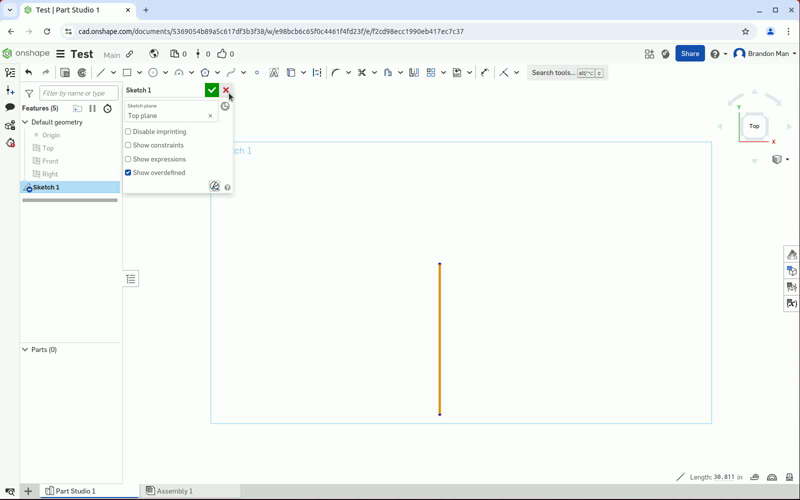
key(shift+h)
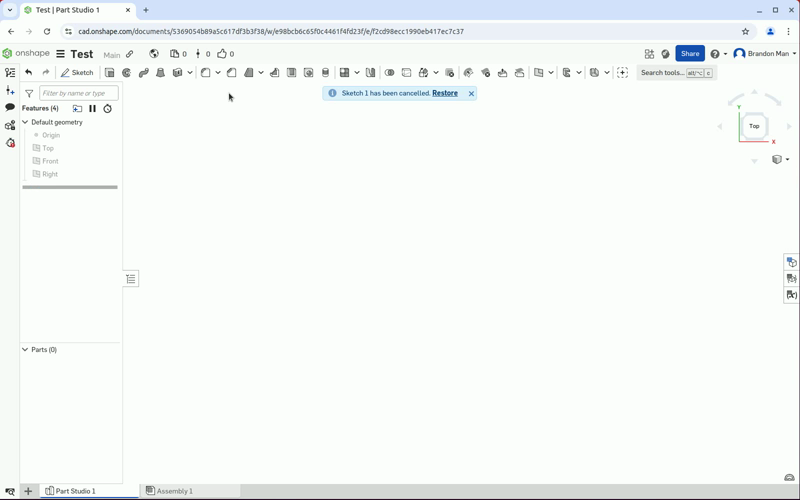
mouse_move(73, 352)
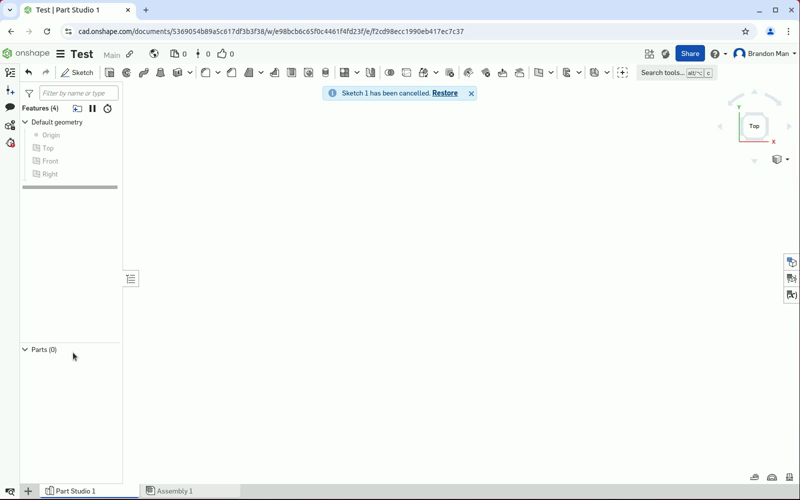
key(y)
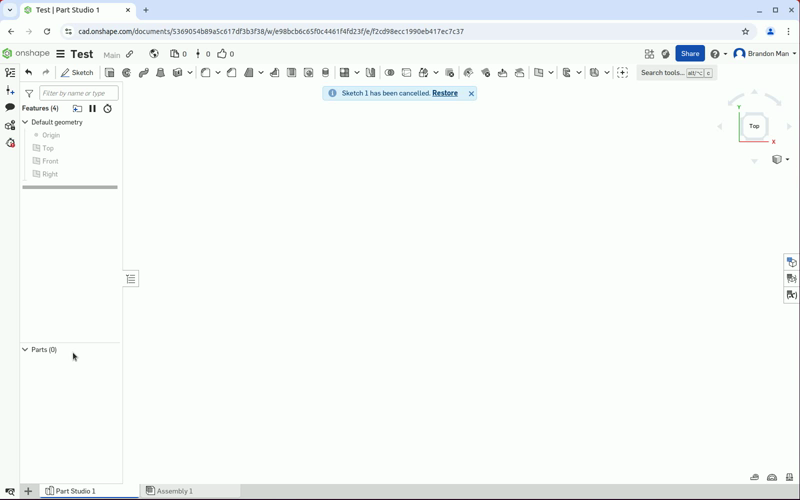
key(shift+p)
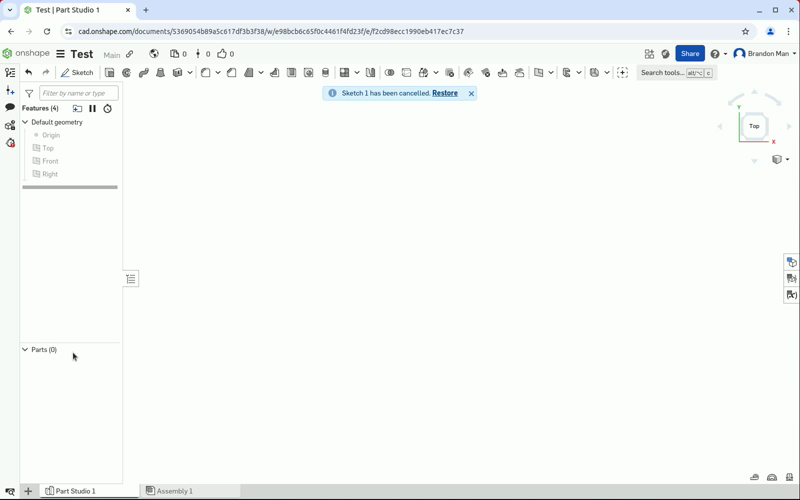
key(space)
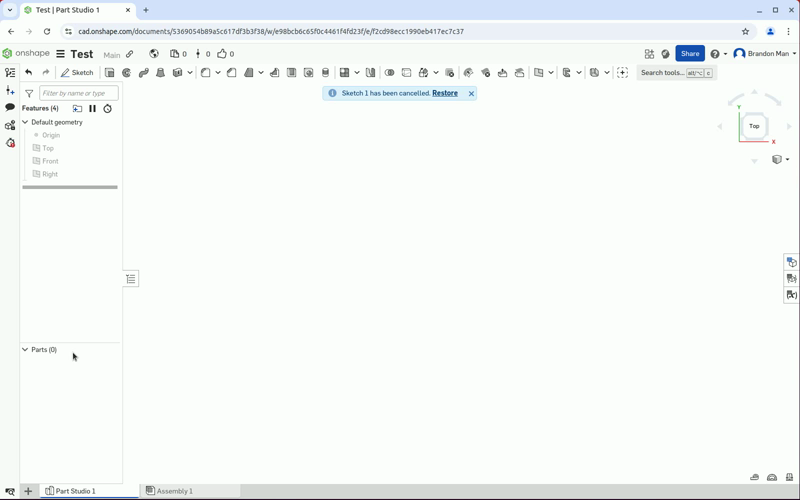
key_down(shift)
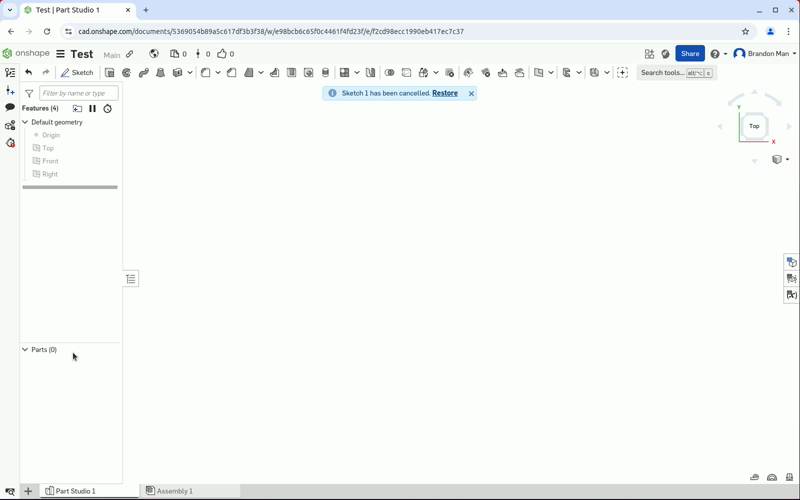
key(up)
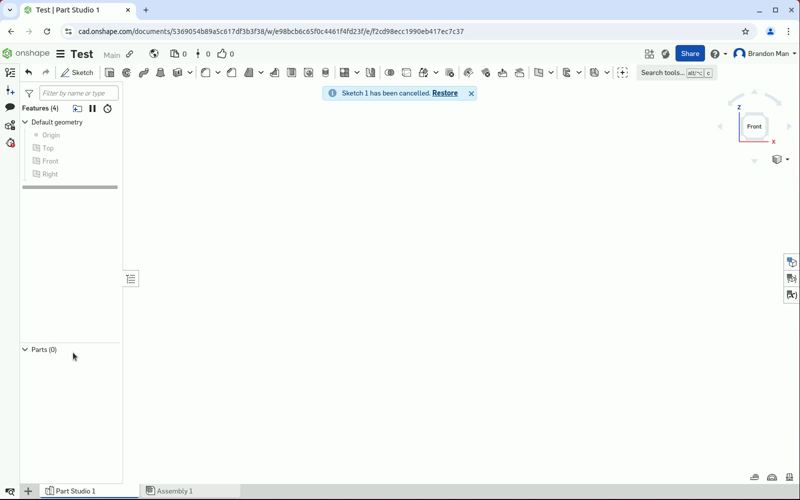
key_up(shift)
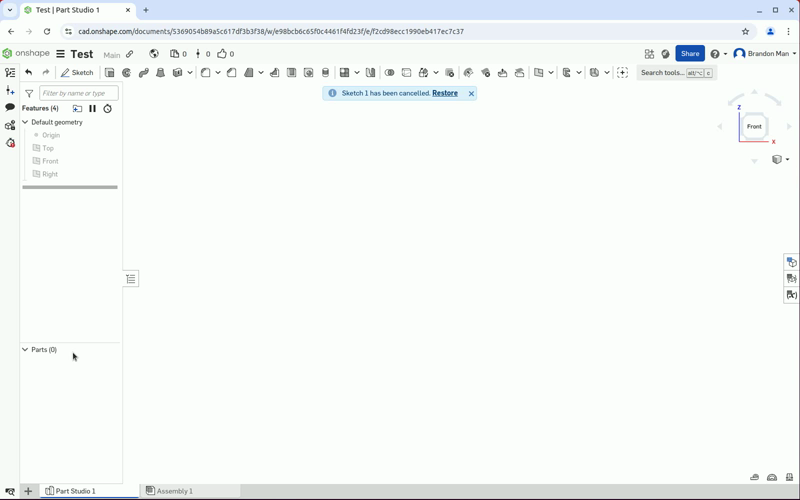
mouse_move(73, 352)
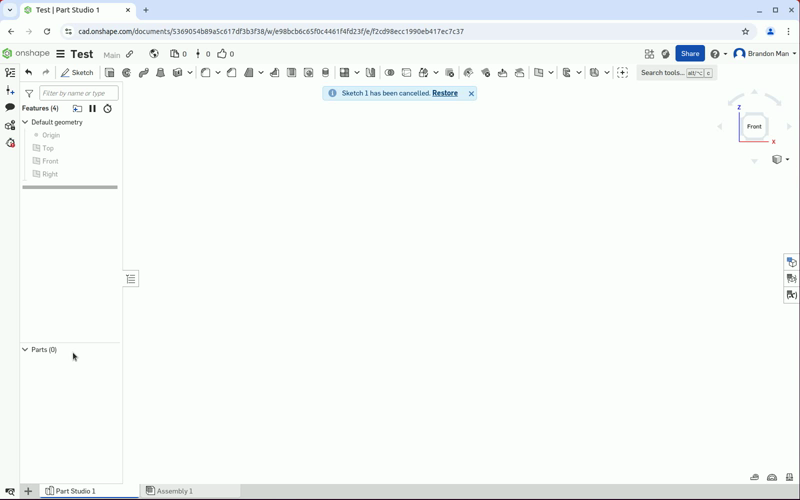
key(shift+y)
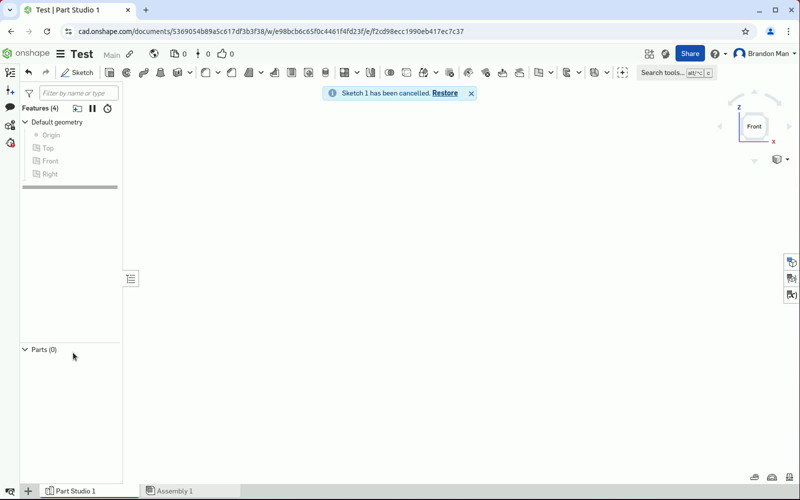
key(shift+s)
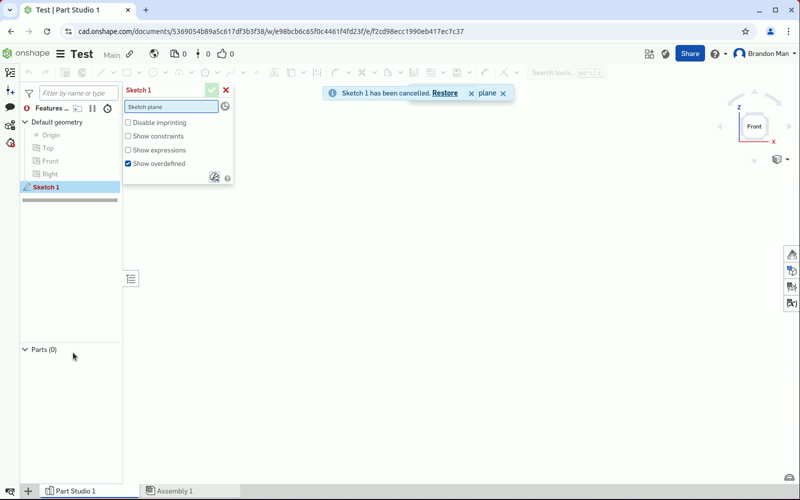
mouse_move(73, 163)
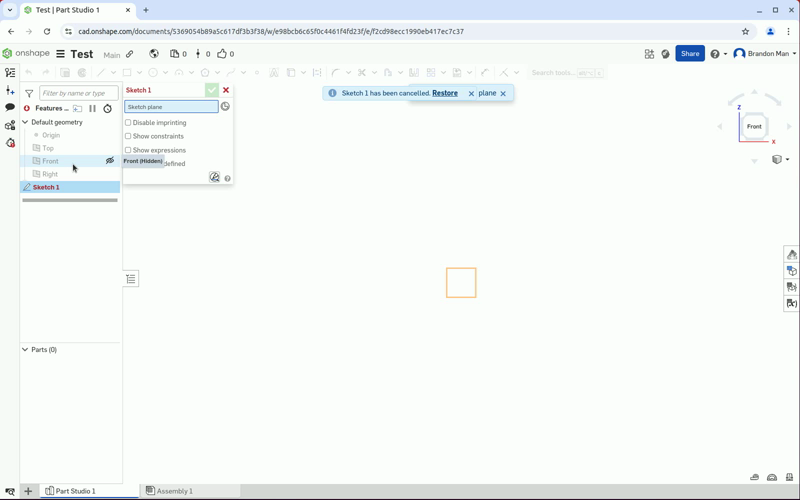
click(73, 163)
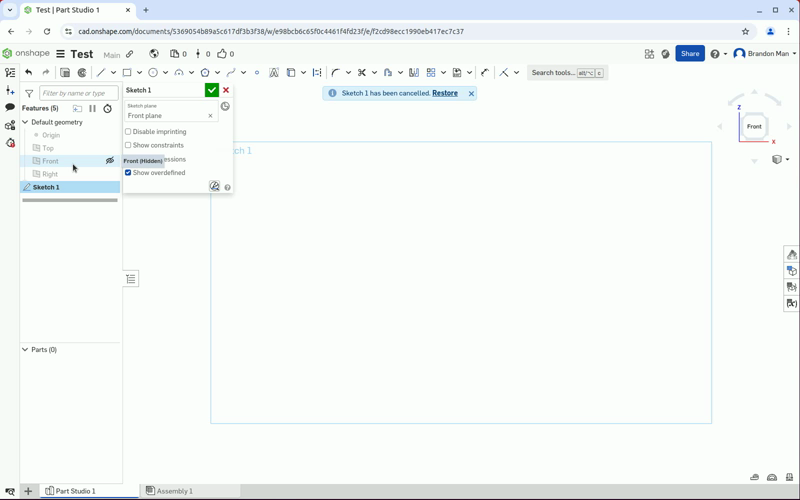
mouse_move(73, 352)
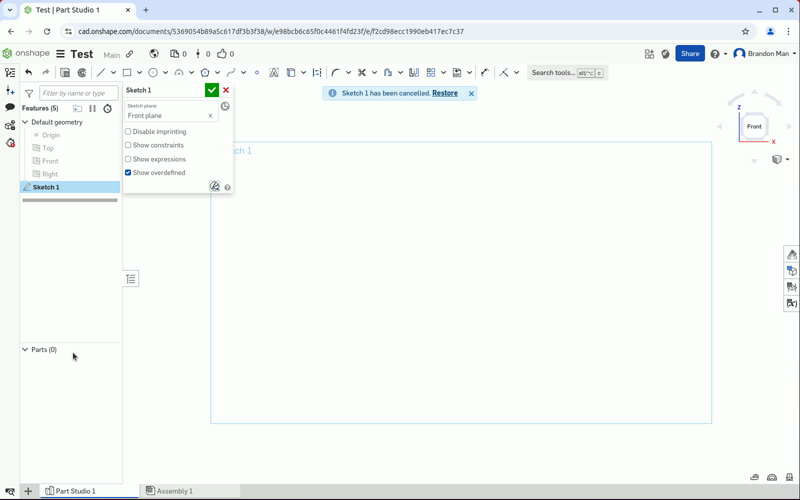
key(y)
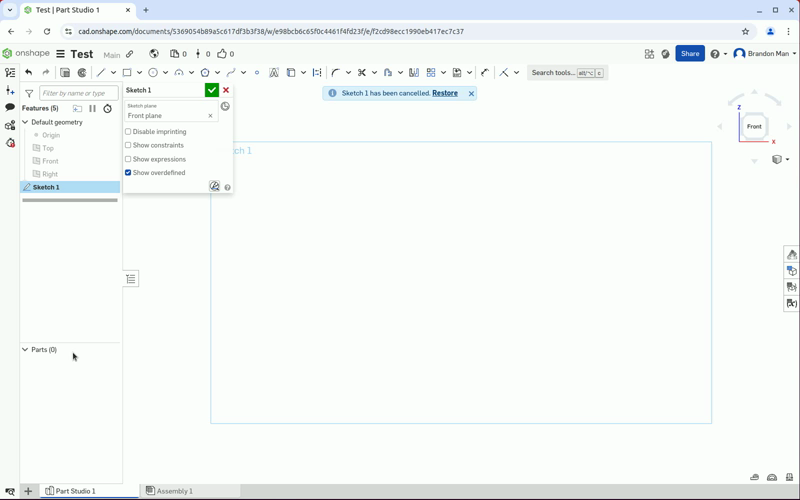
key(l)
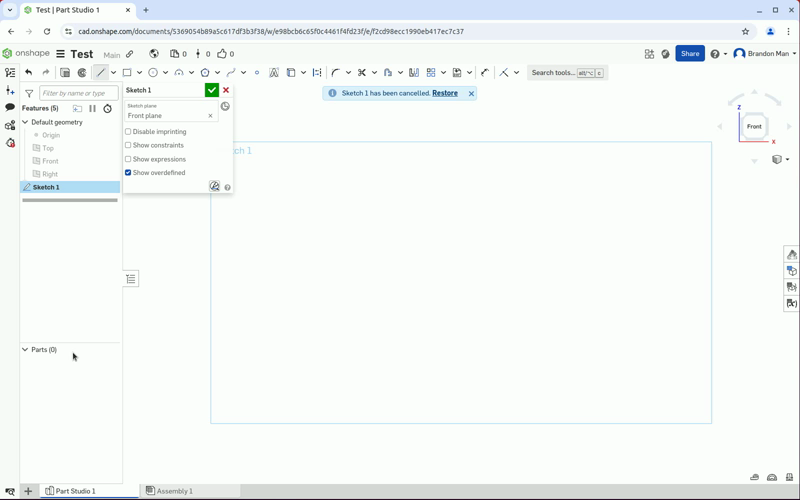
key_down(shift)
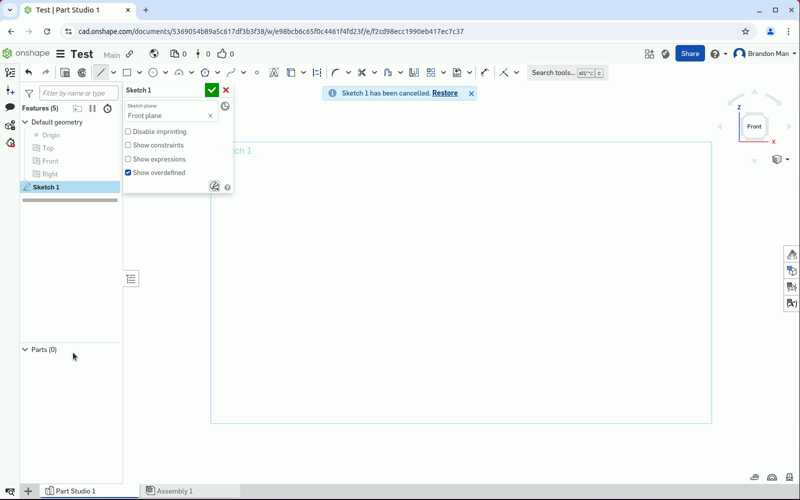
mouse_move(358, 293)
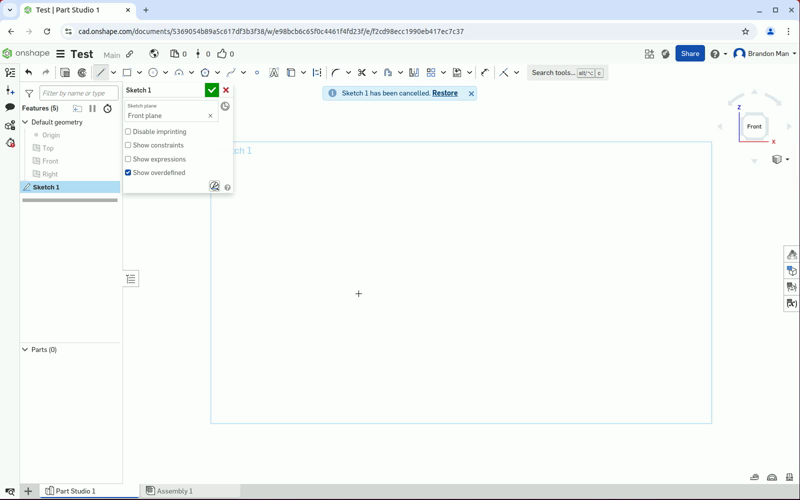
click(358, 293)
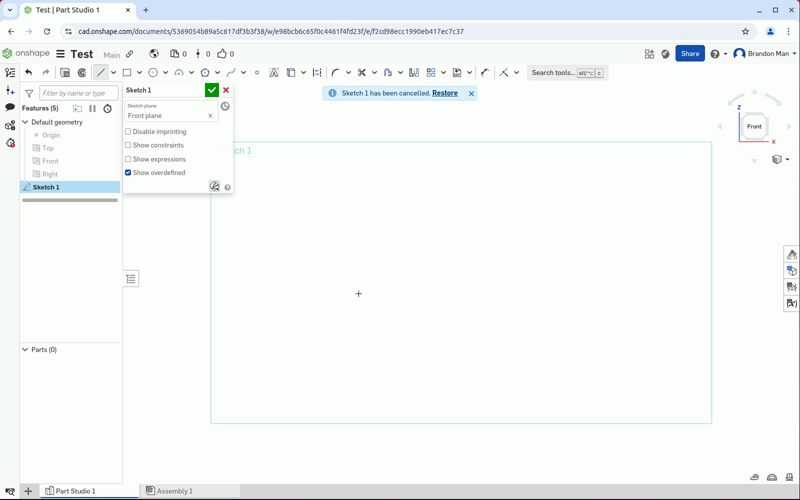
key_up(shift)
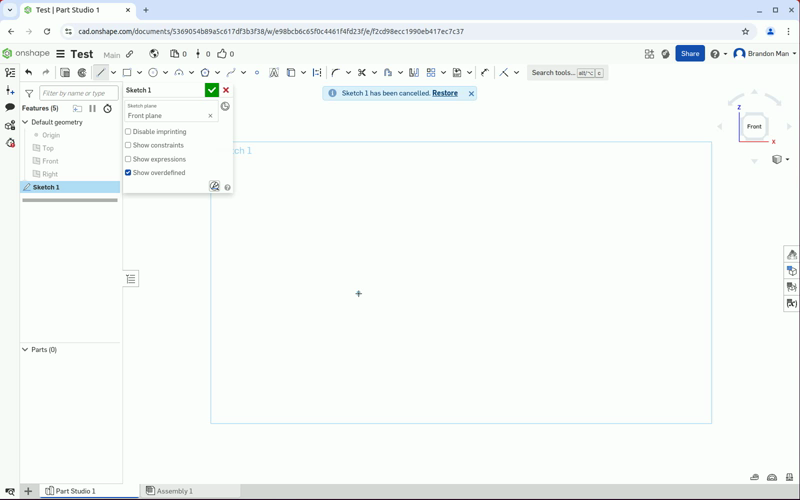
key_down(shift)
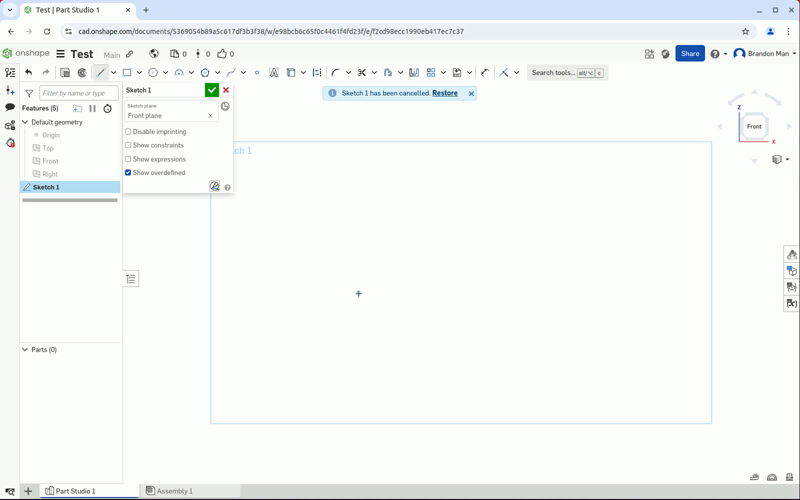
mouse_move(388, 293)
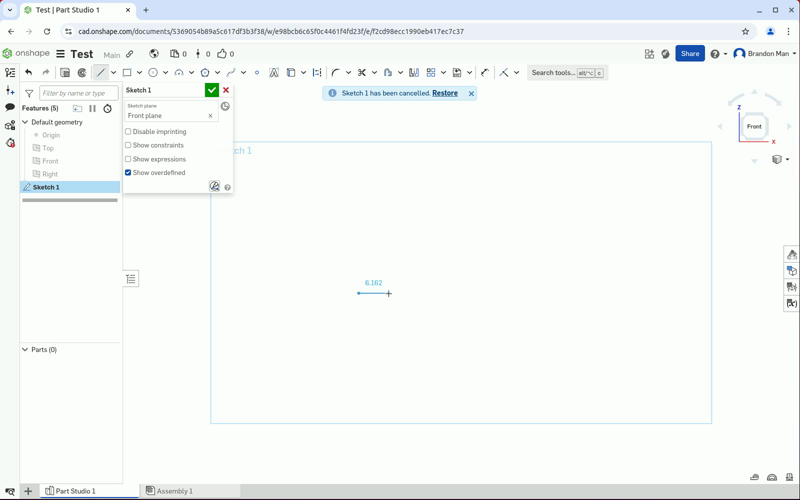
mouse_move(358, 289)
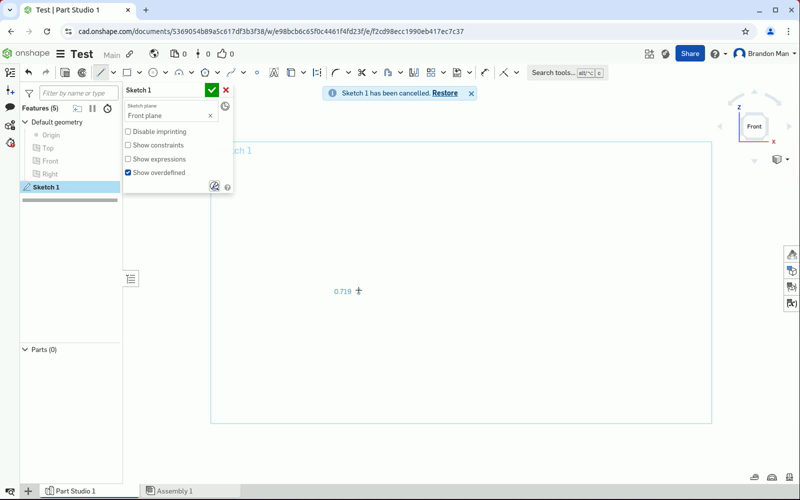
scroll(6)
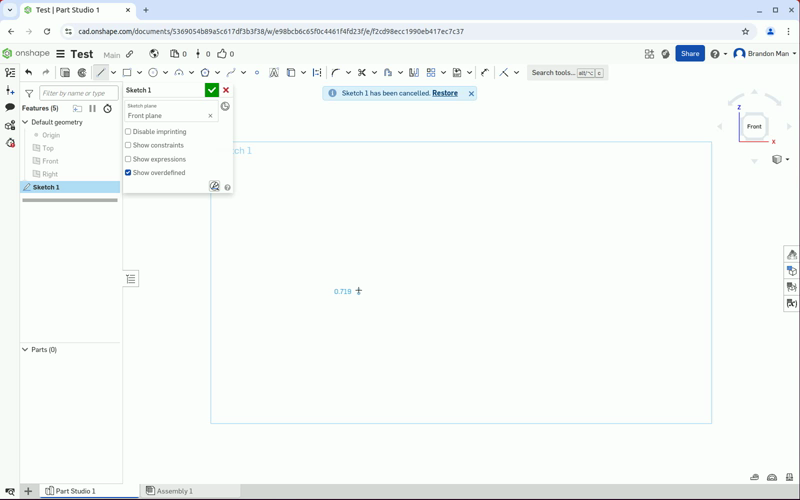
scroll(6)
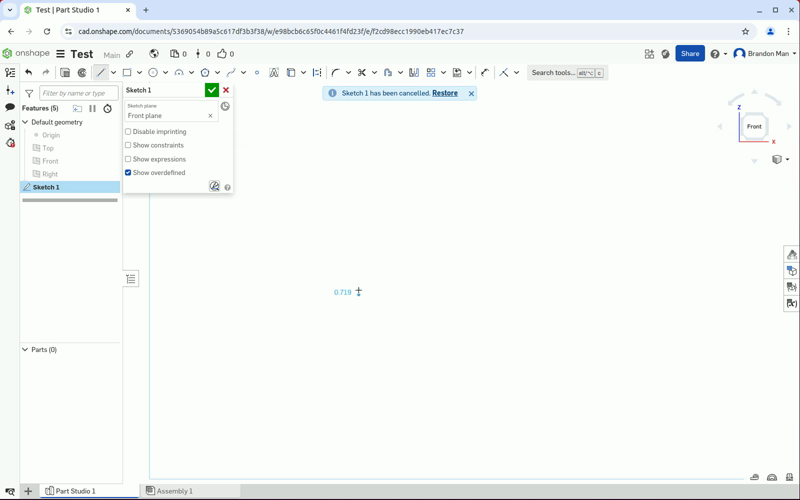
scroll(6)
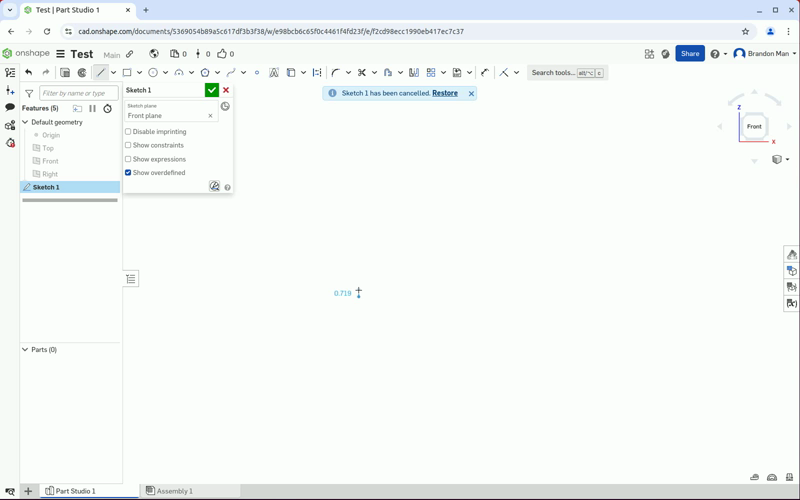
scroll(6)
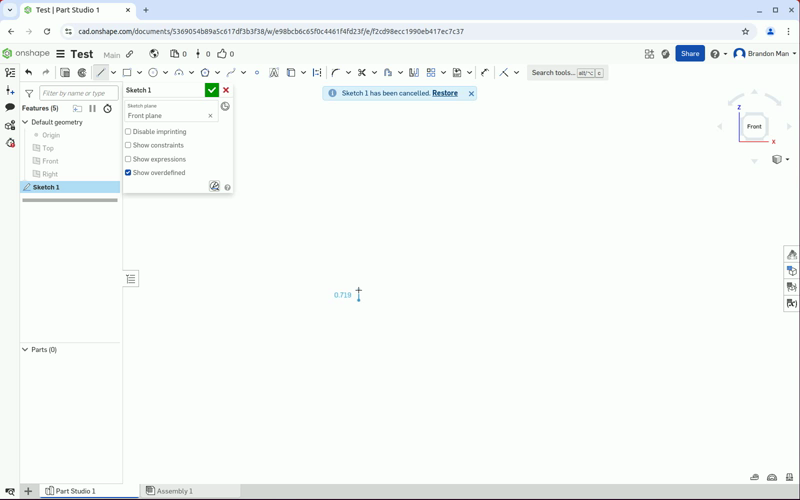
scroll(6)
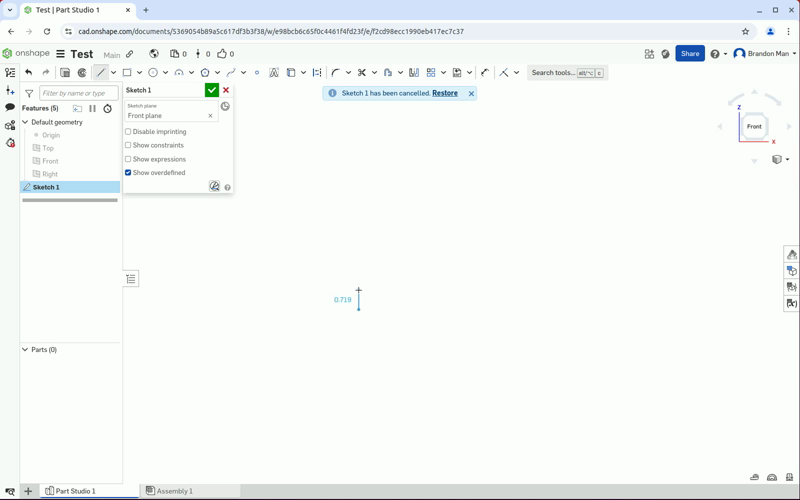
scroll(6)
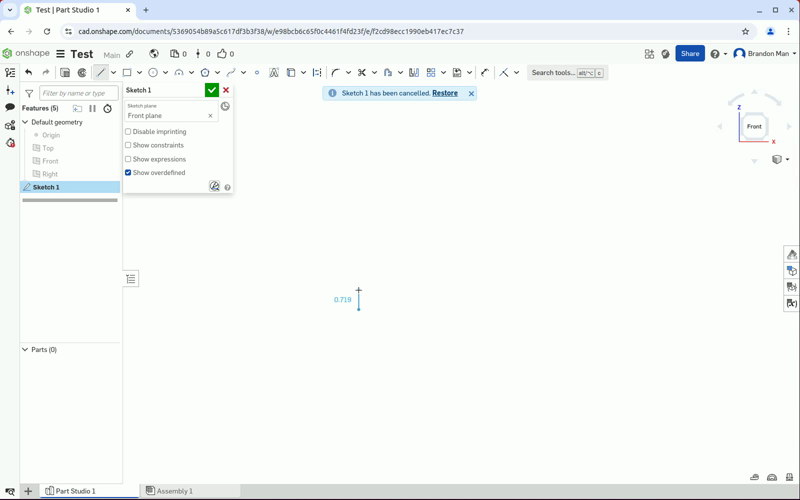
scroll(6)
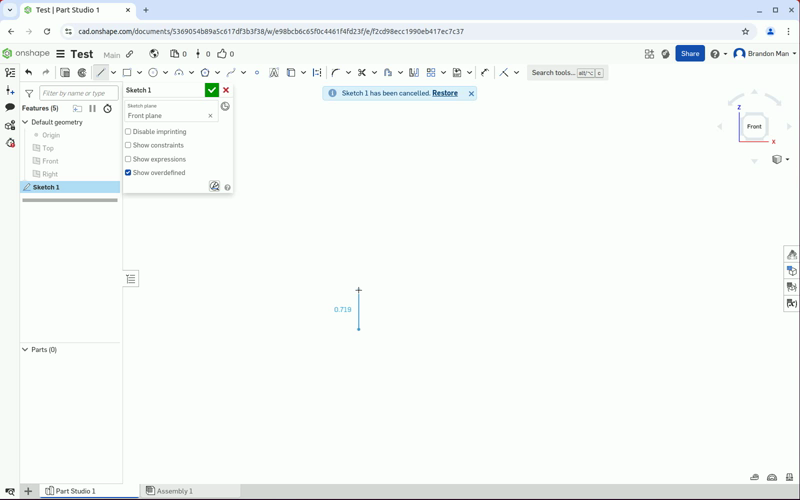
click(358, 289)
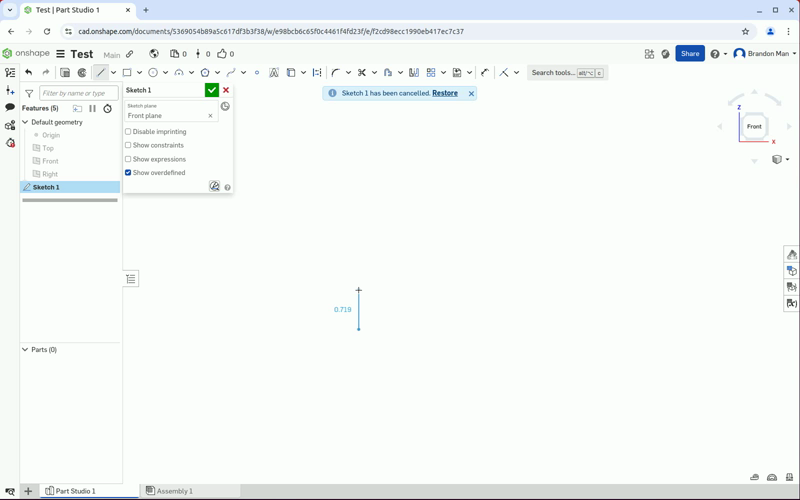
scroll(-6)
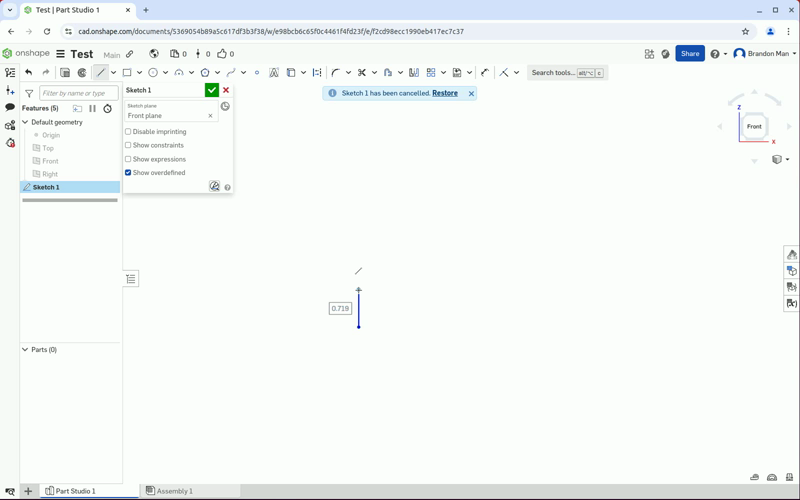
scroll(-6)
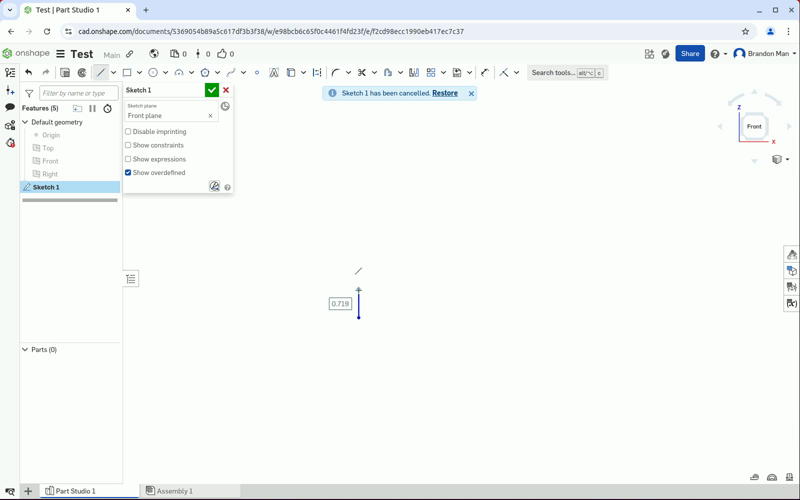
scroll(-6)
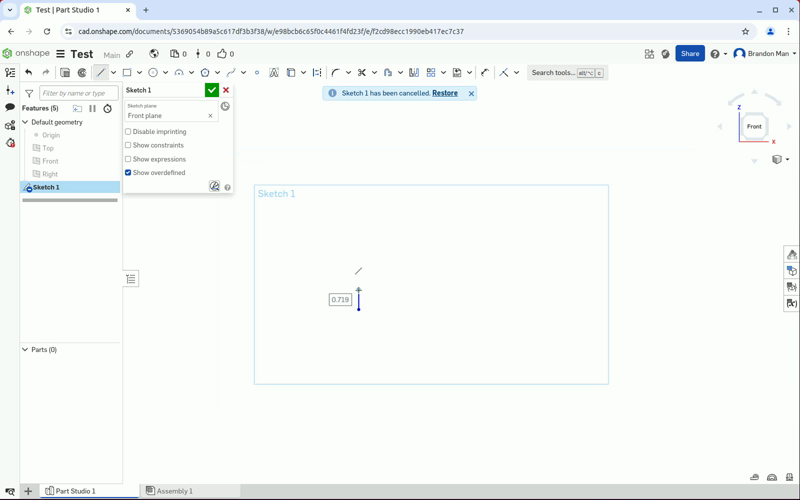
scroll(-6)
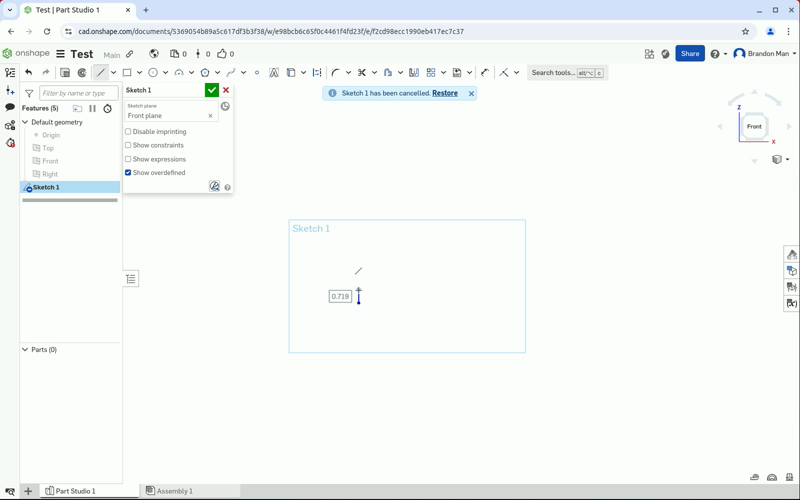
scroll(-6)
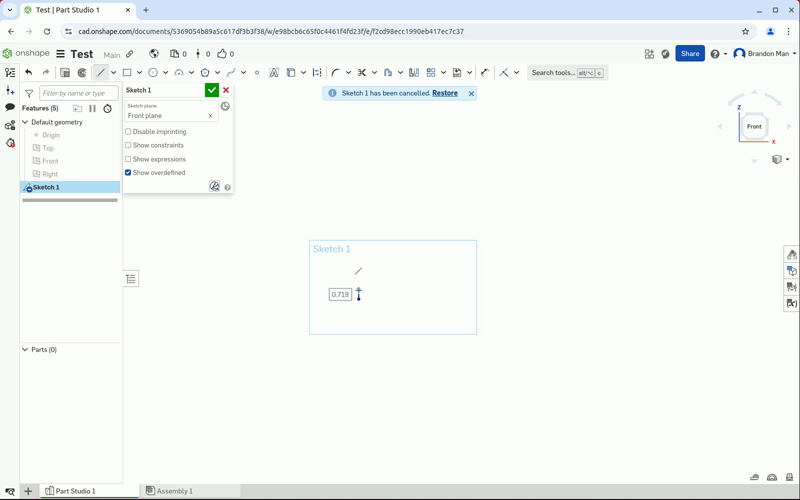
scroll(-6)
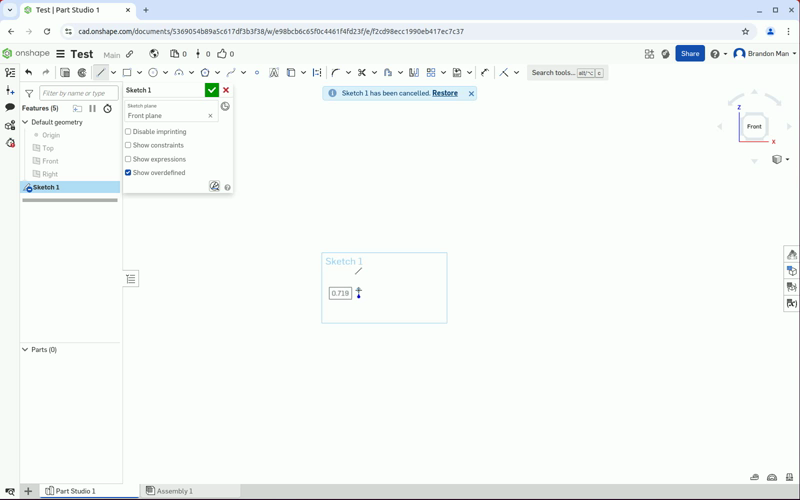
scroll(-6)
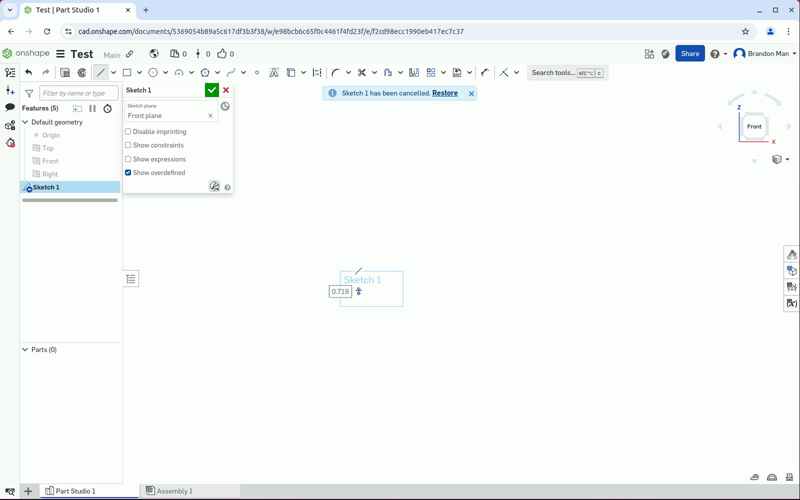
key_up(shift)
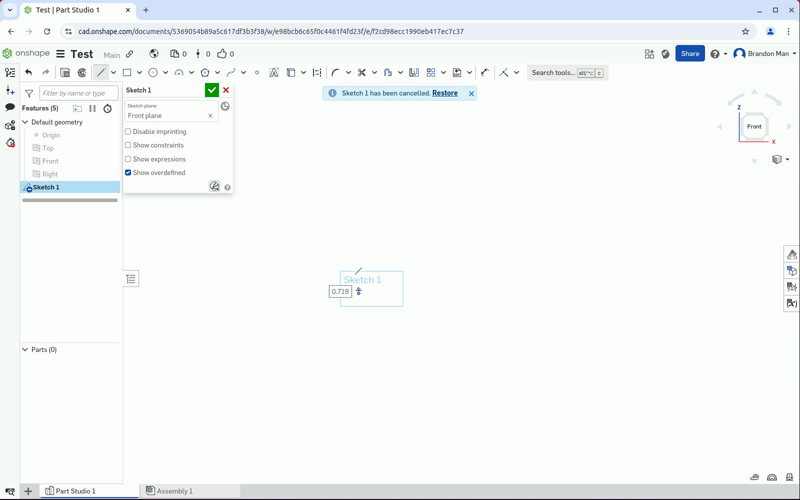
key(esc)
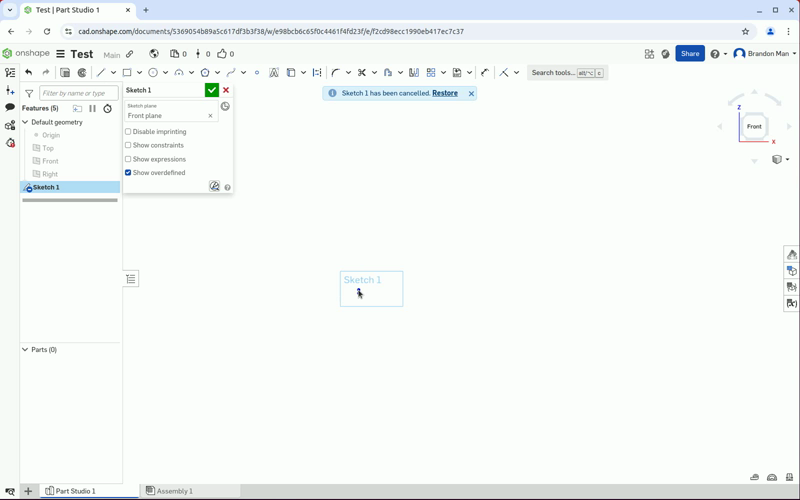
key(a)
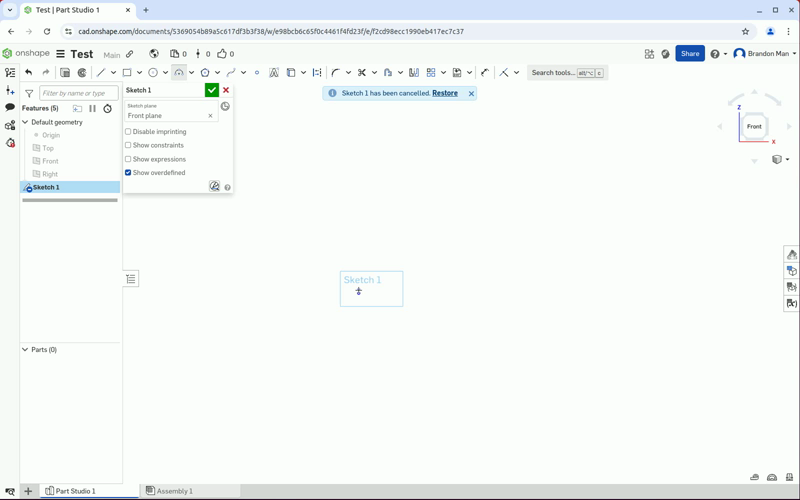
mouse_move(358, 289)
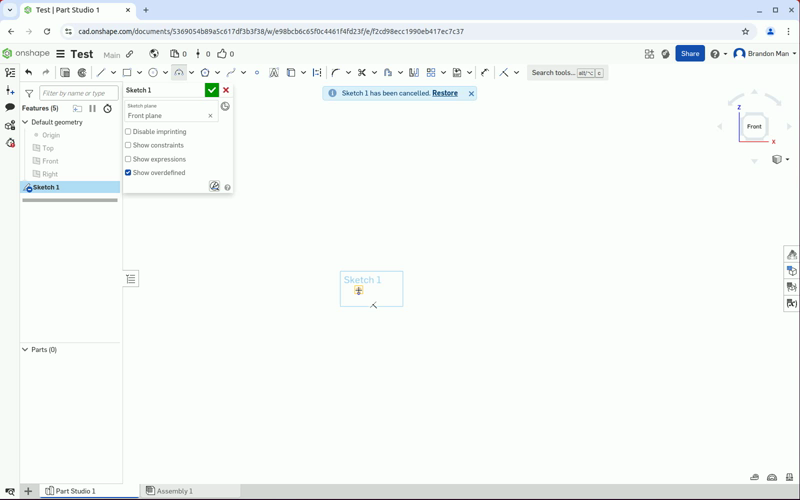
scroll(6)
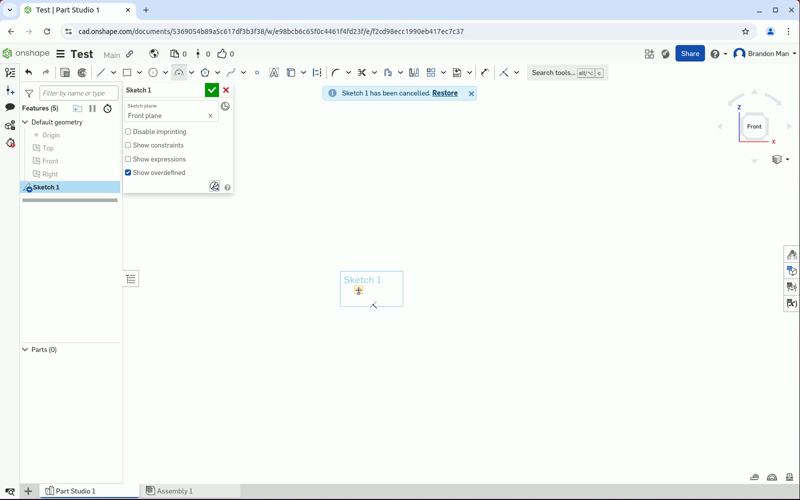
scroll(6)
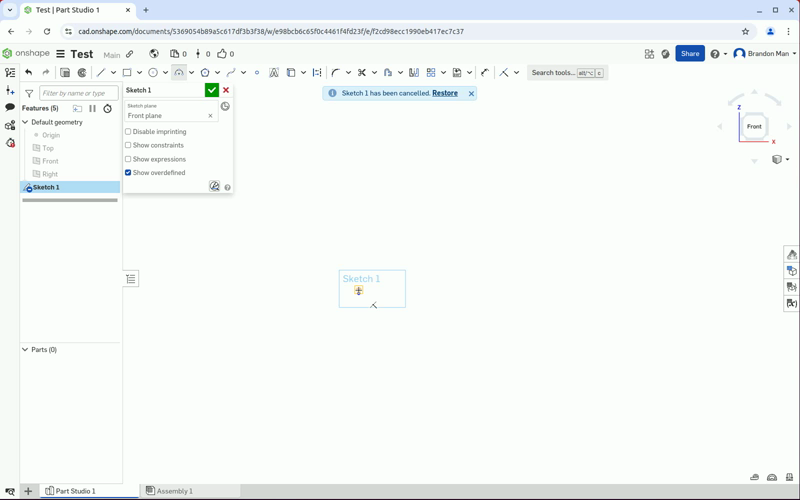
scroll(6)
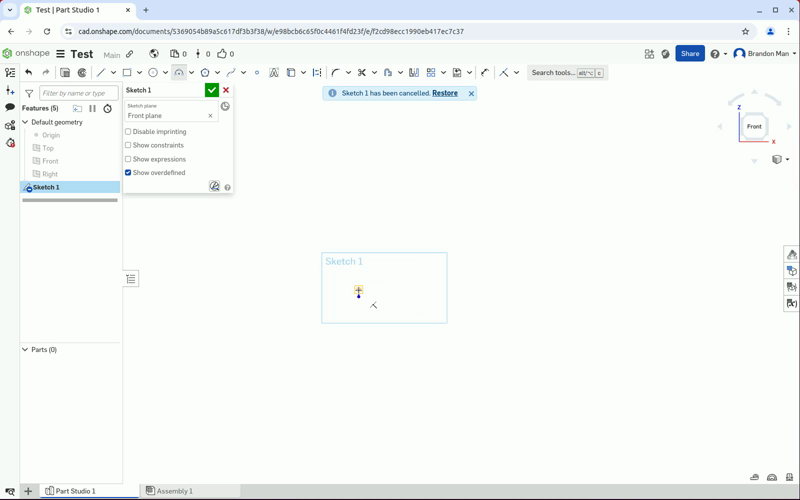
scroll(6)
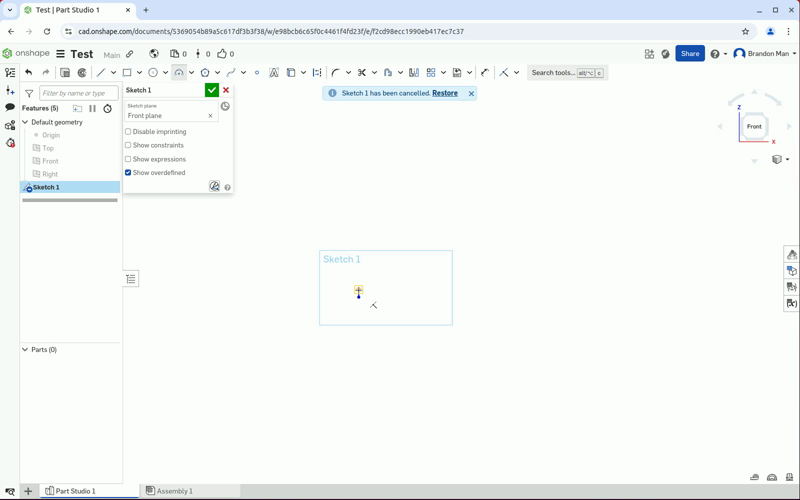
scroll(6)
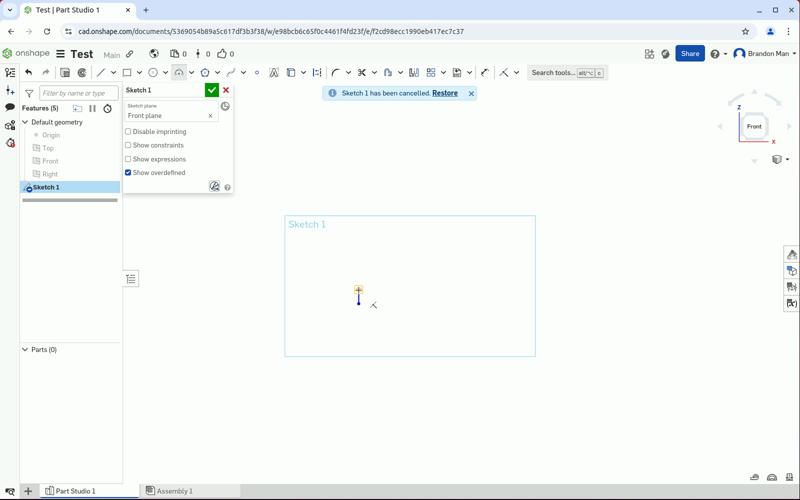
scroll(6)
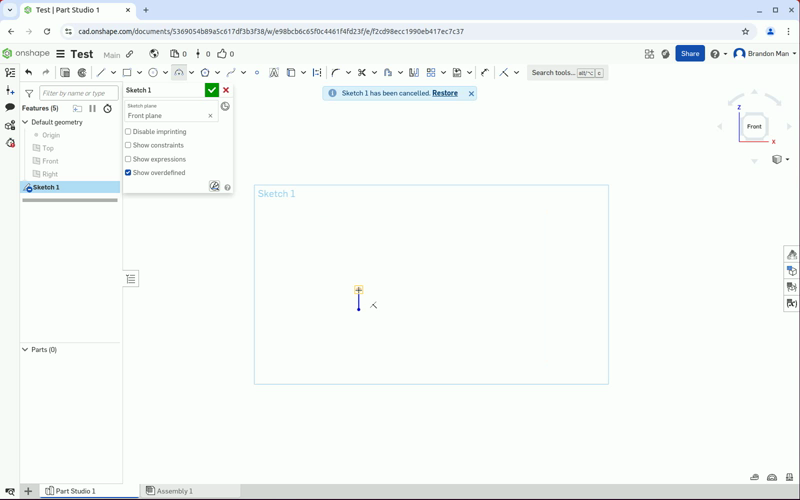
scroll(6)
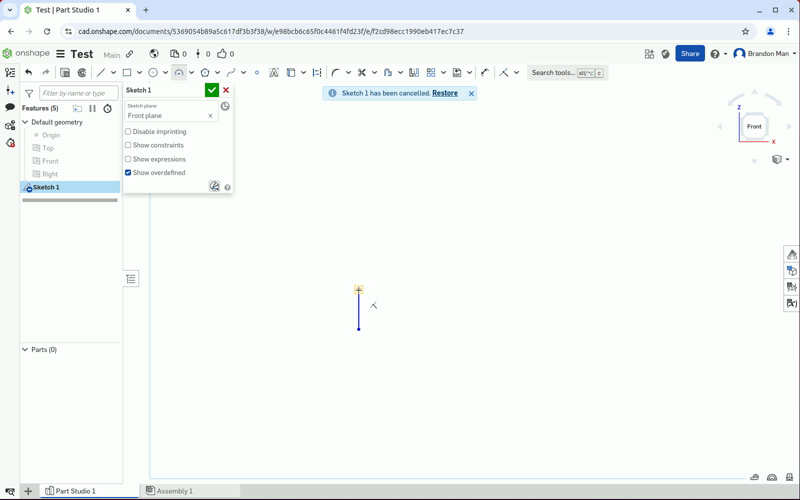
click(358, 289)
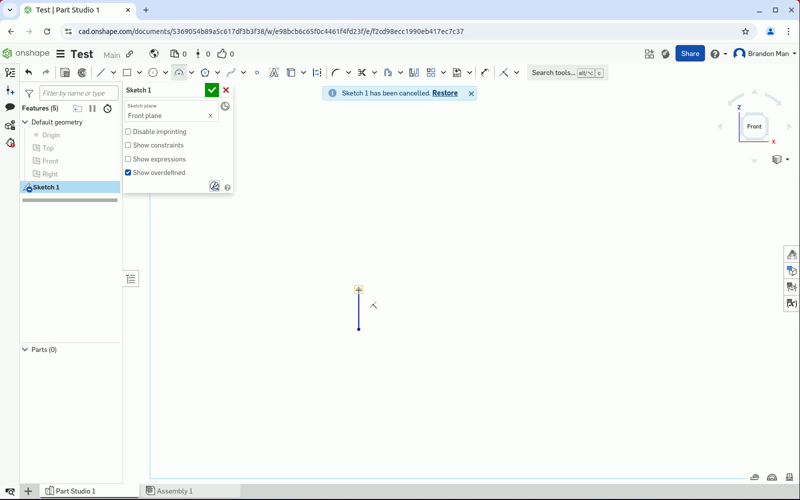
scroll(-6)
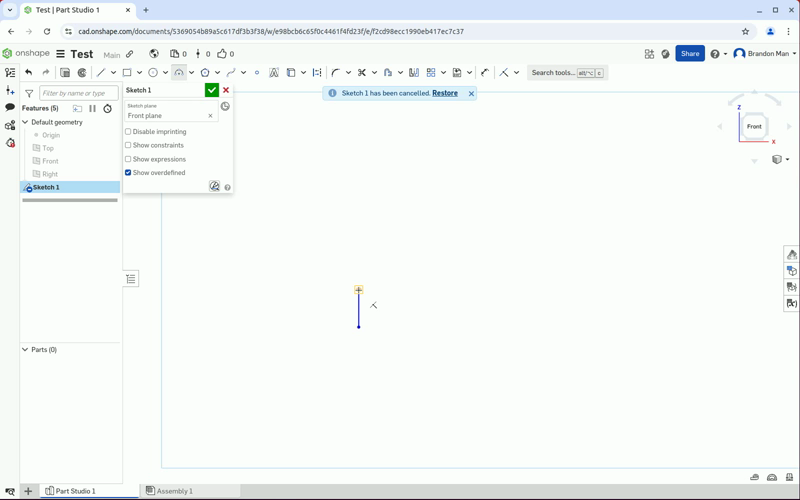
scroll(-6)
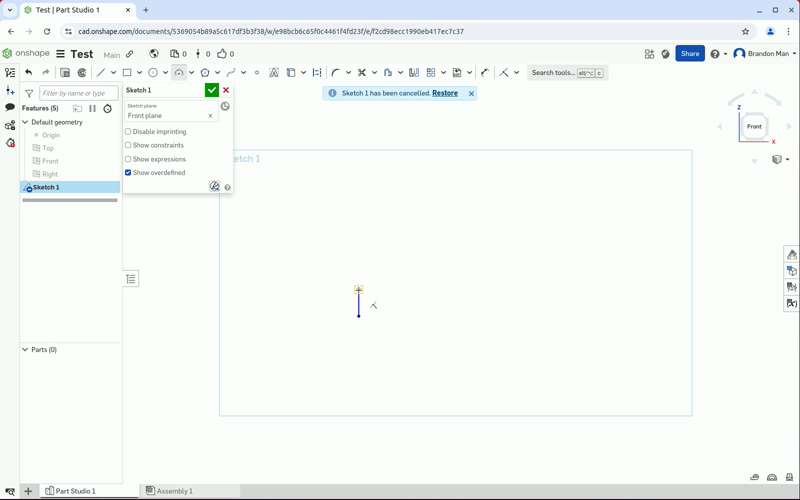
scroll(-6)
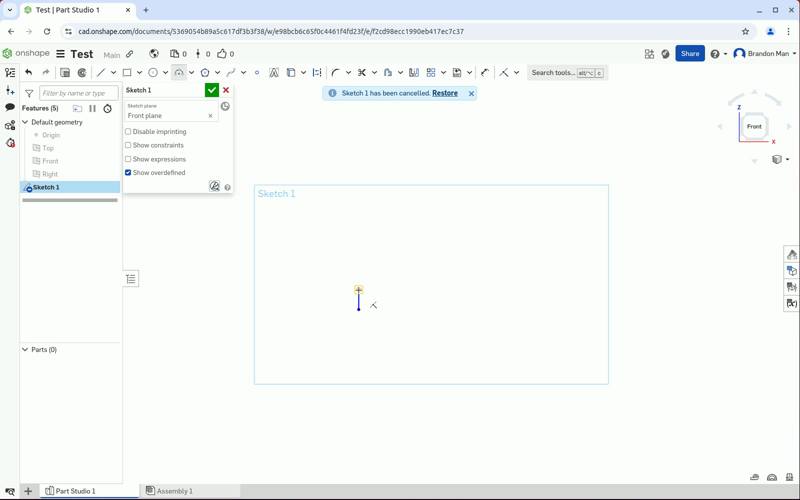
scroll(-6)
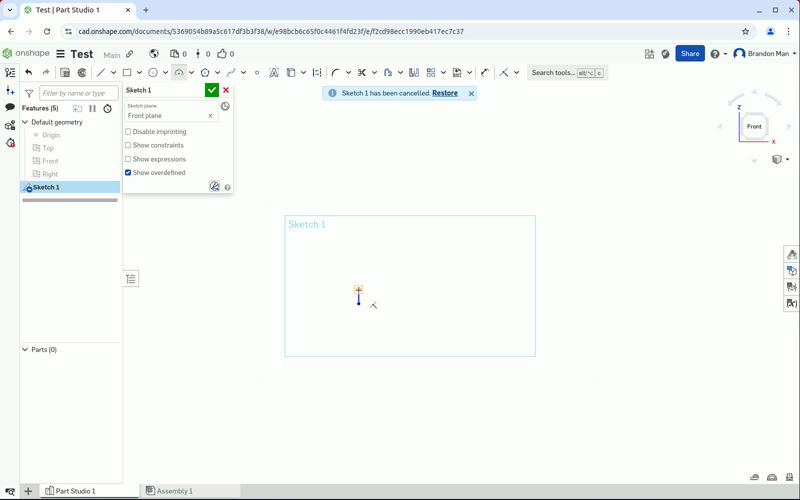
scroll(-6)
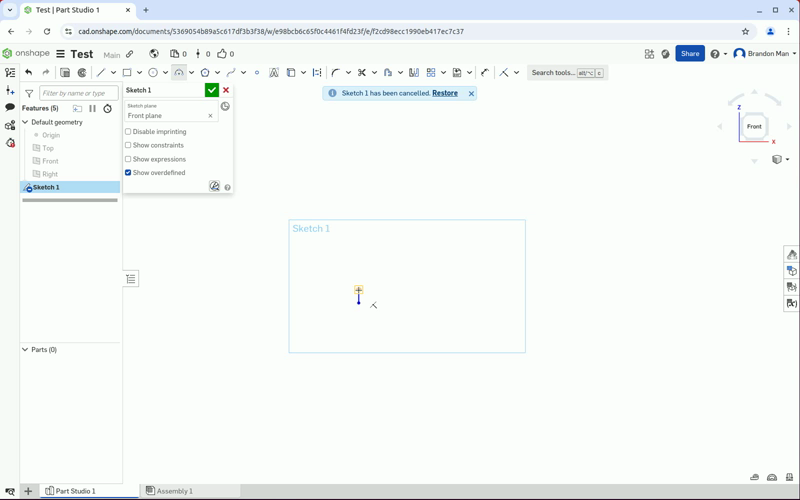
scroll(-6)
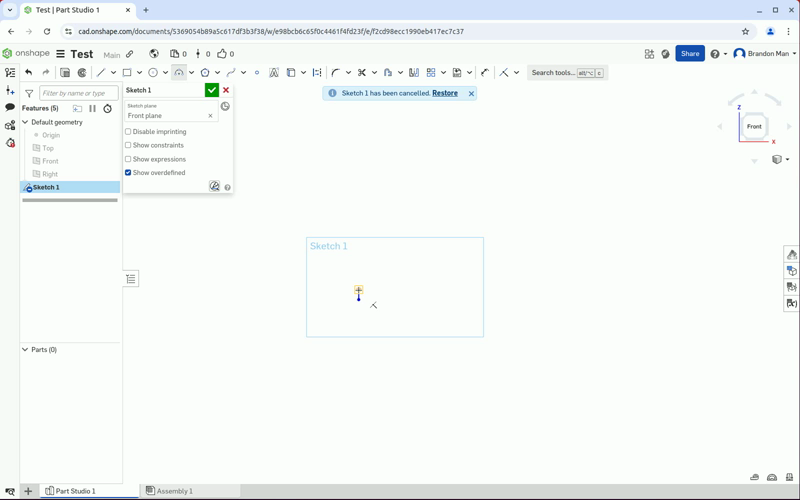
scroll(-6)
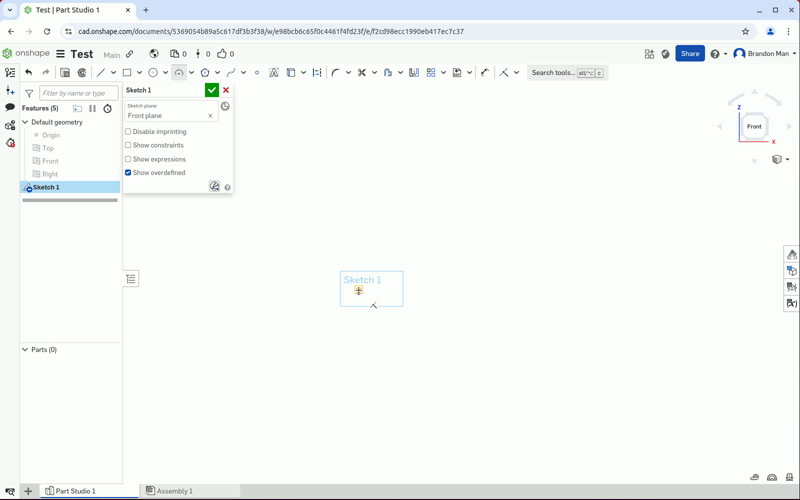
key_down(shift)
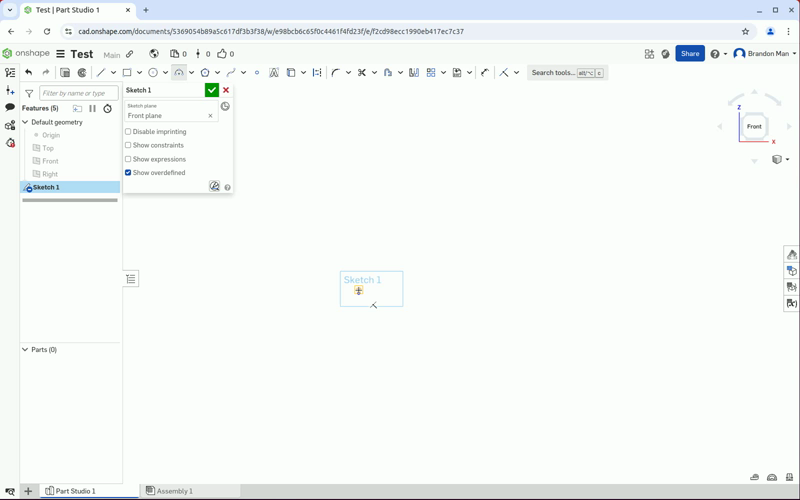
mouse_move(358, 276)
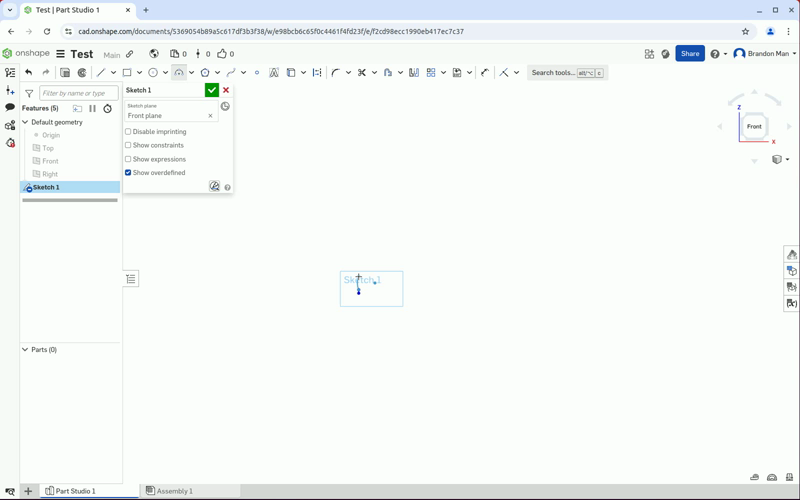
click(358, 276)
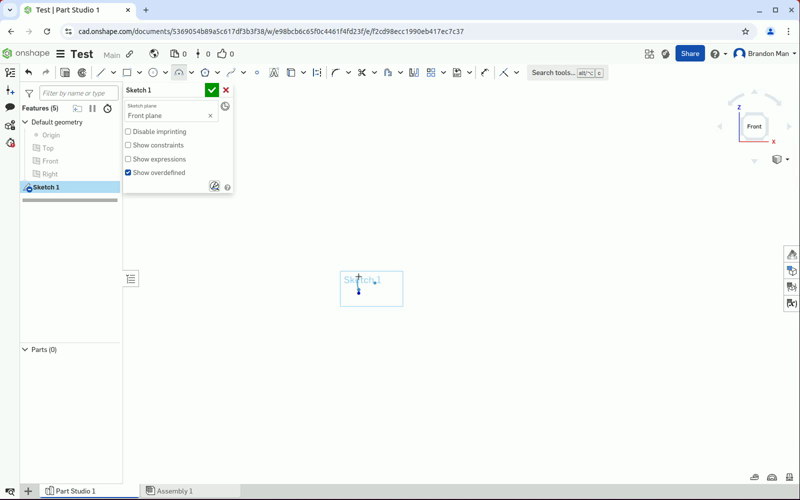
mouse_move(351, 282)
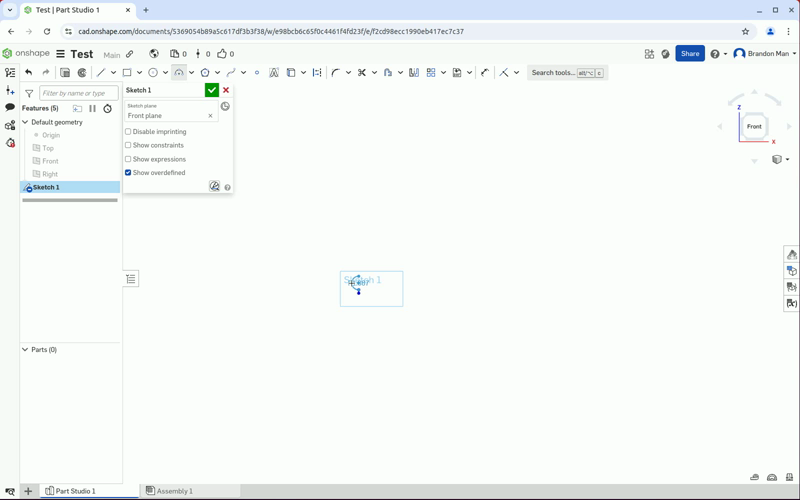
click(351, 282)
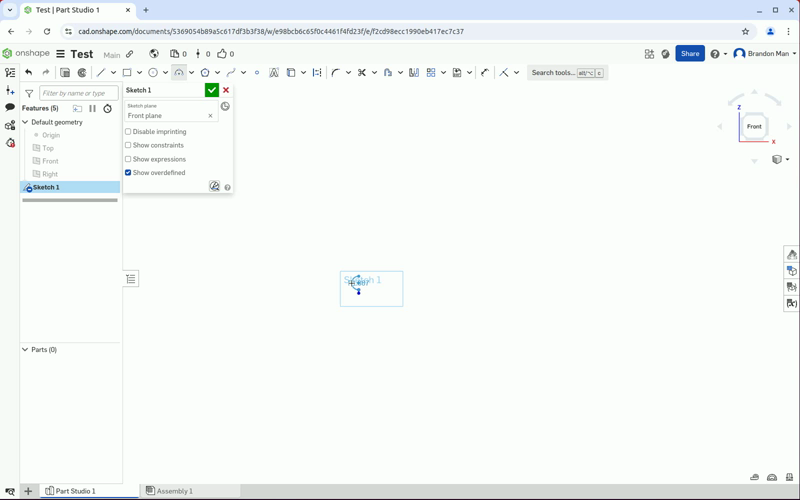
key_up(shift)
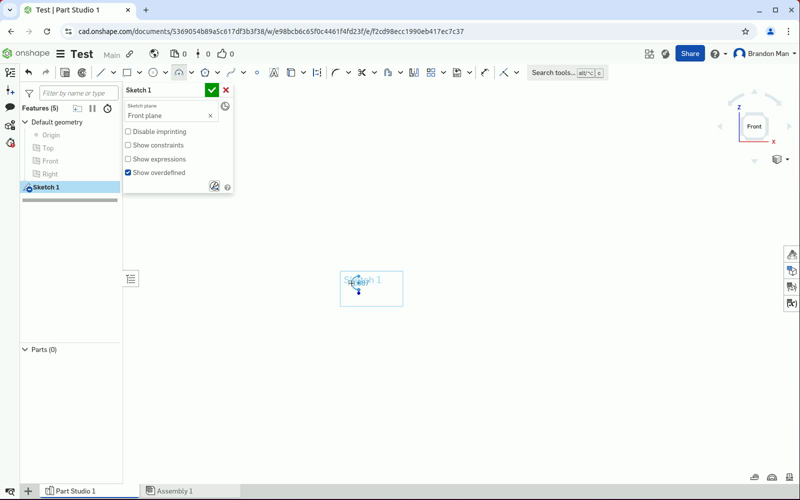
key(esc)
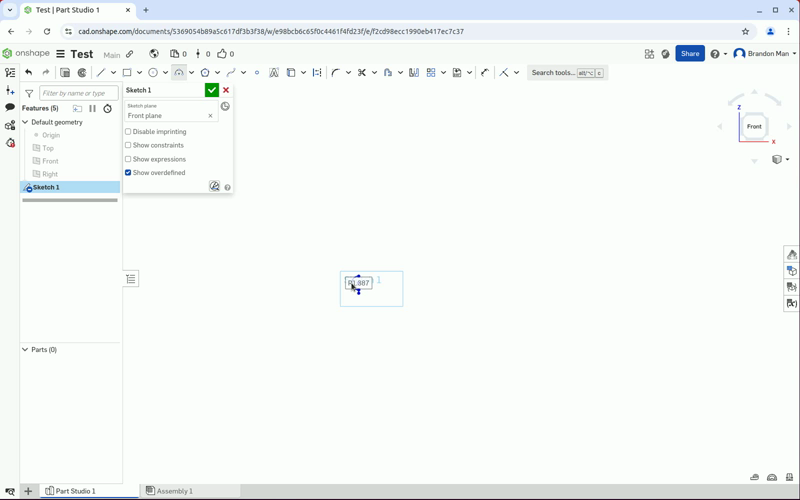
key(l)
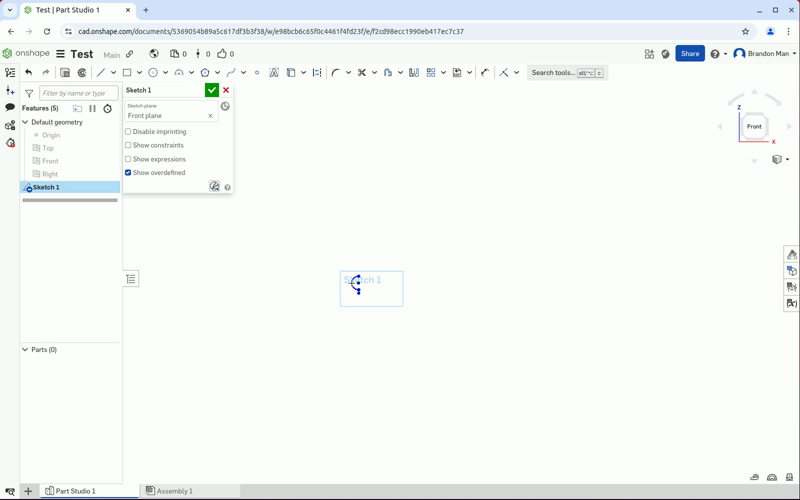
mouse_move(358, 276)
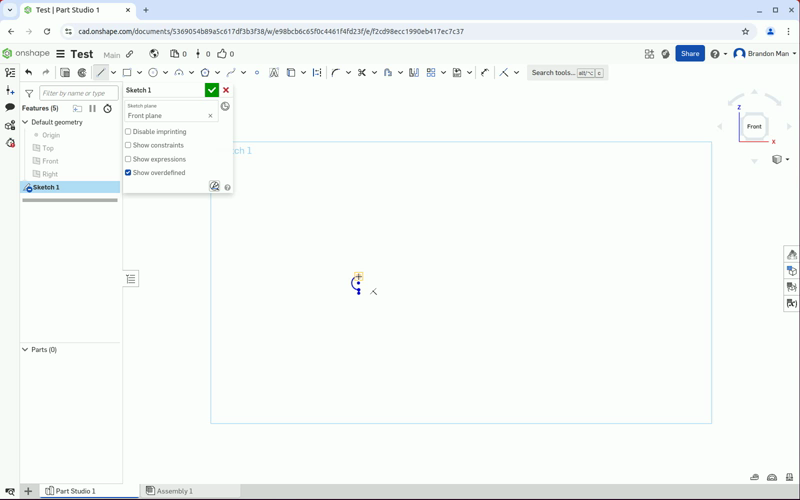
click(358, 276)
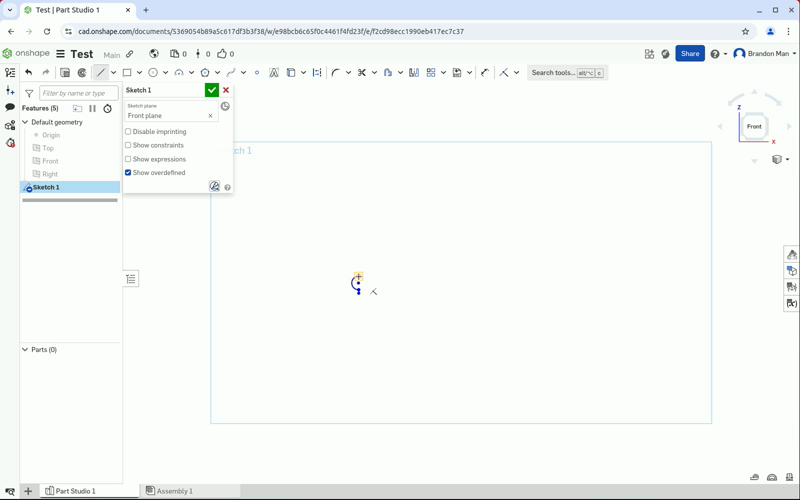
key_down(shift)
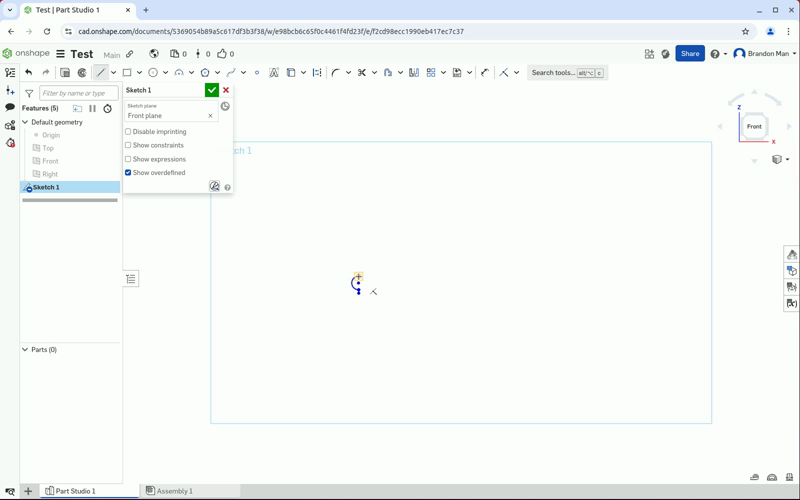
mouse_move(388, 276)
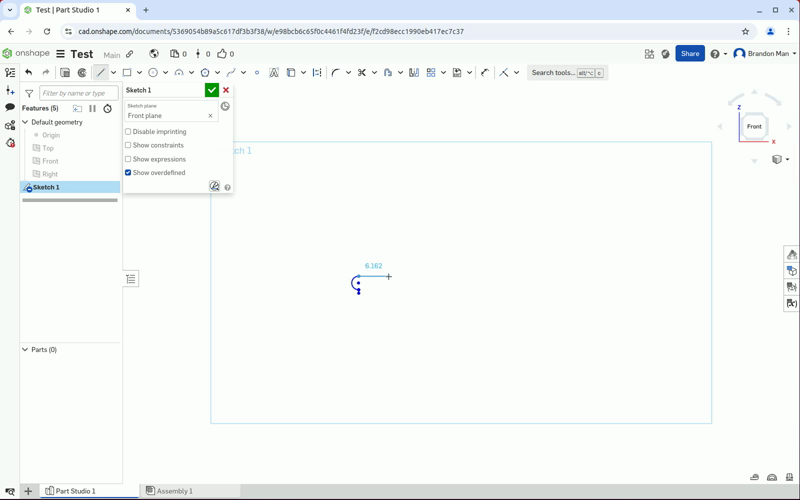
mouse_move(358, 272)
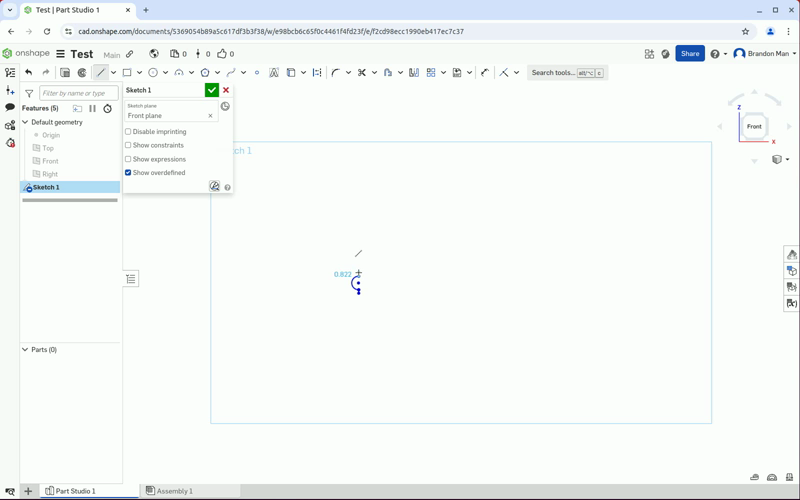
scroll(6)
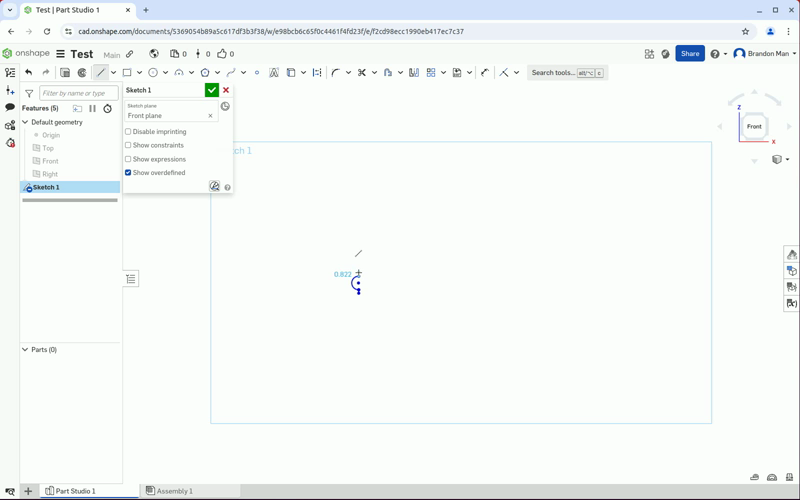
scroll(6)
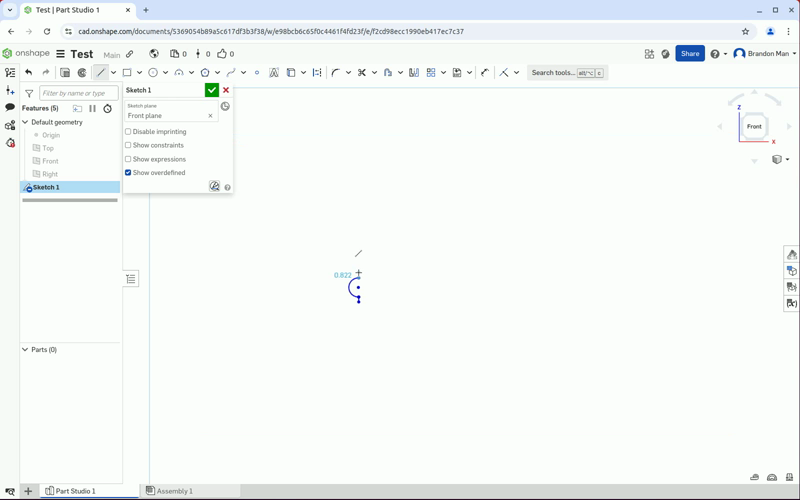
scroll(6)
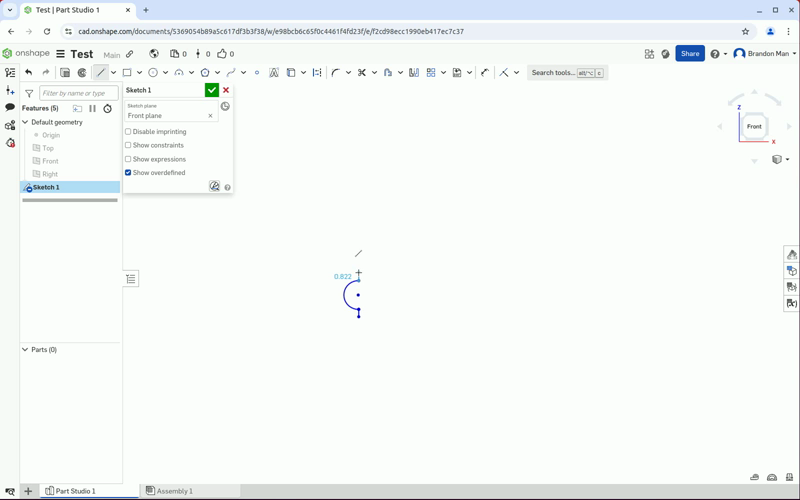
scroll(6)
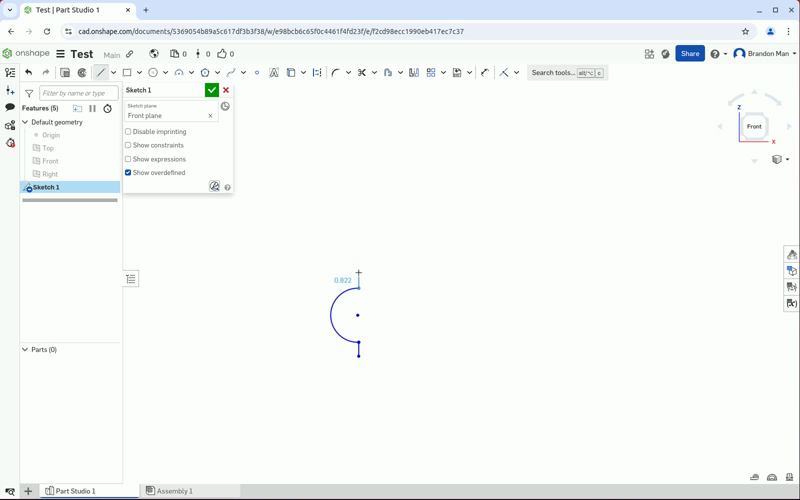
scroll(6)
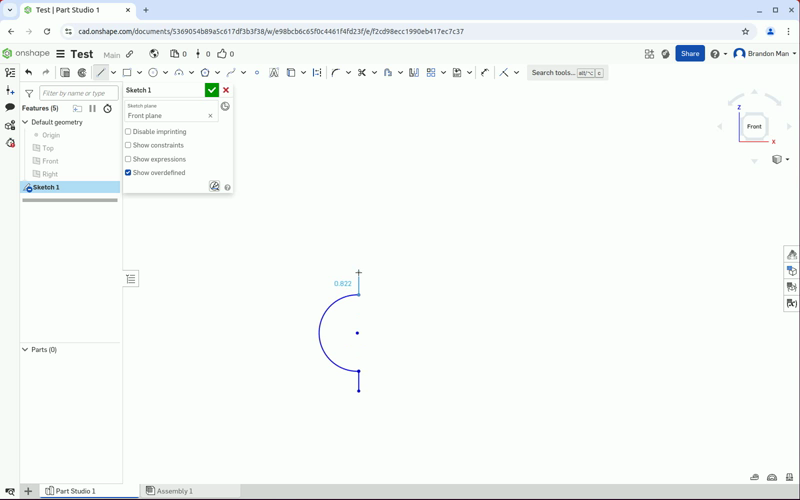
scroll(6)
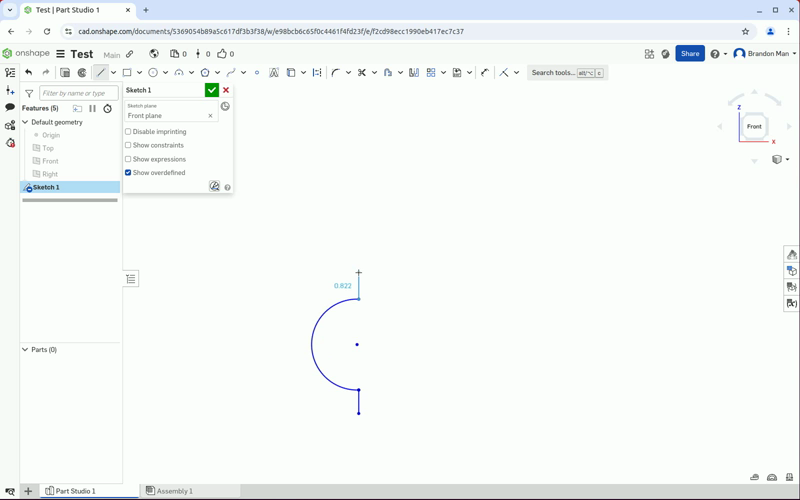
scroll(6)
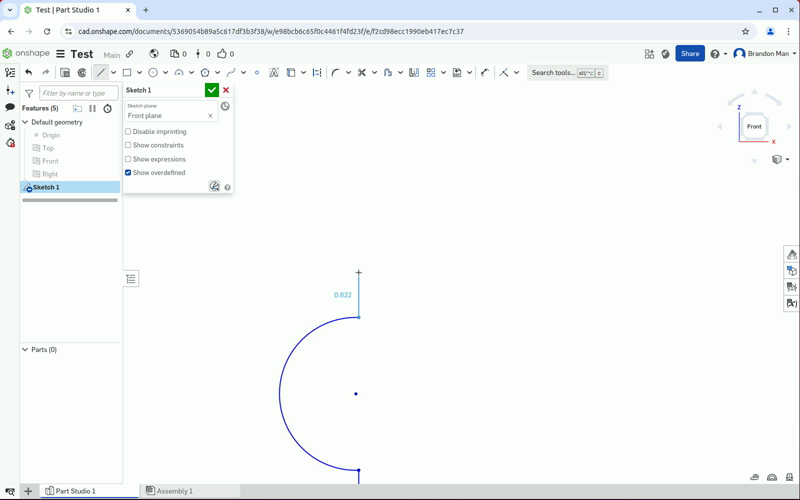
click(358, 272)
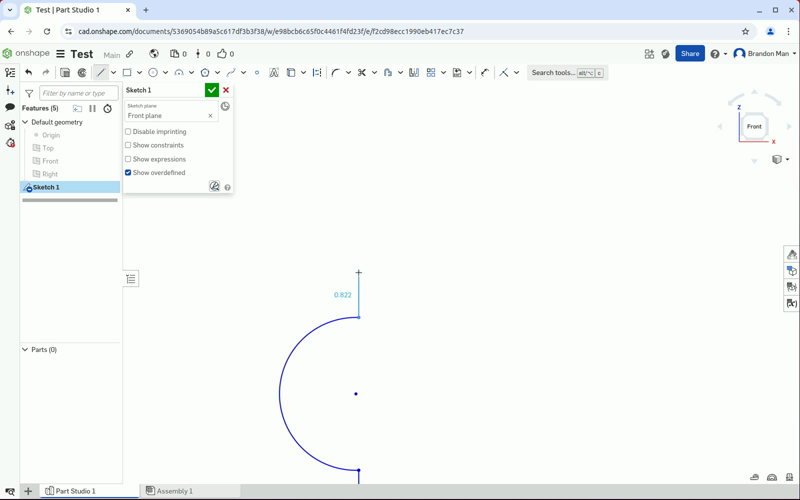
scroll(-6)
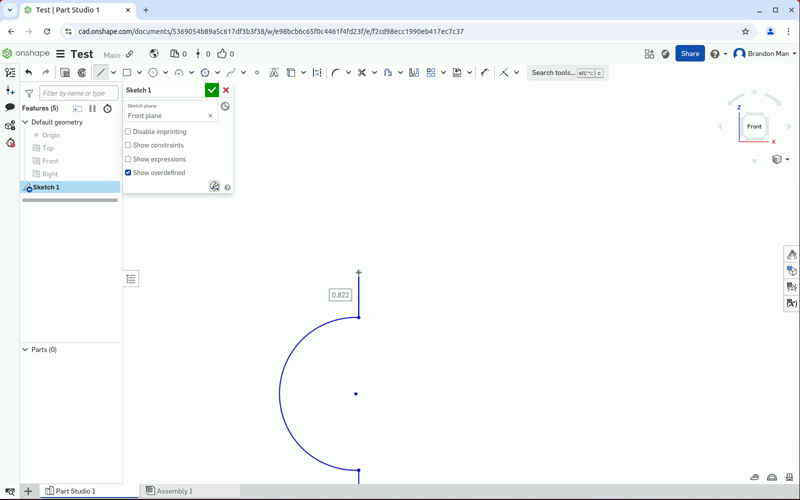
scroll(-6)
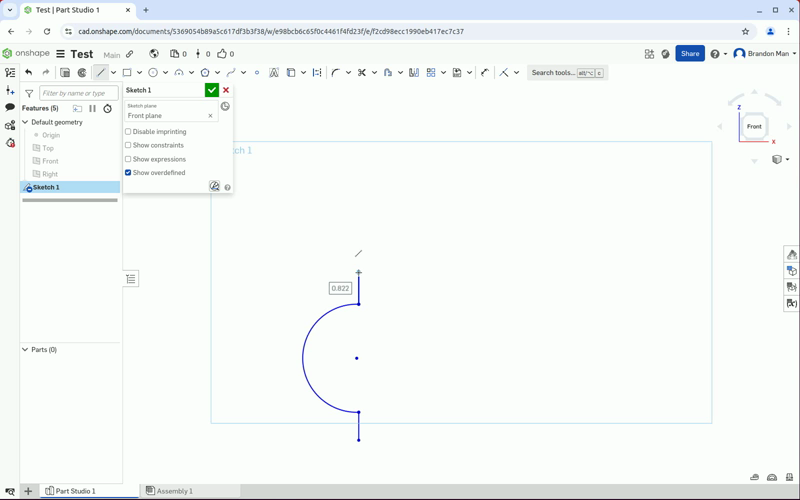
scroll(-6)
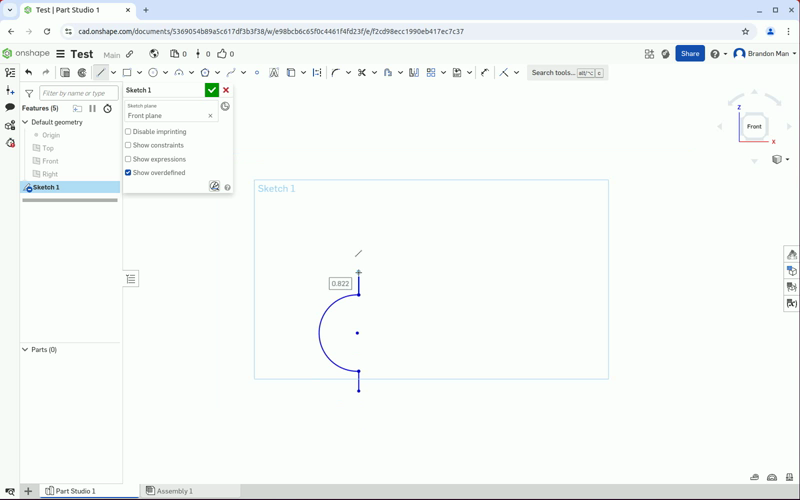
scroll(-6)
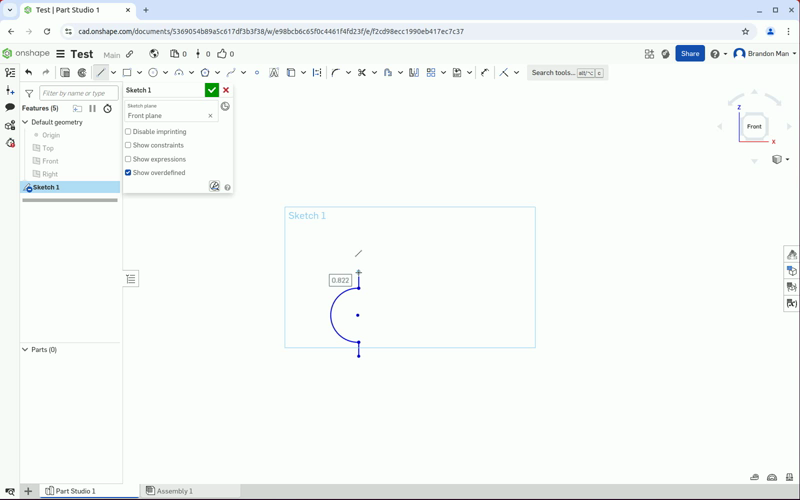
scroll(-6)
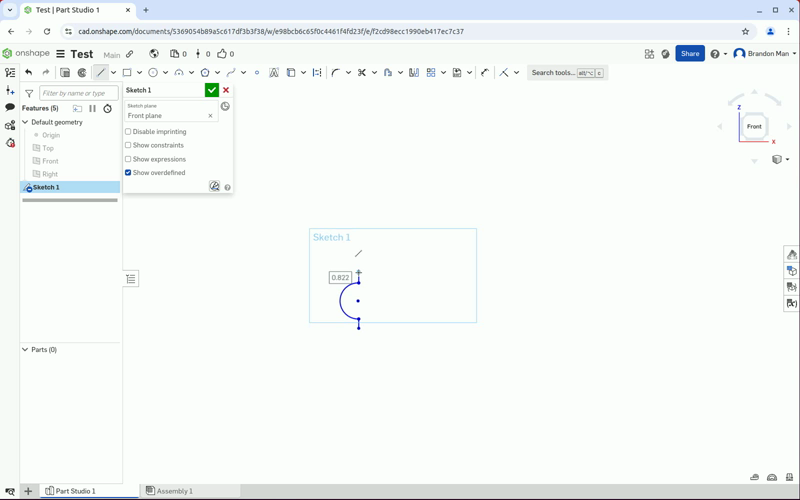
scroll(-6)
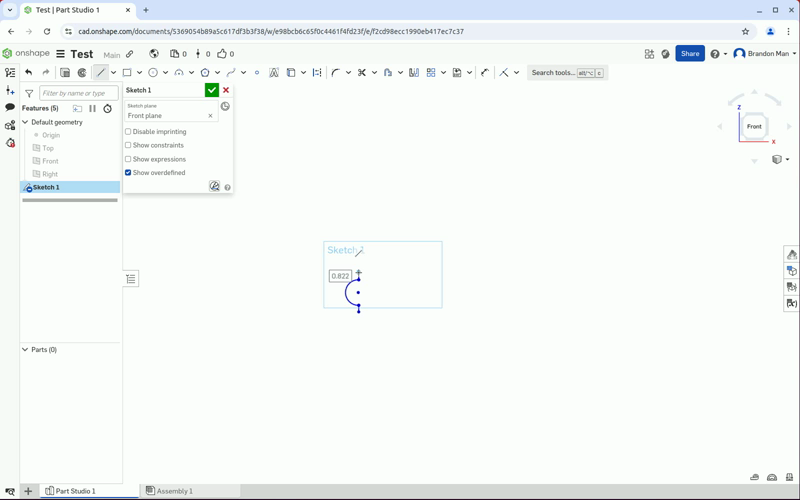
scroll(-6)
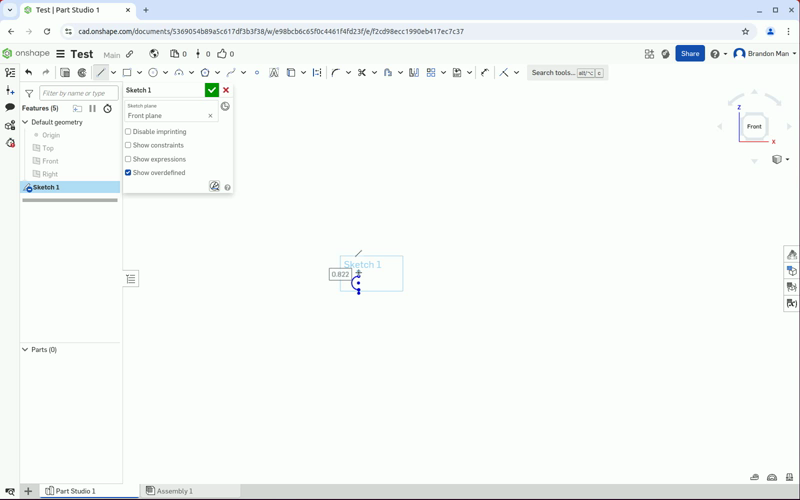
key_up(shift)
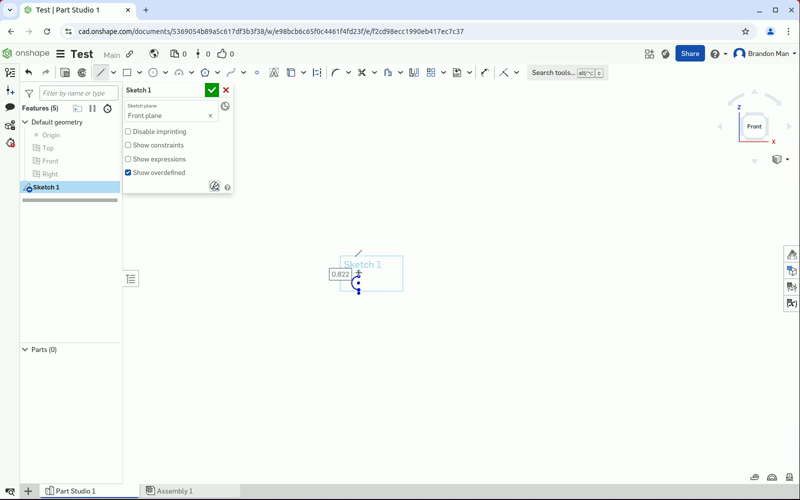
key(esc)
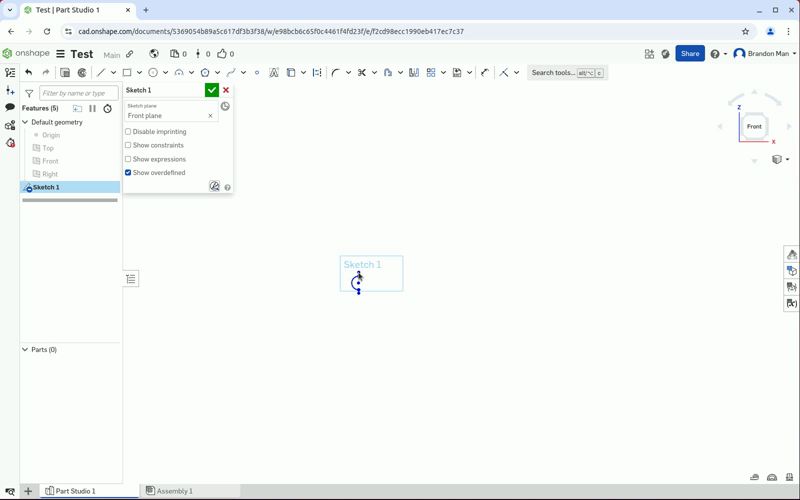
key(a)
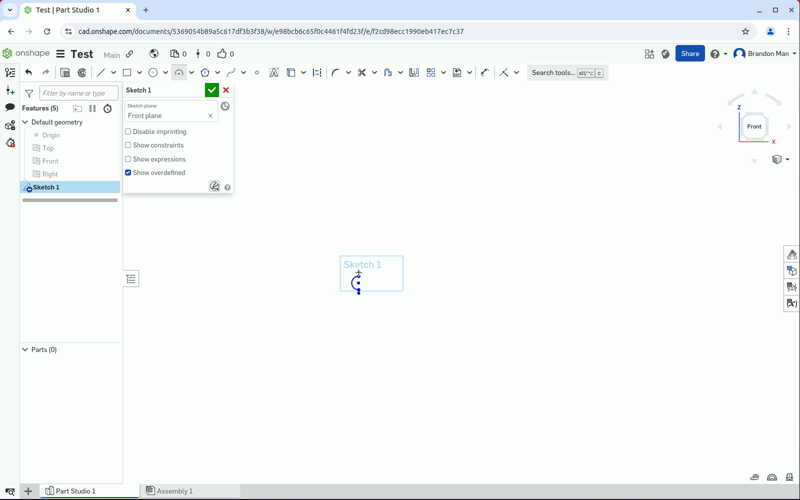
mouse_move(358, 272)
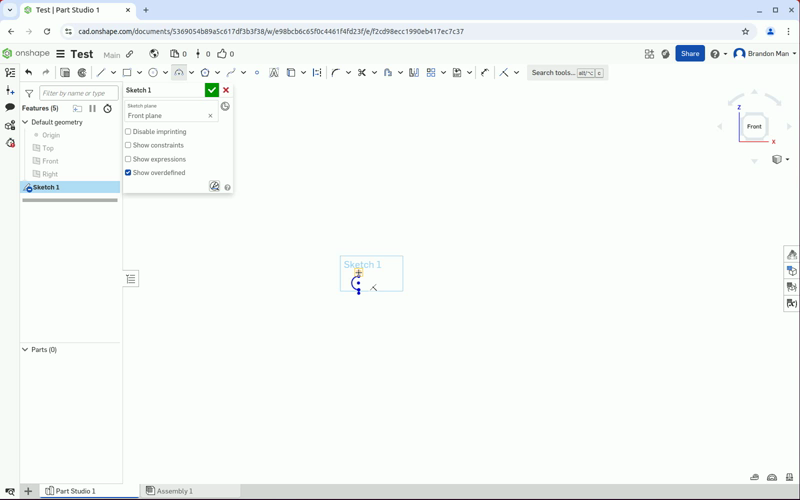
scroll(6)
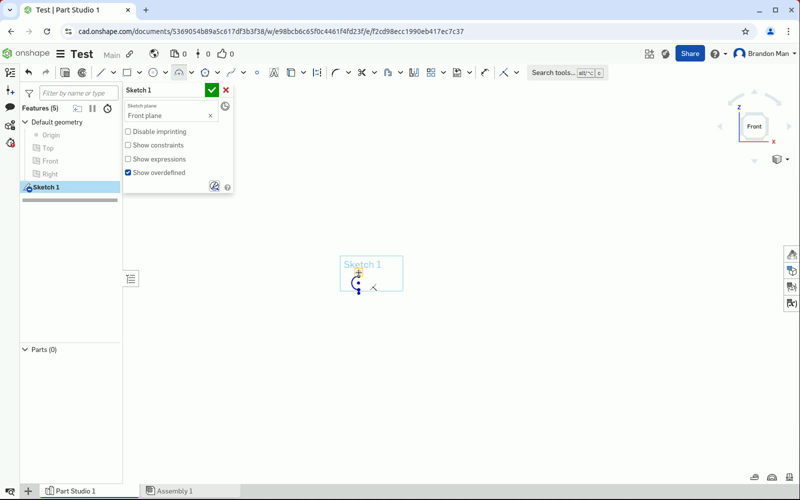
scroll(6)
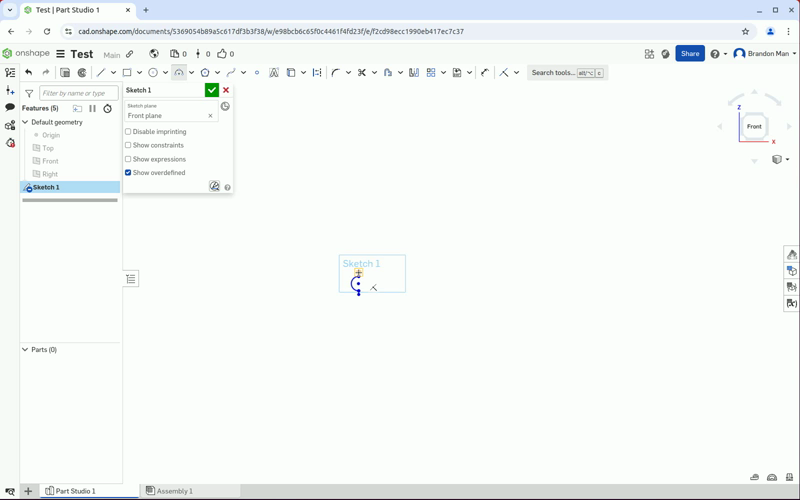
scroll(6)
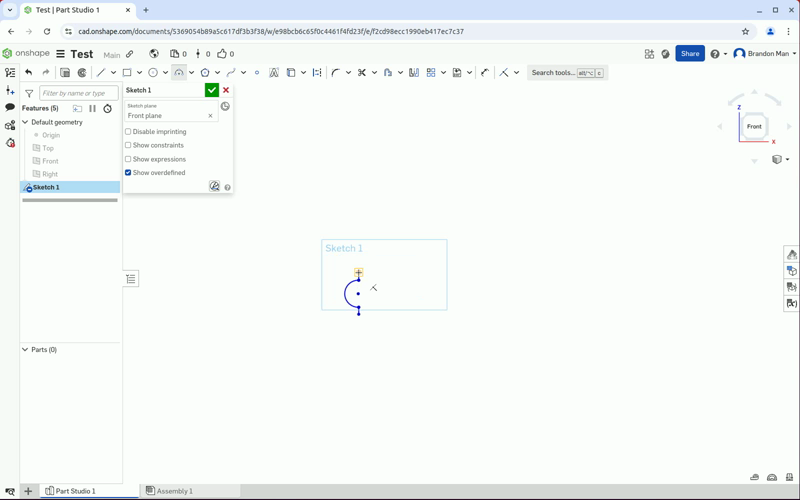
scroll(6)
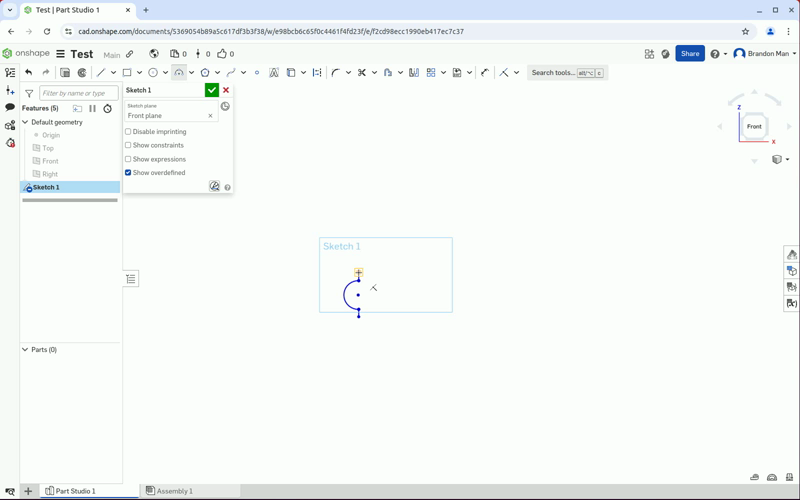
scroll(6)
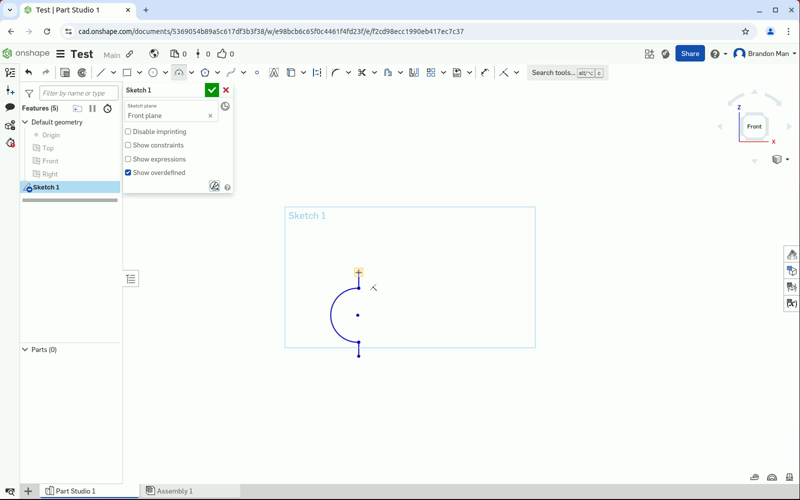
scroll(6)
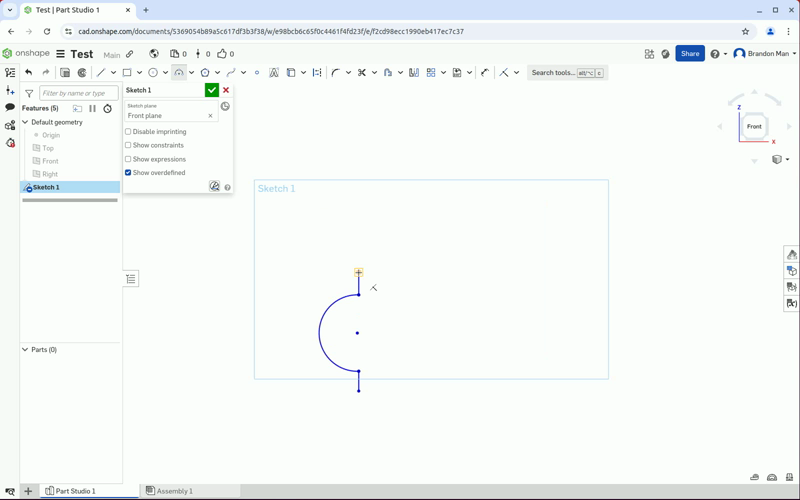
scroll(6)
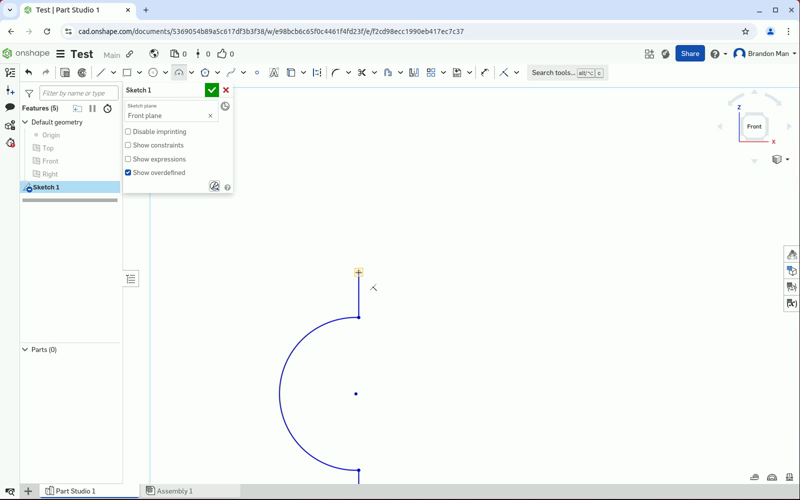
click(358, 272)
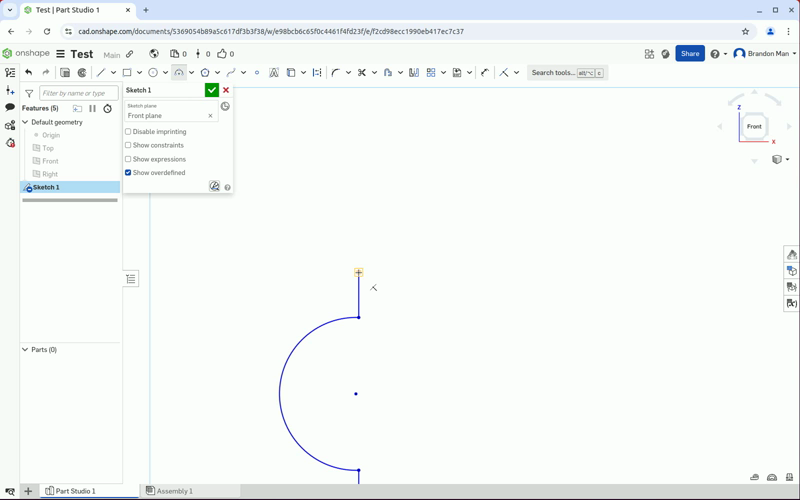
scroll(-6)
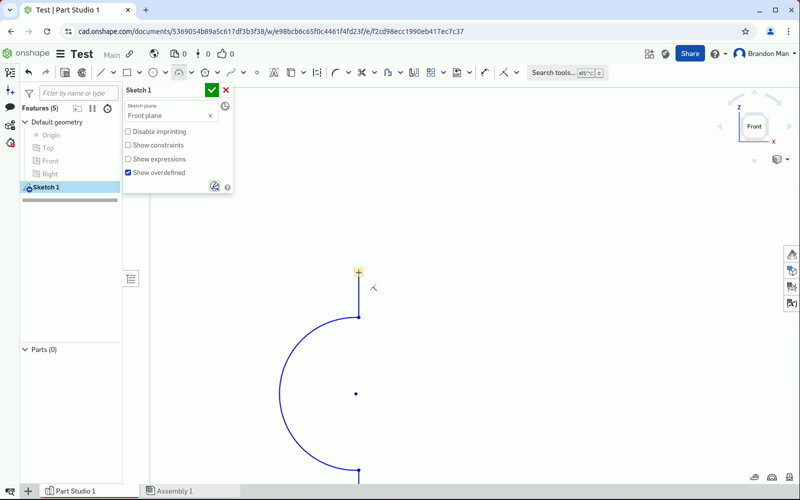
scroll(-6)
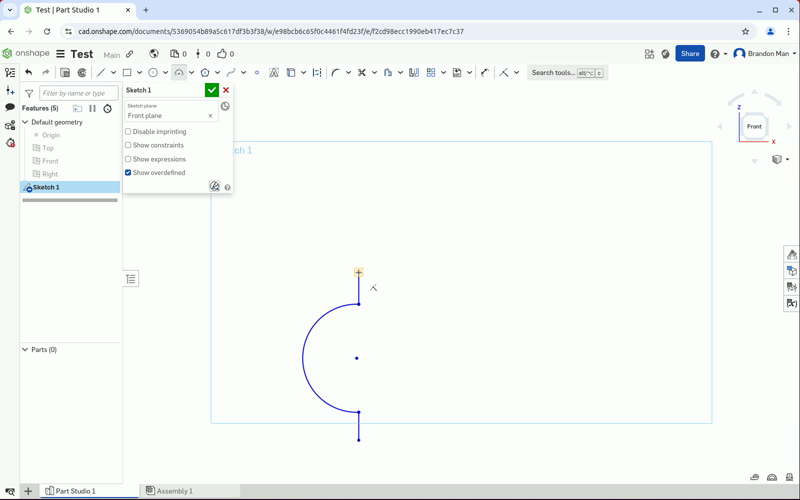
scroll(-6)
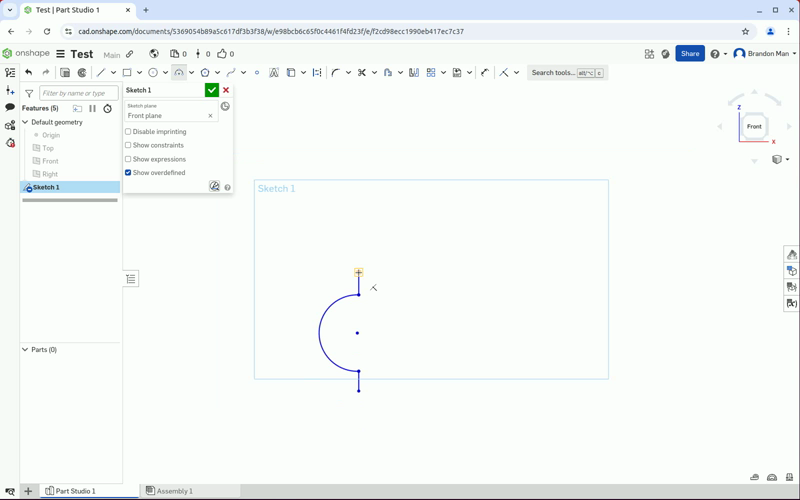
scroll(-6)
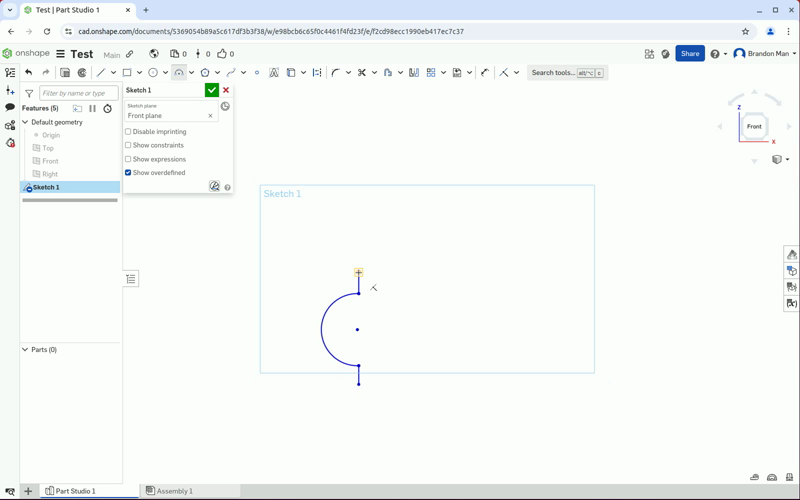
scroll(-6)
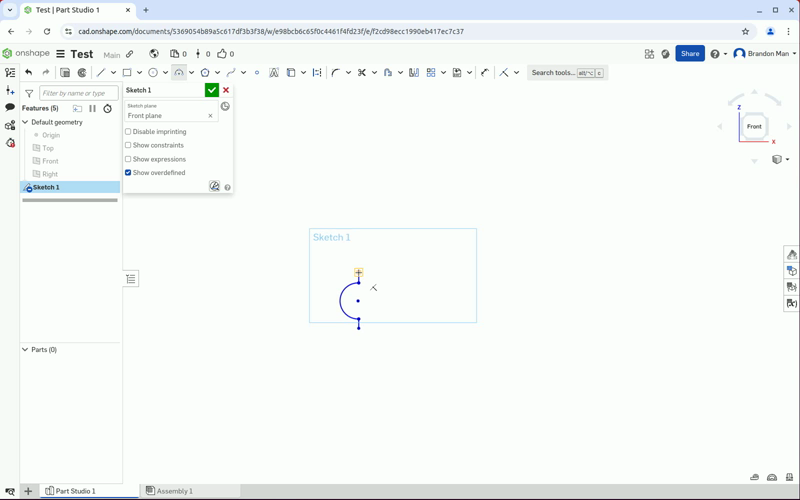
scroll(-6)
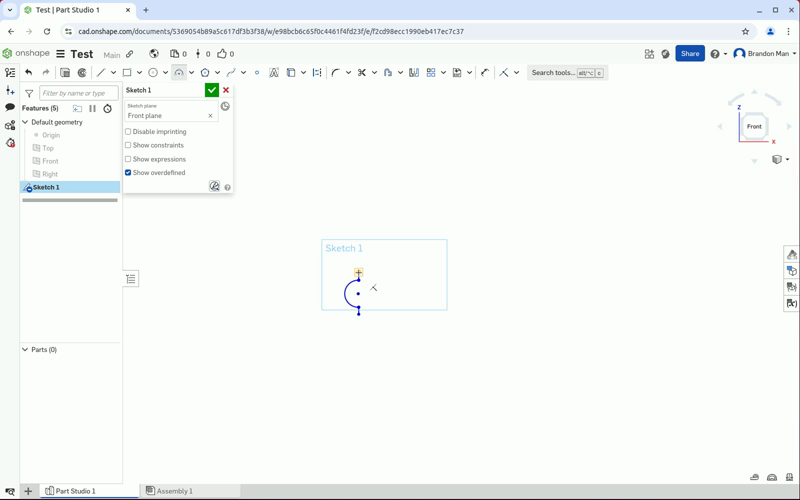
scroll(-6)
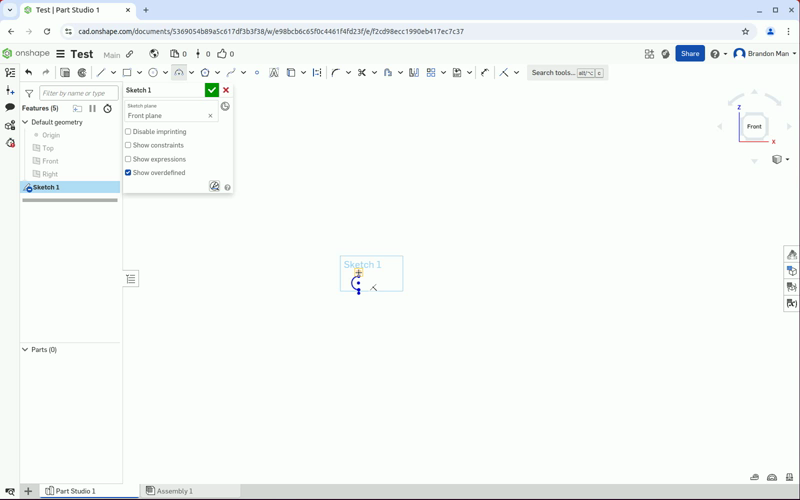
mouse_move(358, 293)
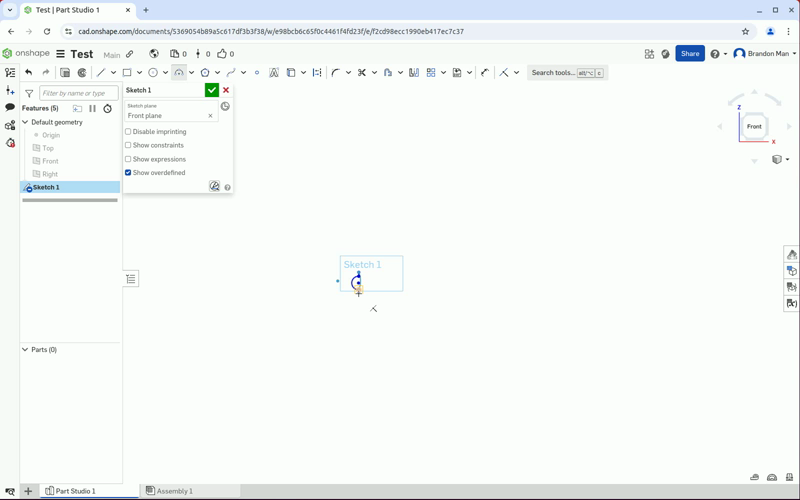
scroll(6)
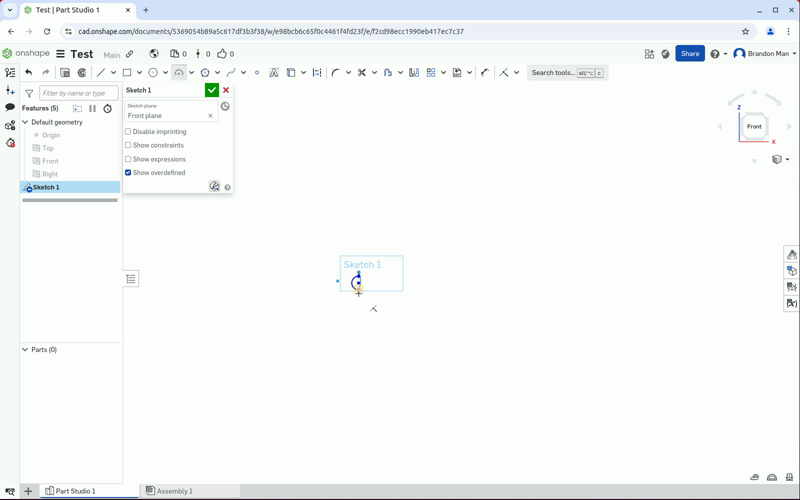
scroll(6)
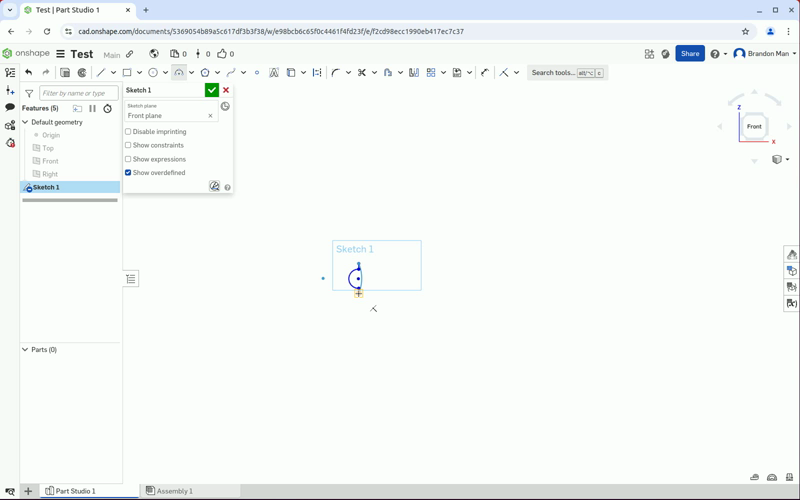
scroll(6)
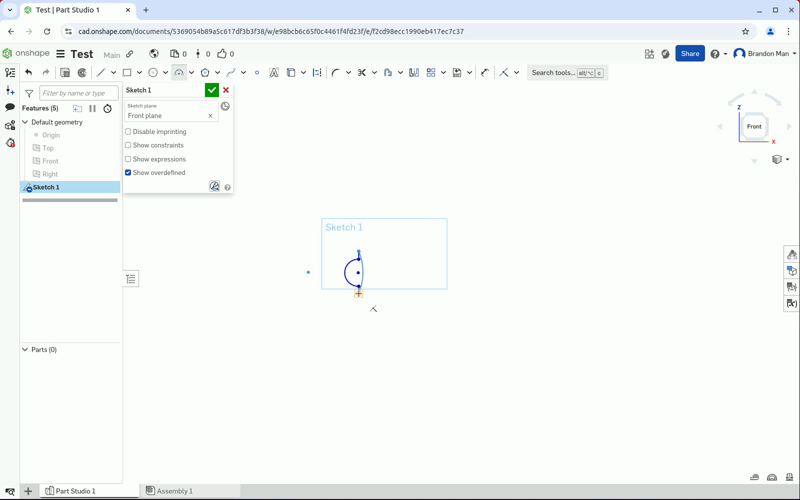
scroll(6)
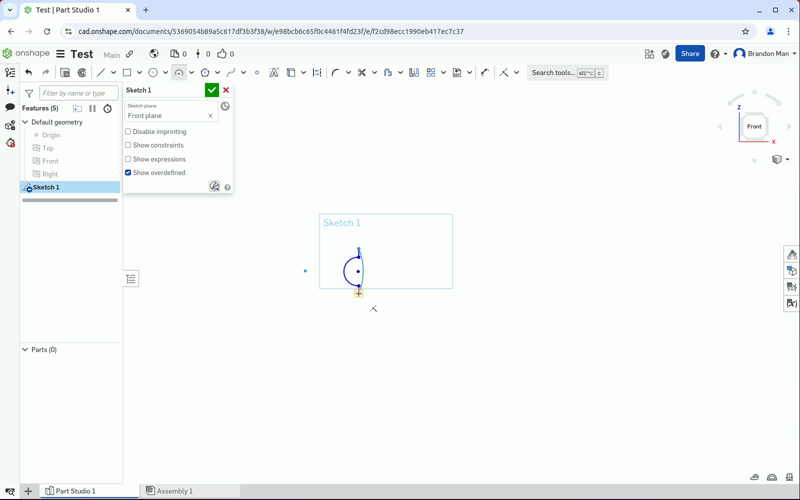
scroll(6)
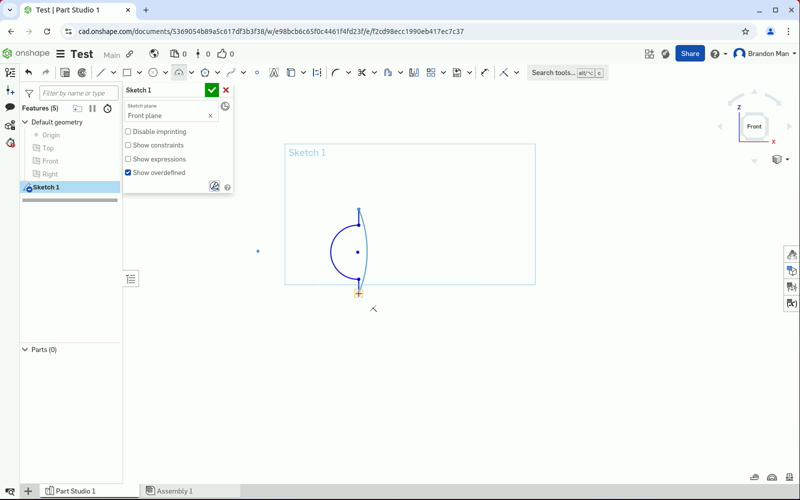
scroll(6)
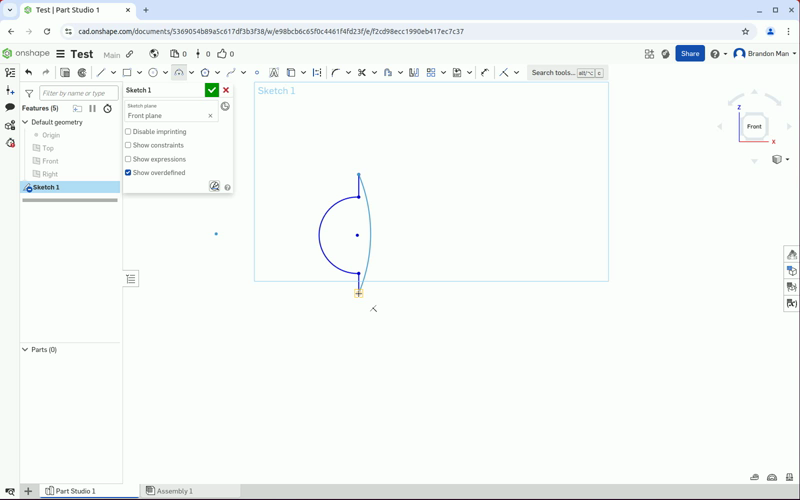
scroll(6)
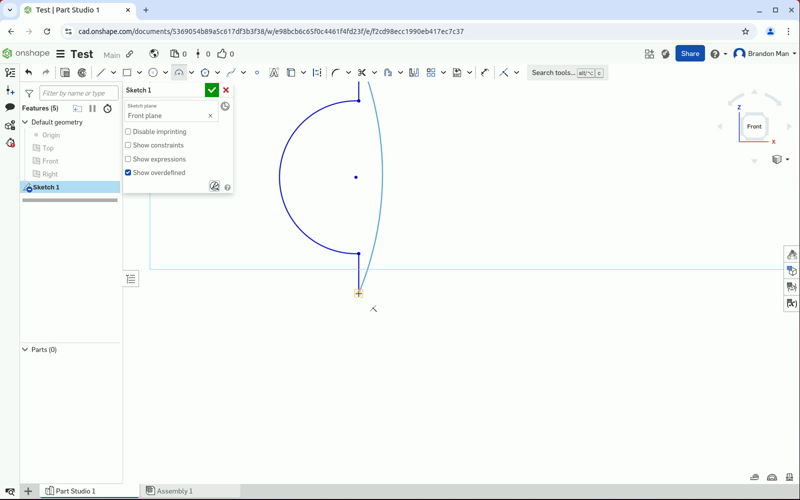
click(358, 293)
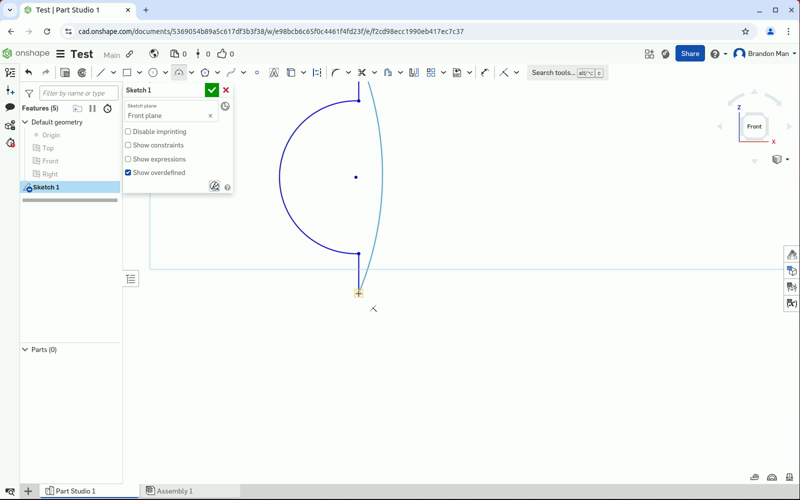
scroll(-6)
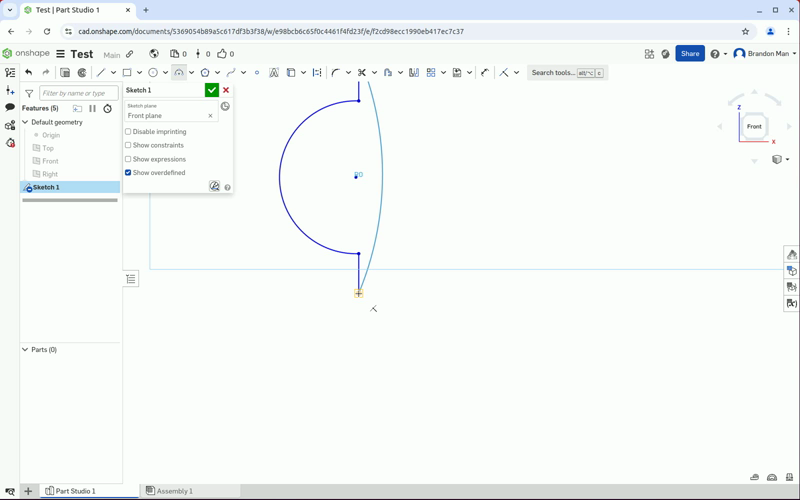
scroll(-6)
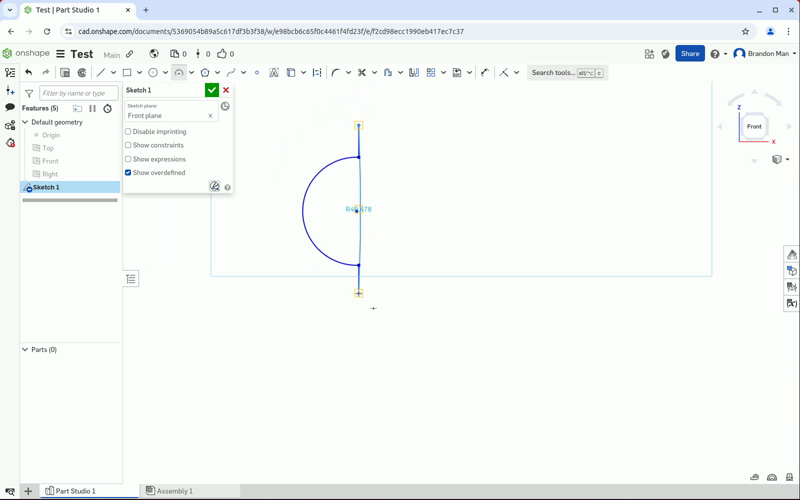
scroll(-6)
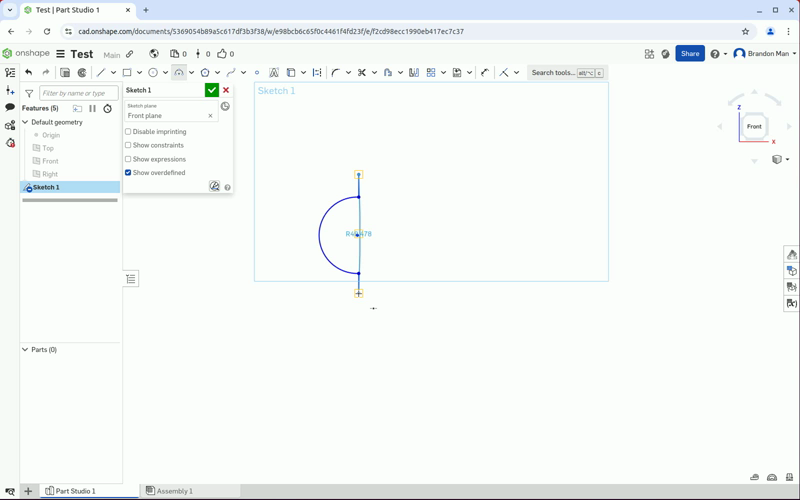
scroll(-6)
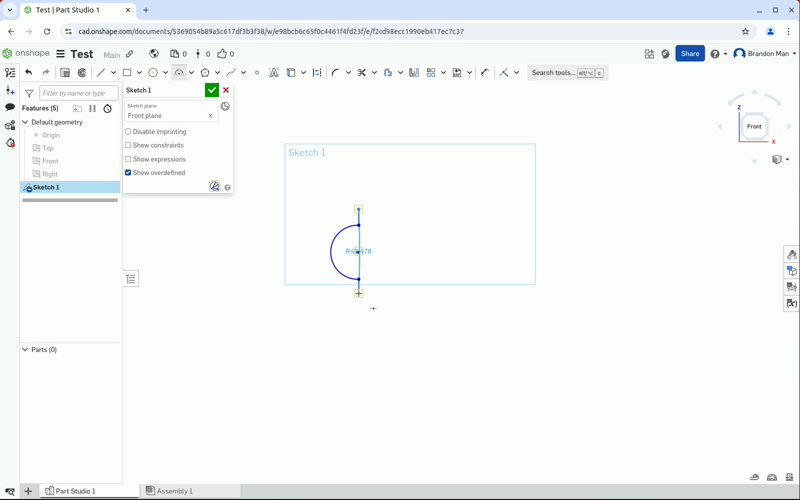
scroll(-6)
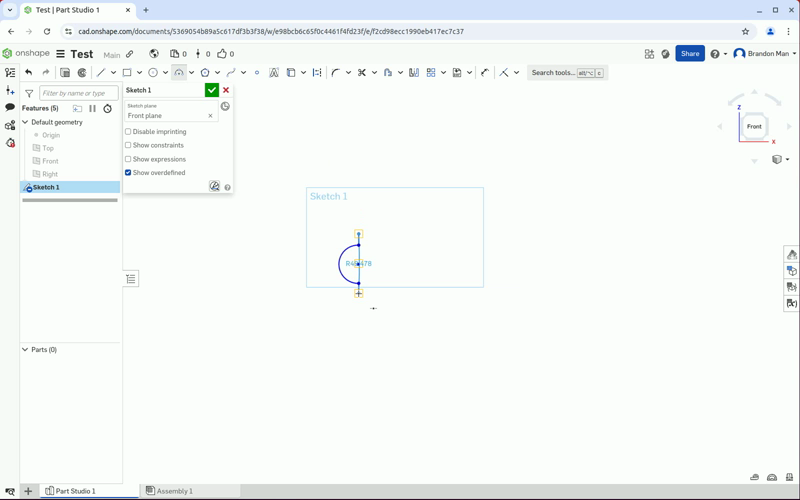
scroll(-6)
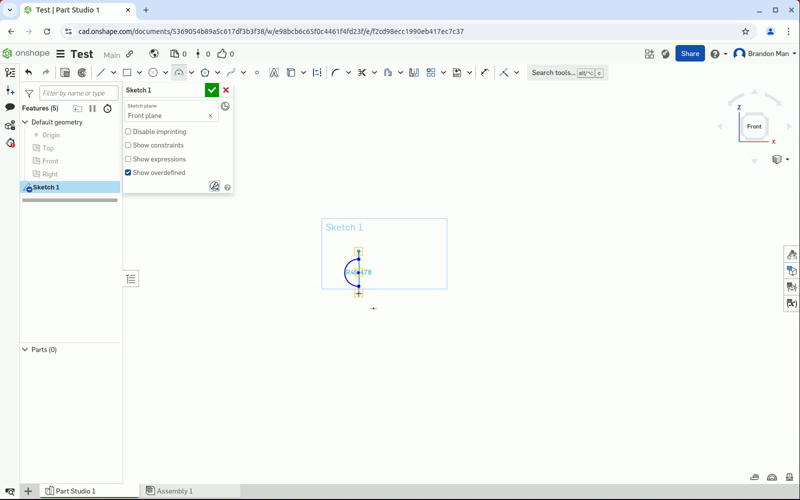
scroll(-6)
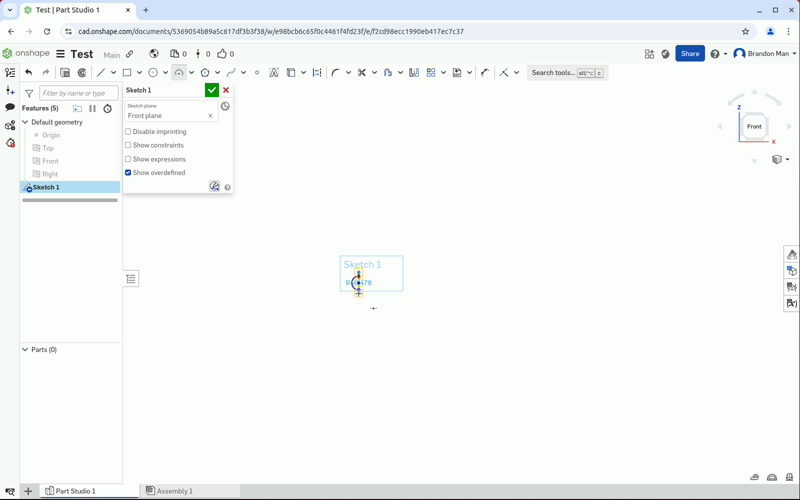
key_down(shift)
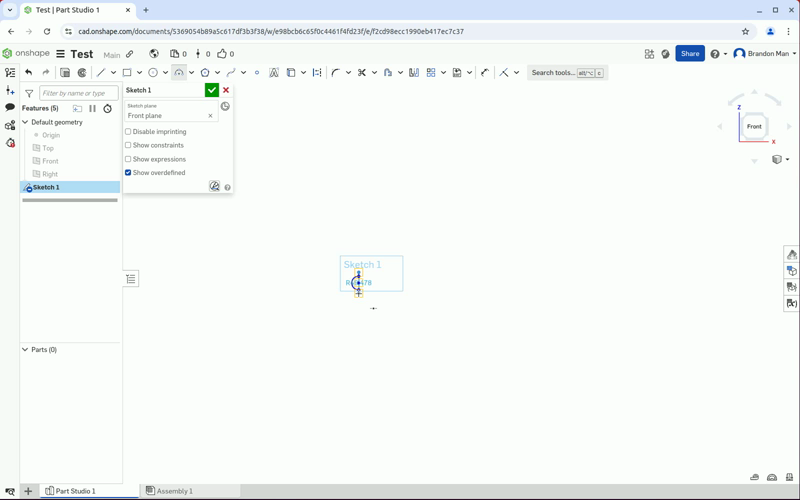
mouse_move(348, 282)
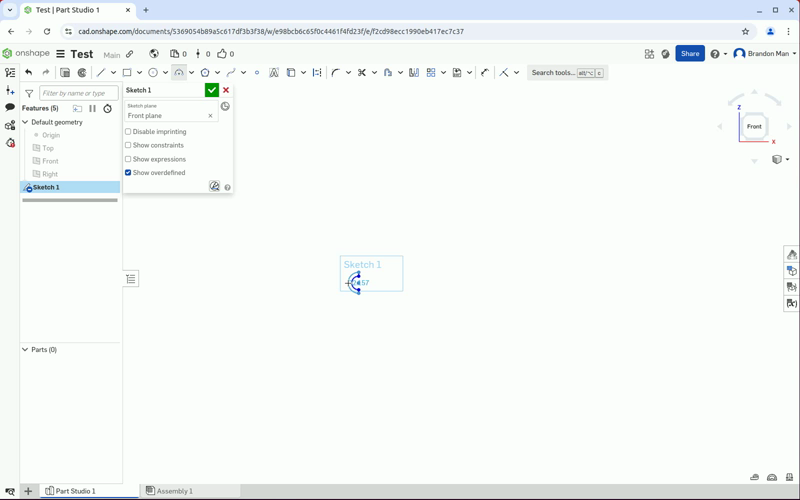
scroll(6)
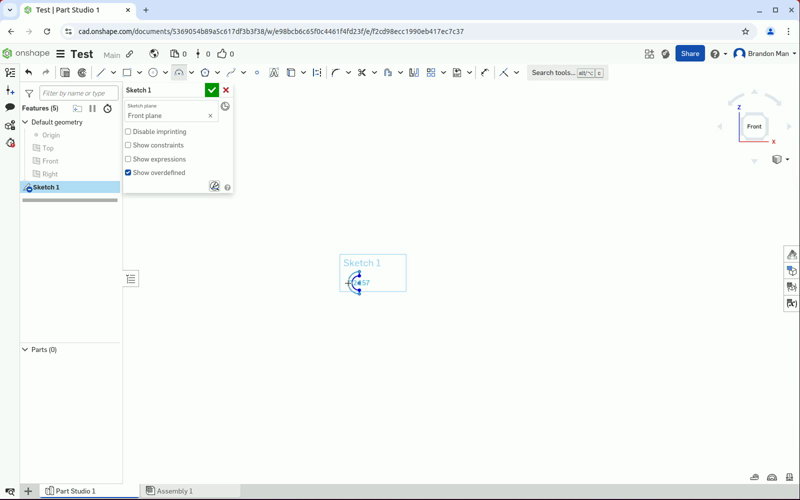
scroll(6)
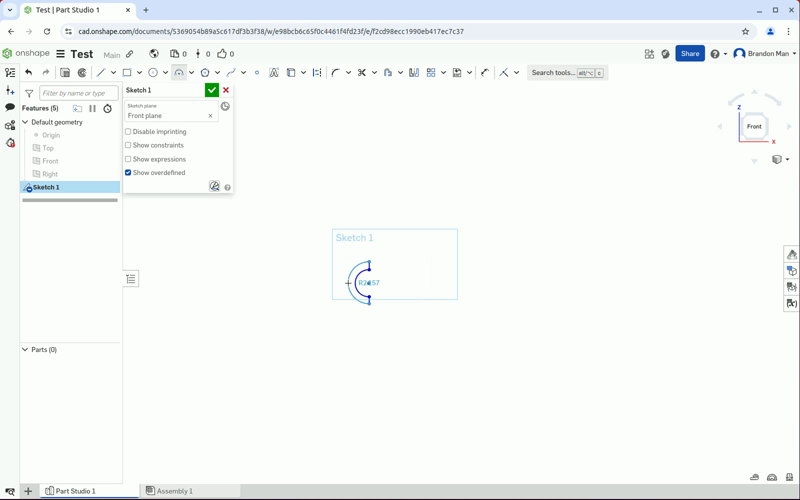
scroll(6)
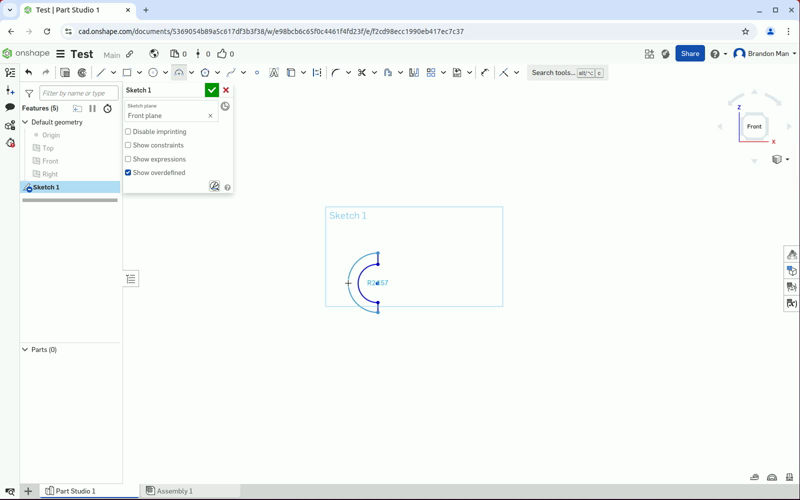
scroll(6)
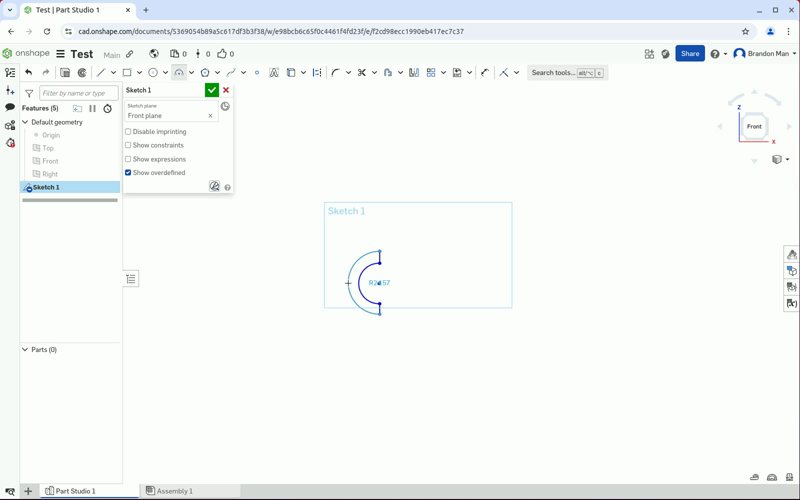
scroll(6)
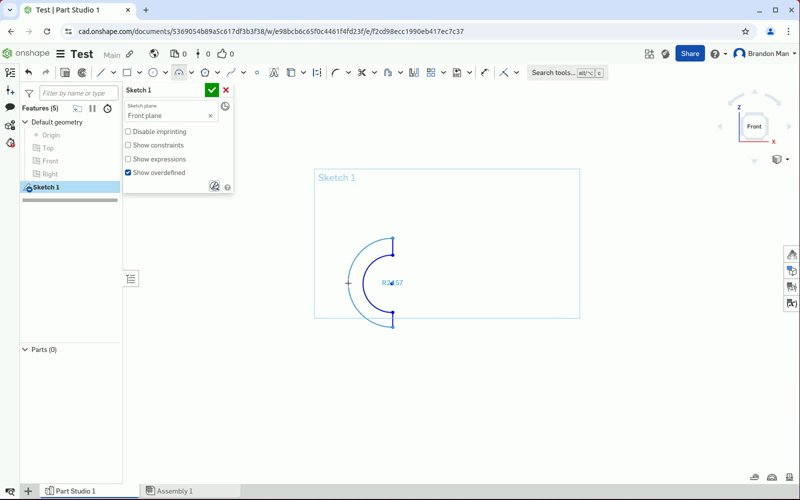
scroll(6)
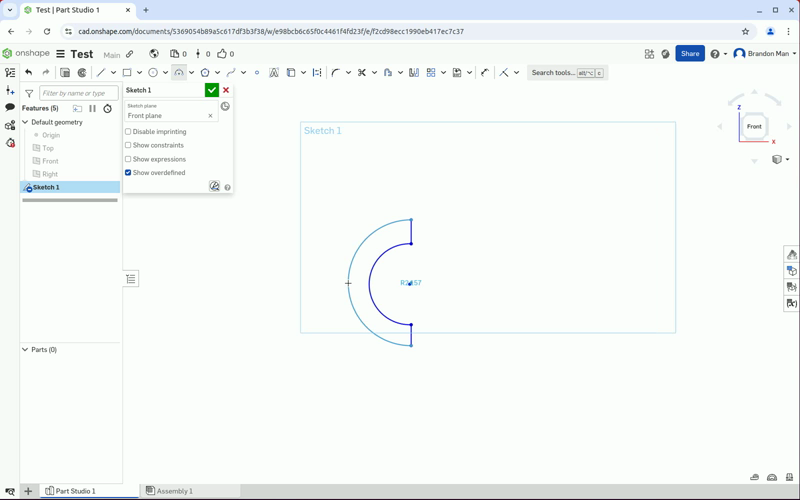
scroll(6)
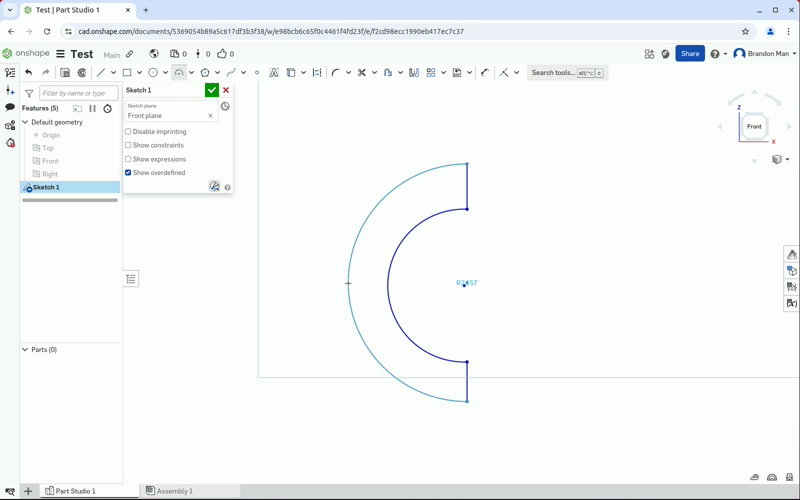
click(348, 282)
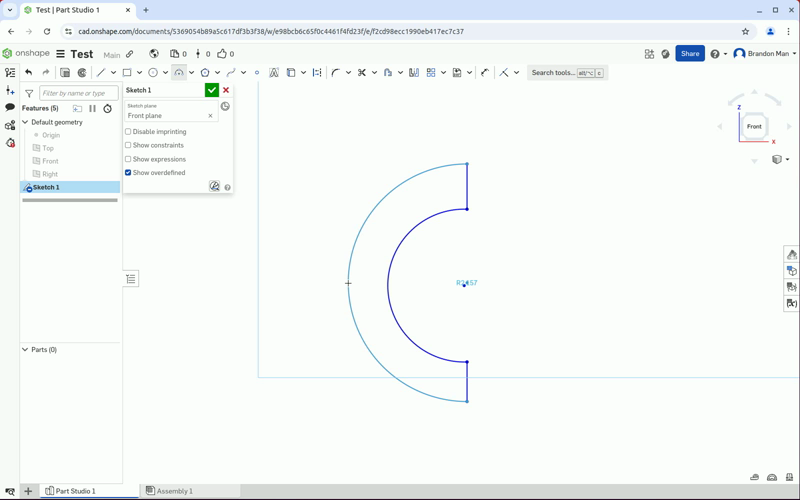
scroll(-6)
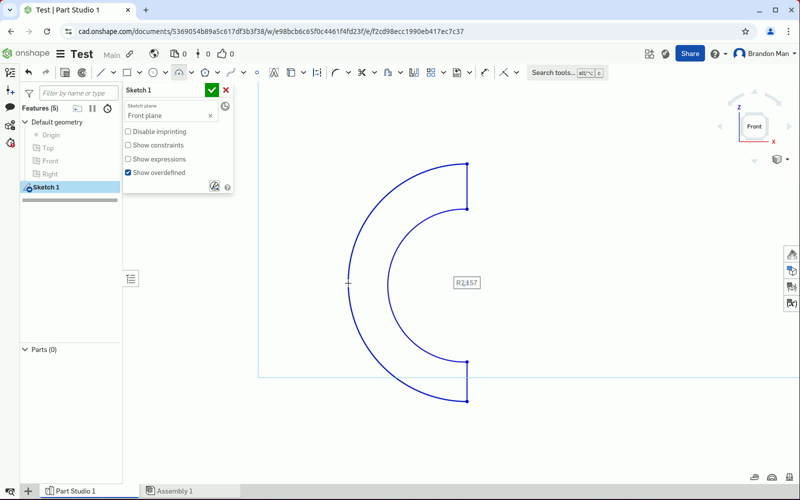
scroll(-6)
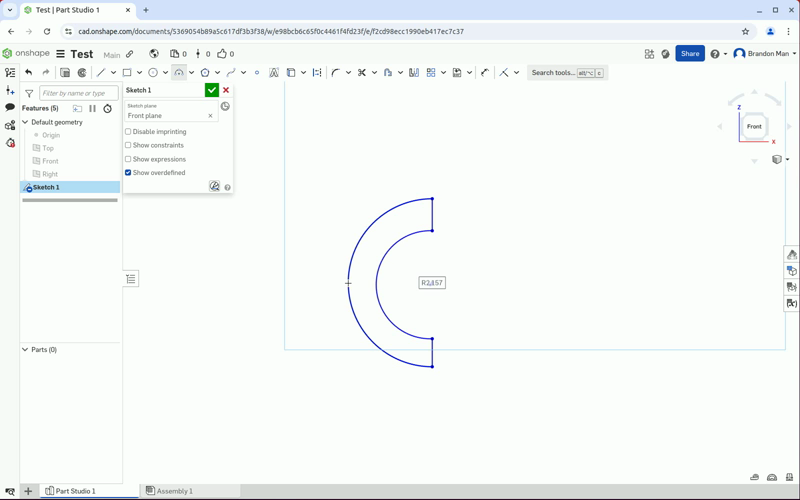
scroll(-6)
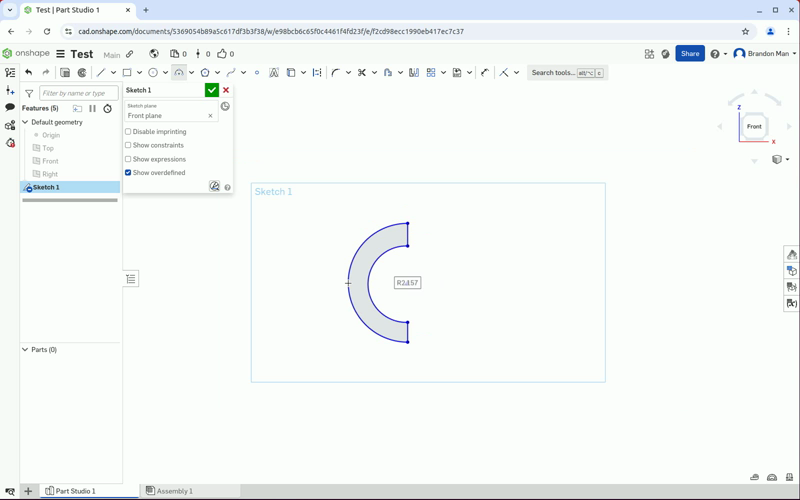
scroll(-6)
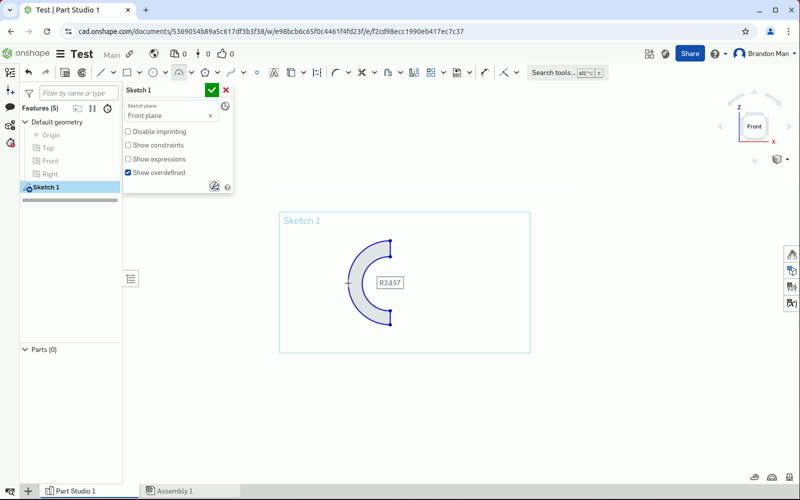
scroll(-6)
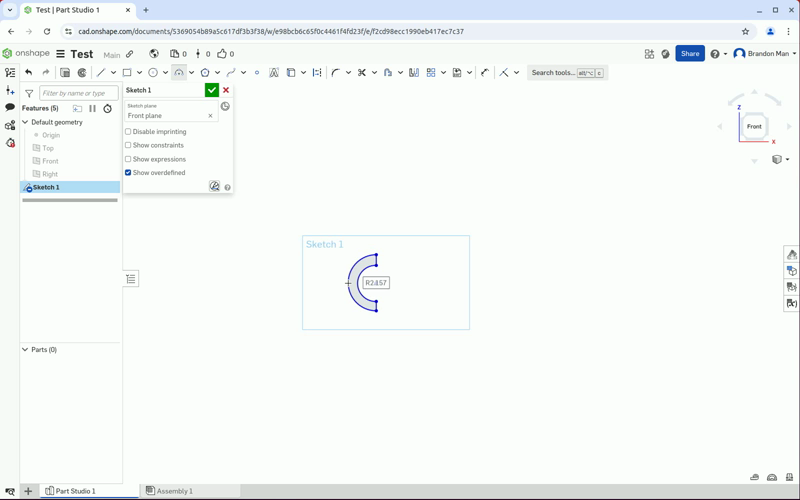
scroll(-6)
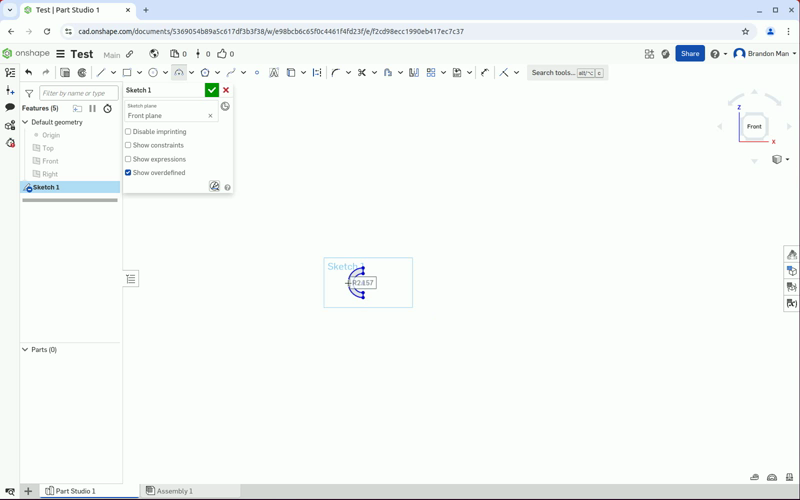
scroll(-6)
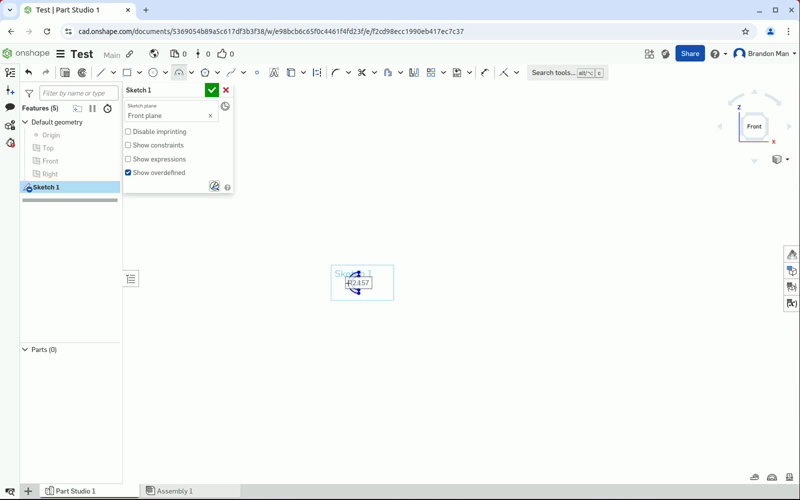
key_up(shift)
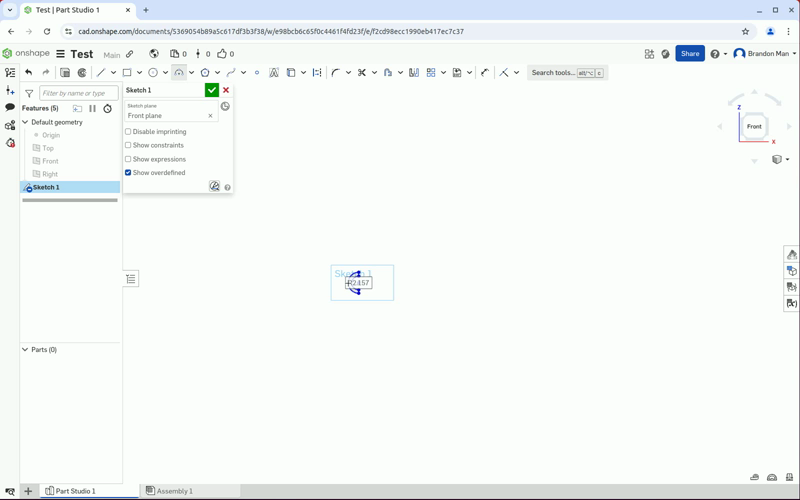
key(esc)
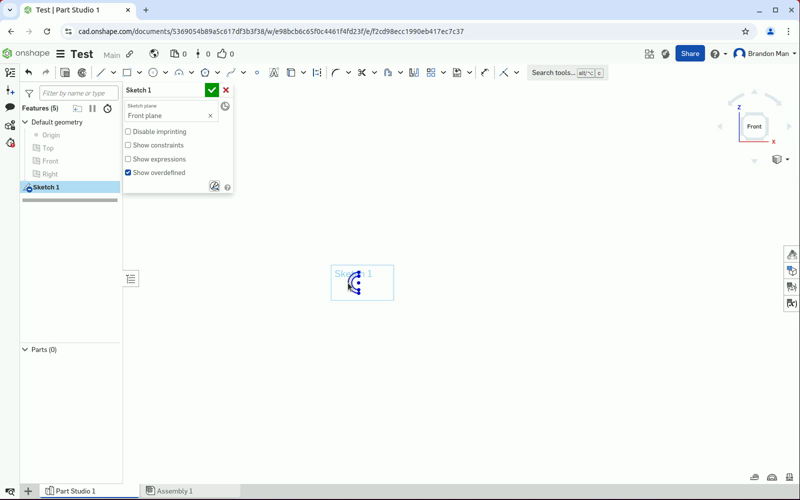
mouse_move(351, 285)
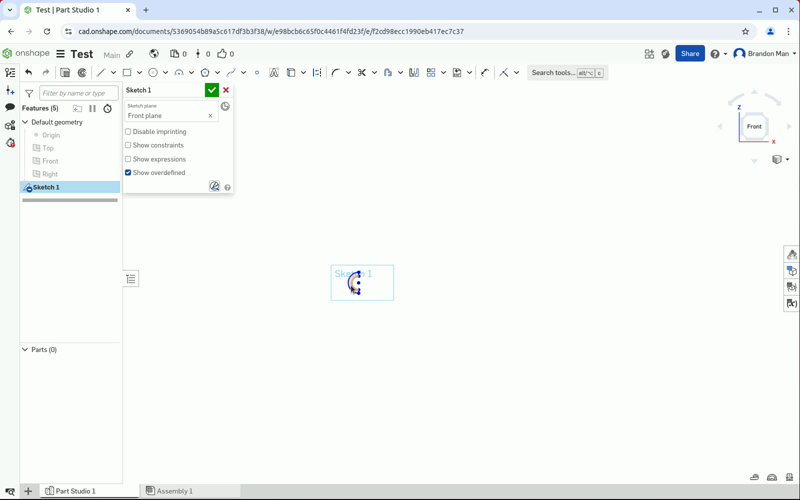
scroll(6)
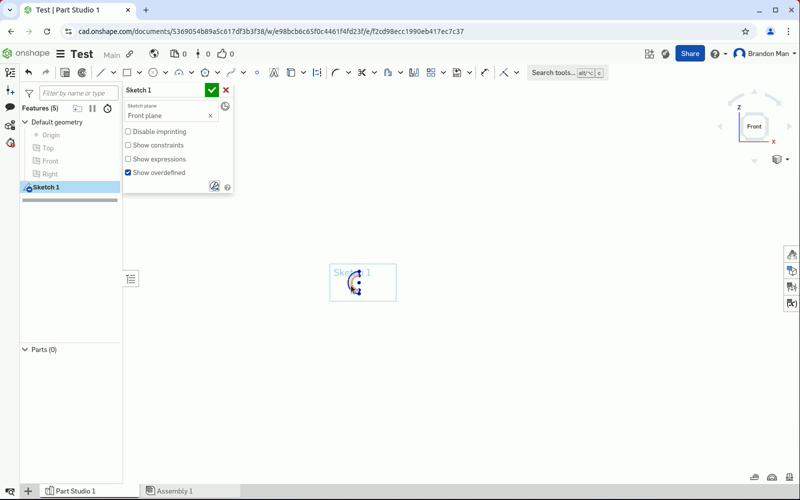
scroll(6)
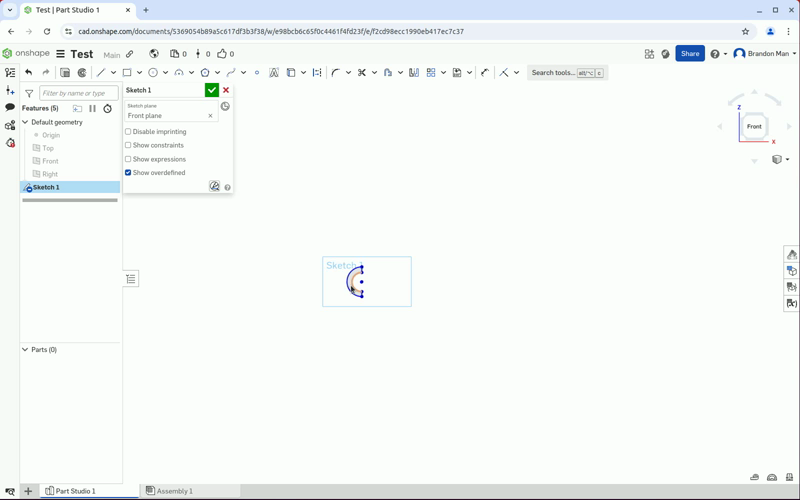
scroll(6)
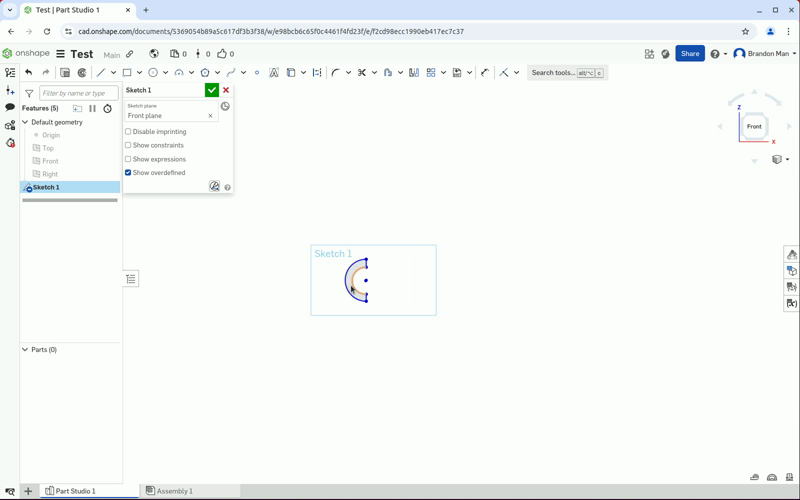
scroll(6)
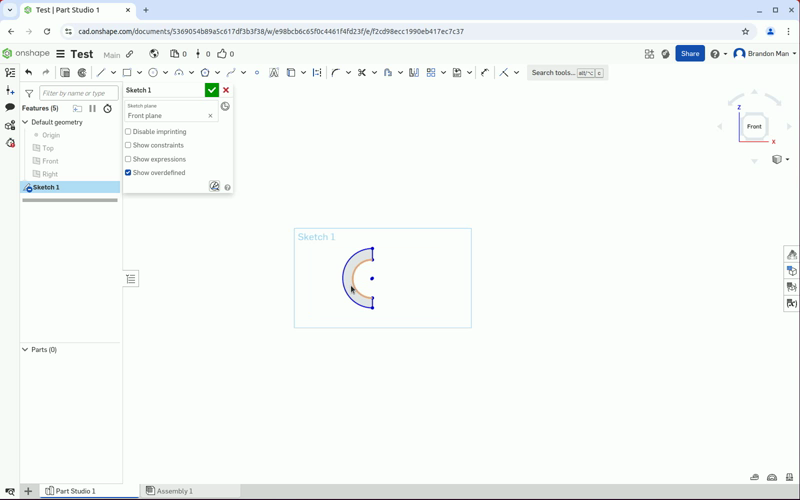
scroll(6)
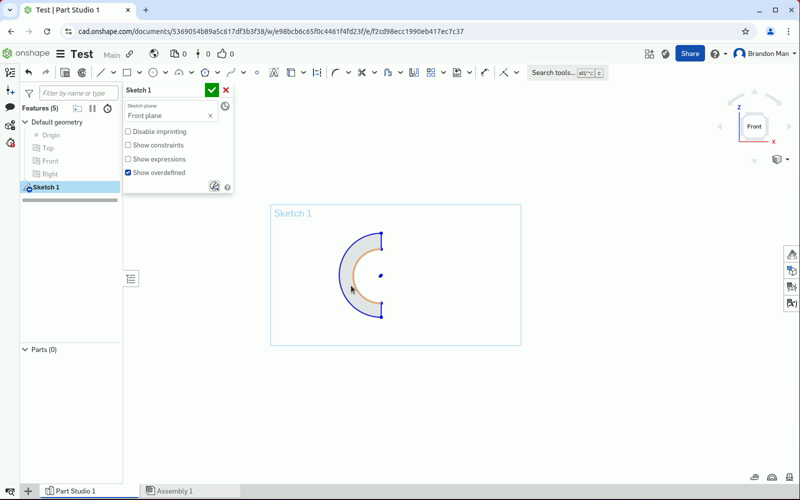
scroll(6)
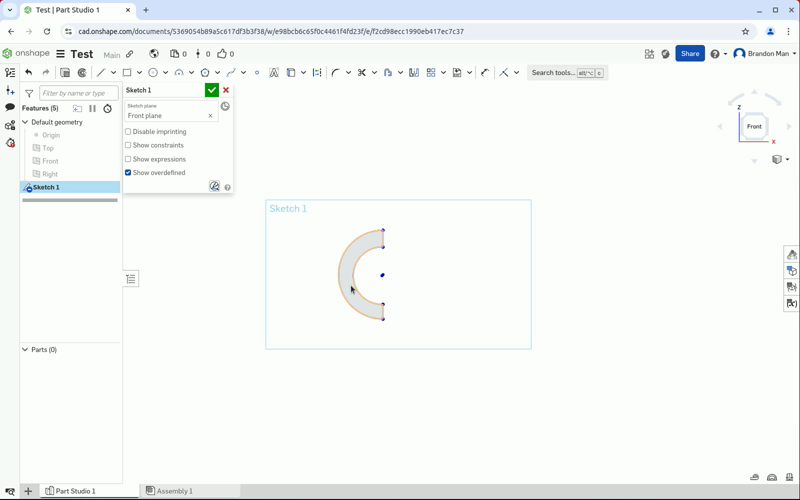
scroll(6)
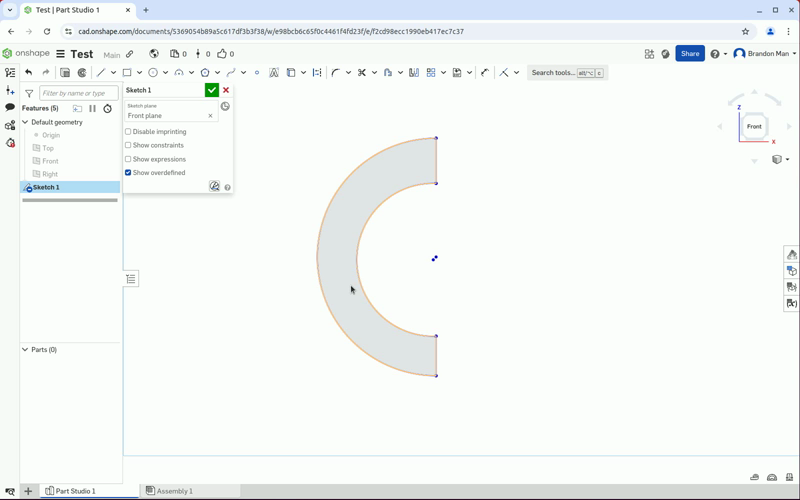
click(351, 285)
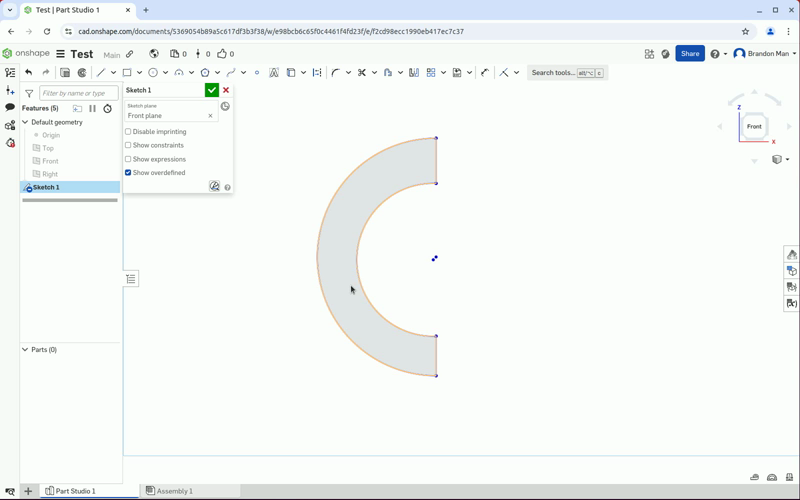
scroll(-6)
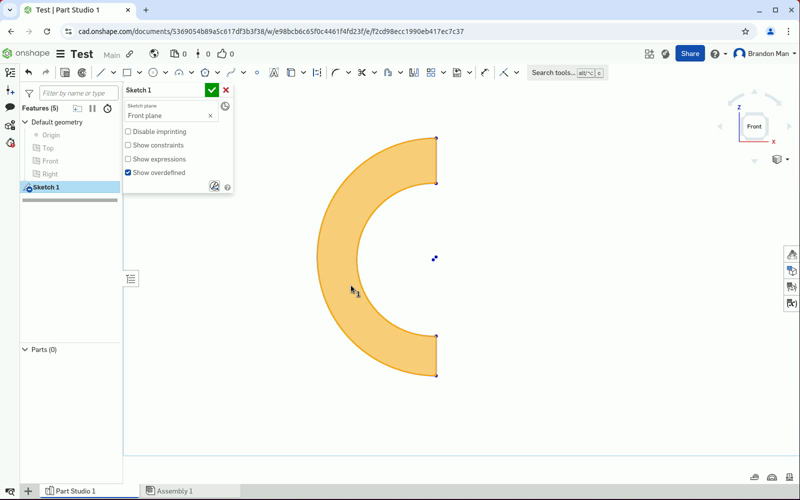
scroll(-6)
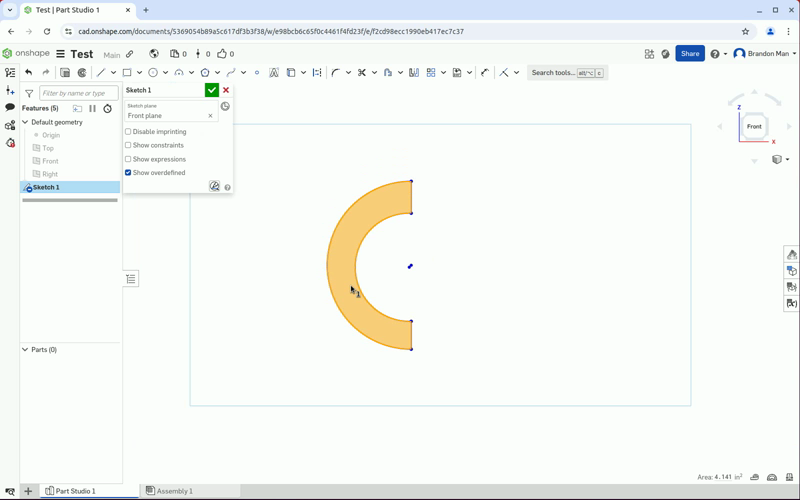
scroll(-6)
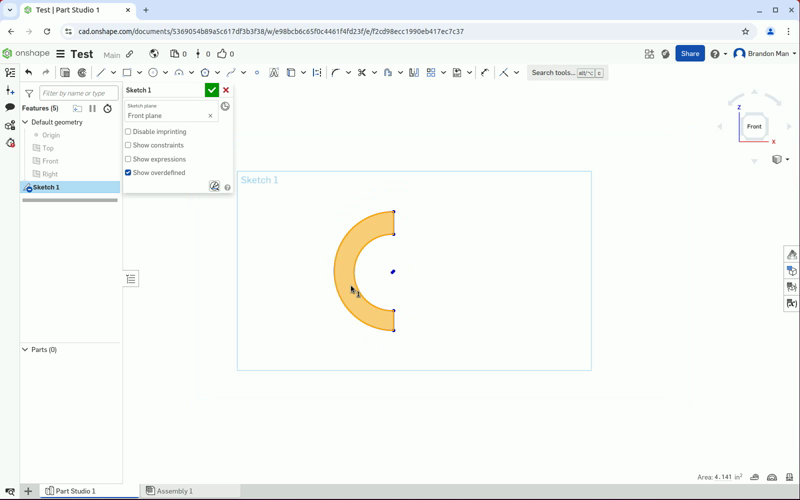
scroll(-6)
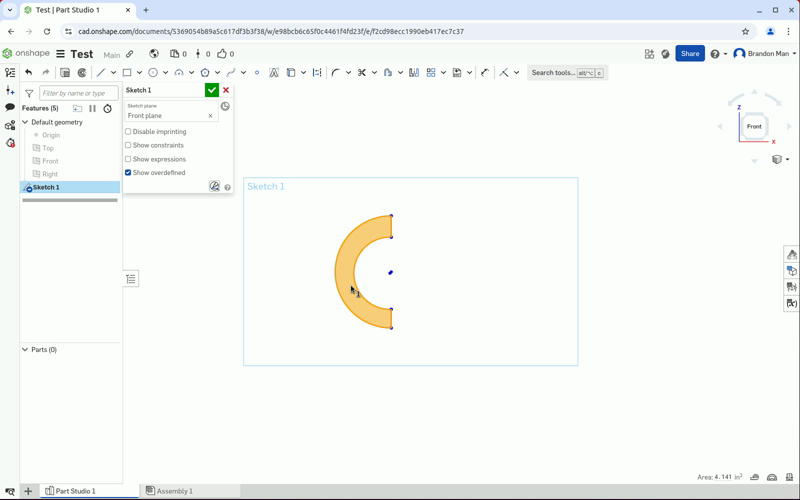
scroll(-6)
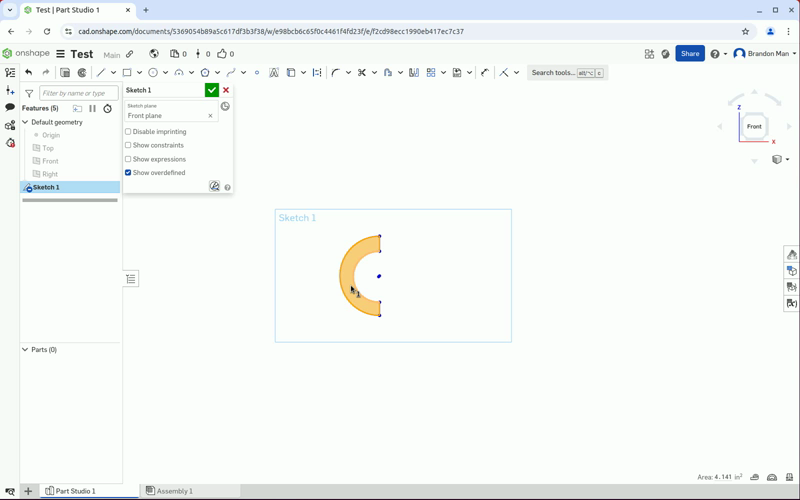
scroll(-6)
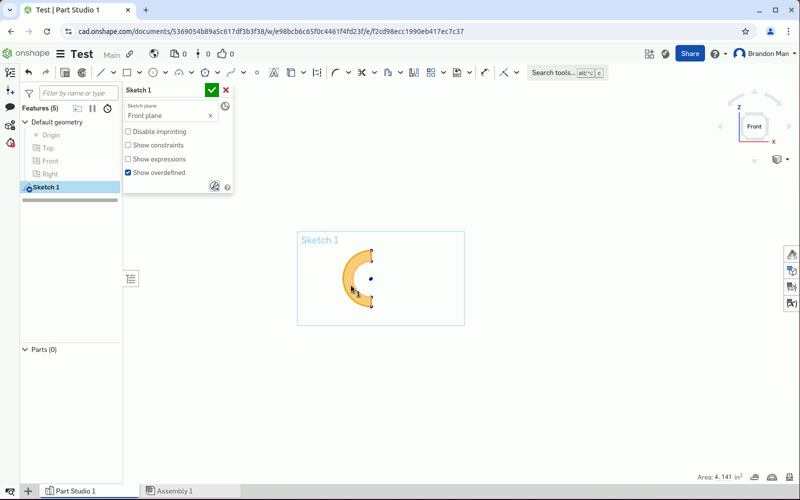
scroll(-6)
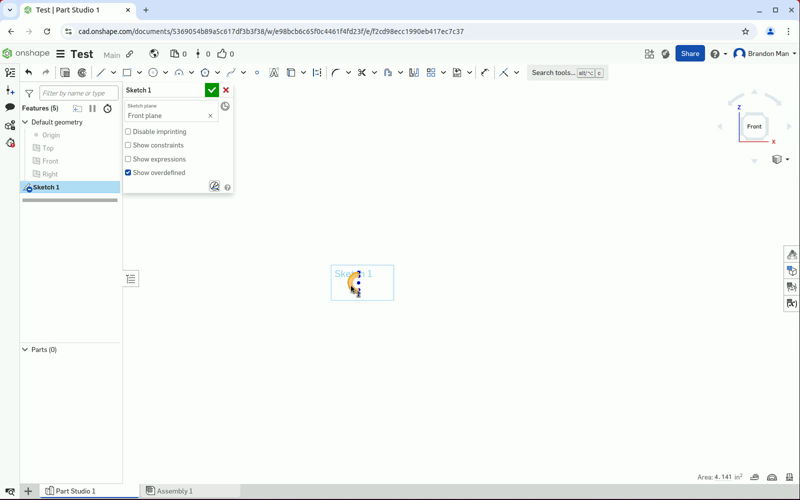
mouse_move(73, 352)
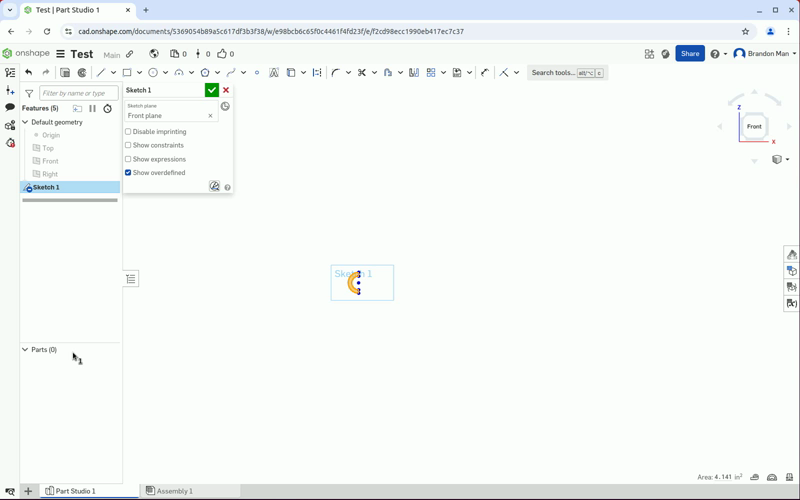
key(shift+y)
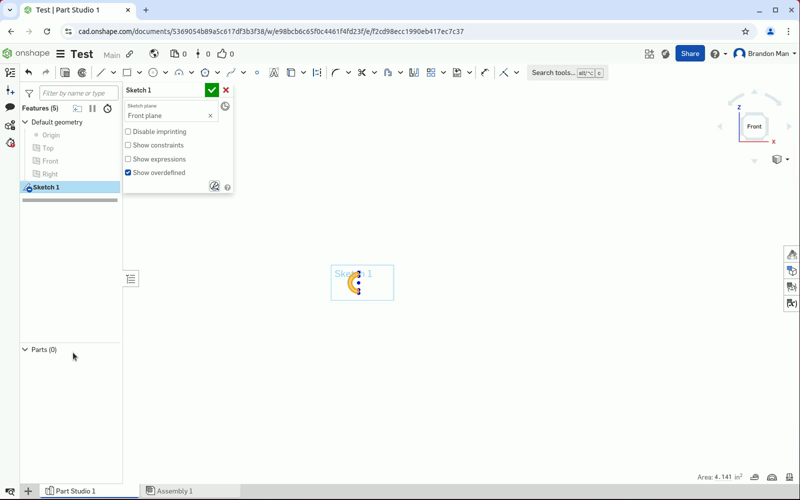
key(shift+e)
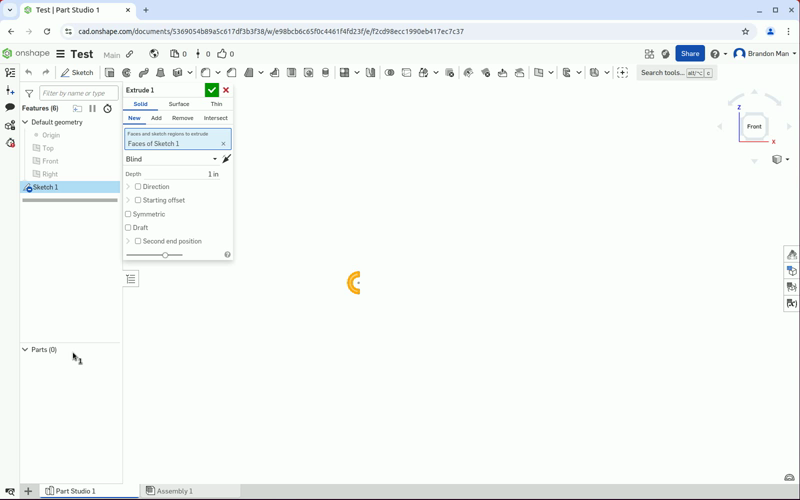
mouse_move(143, 106)
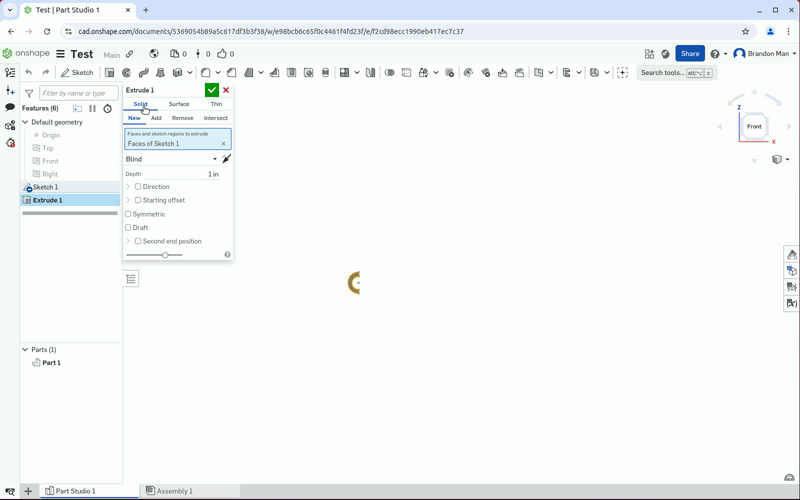
click(143, 106)
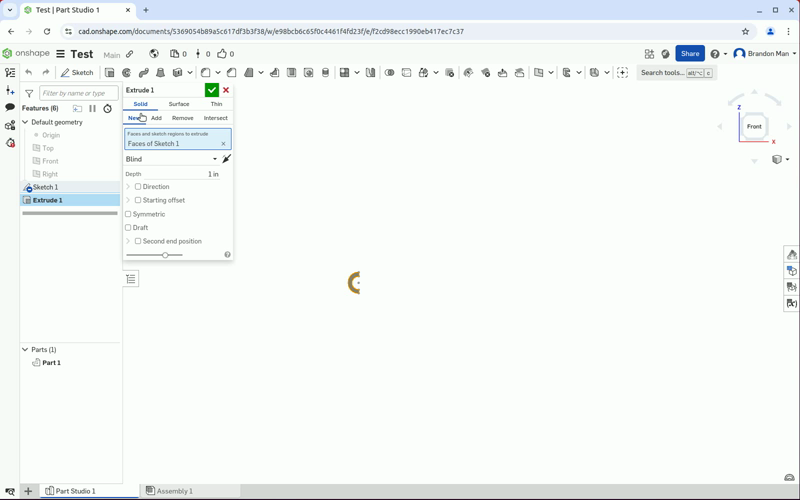
mouse_move(137, 120)
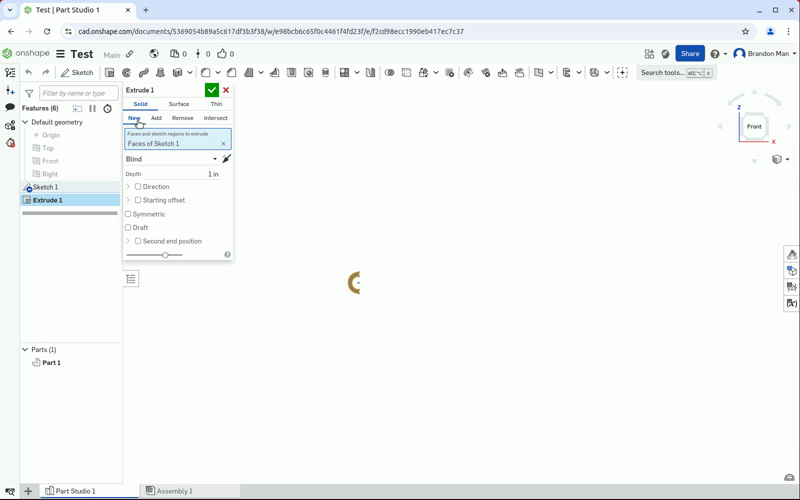
click(137, 120)
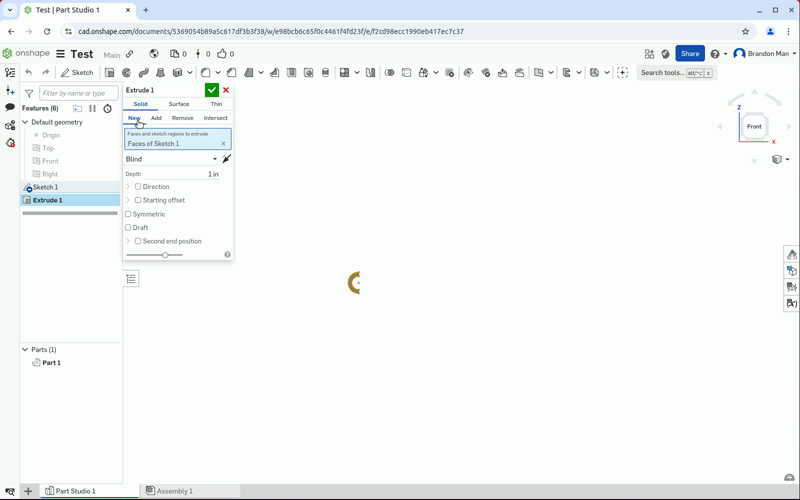
key(tab, 4)
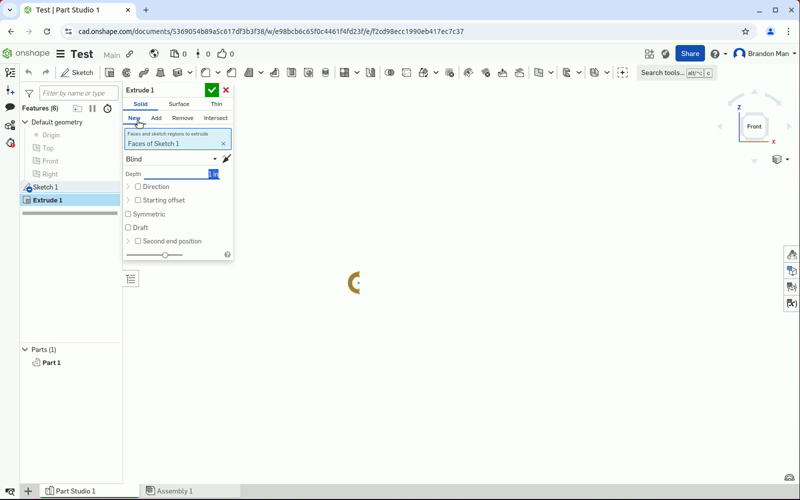
text(1.926)
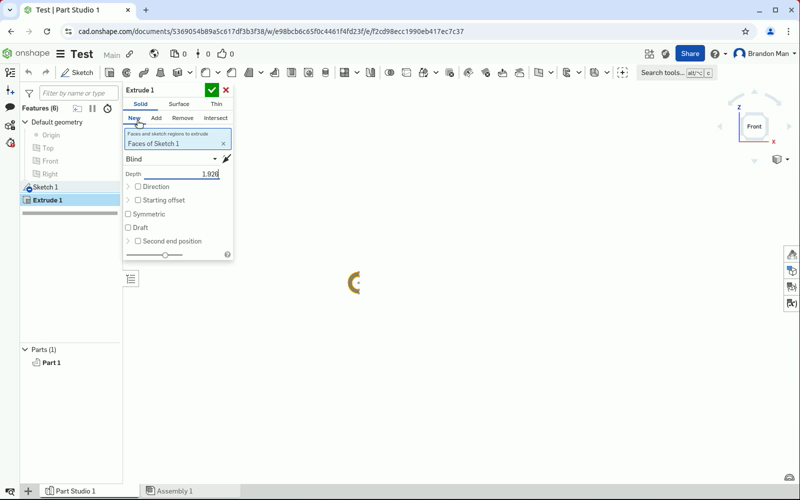
key(tab, 3)
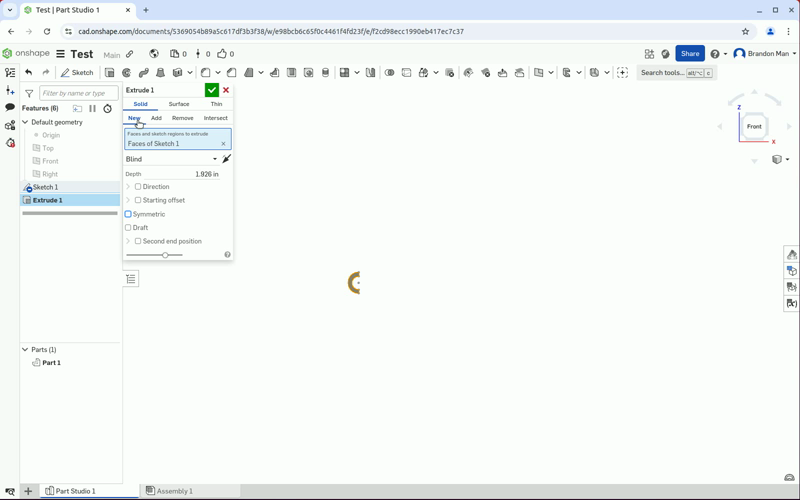
key(space)
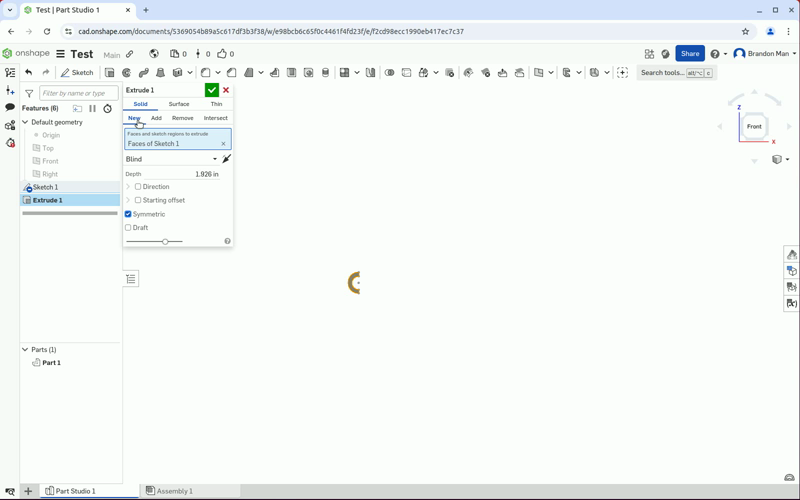
key(enter)
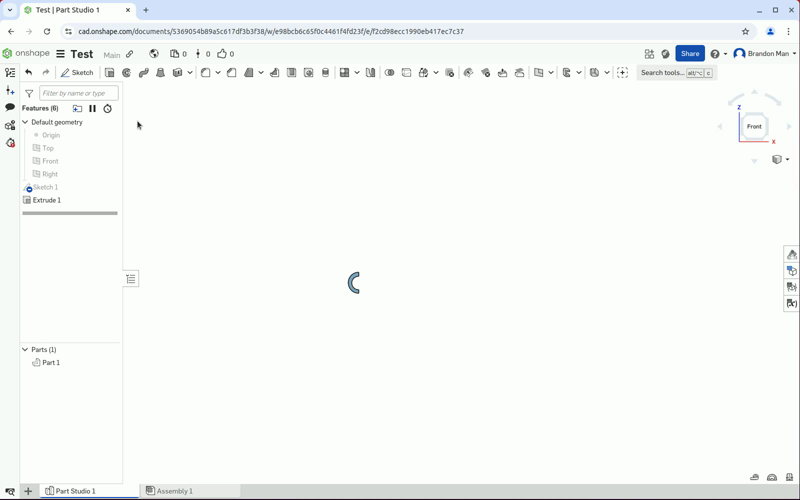
key(shift+h)
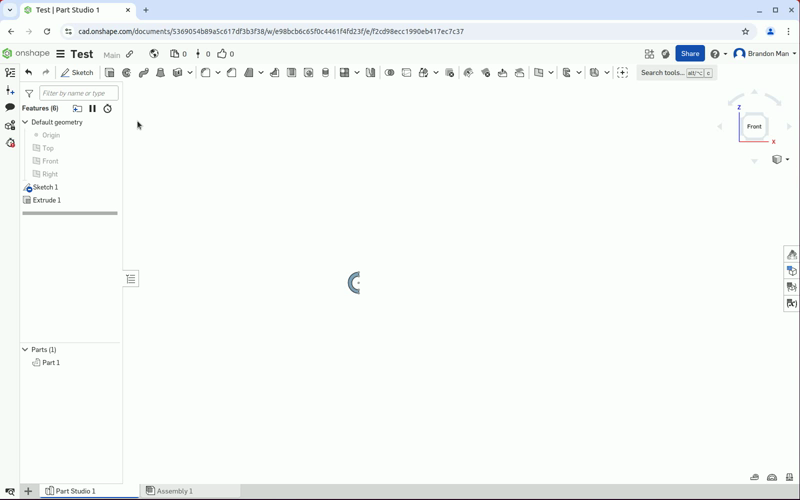
key(shift+h)
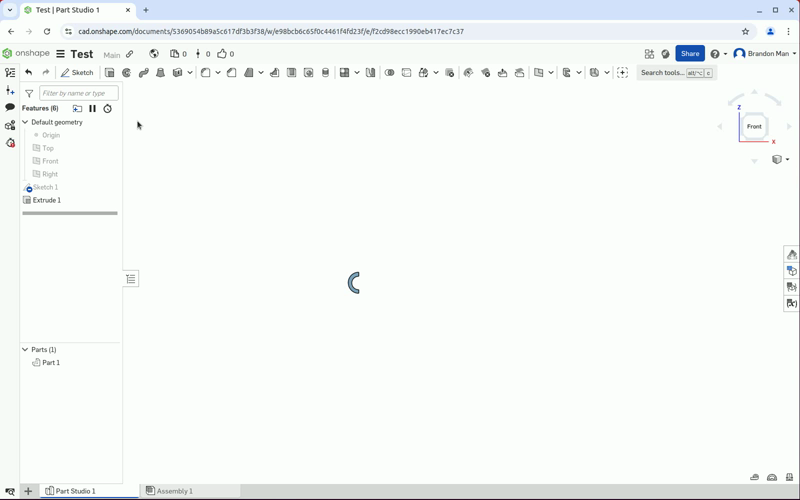
mouse_move(73, 189)
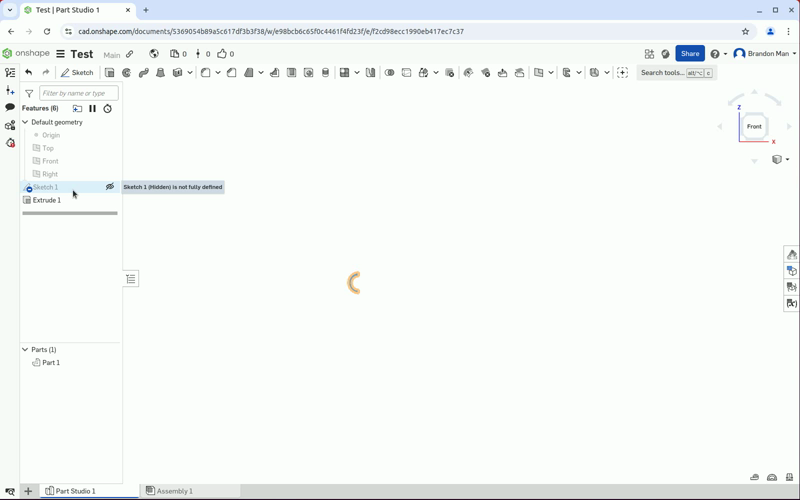
click(73, 189)
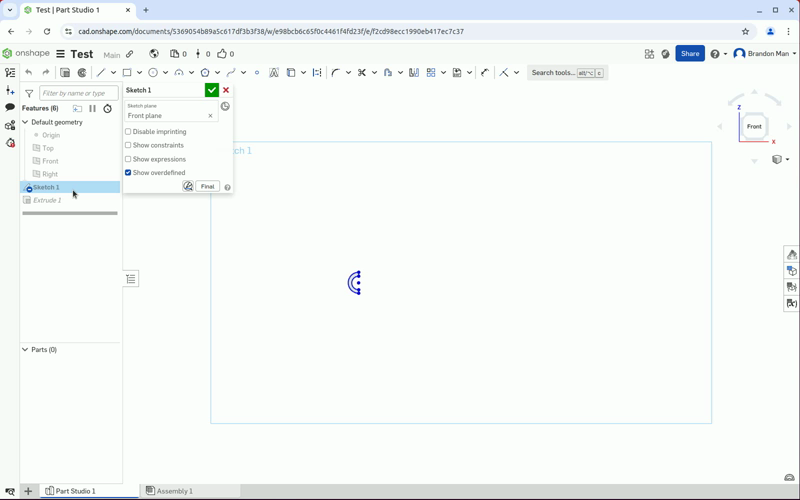
mouse_move(229, 92)
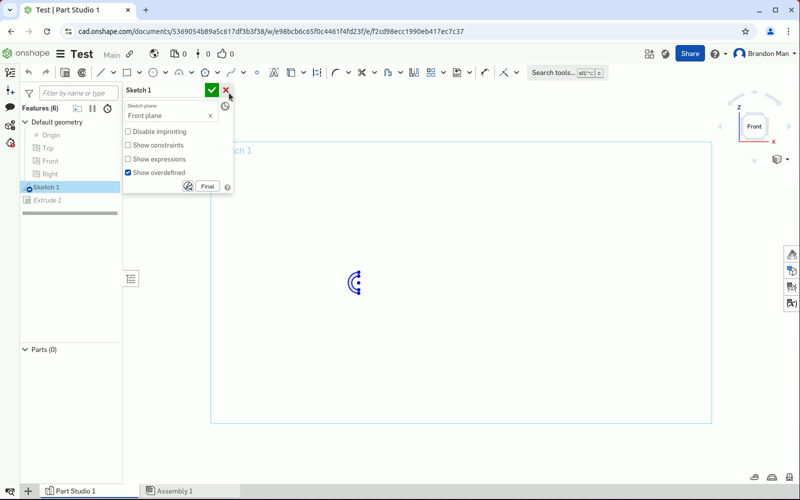
click(229, 92)
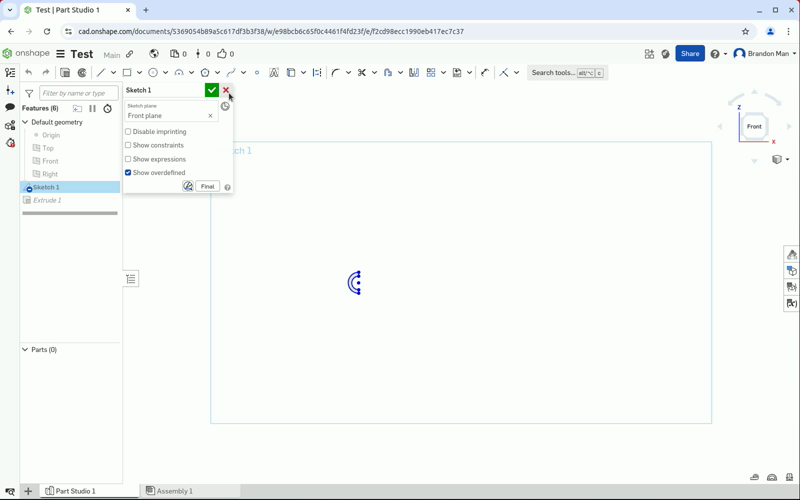
key(shift+s)
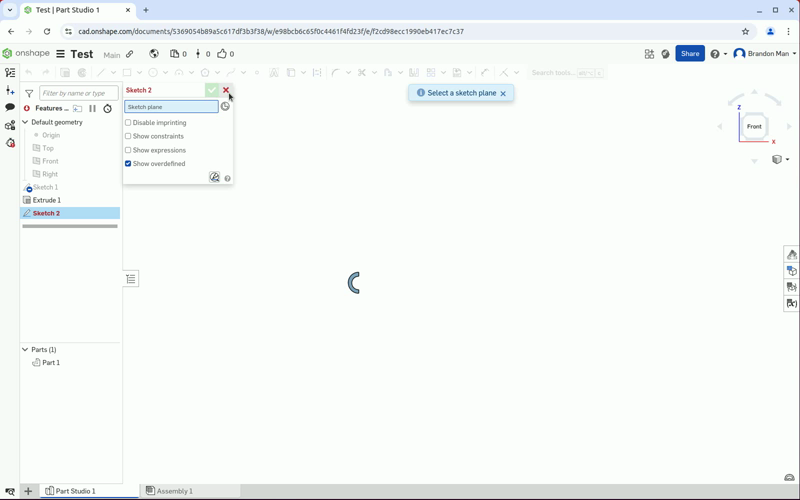
mouse_move(73, 163)
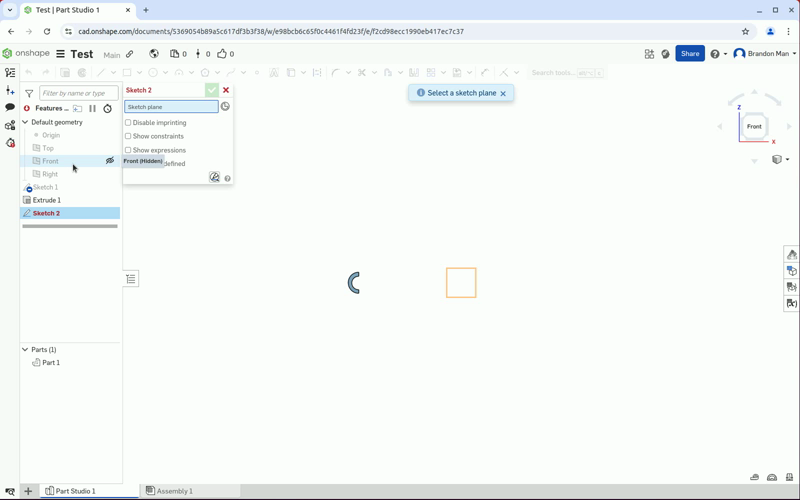
click(73, 163)
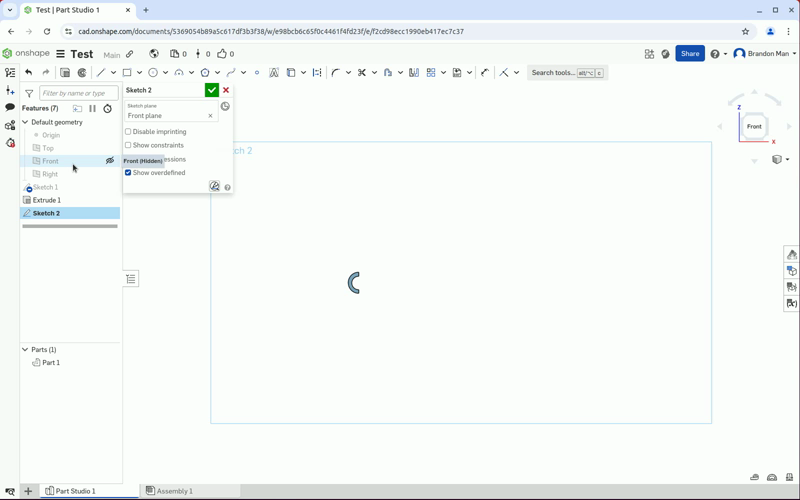
mouse_move(73, 352)
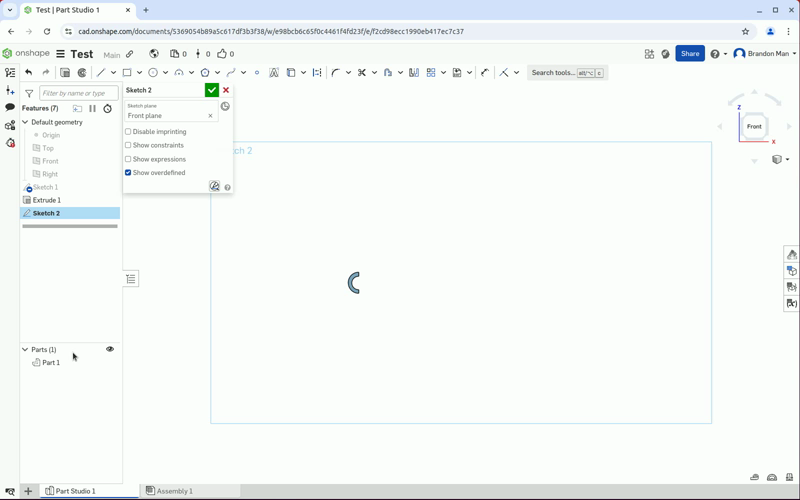
key(y)
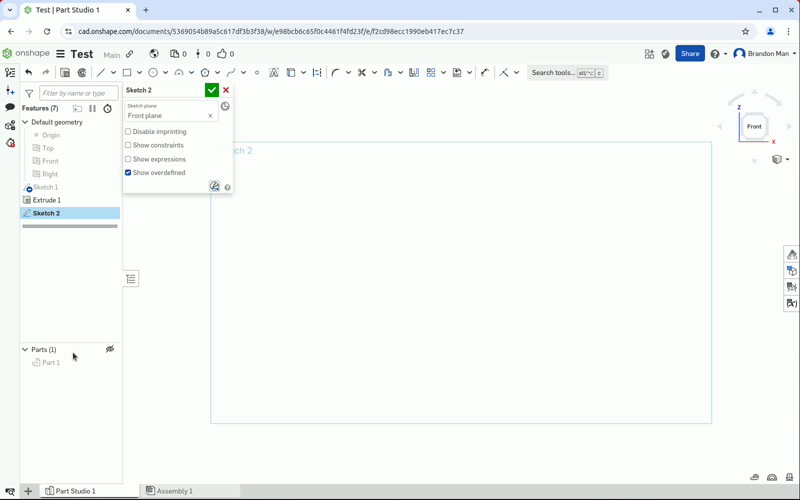
key(a)
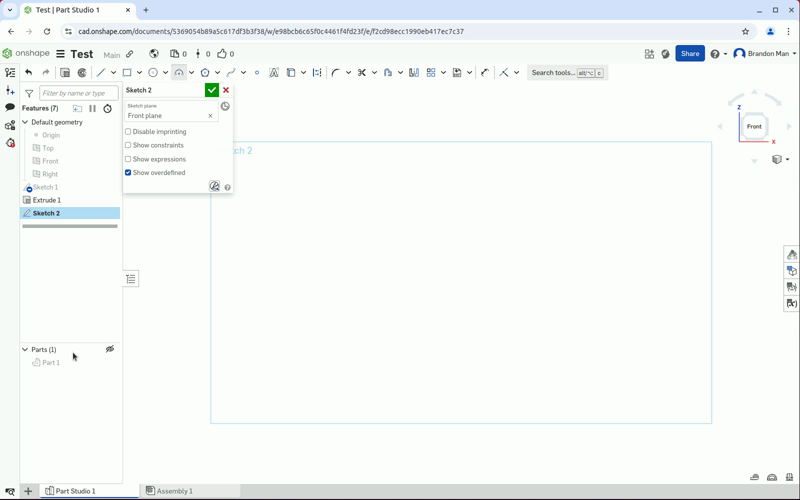
key_down(shift)
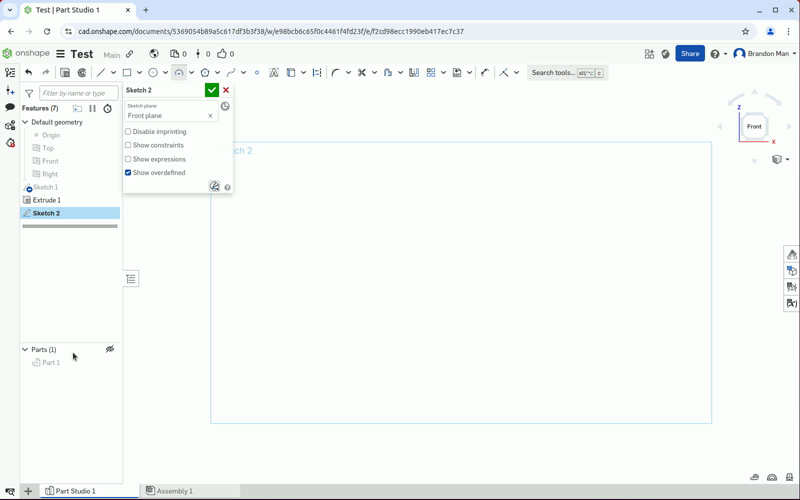
mouse_move(562, 293)
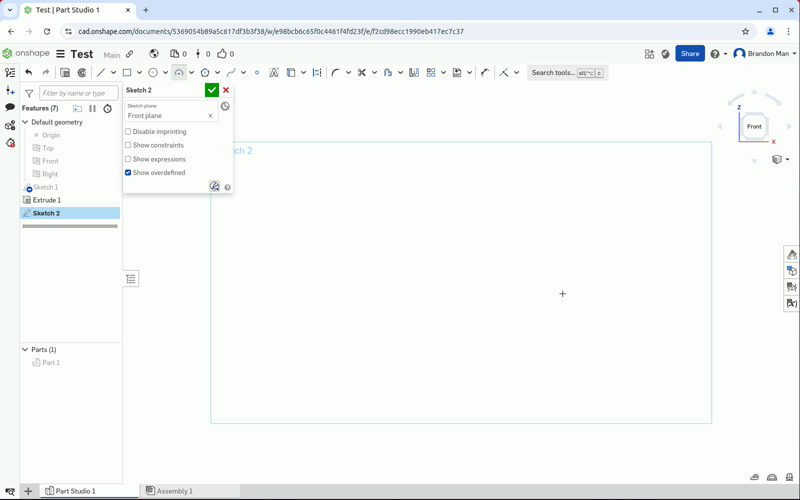
click(562, 293)
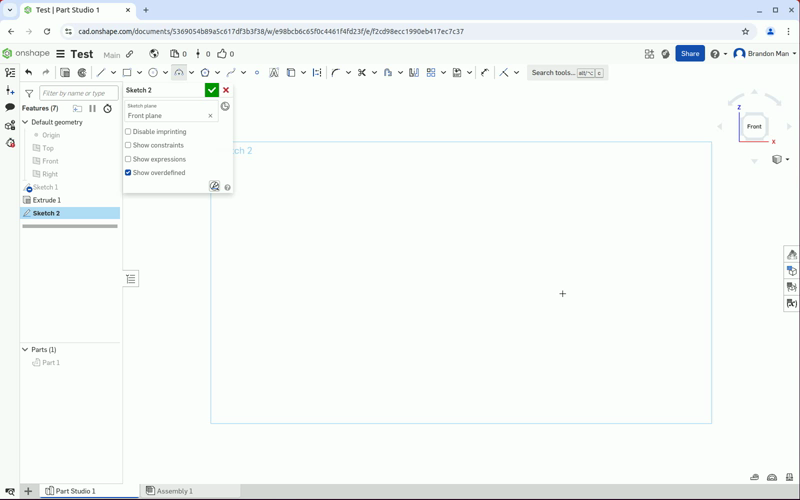
key_up(shift)
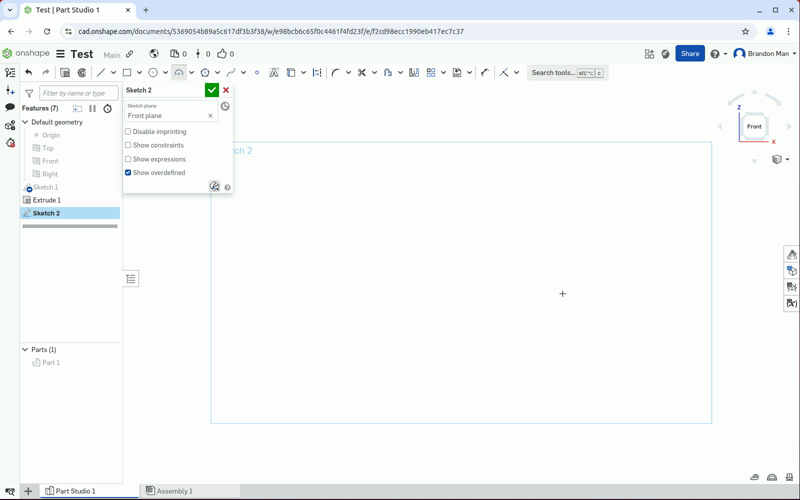
key_down(shift)
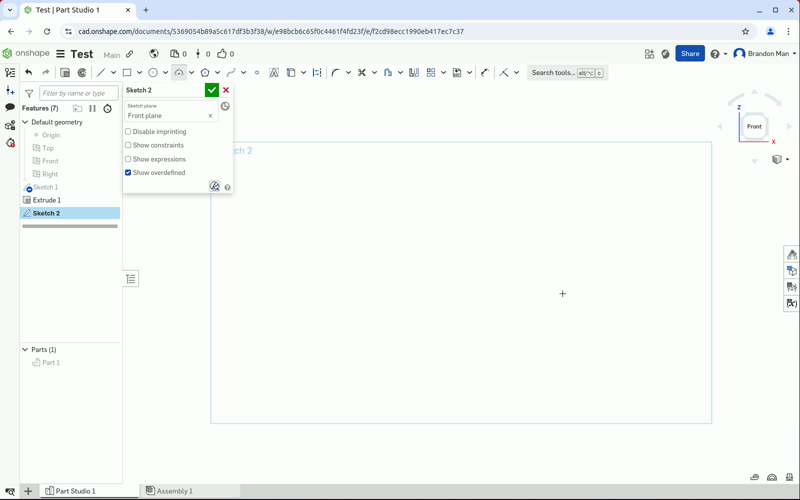
mouse_move(562, 272)
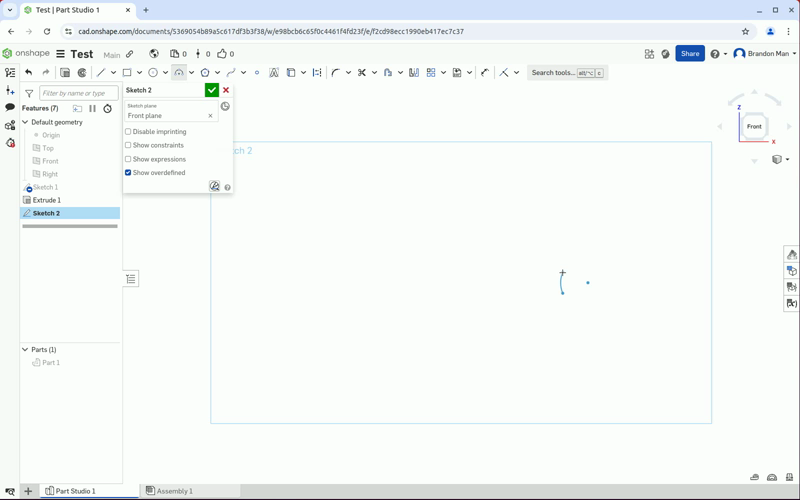
click(562, 272)
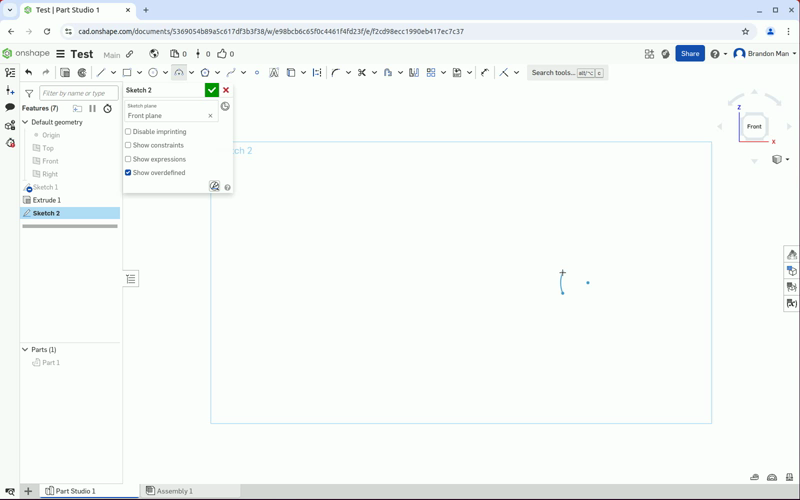
mouse_move(573, 282)
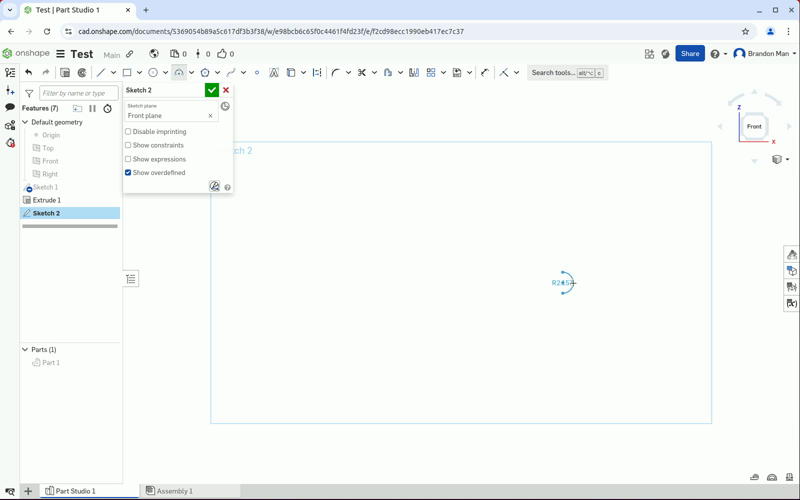
click(573, 282)
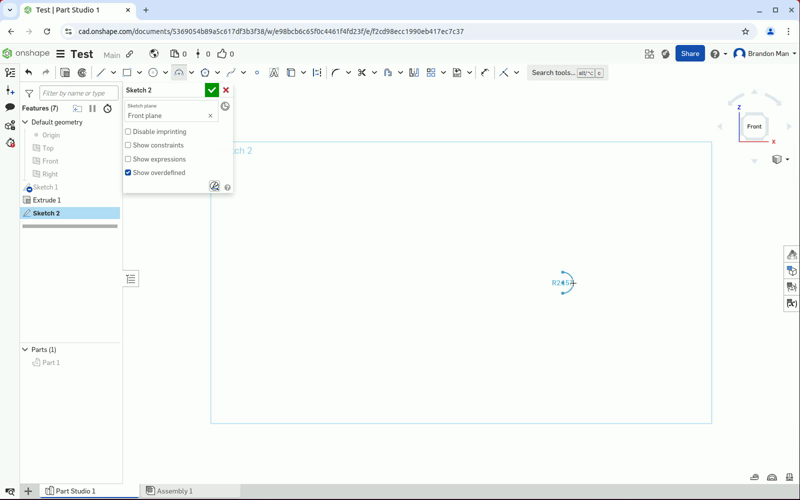
key_up(shift)
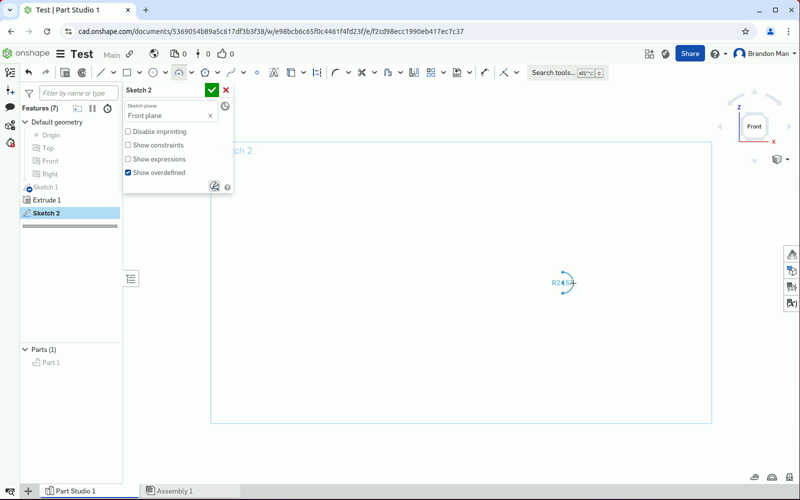
key(esc)
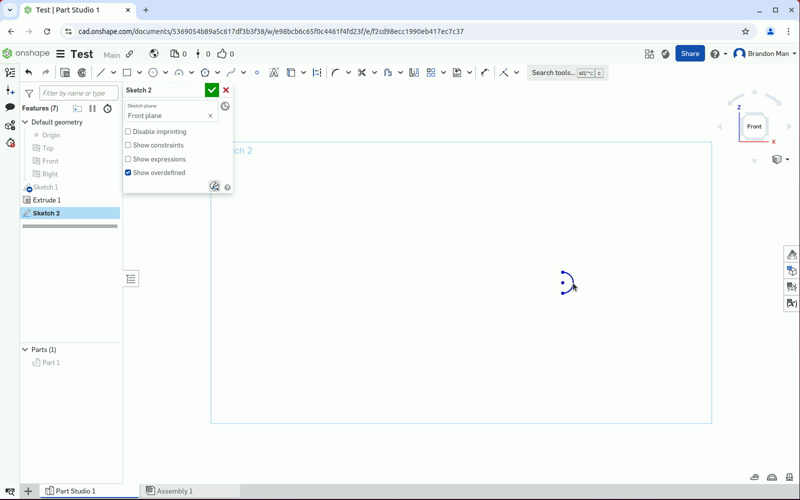
key(l)
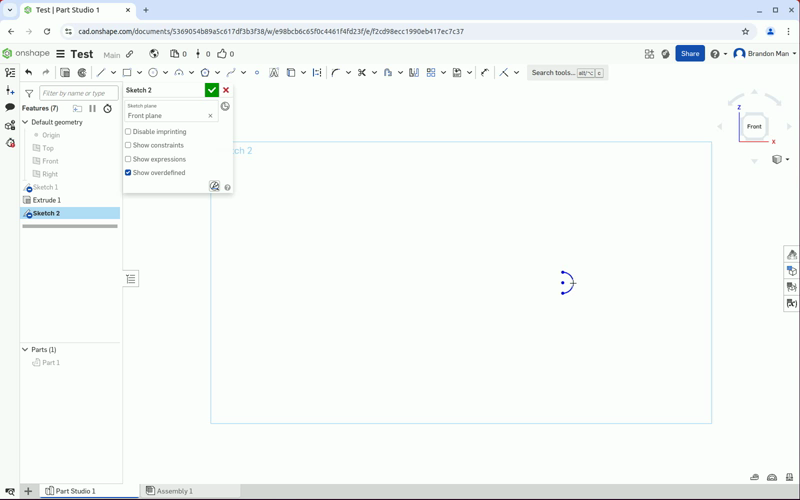
mouse_move(562, 272)
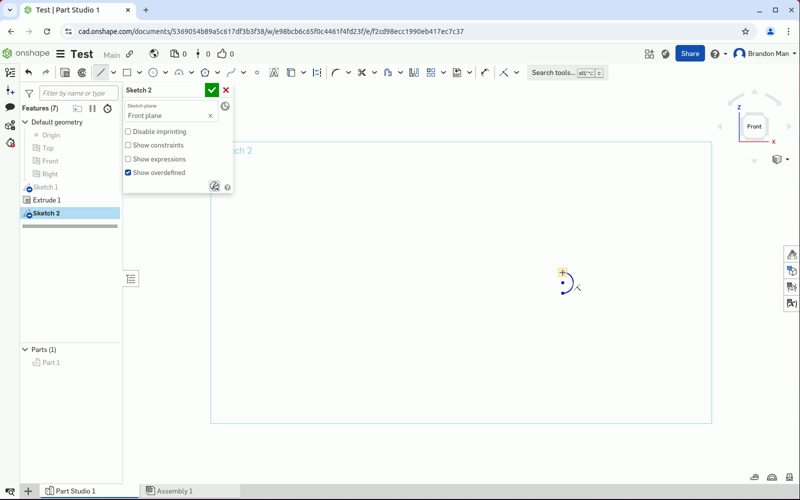
click(562, 272)
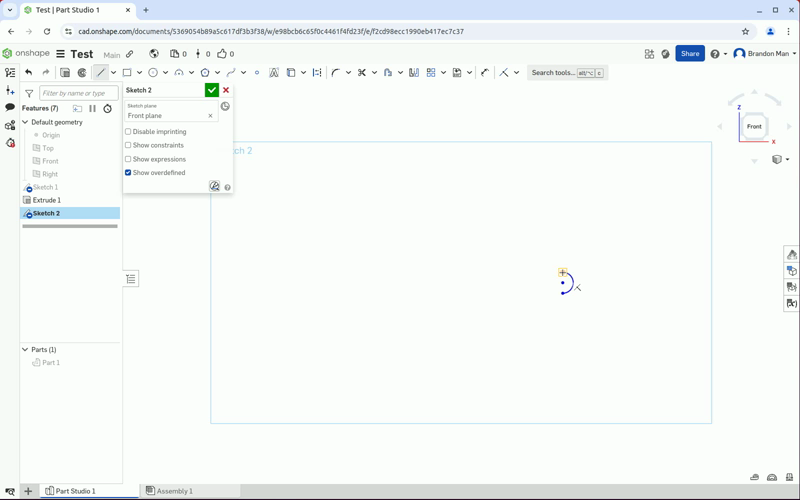
key_down(shift)
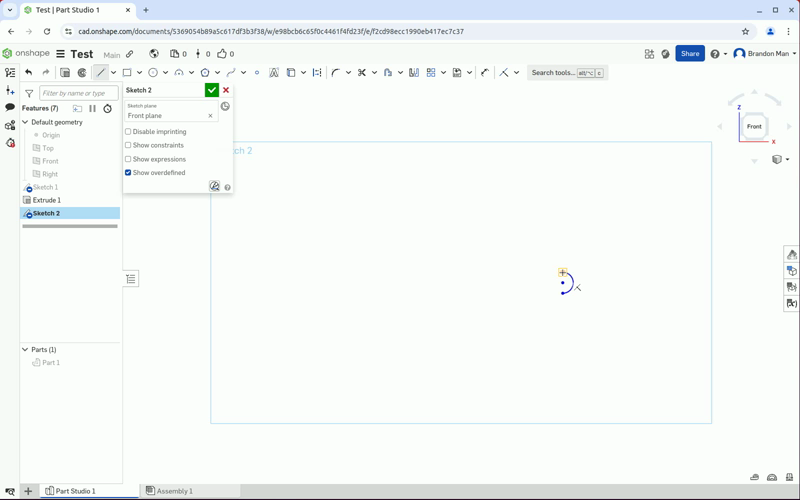
mouse_move(589, 272)
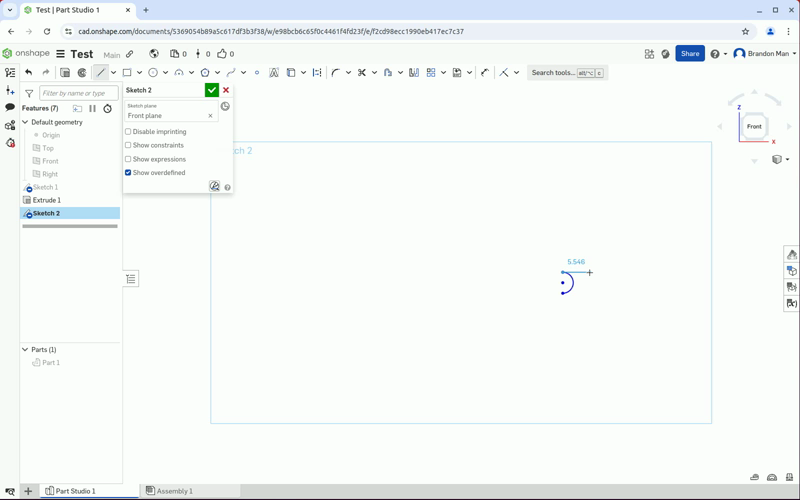
mouse_move(562, 276)
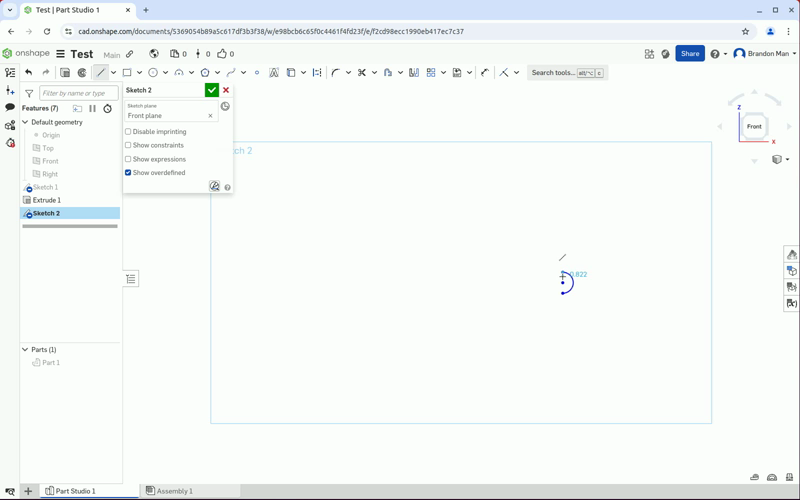
scroll(6)
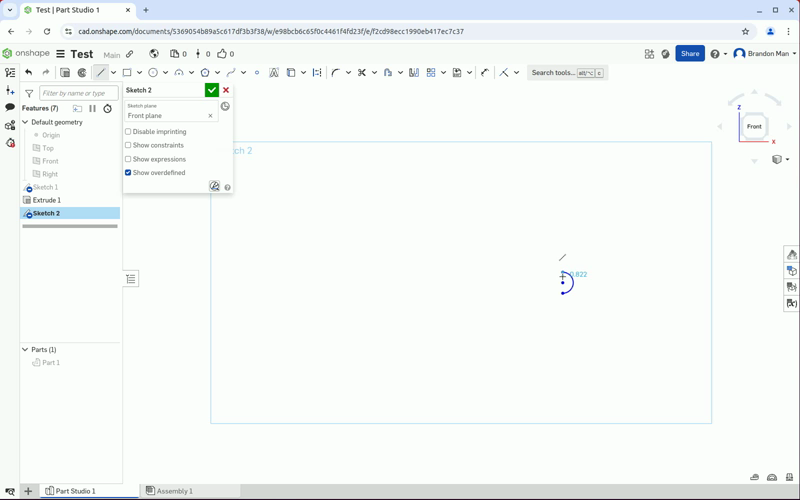
scroll(6)
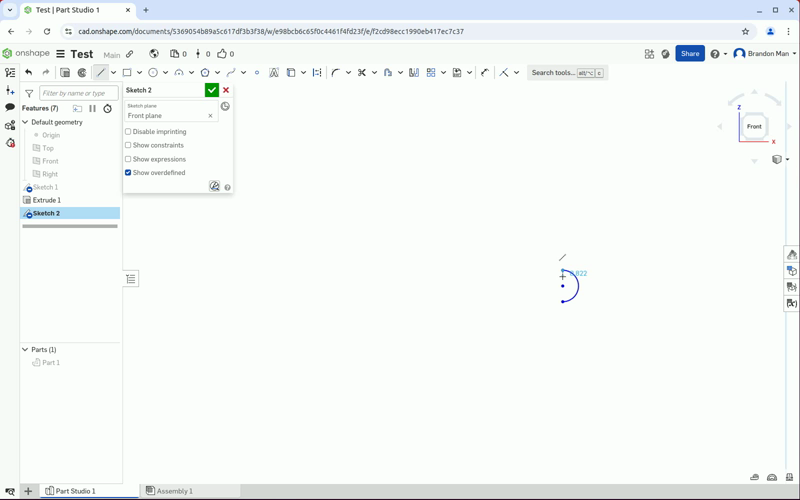
scroll(6)
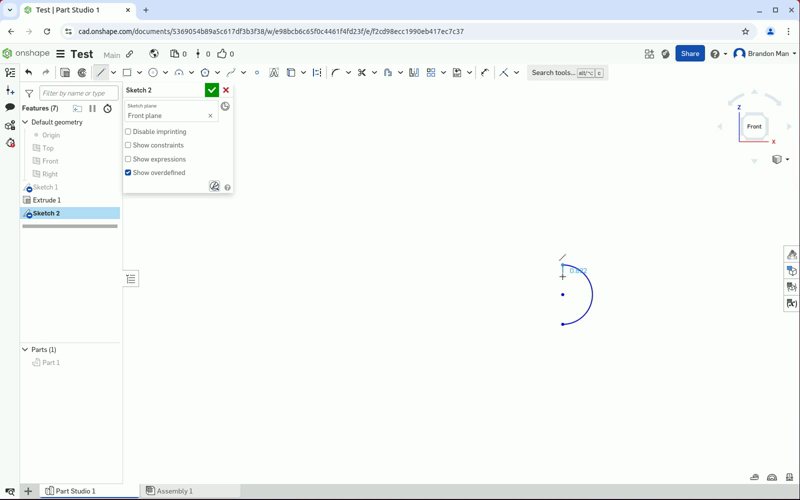
scroll(6)
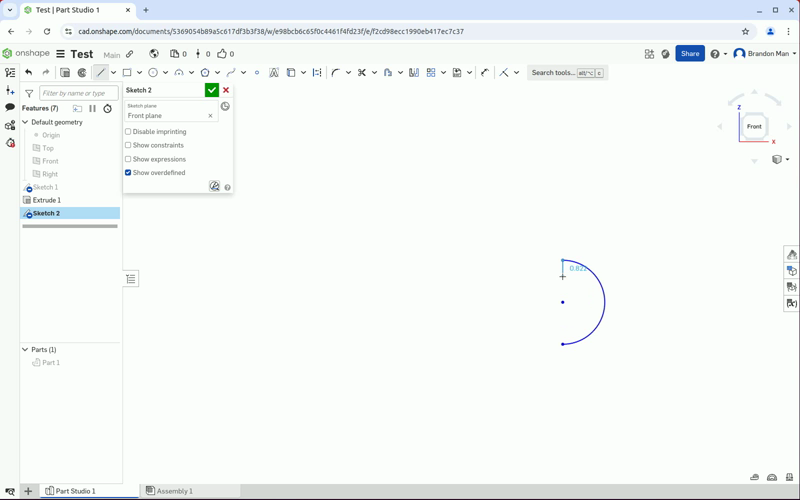
scroll(6)
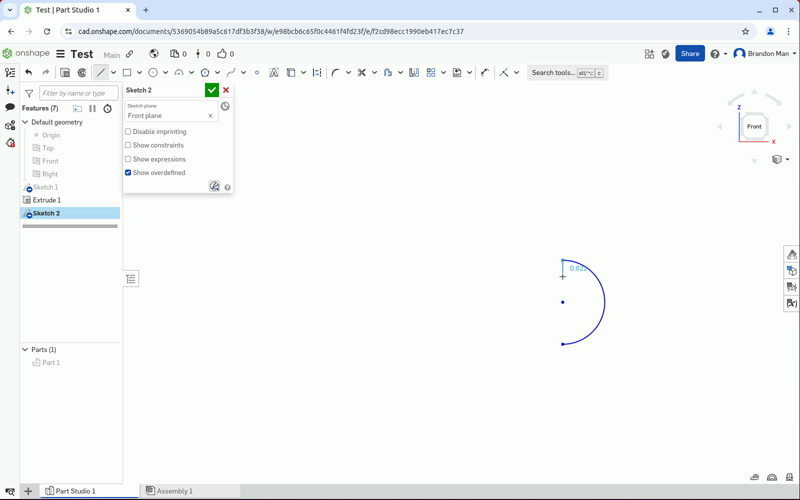
scroll(6)
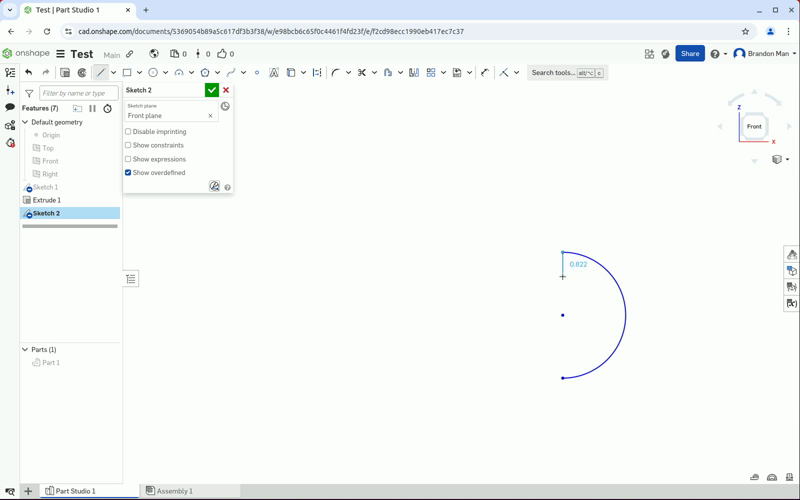
scroll(6)
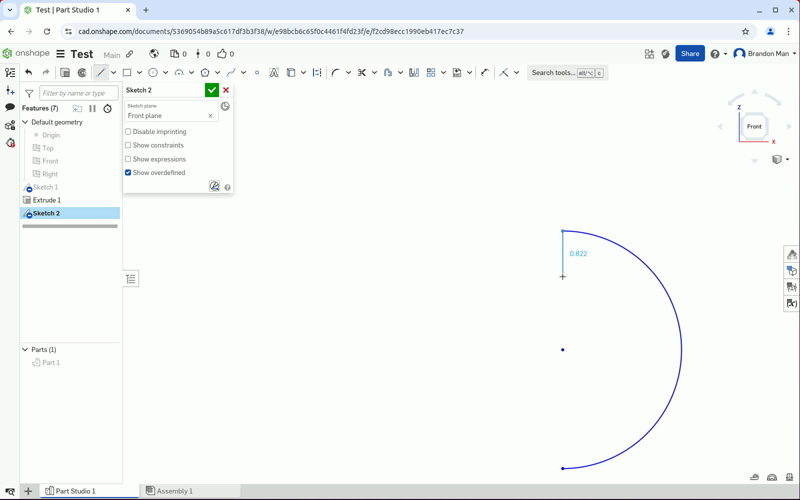
click(562, 276)
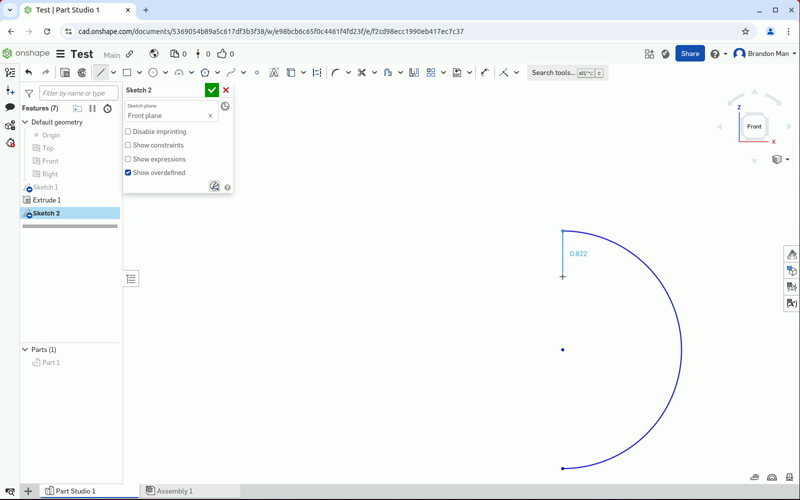
scroll(-6)
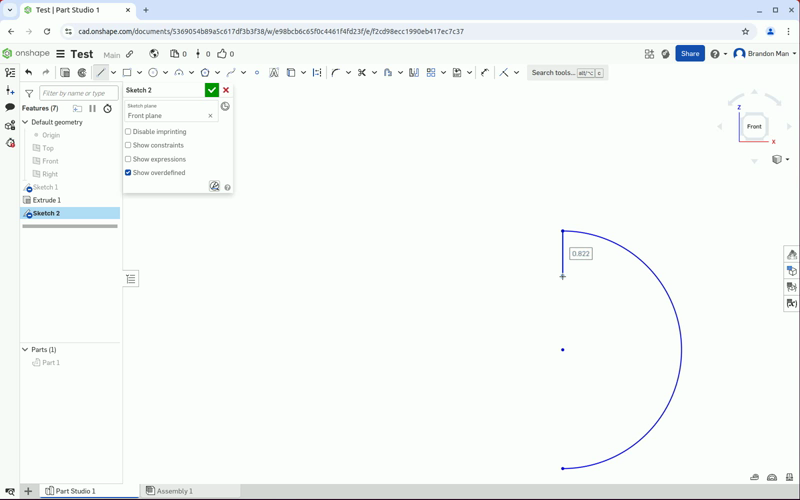
scroll(-6)
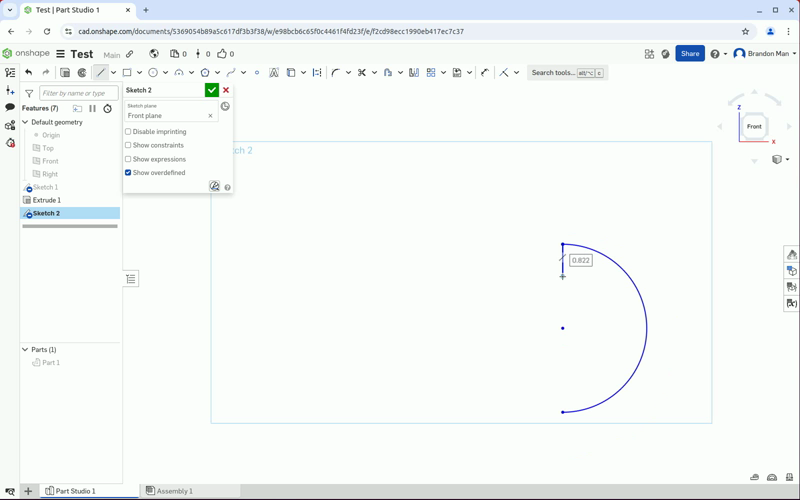
scroll(-6)
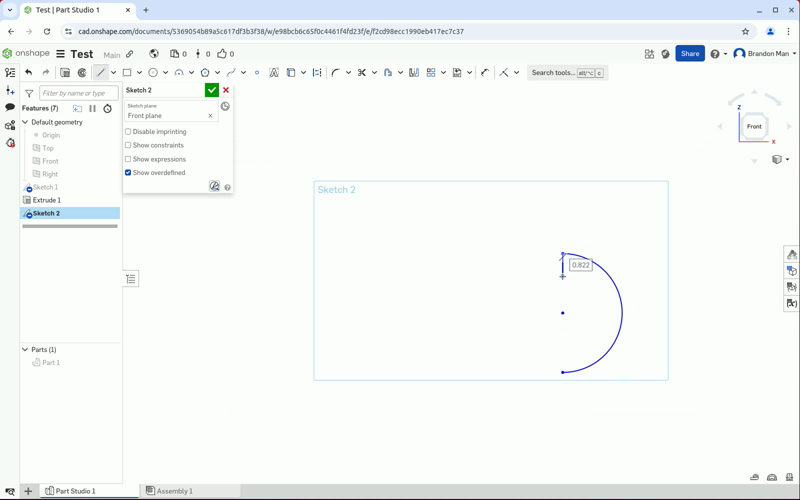
scroll(-6)
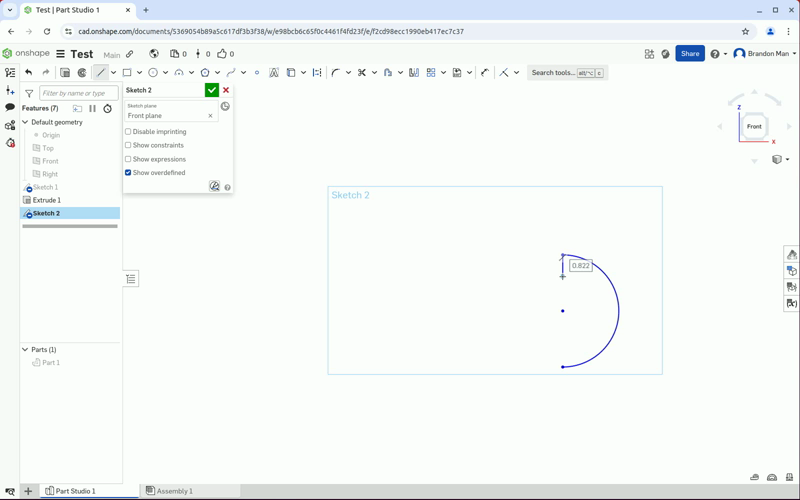
scroll(-6)
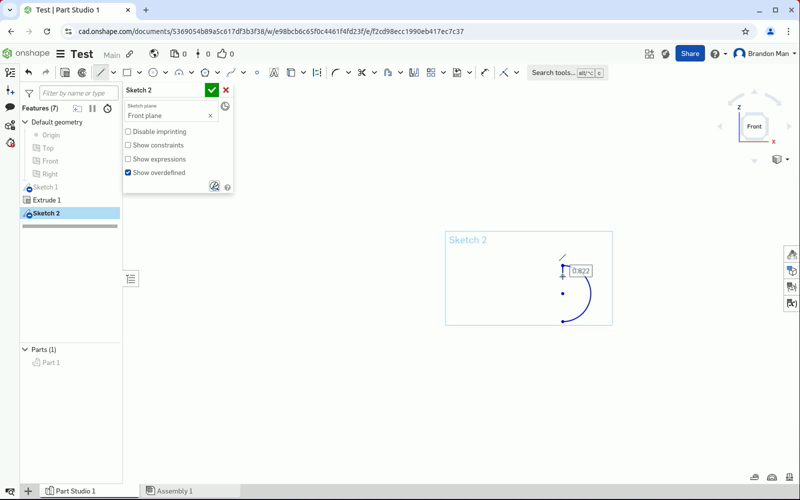
scroll(-6)
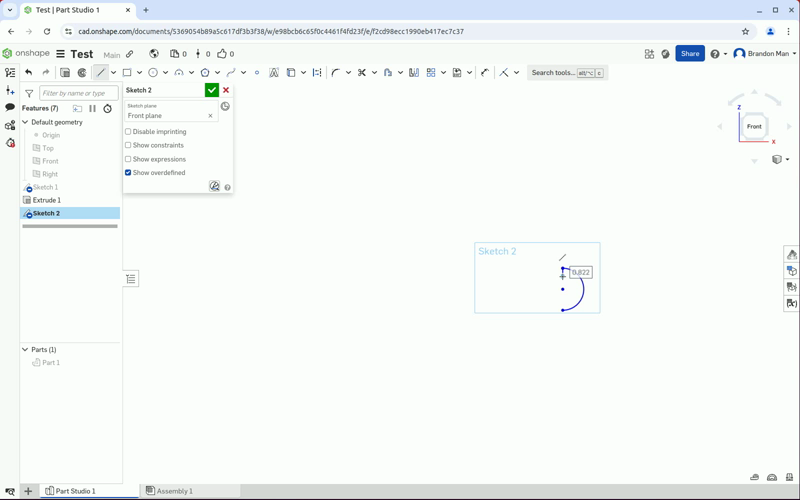
scroll(-6)
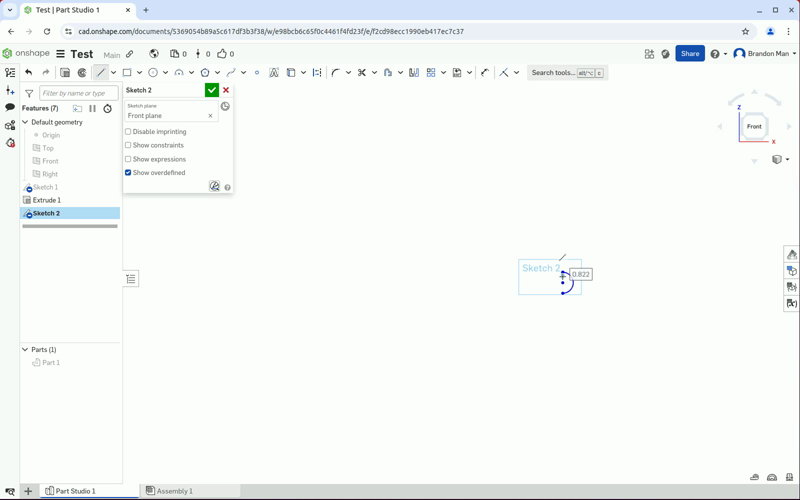
key_up(shift)
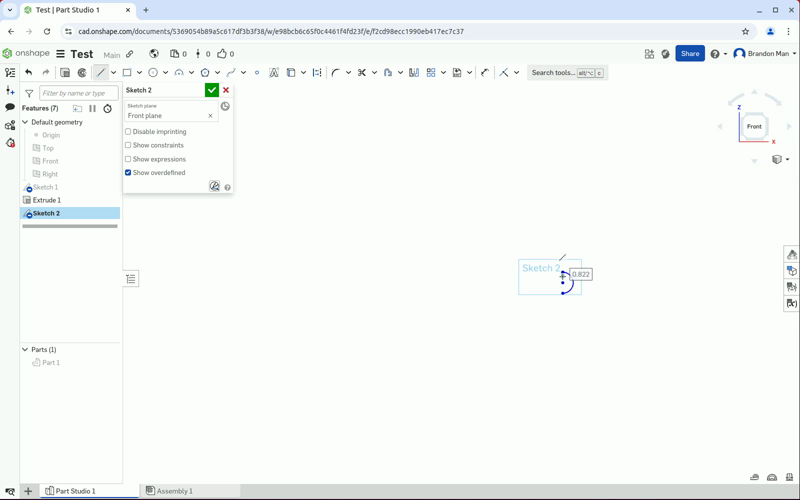
key(esc)
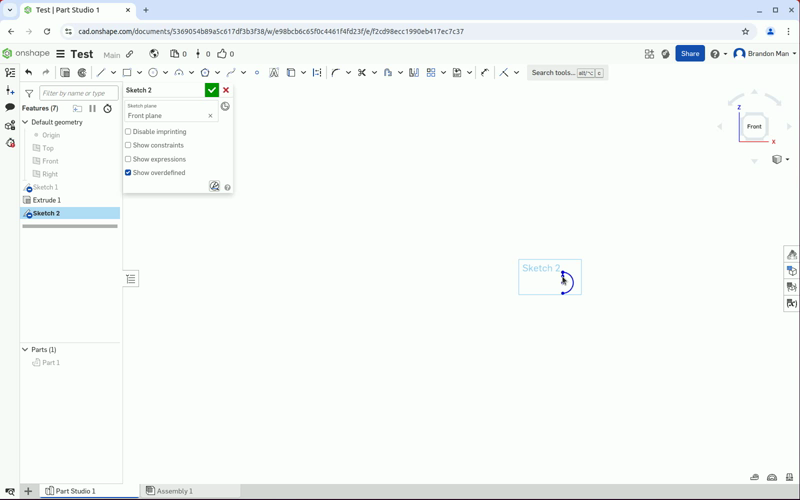
key(a)
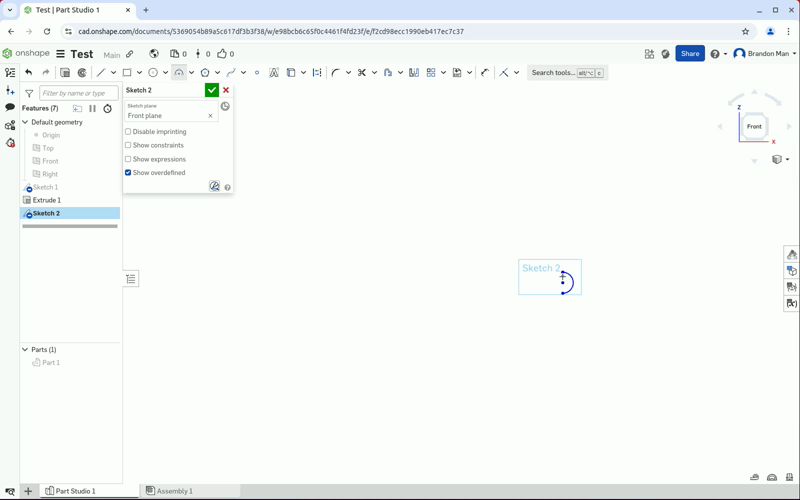
mouse_move(562, 276)
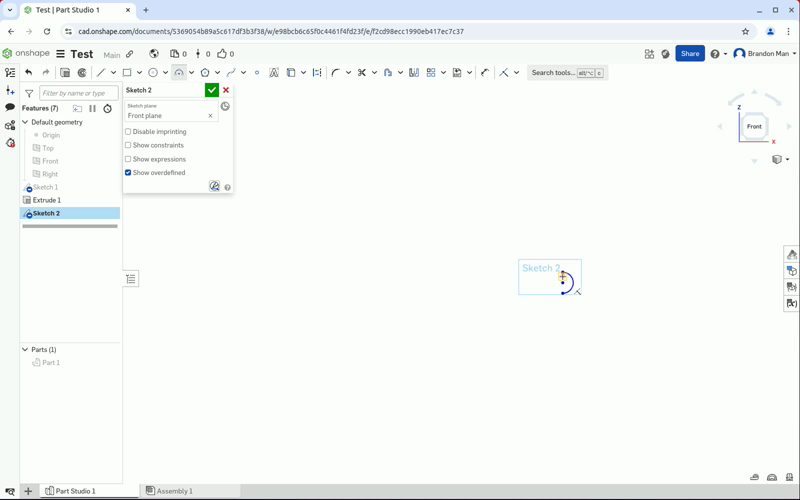
scroll(6)
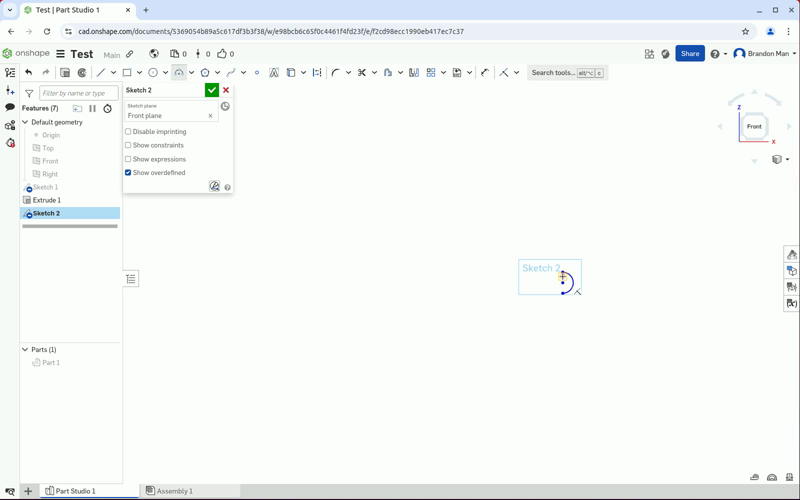
scroll(6)
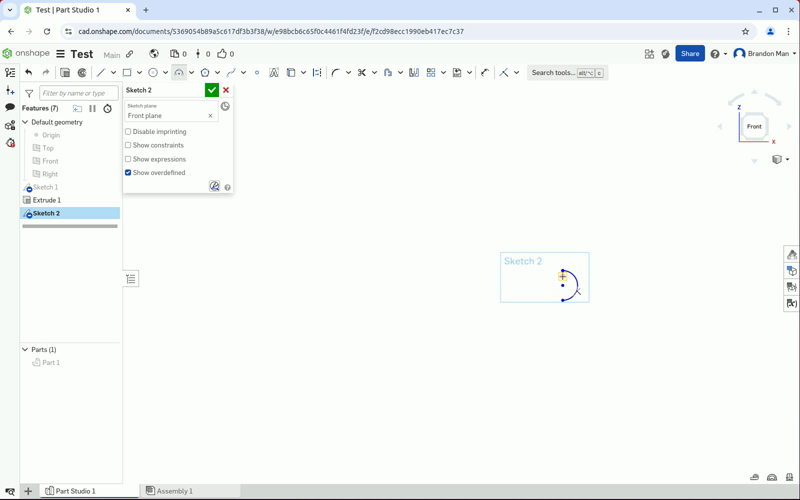
scroll(6)
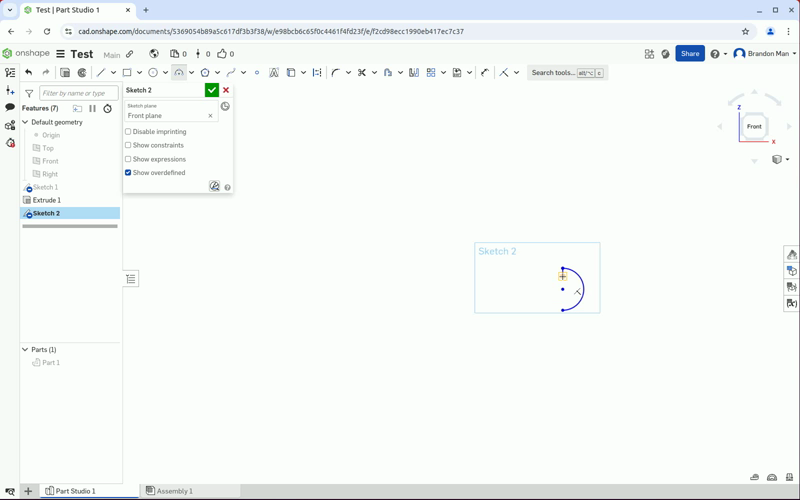
scroll(6)
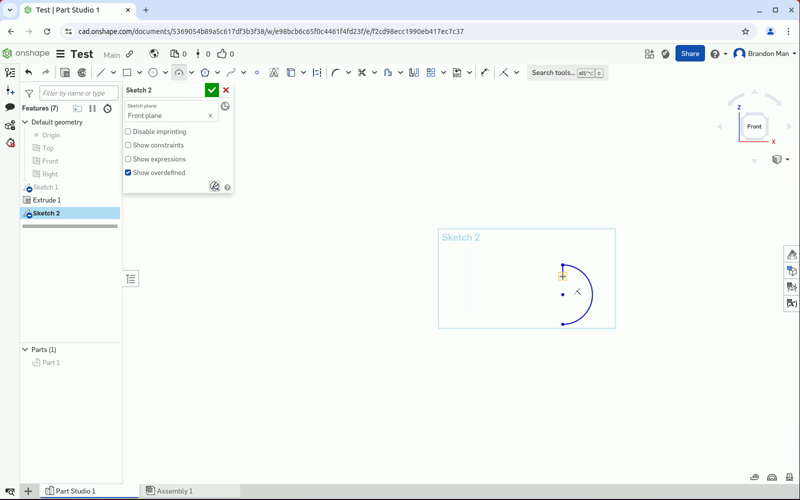
scroll(6)
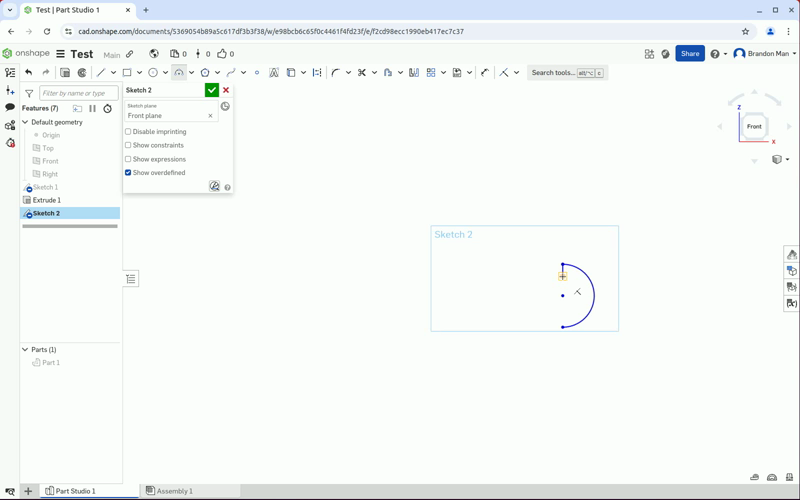
scroll(6)
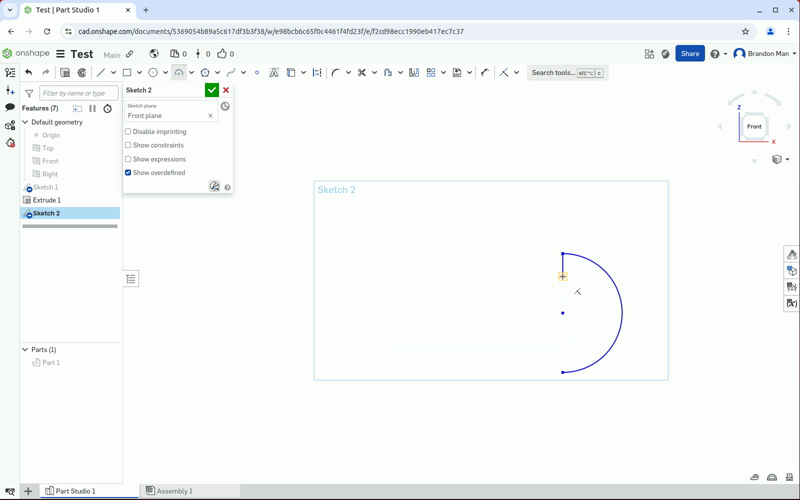
scroll(6)
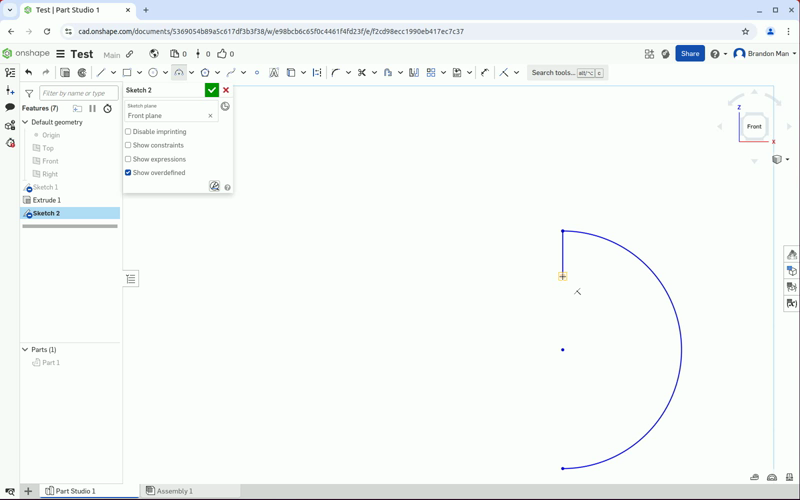
click(562, 276)
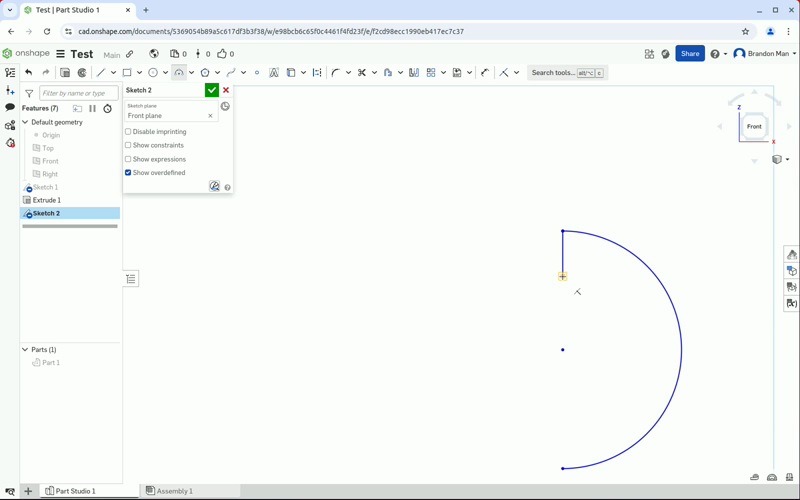
scroll(-6)
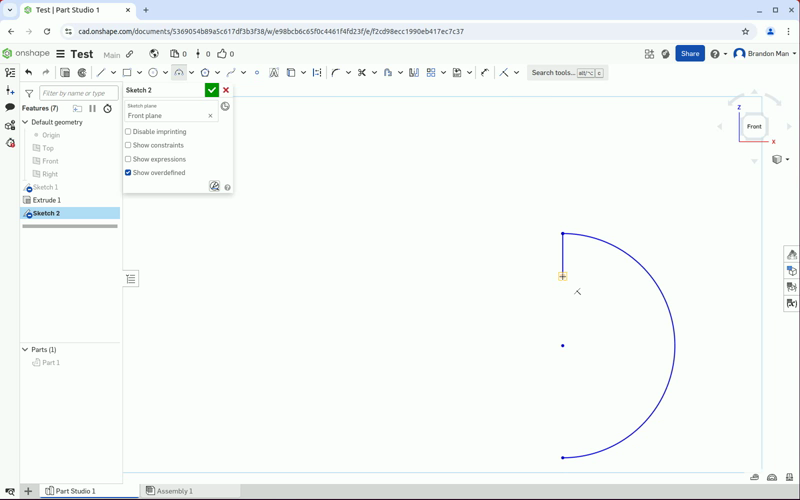
scroll(-6)
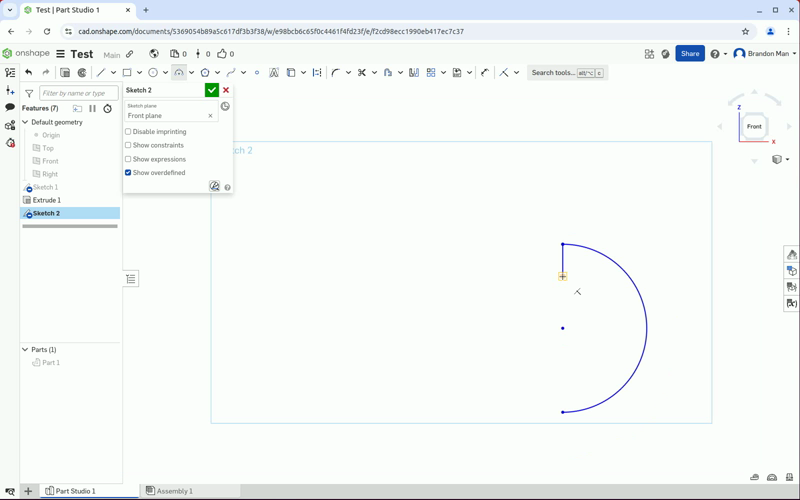
scroll(-6)
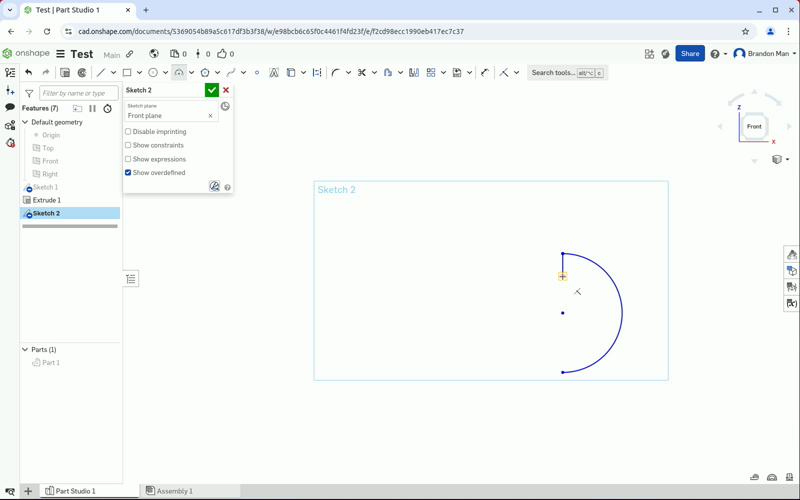
scroll(-6)
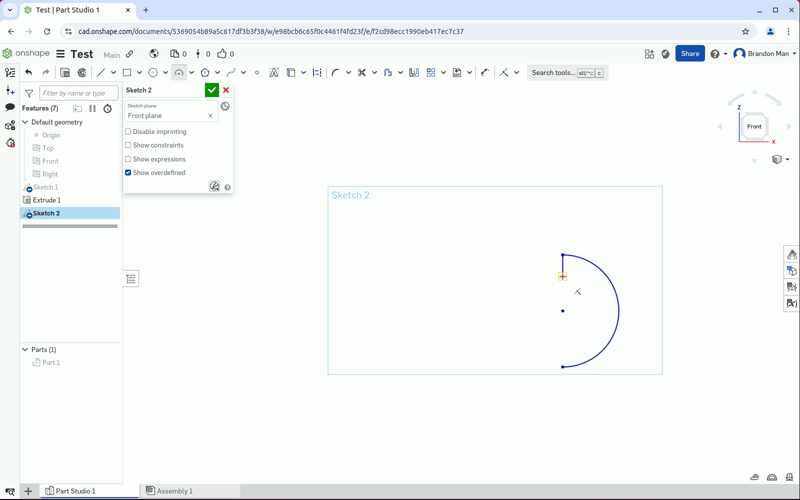
scroll(-6)
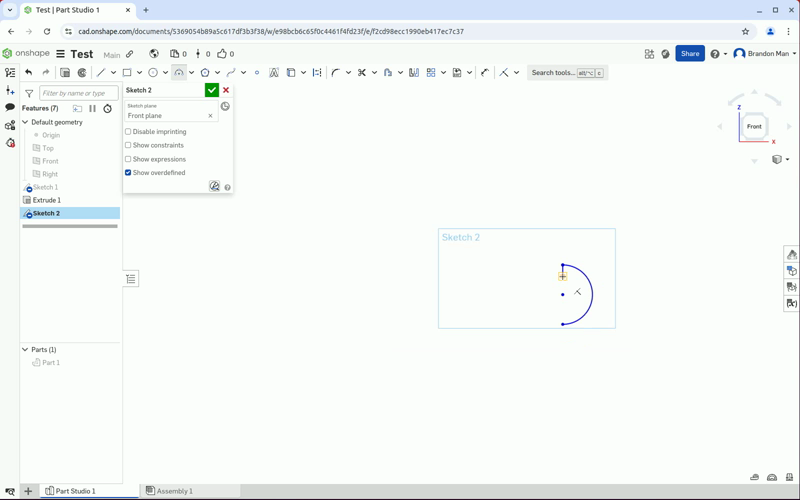
scroll(-6)
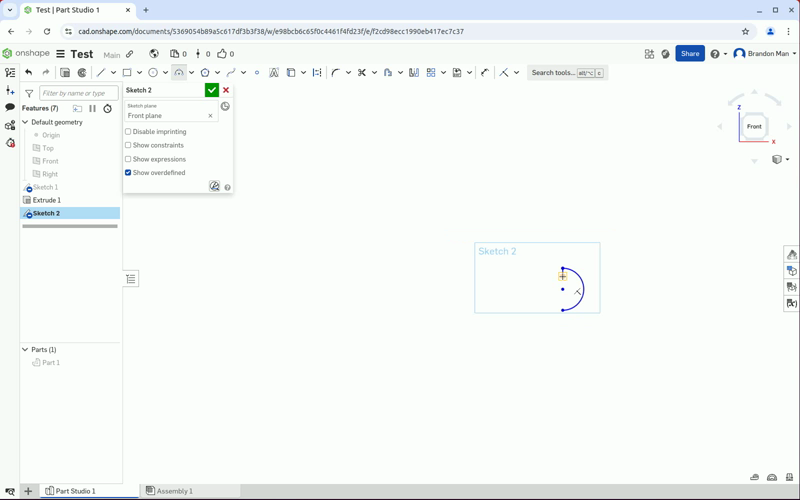
scroll(-6)
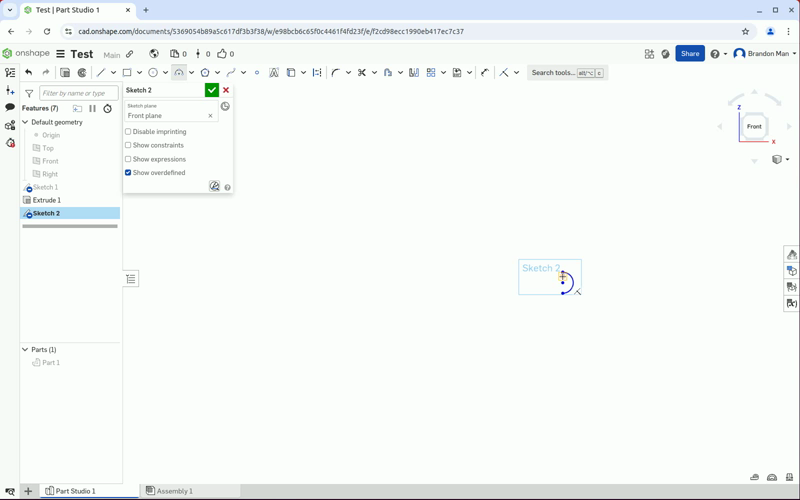
key_down(shift)
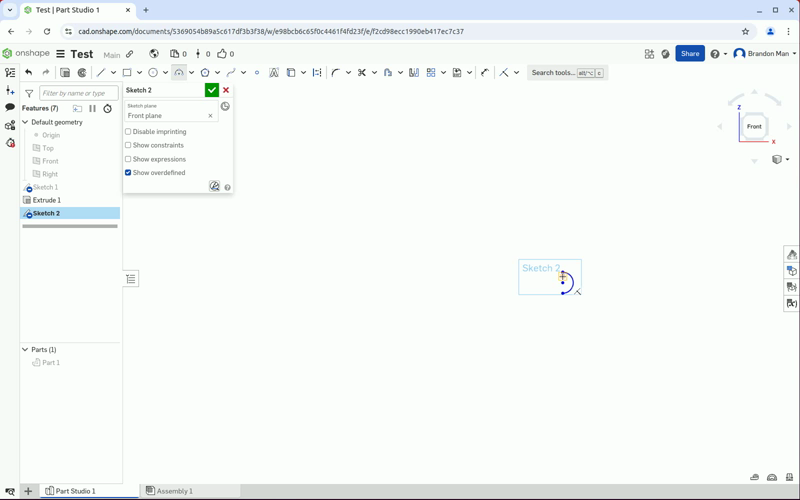
mouse_move(562, 289)
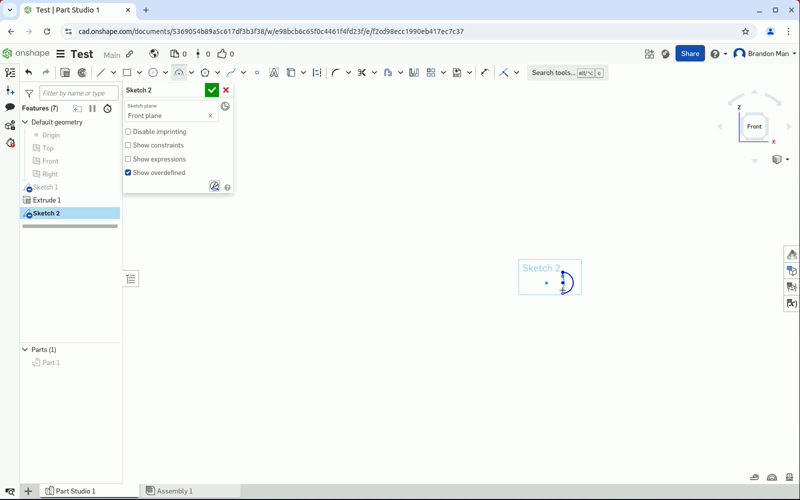
scroll(6)
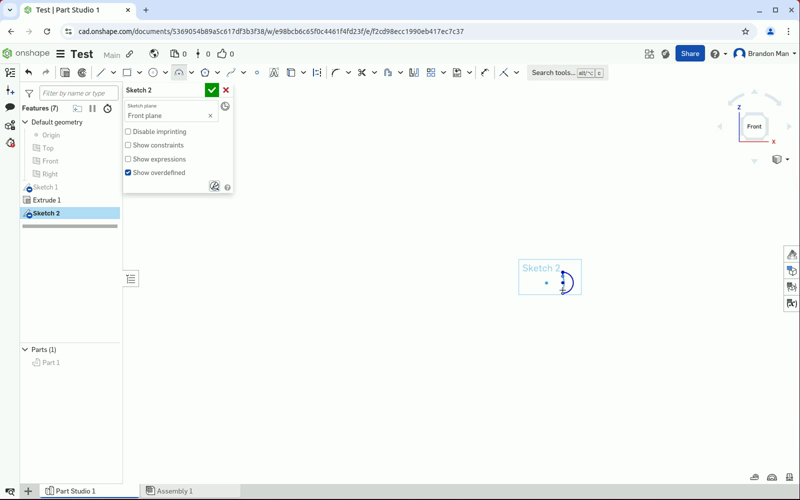
scroll(6)
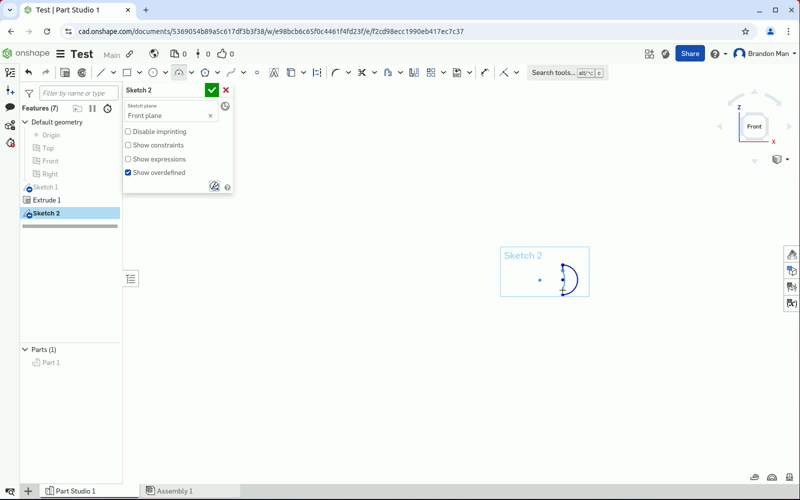
scroll(6)
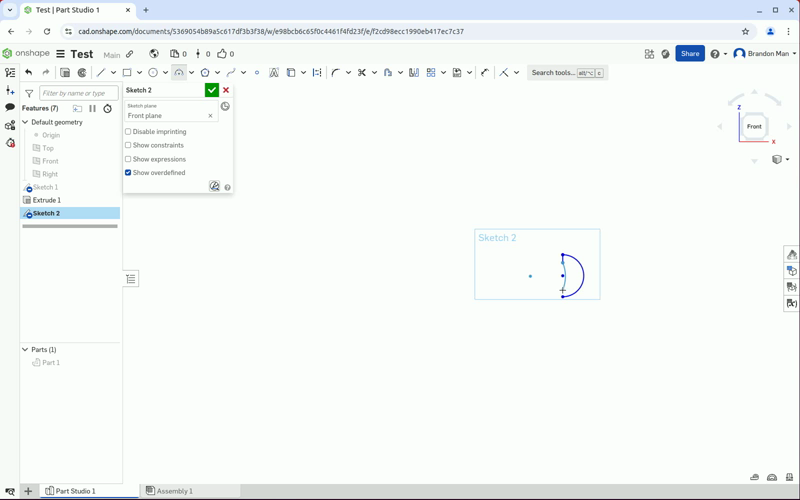
scroll(6)
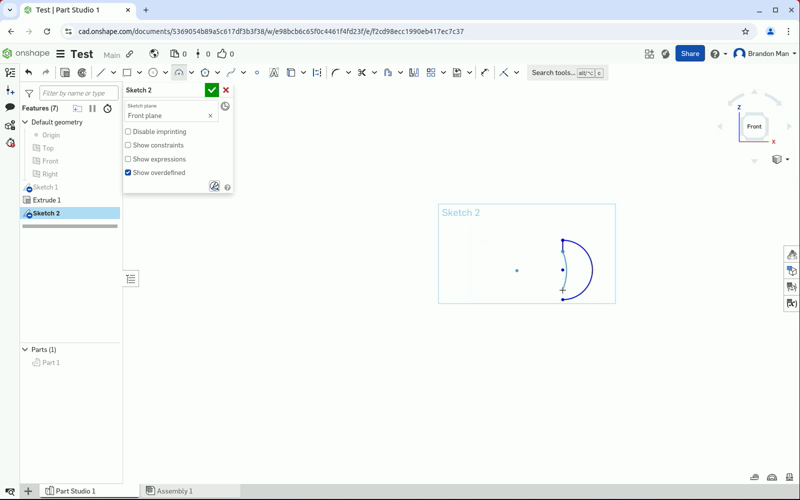
scroll(6)
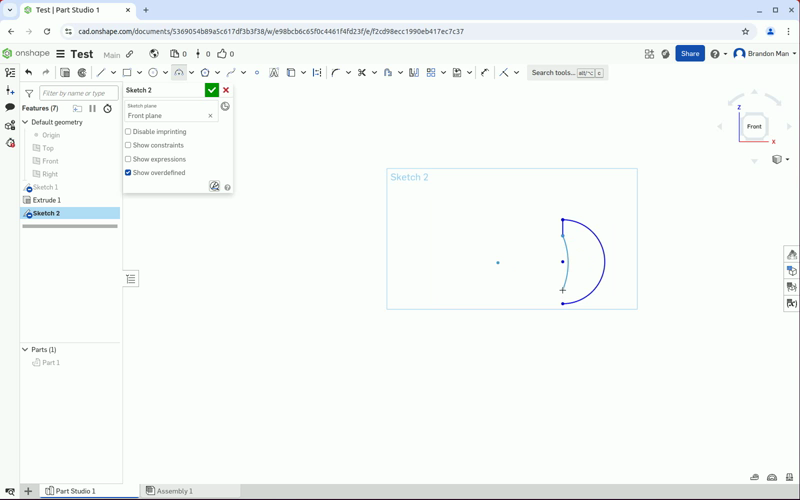
scroll(6)
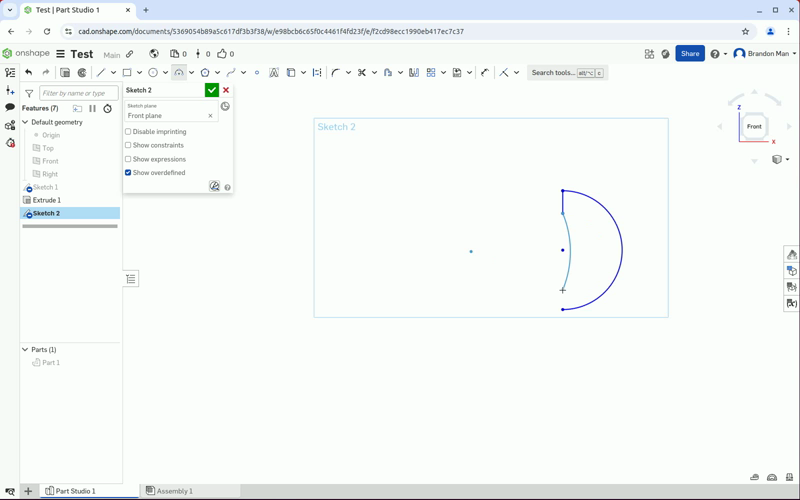
scroll(6)
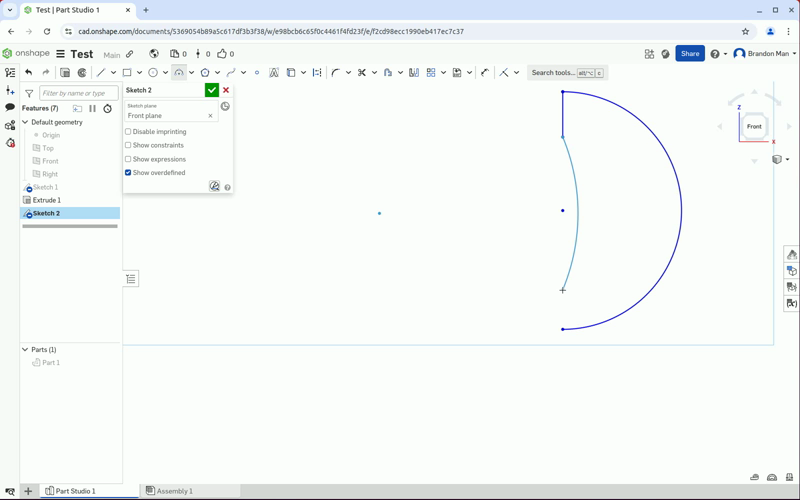
click(562, 289)
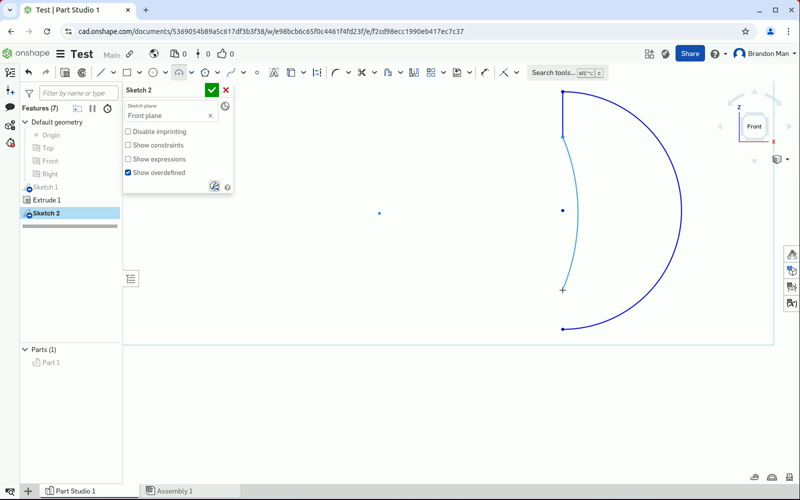
scroll(-6)
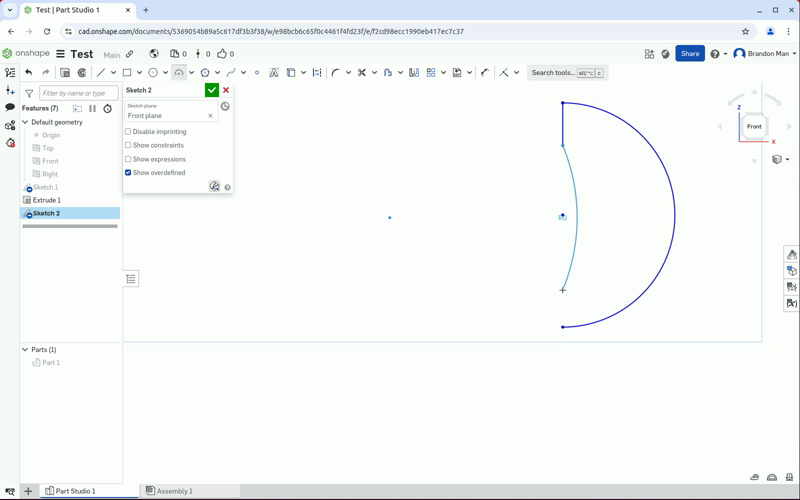
scroll(-6)
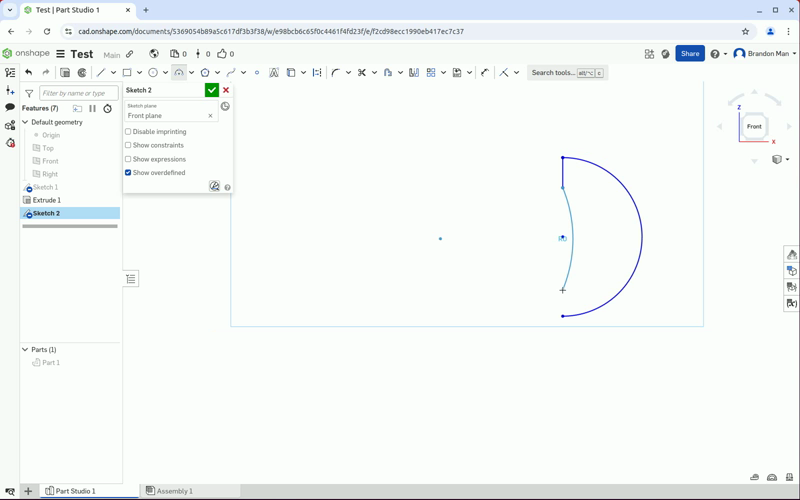
scroll(-6)
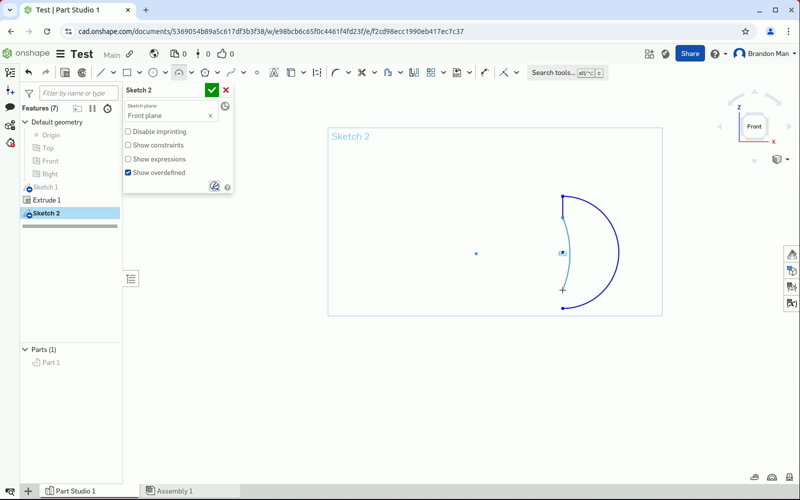
scroll(-6)
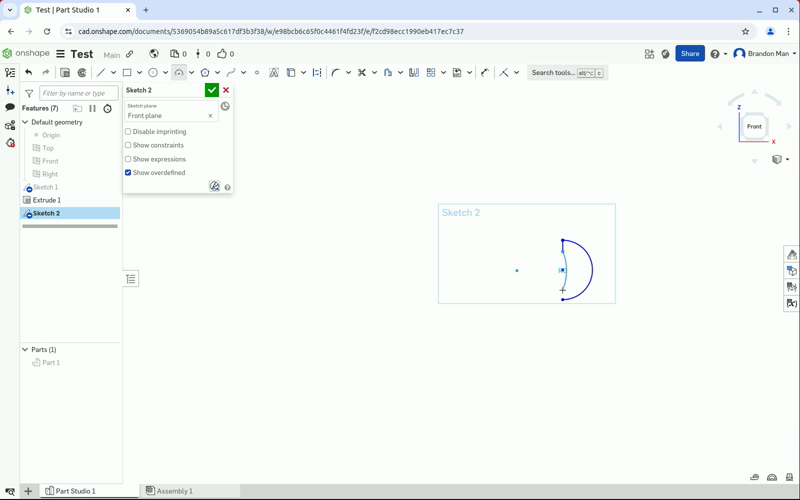
scroll(-6)
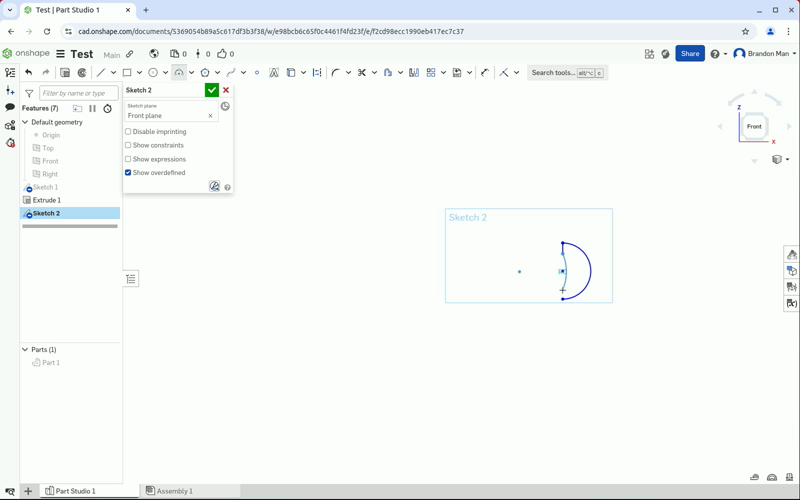
scroll(-6)
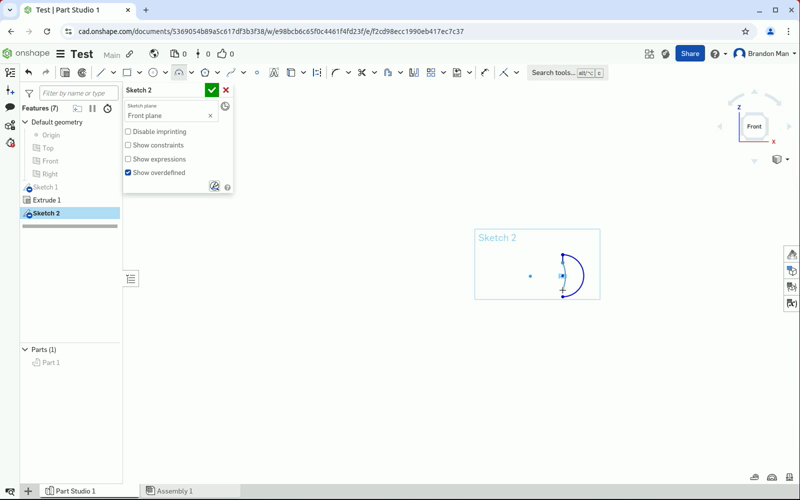
scroll(-6)
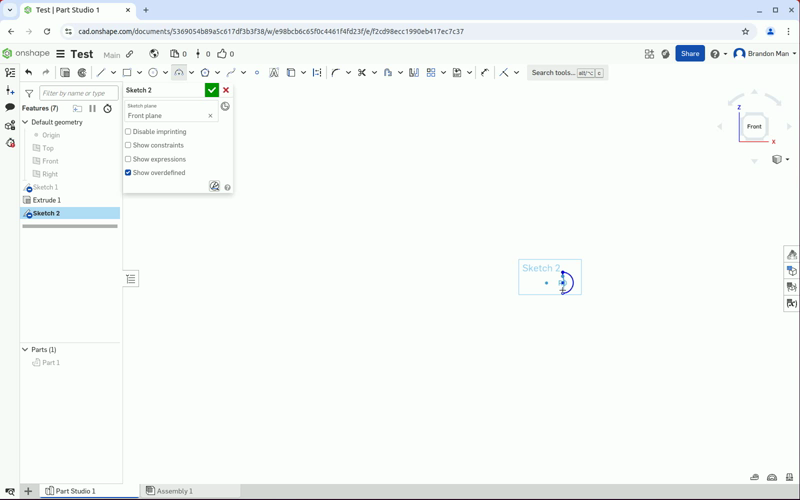
mouse_move(569, 282)
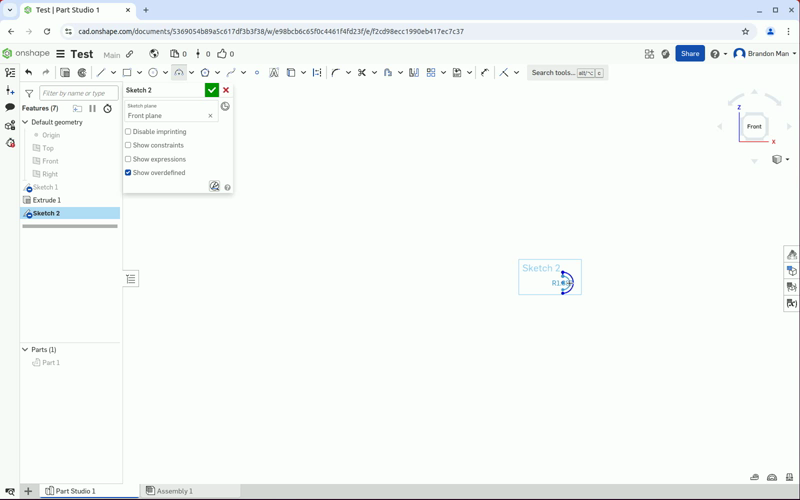
scroll(6)
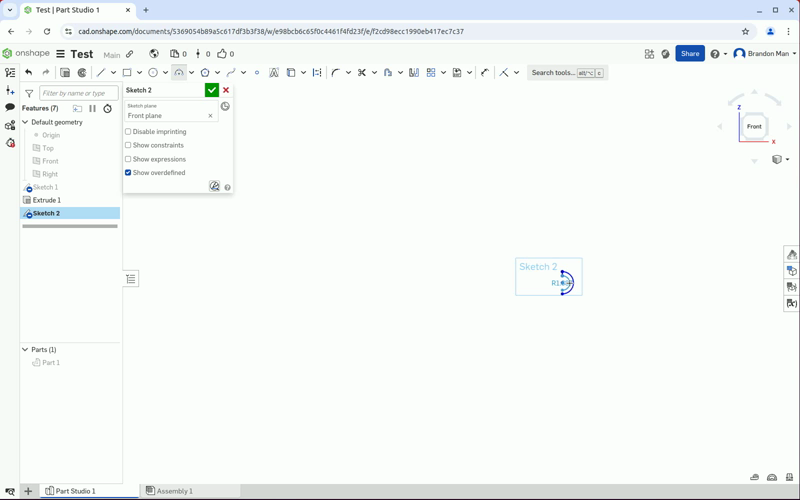
scroll(6)
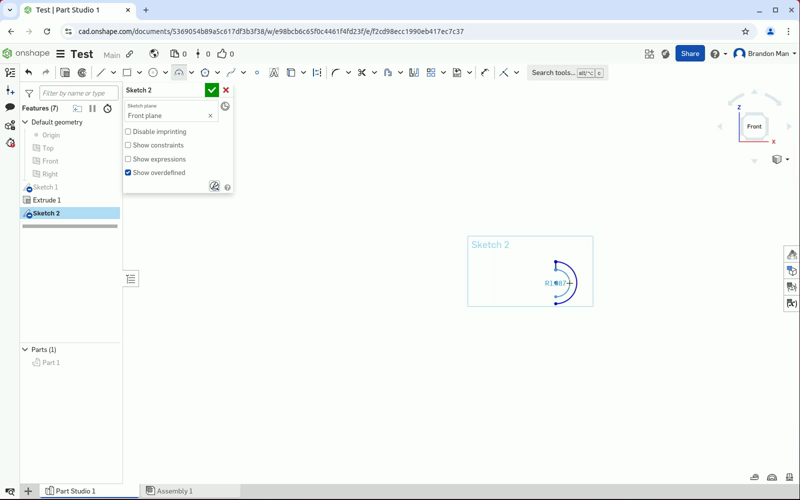
scroll(6)
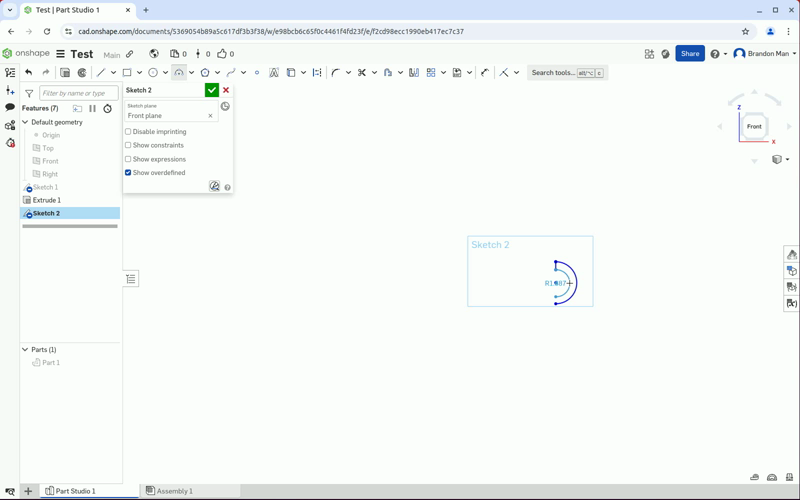
scroll(6)
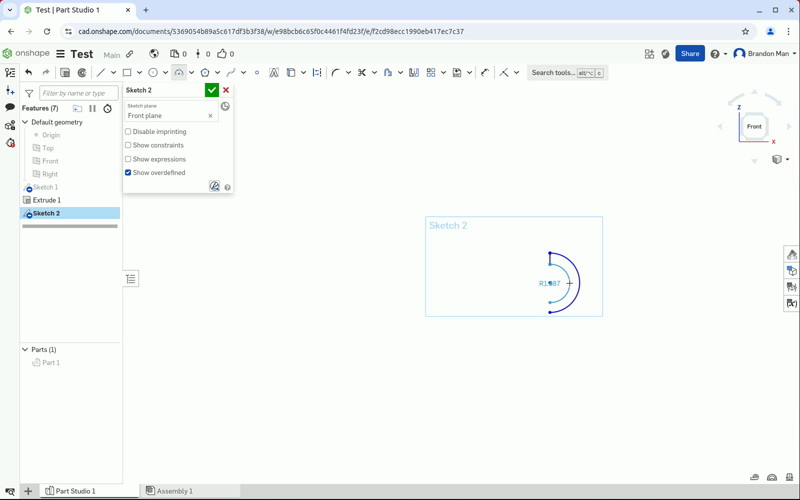
scroll(6)
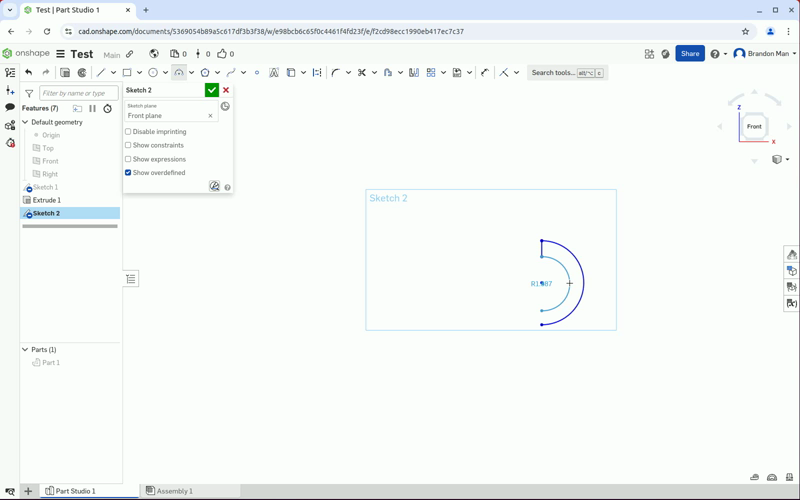
scroll(6)
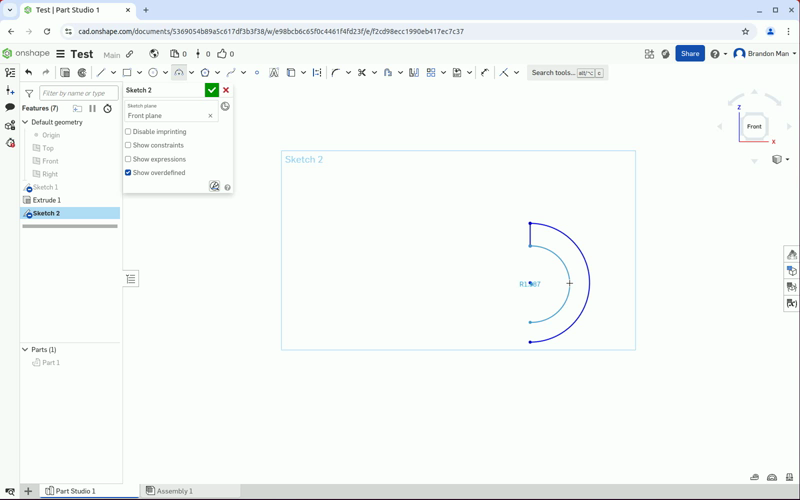
scroll(6)
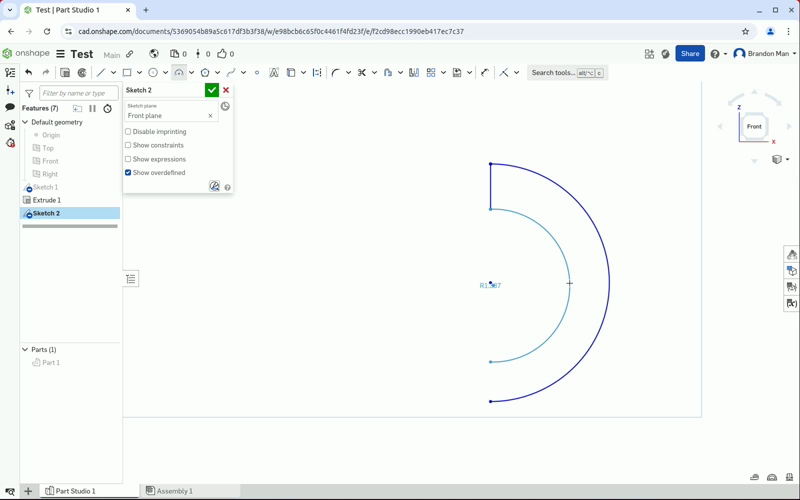
click(569, 282)
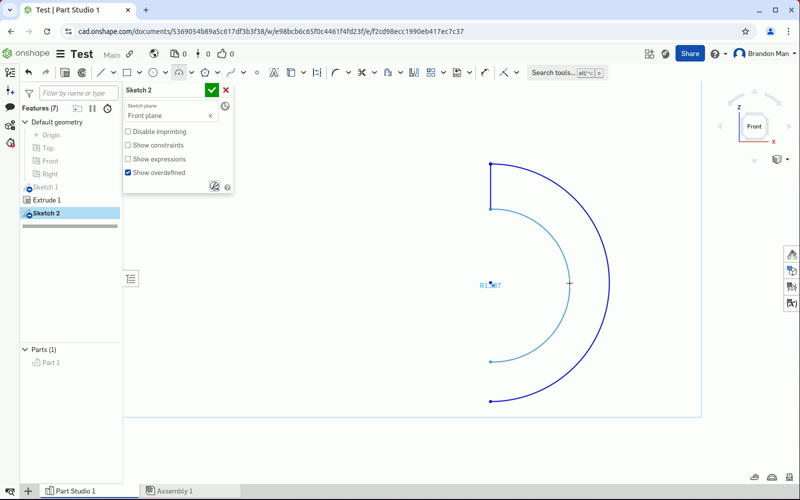
scroll(-6)
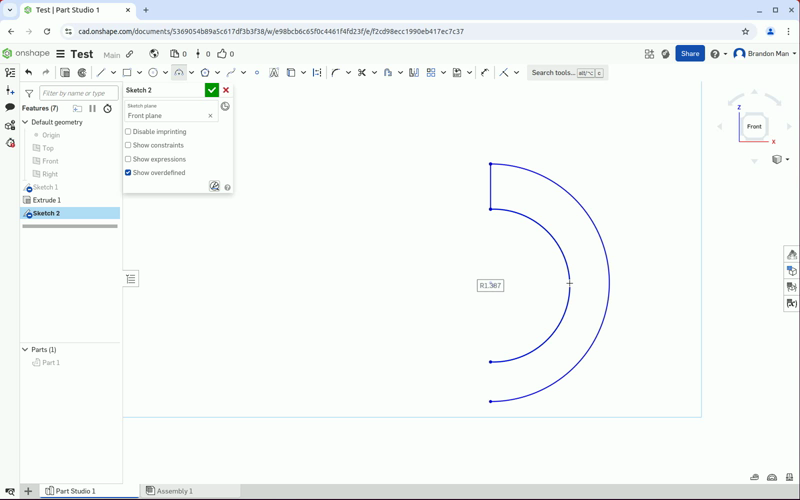
scroll(-6)
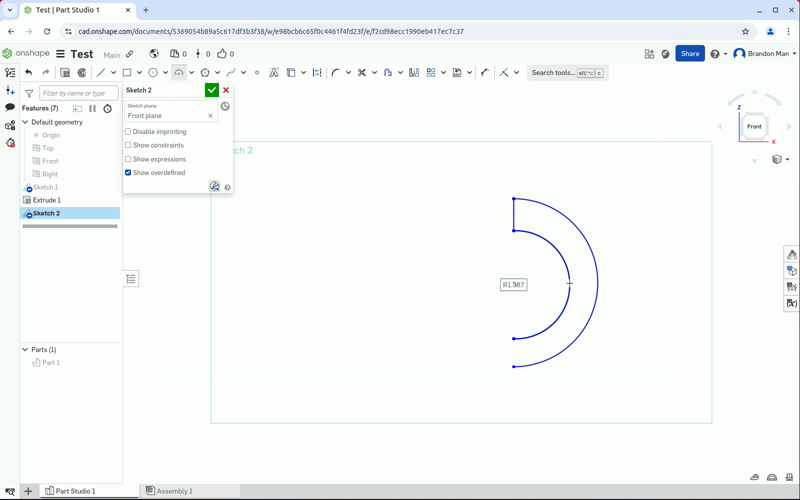
scroll(-6)
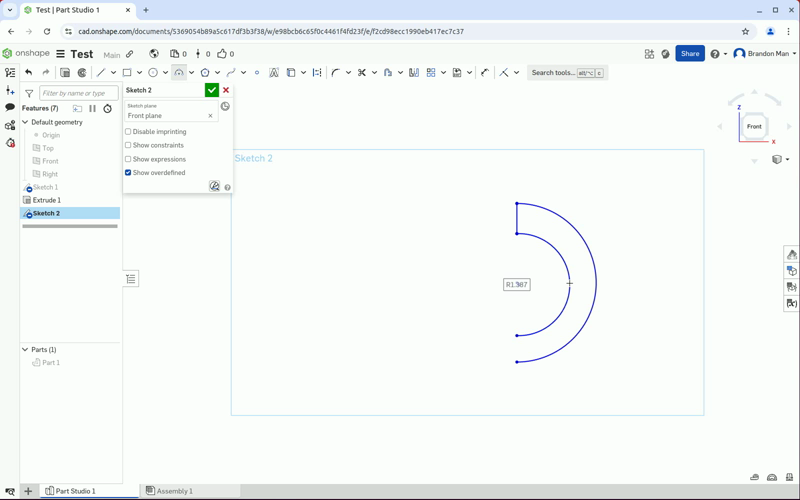
scroll(-6)
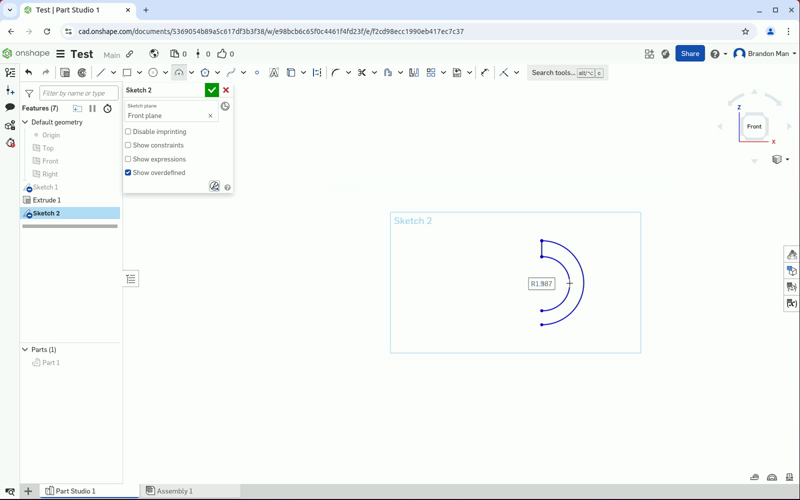
scroll(-6)
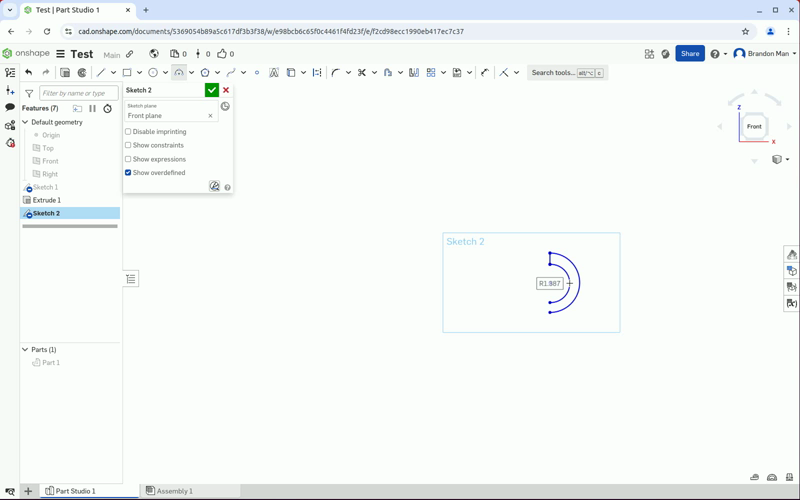
scroll(-6)
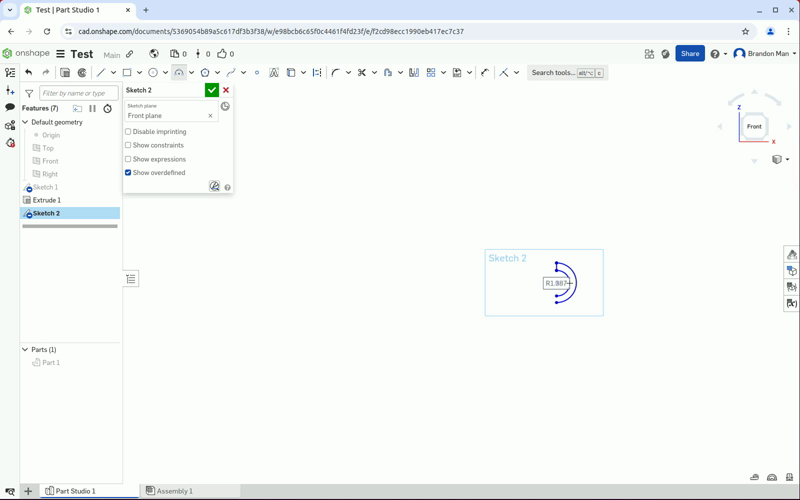
scroll(-6)
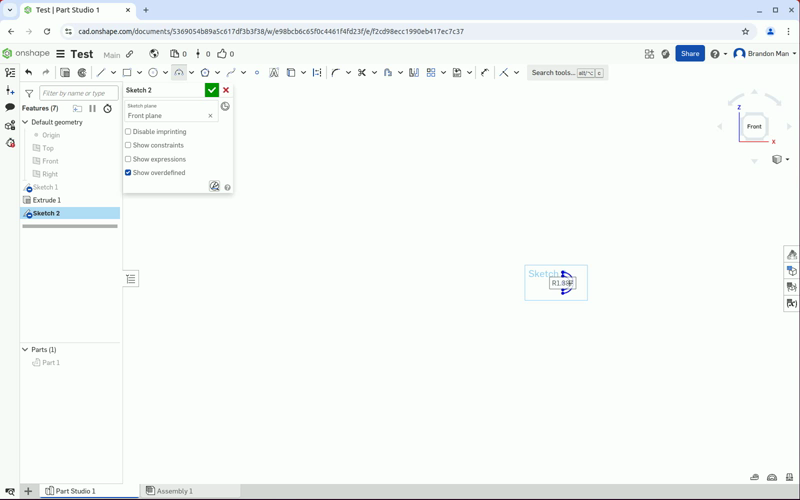
key_up(shift)
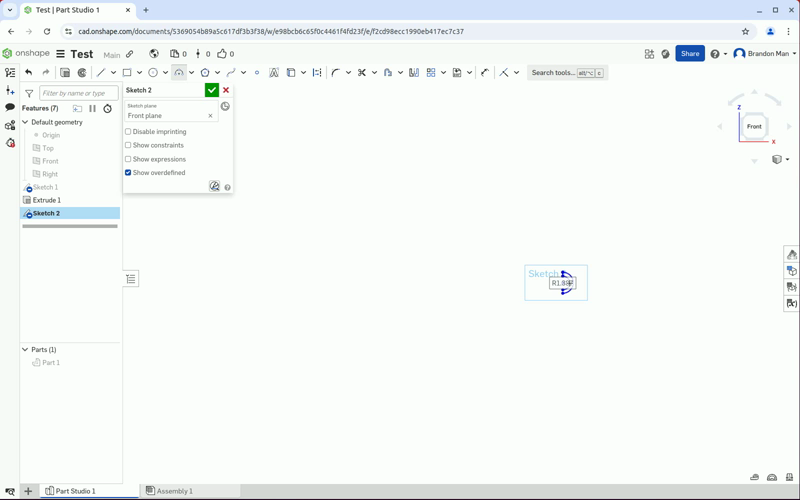
key(esc)
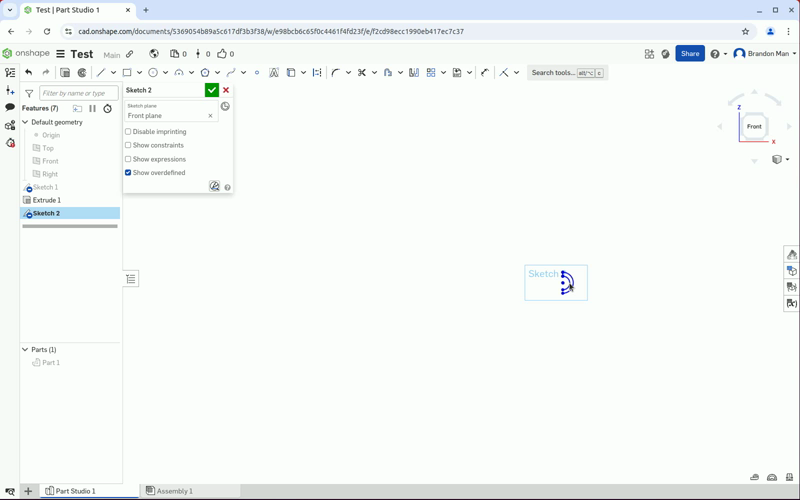
key(l)
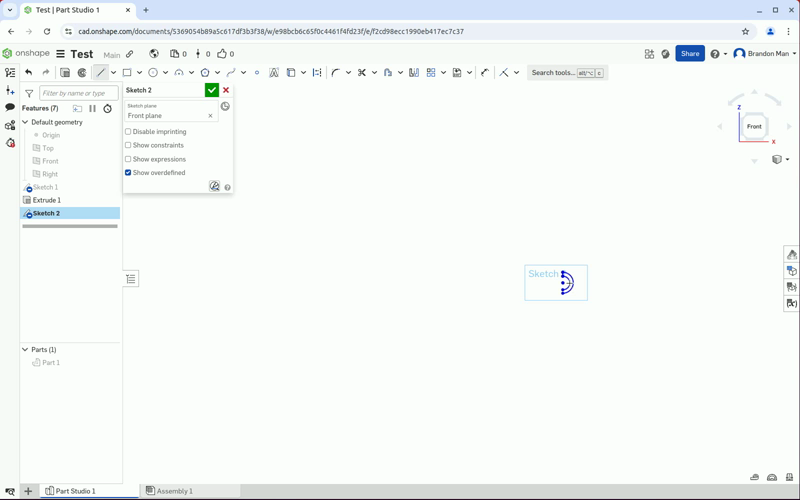
mouse_move(562, 289)
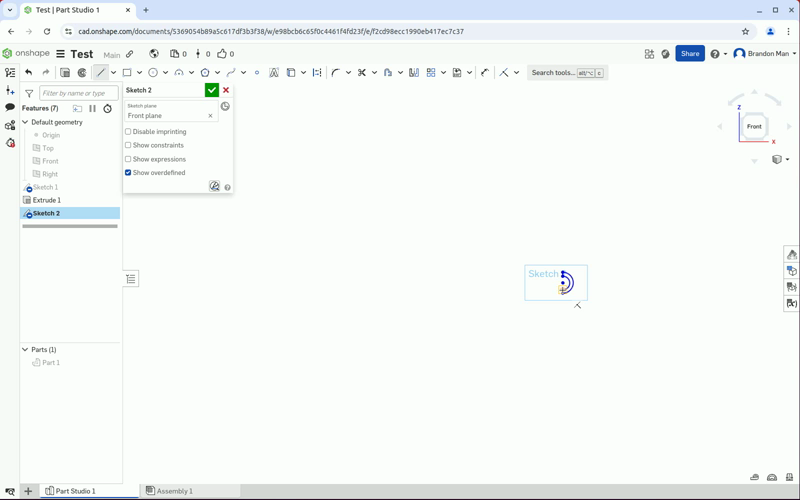
scroll(6)
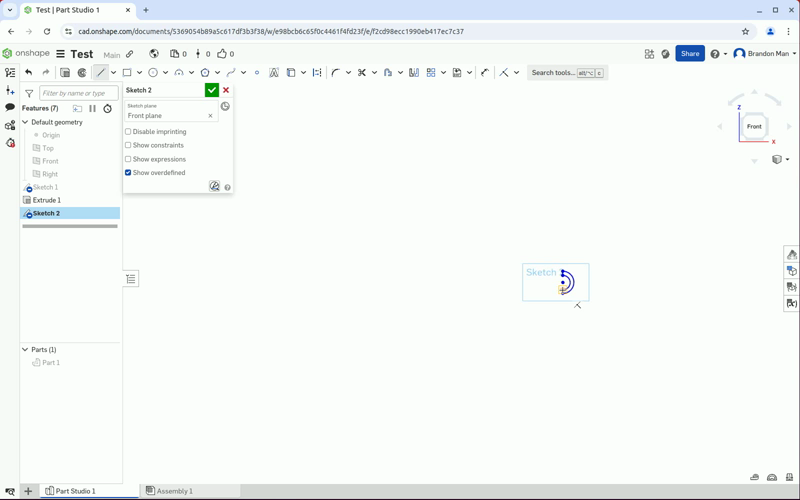
scroll(6)
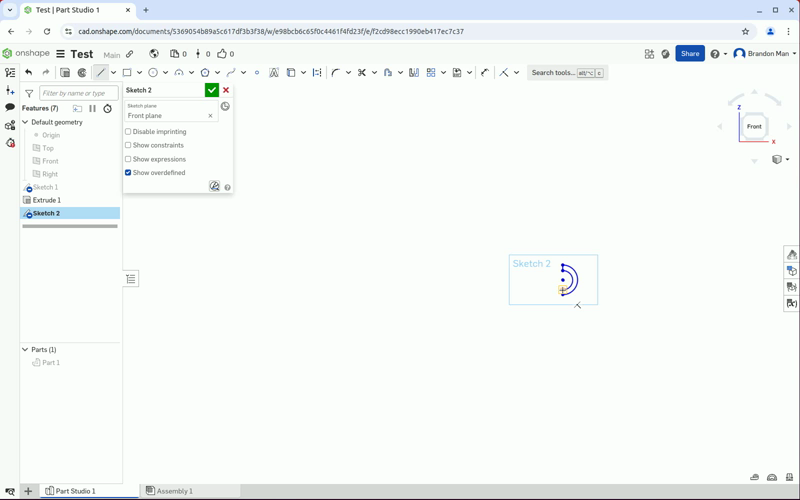
scroll(6)
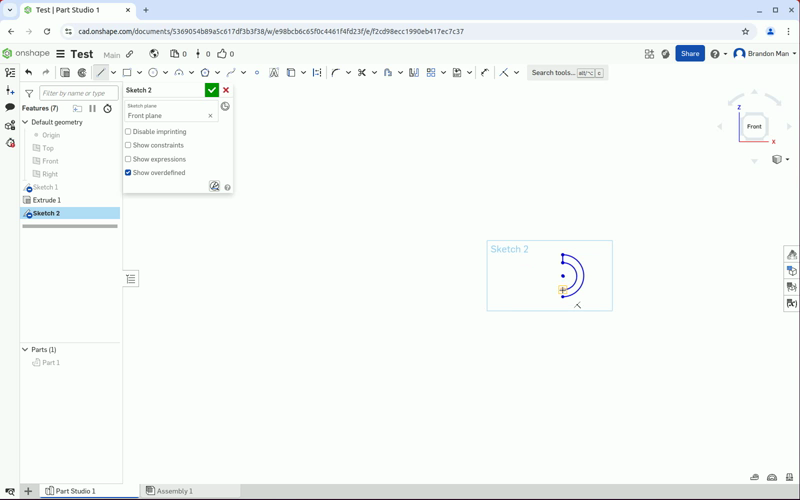
scroll(6)
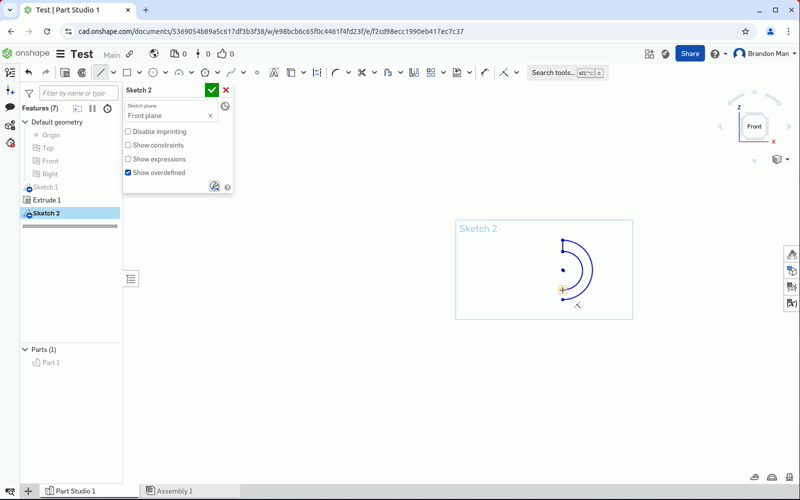
scroll(6)
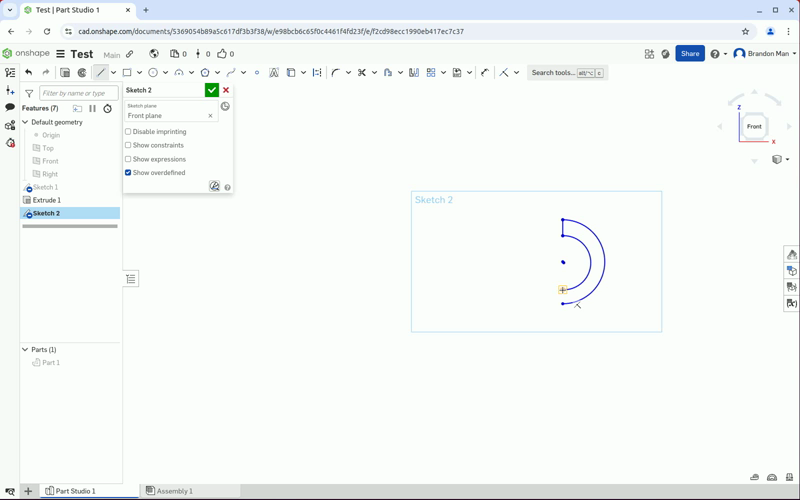
scroll(6)
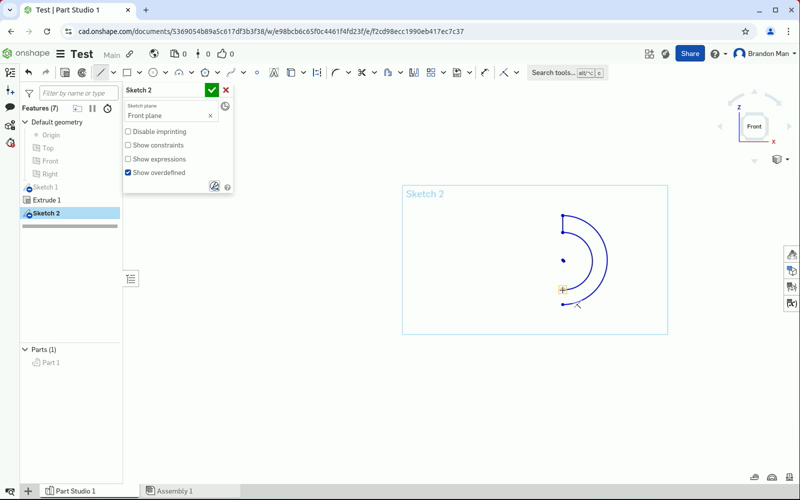
scroll(6)
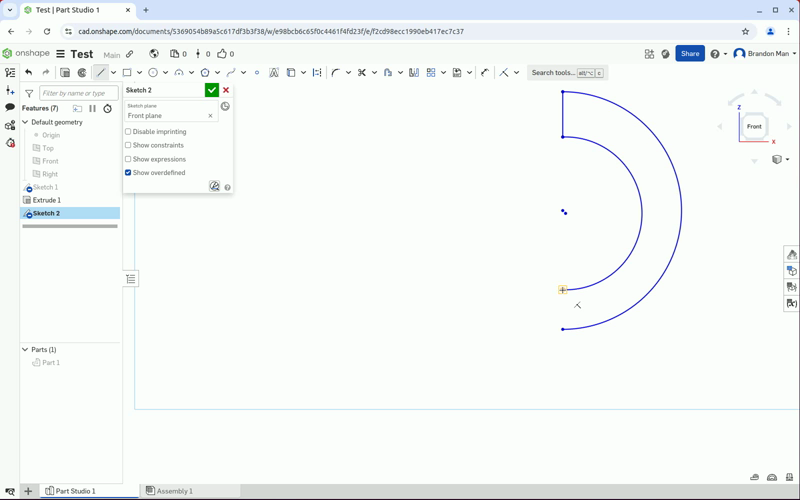
click(562, 289)
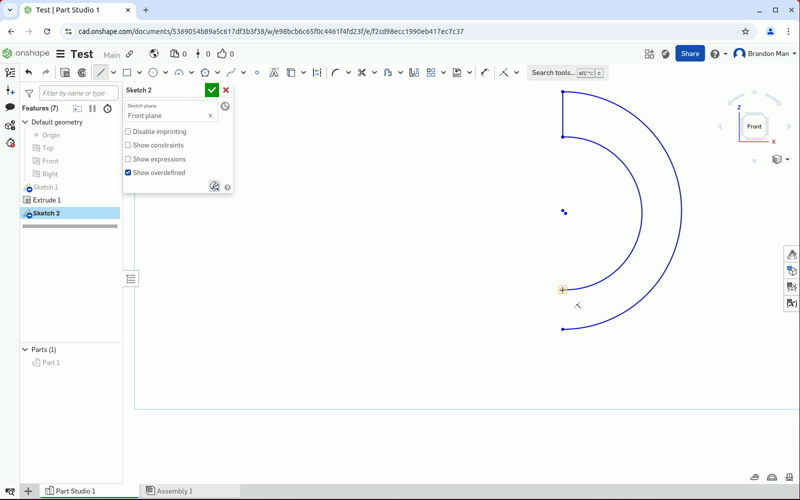
scroll(-6)
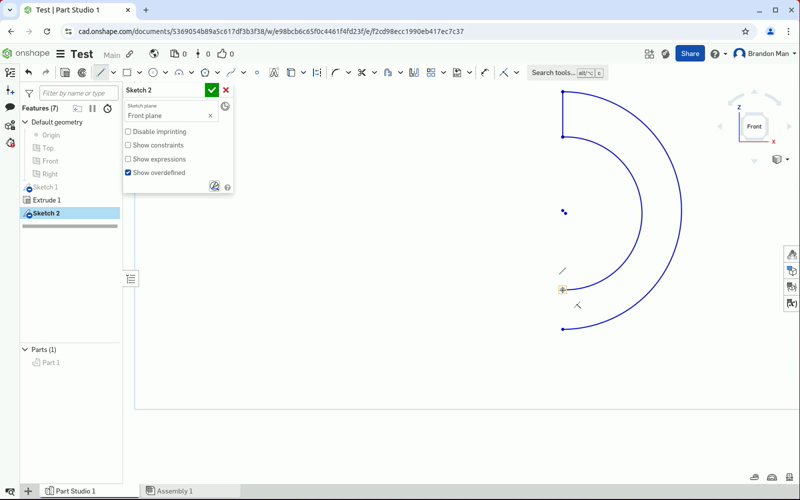
scroll(-6)
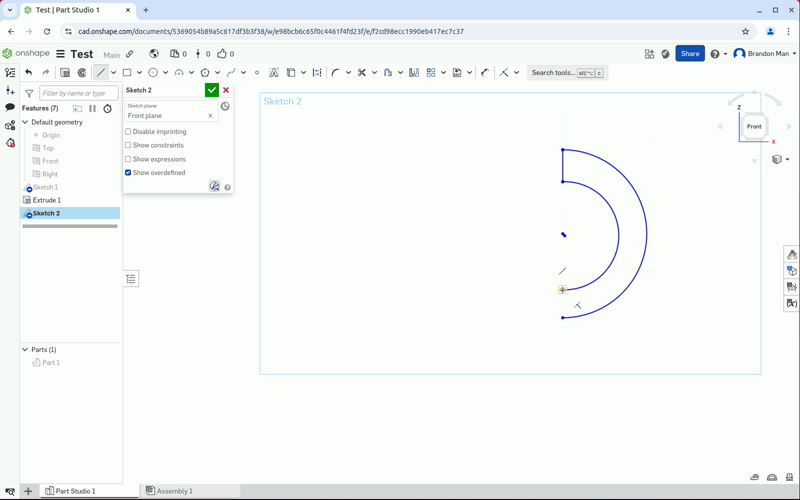
scroll(-6)
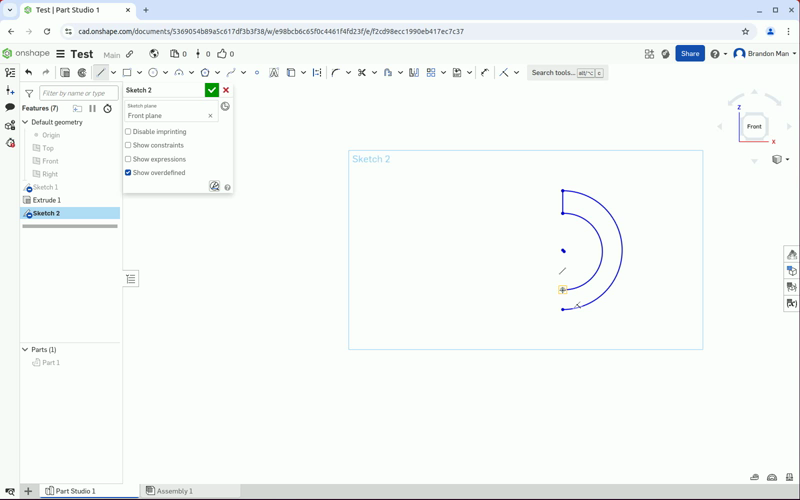
scroll(-6)
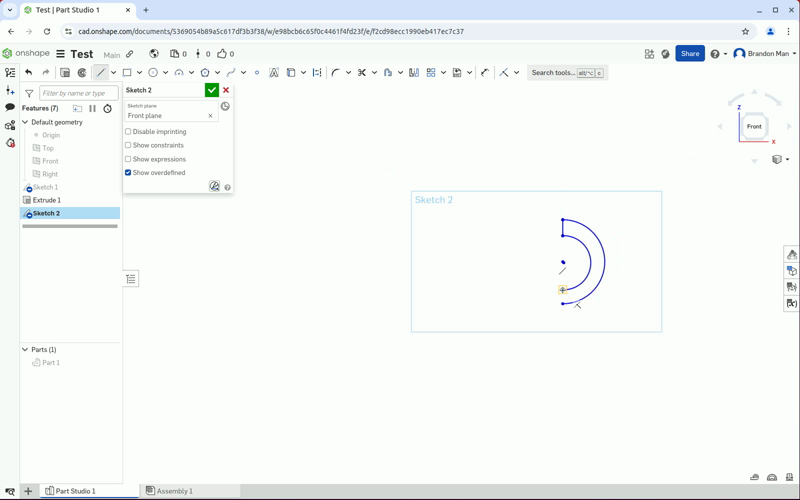
scroll(-6)
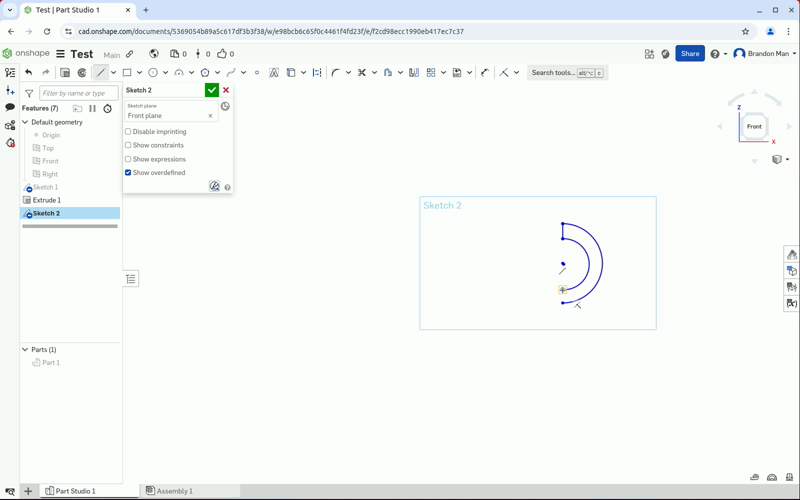
scroll(-6)
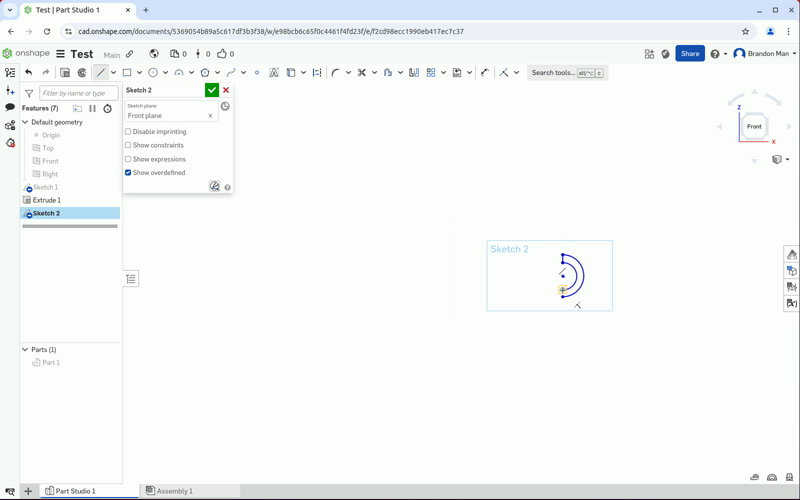
scroll(-6)
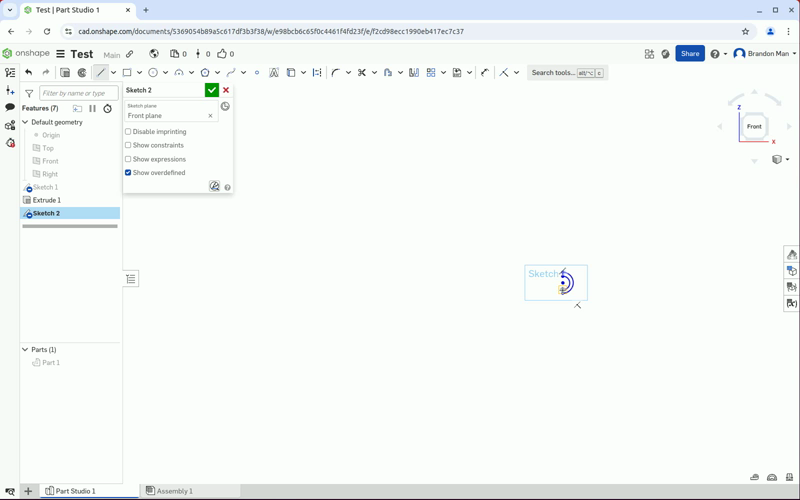
mouse_move(589, 289)
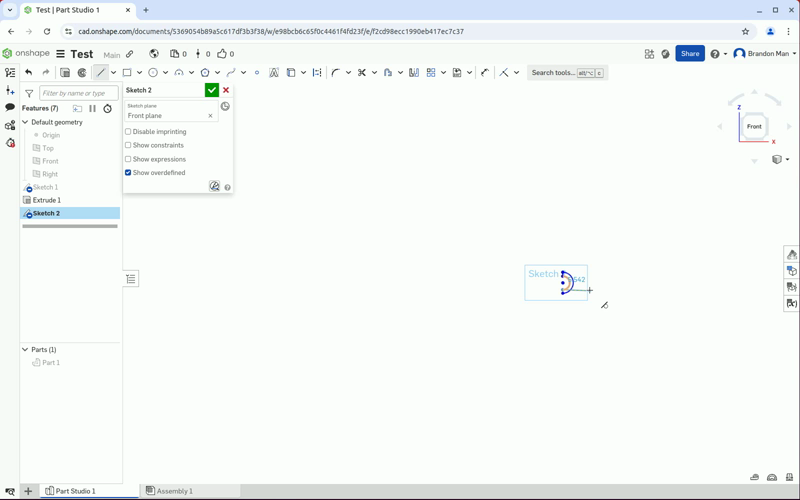
key_down(shift)
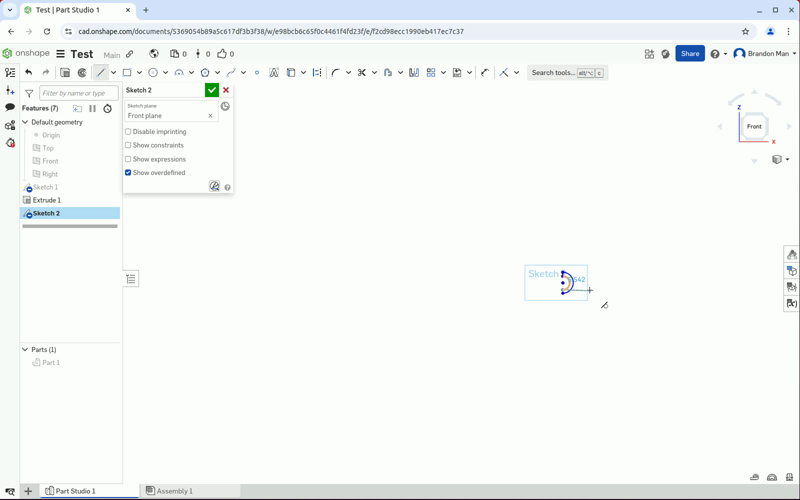
mouse_move(562, 293)
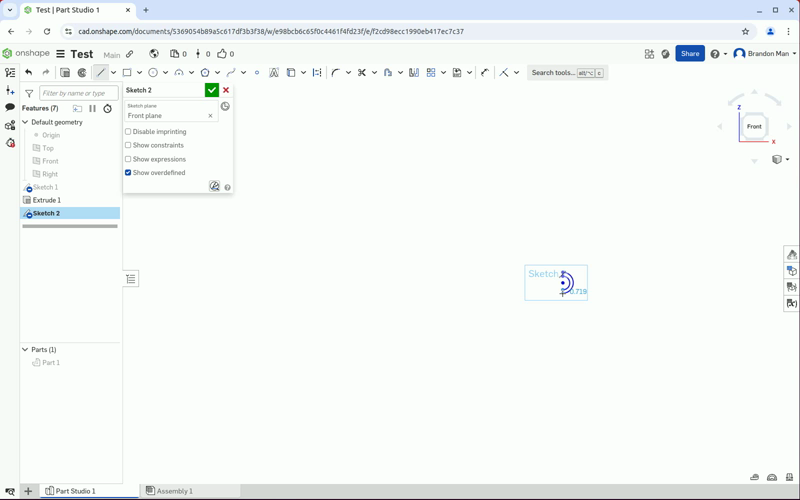
scroll(6)
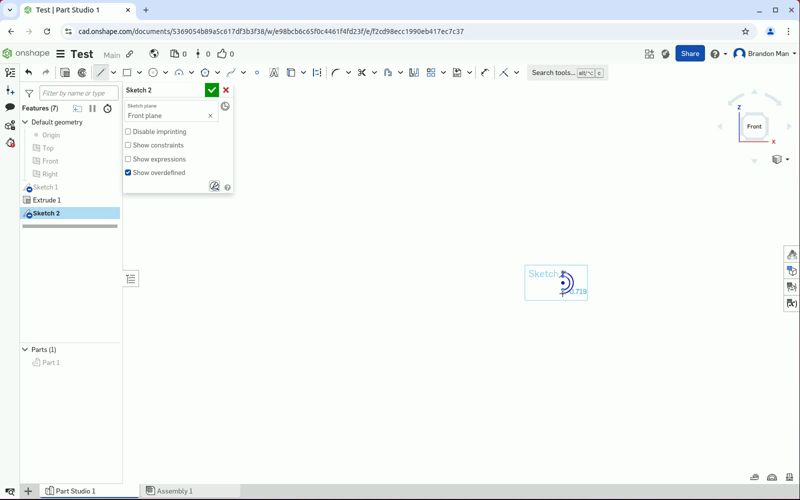
scroll(6)
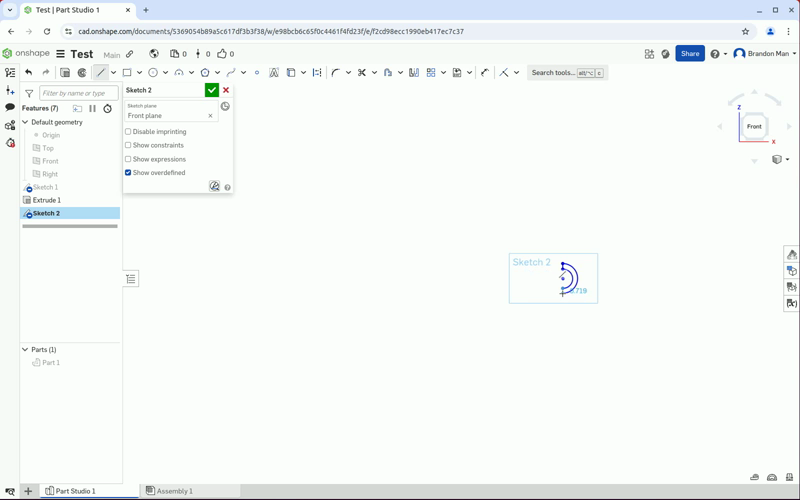
scroll(6)
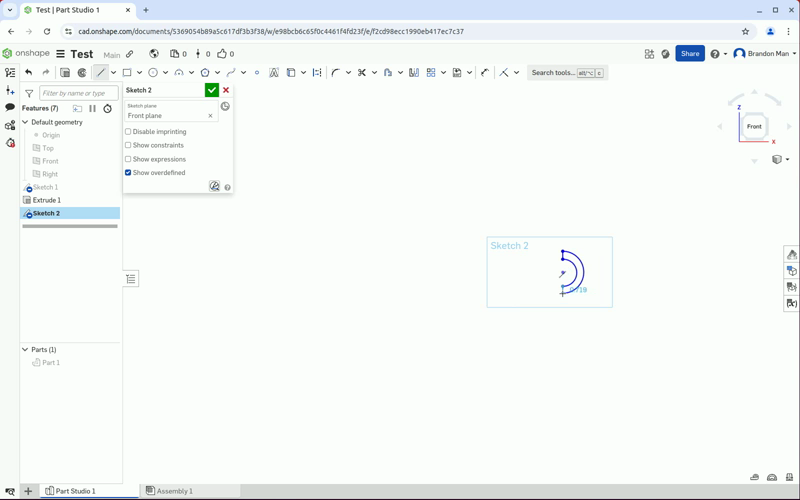
scroll(6)
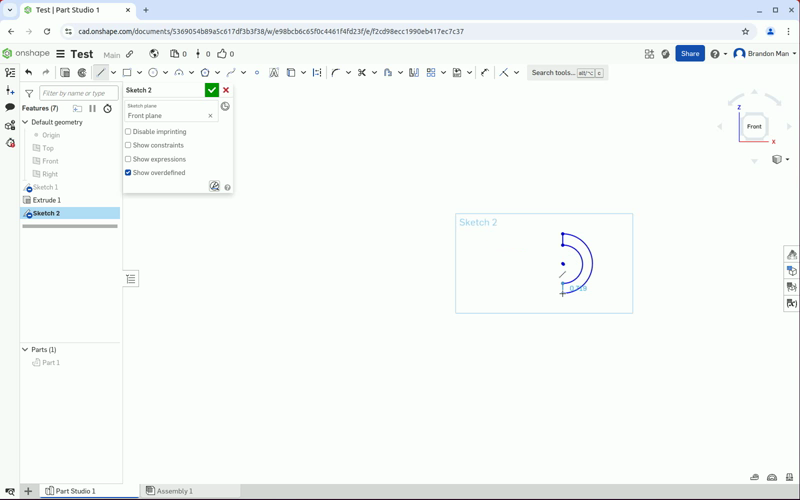
scroll(6)
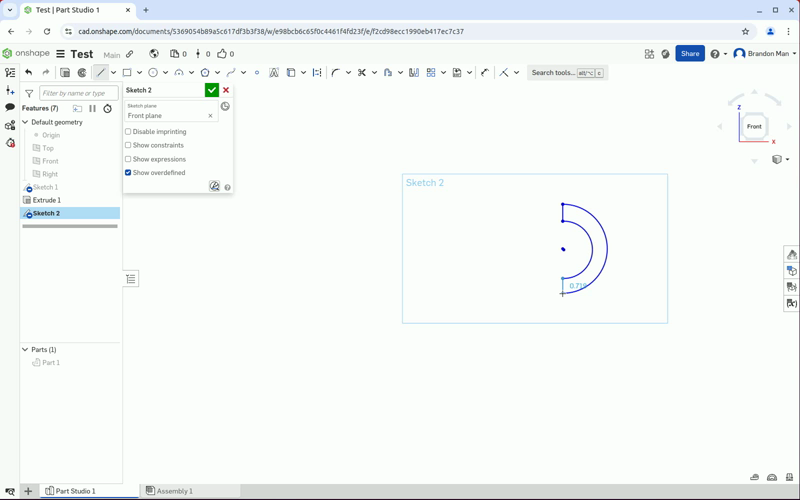
scroll(6)
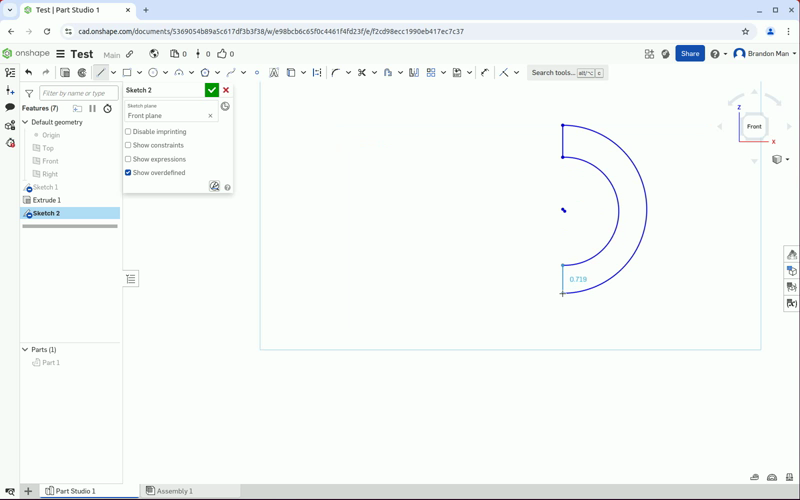
scroll(6)
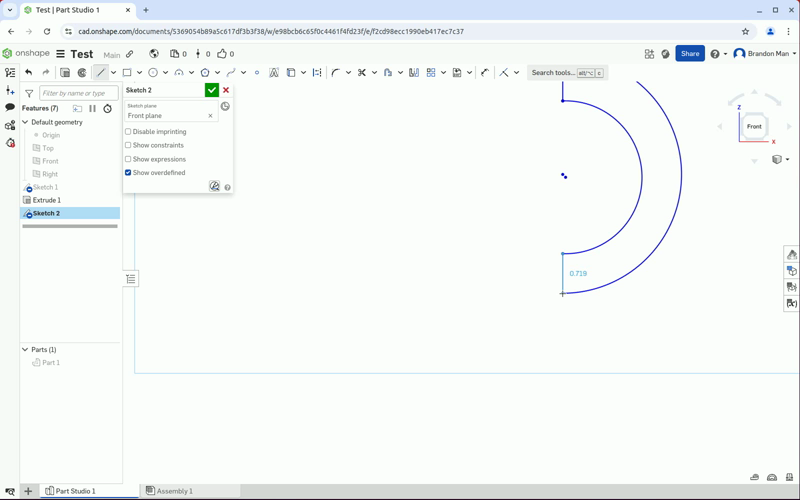
key_up(shift)
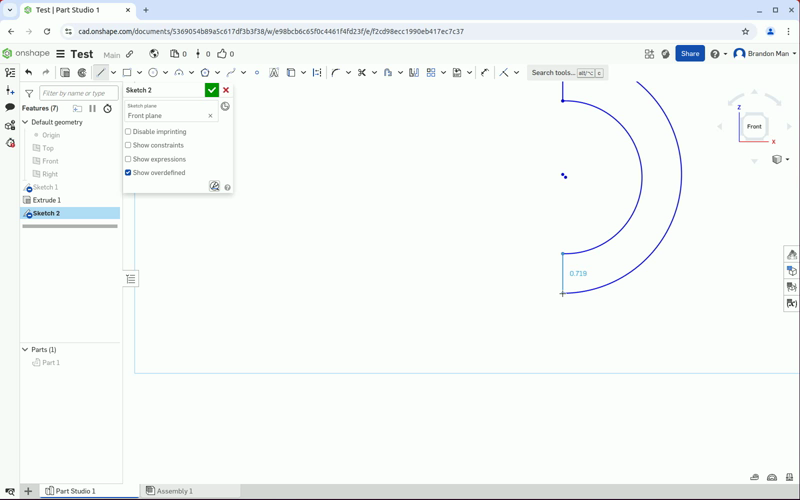
click(562, 293)
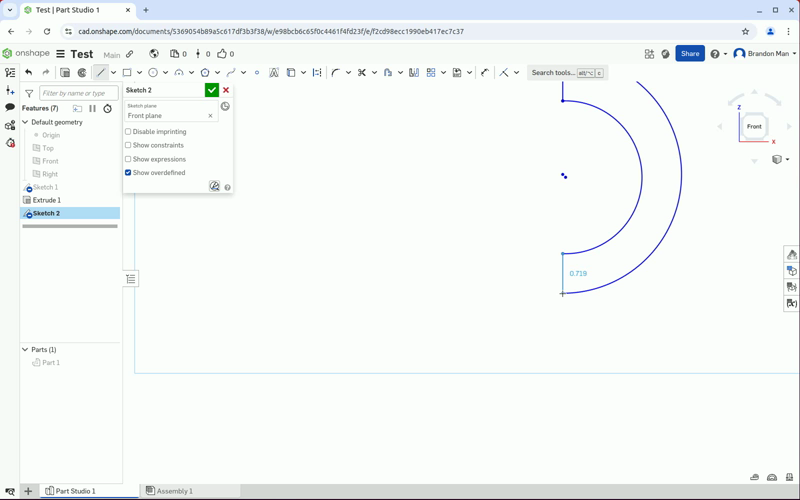
scroll(-6)
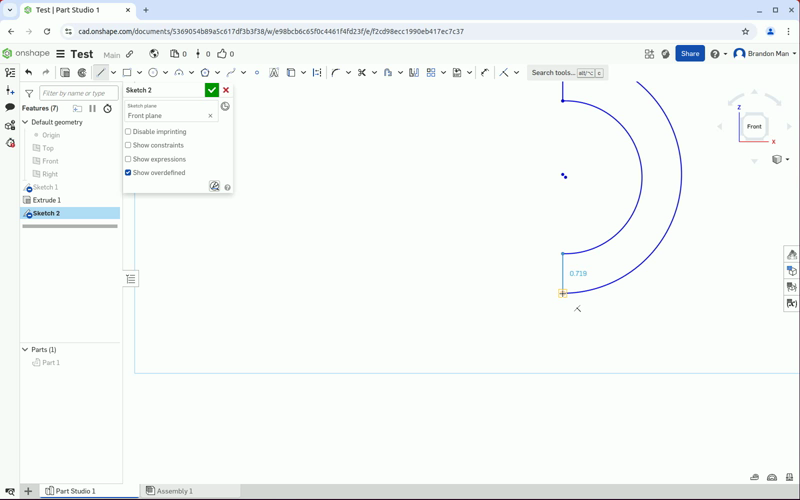
scroll(-6)
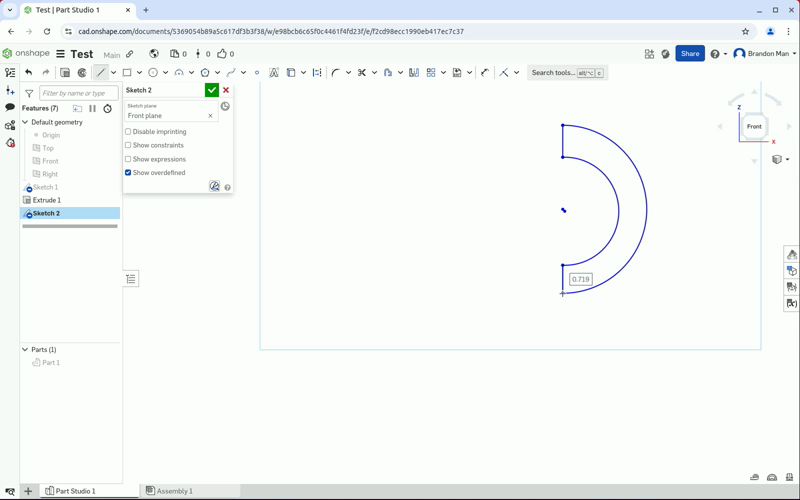
scroll(-6)
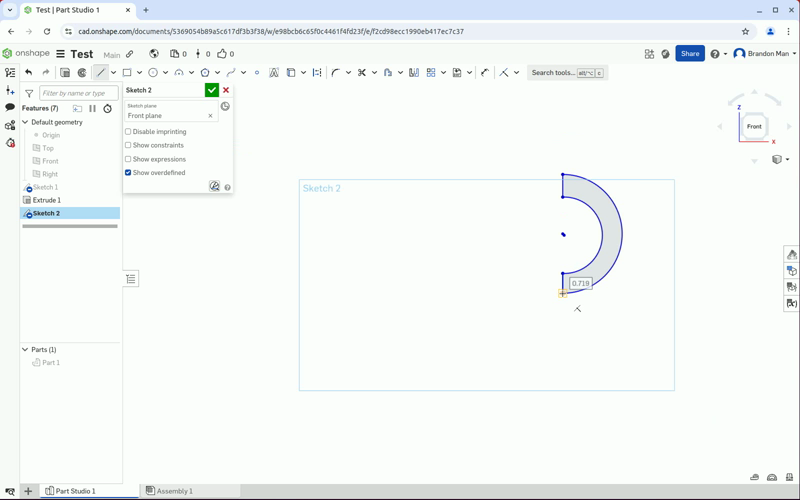
scroll(-6)
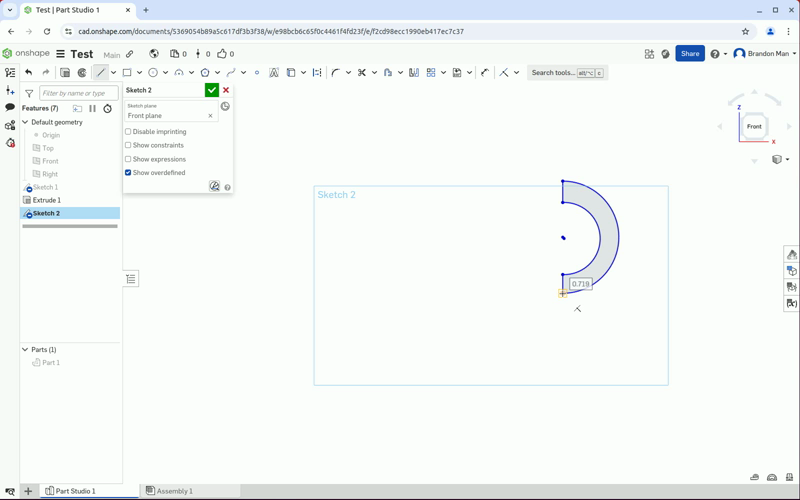
scroll(-6)
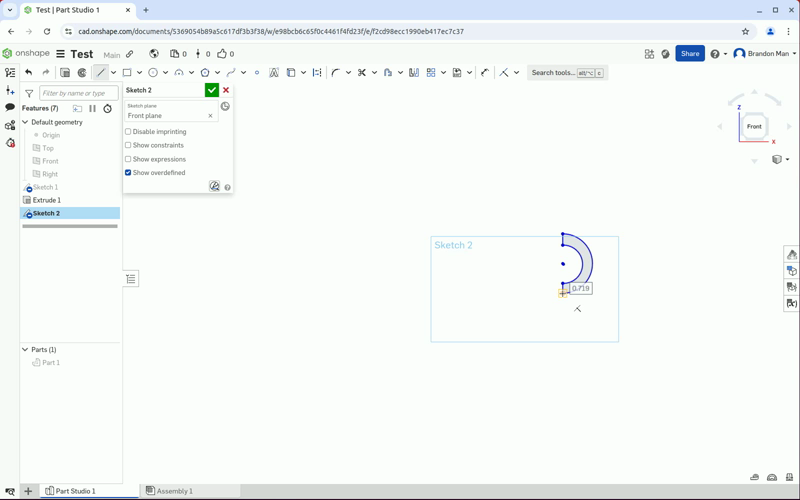
scroll(-6)
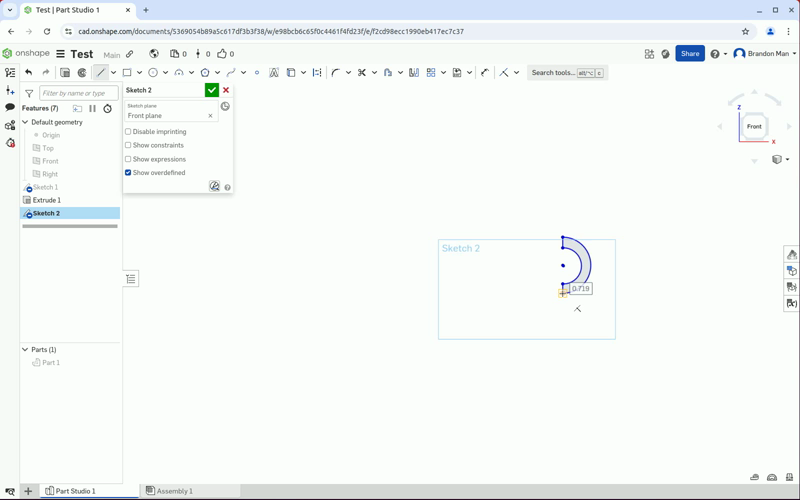
scroll(-6)
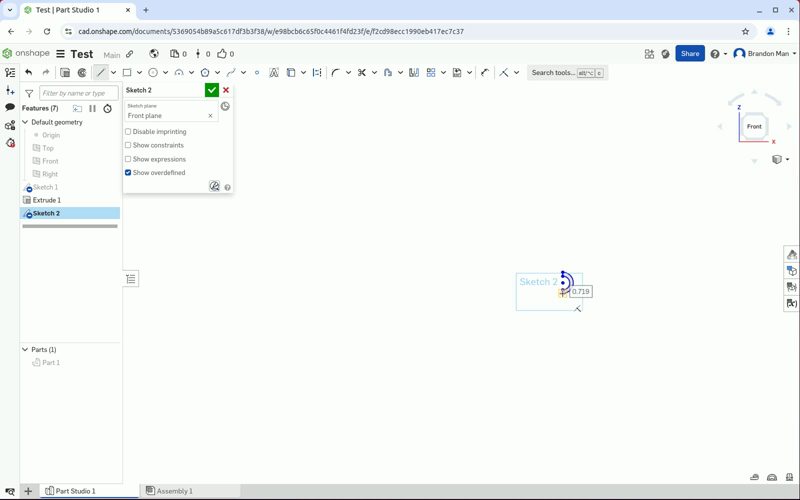
key(esc)
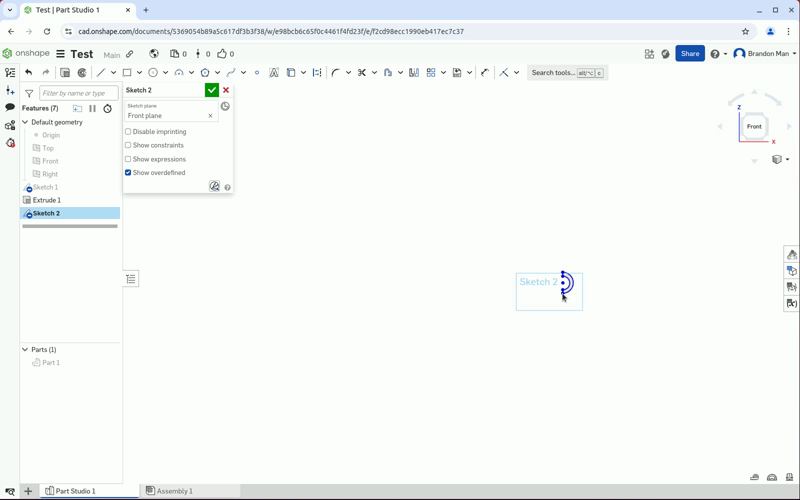
mouse_move(563, 283)
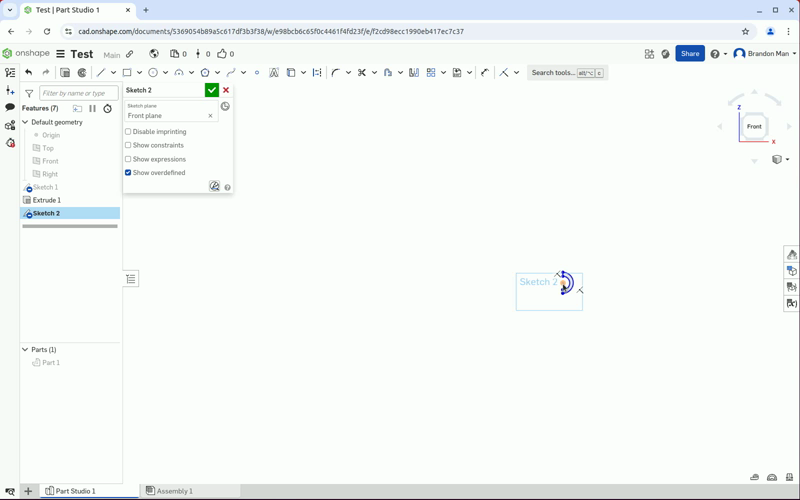
scroll(6)
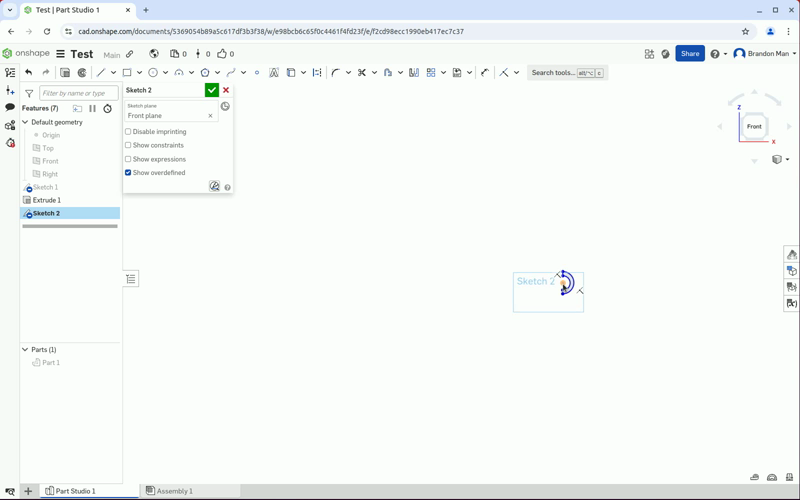
scroll(6)
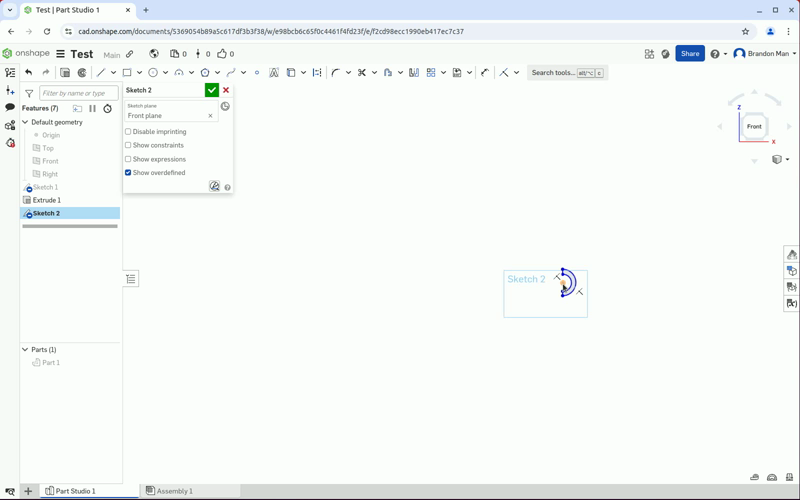
scroll(6)
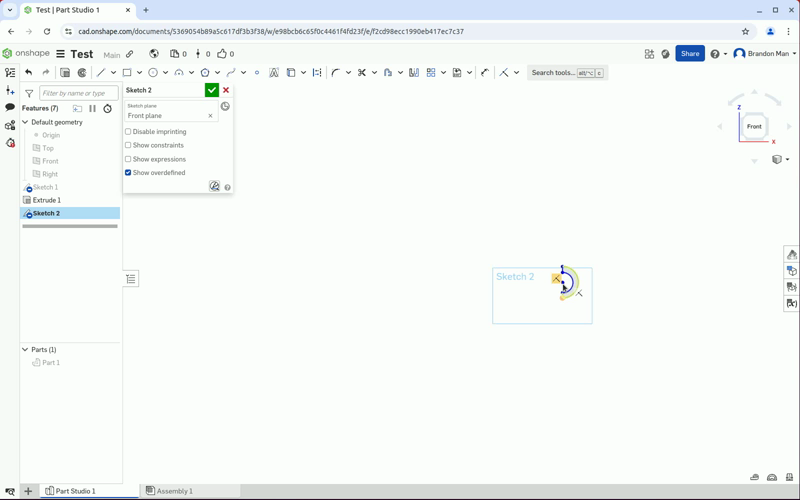
scroll(6)
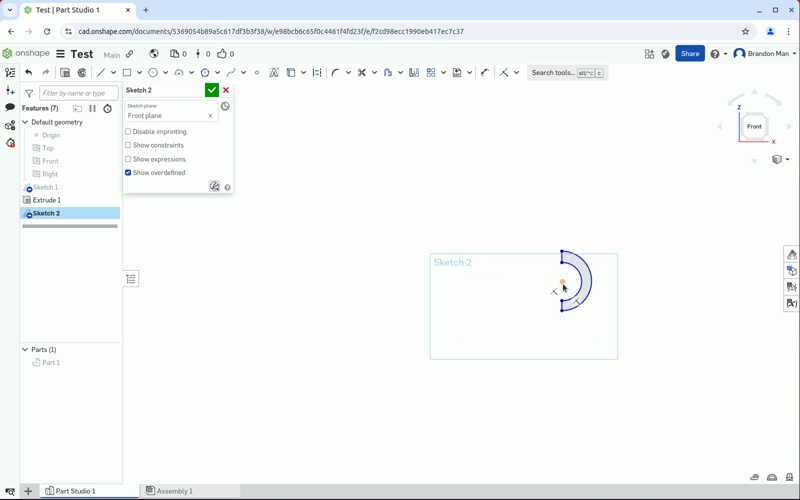
scroll(6)
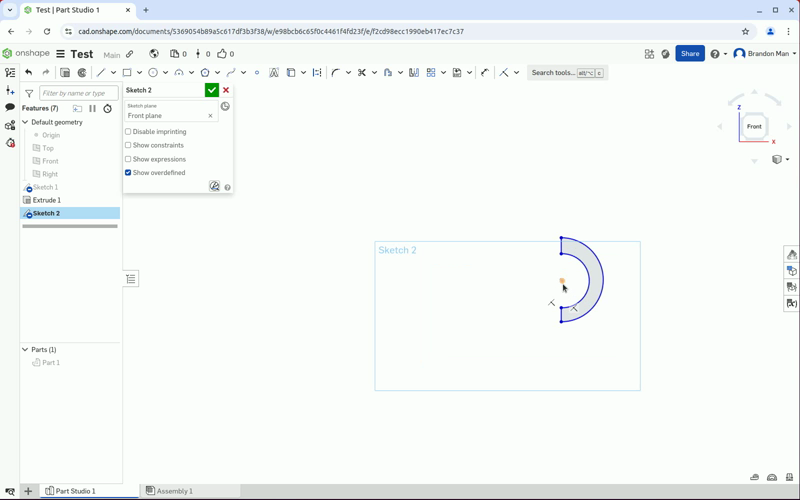
scroll(6)
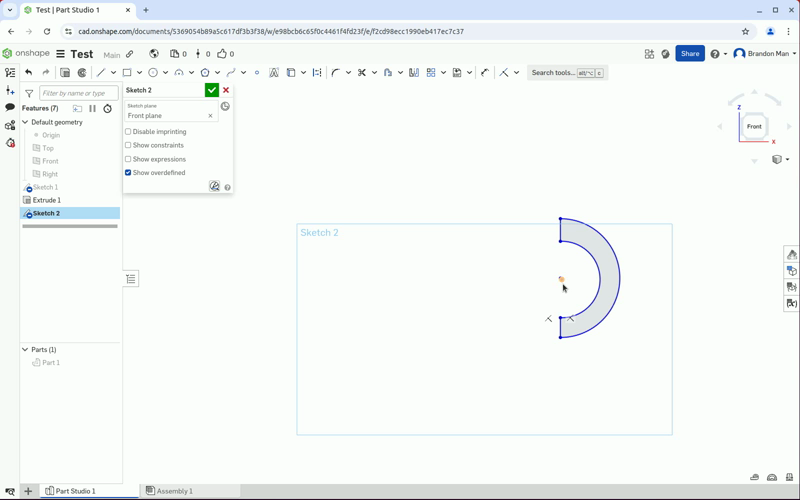
scroll(6)
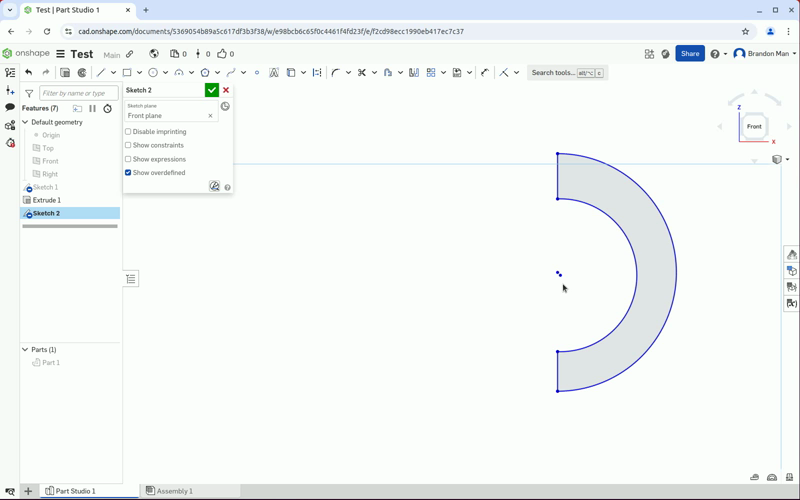
click(563, 283)
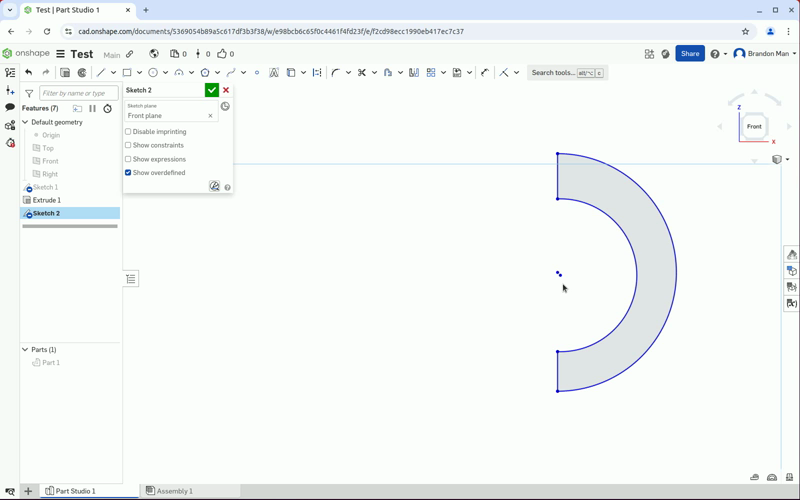
scroll(-6)
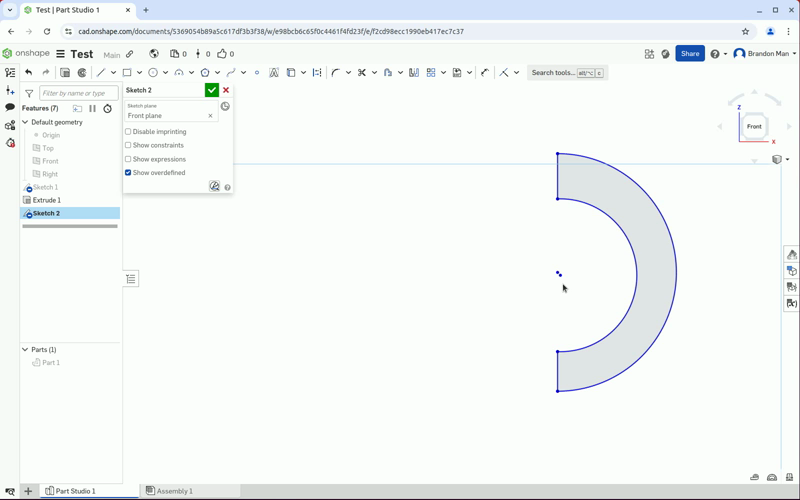
scroll(-6)
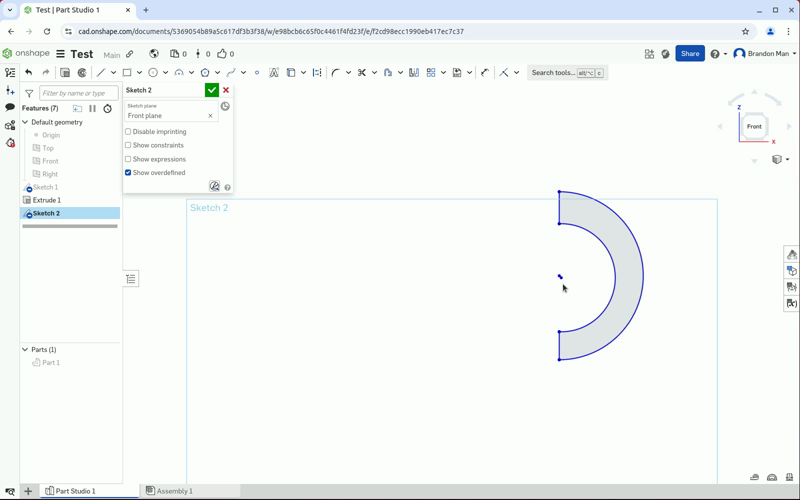
scroll(-6)
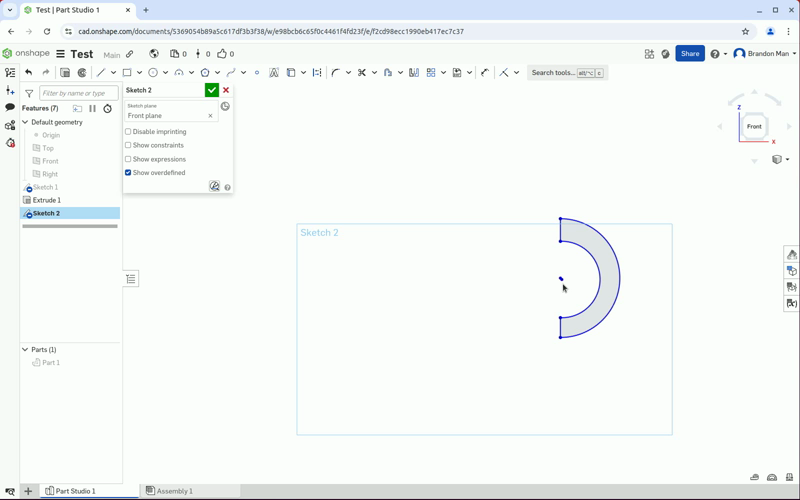
scroll(-6)
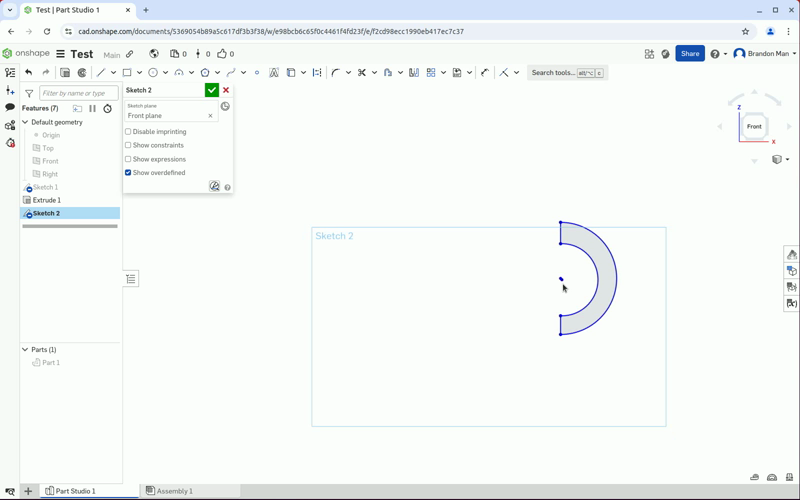
scroll(-6)
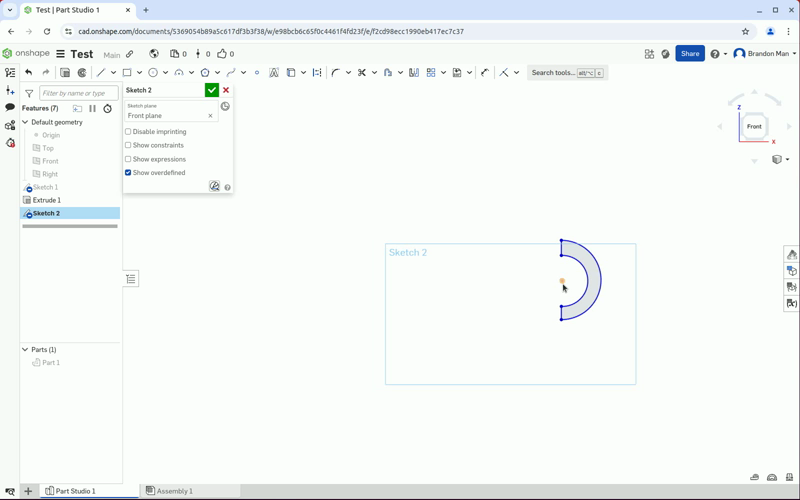
scroll(-6)
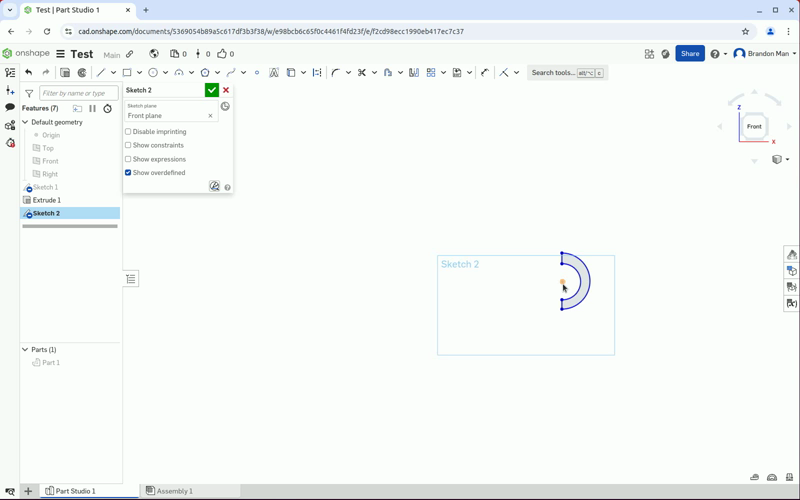
scroll(-6)
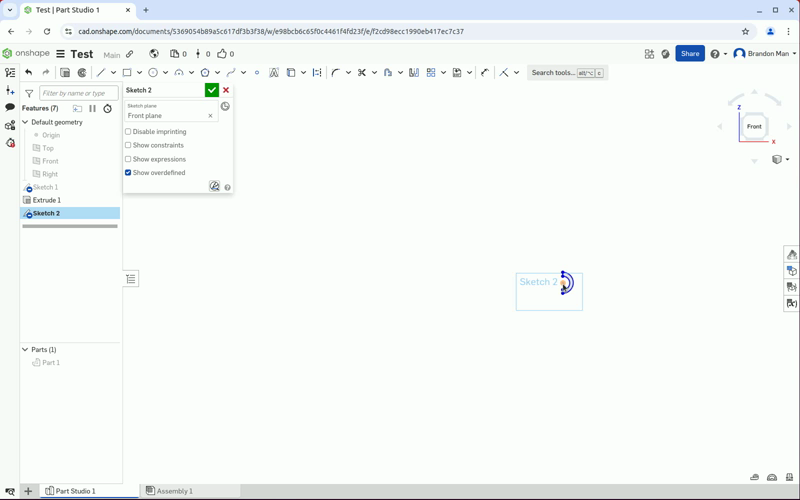
mouse_move(73, 352)
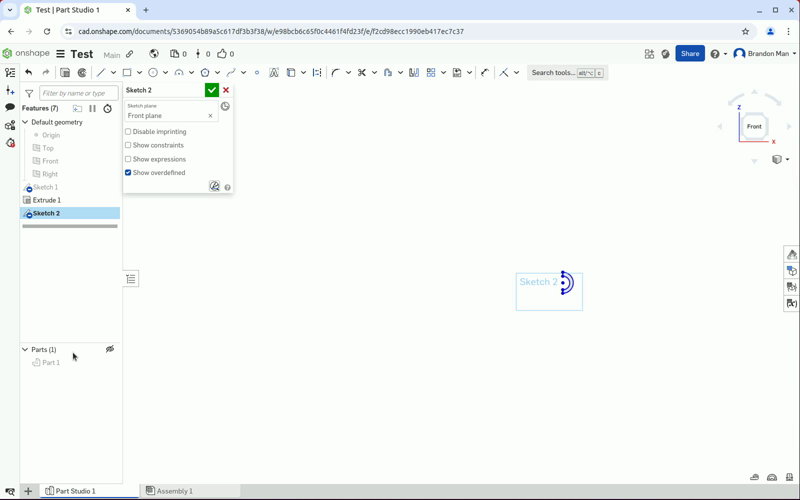
key(shift+y)
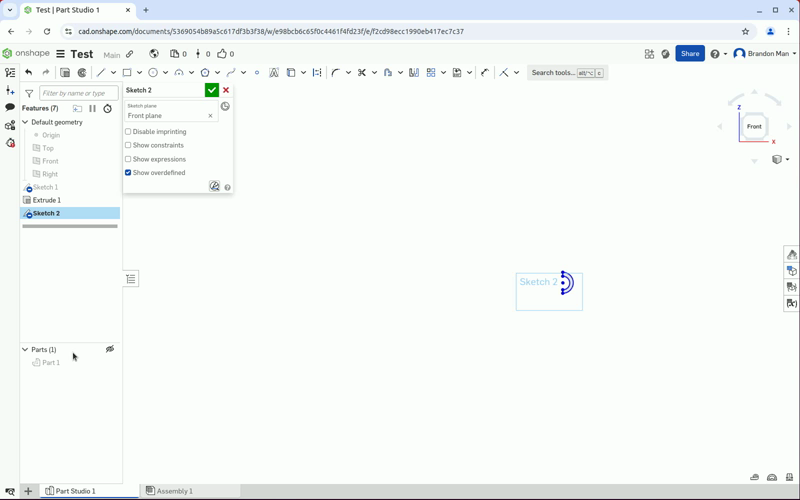
key(shift+e)
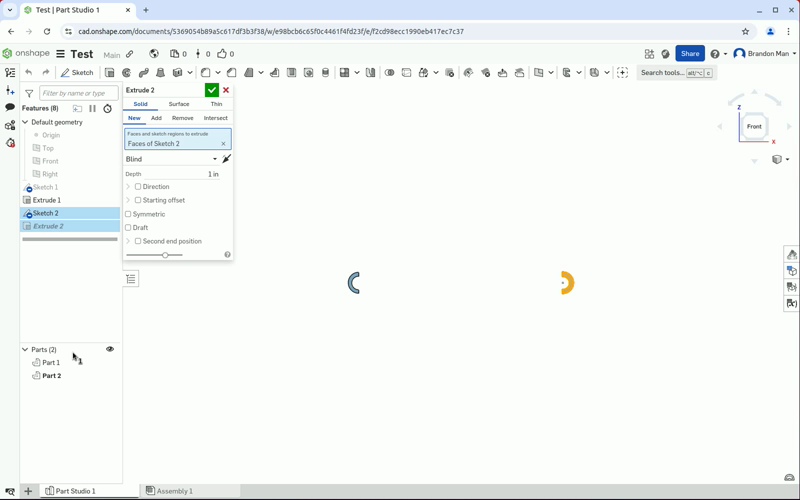
mouse_move(143, 106)
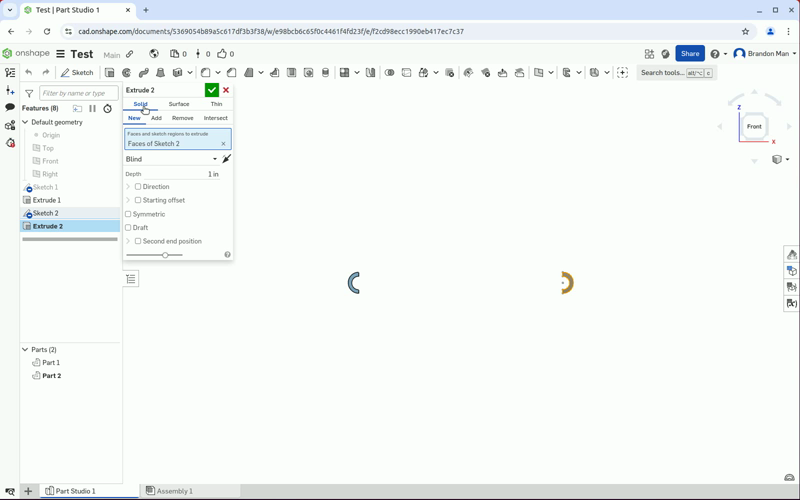
click(143, 106)
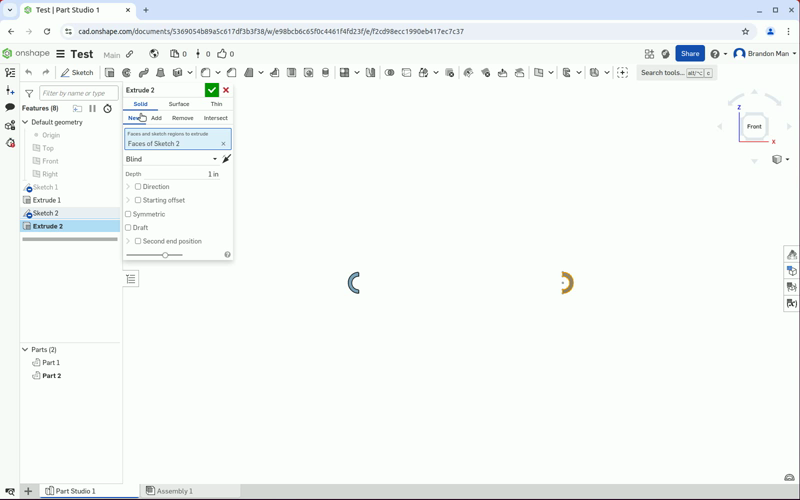
mouse_move(137, 120)
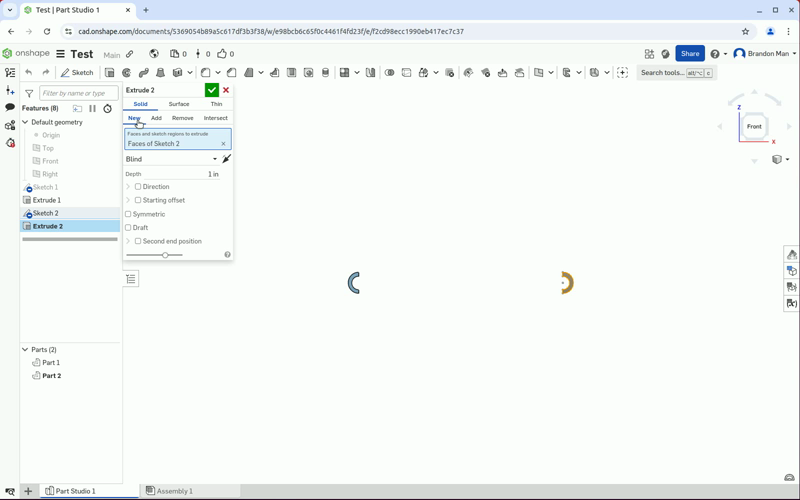
click(137, 120)
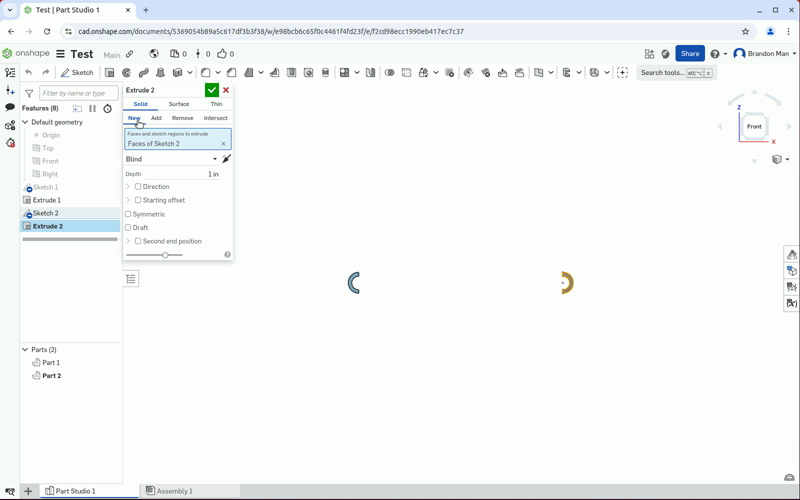
key(tab, 4)
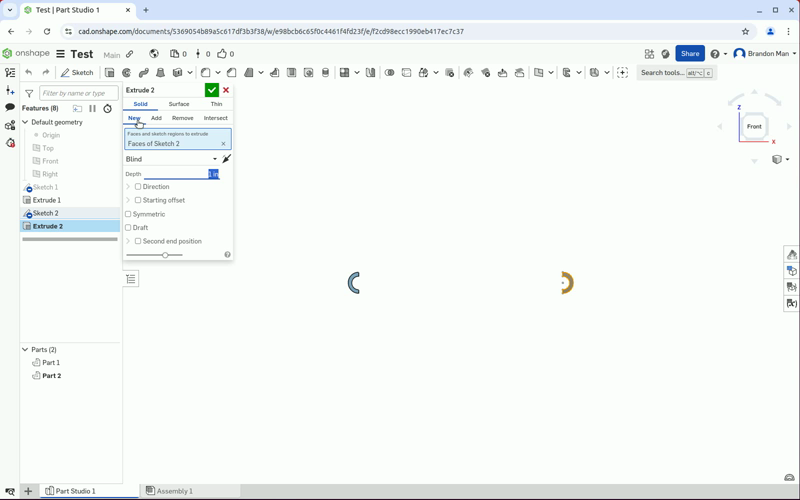
text(1.926)
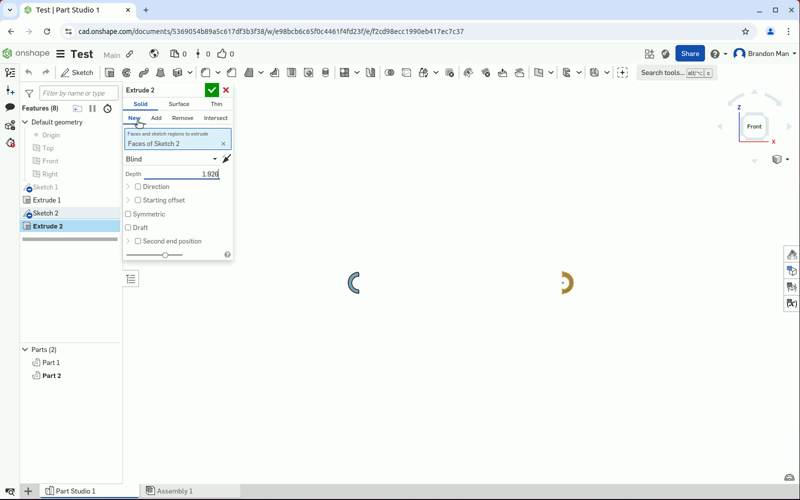
key(tab, 3)
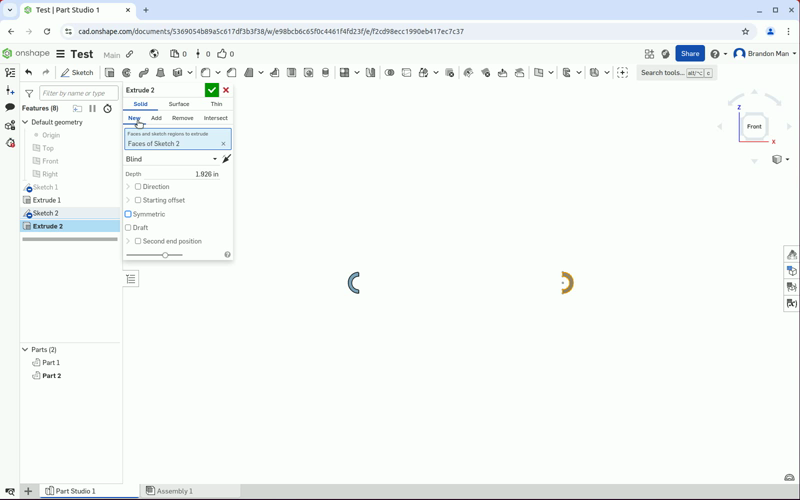
key(space)
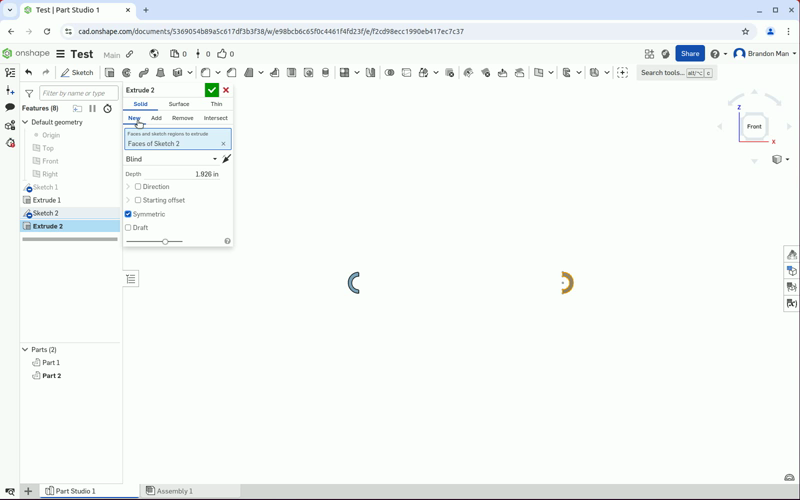
key(enter)
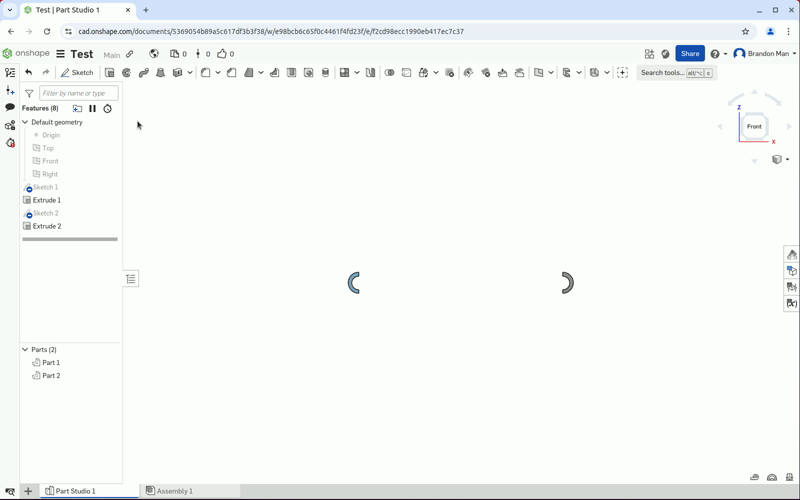
key(shift+h)
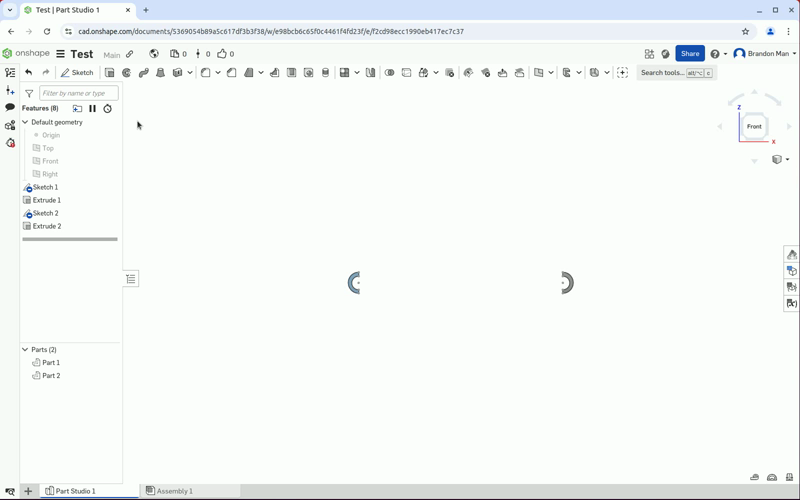
key(shift+h)
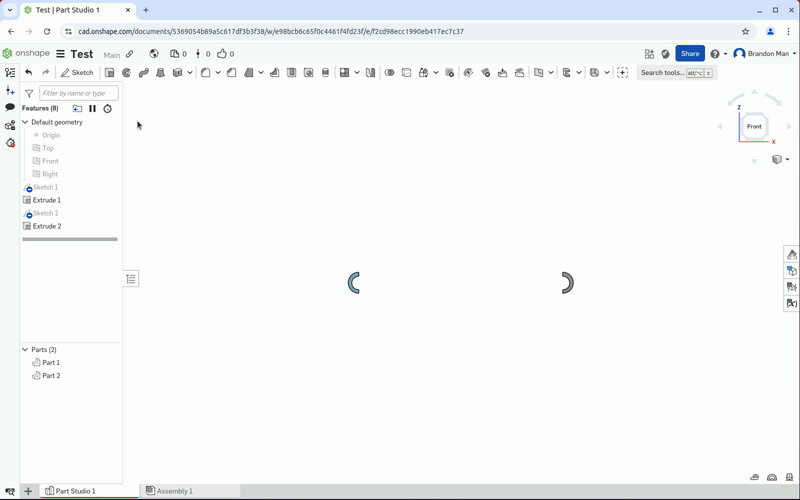
mouse_move(73, 189)
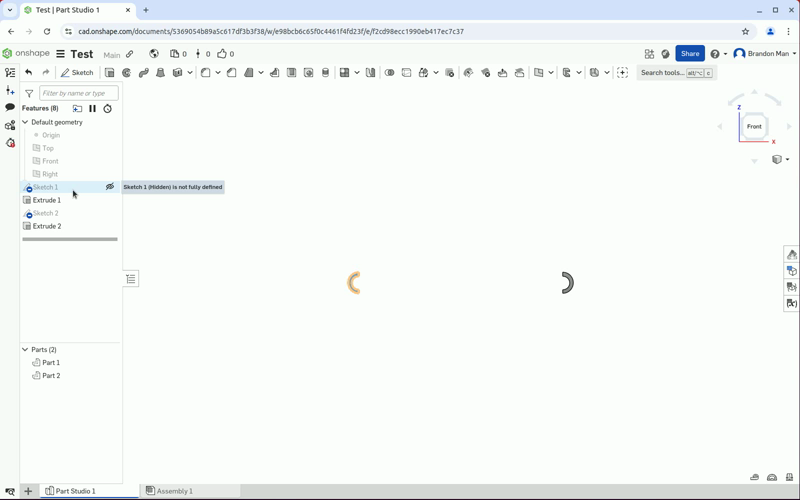
click(73, 189)
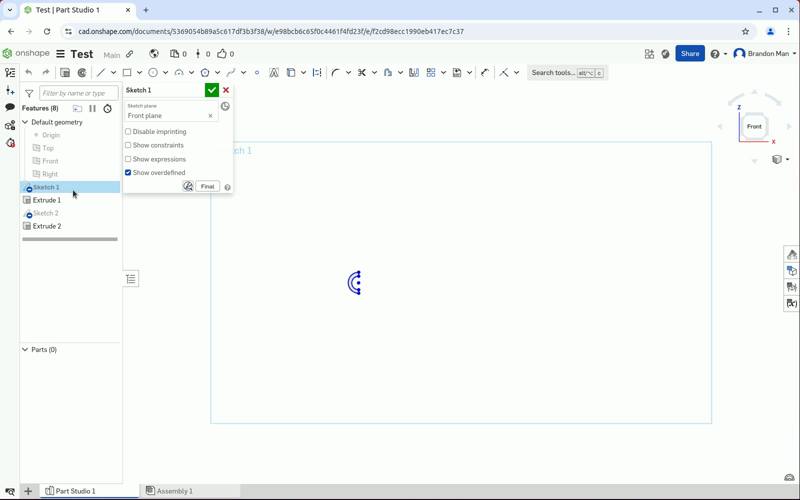
mouse_move(229, 92)
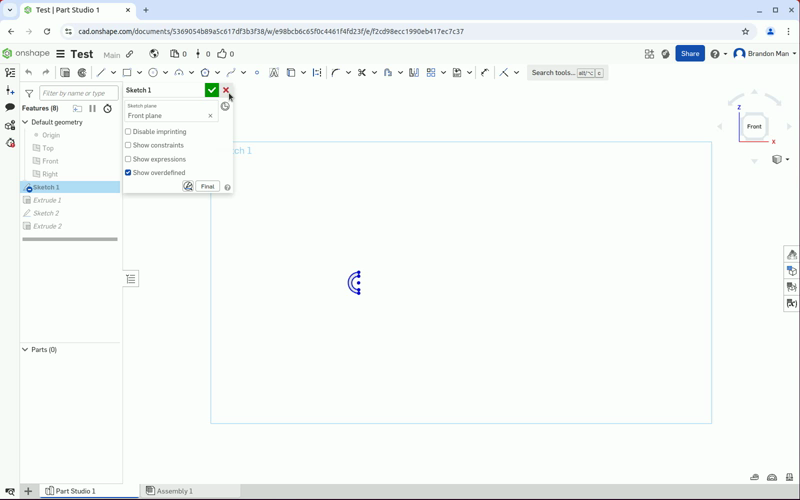
click(229, 92)
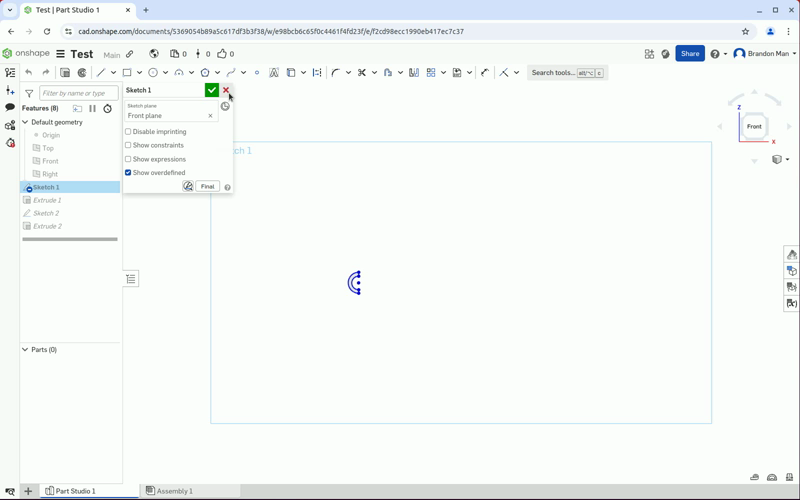
key(shift+s)
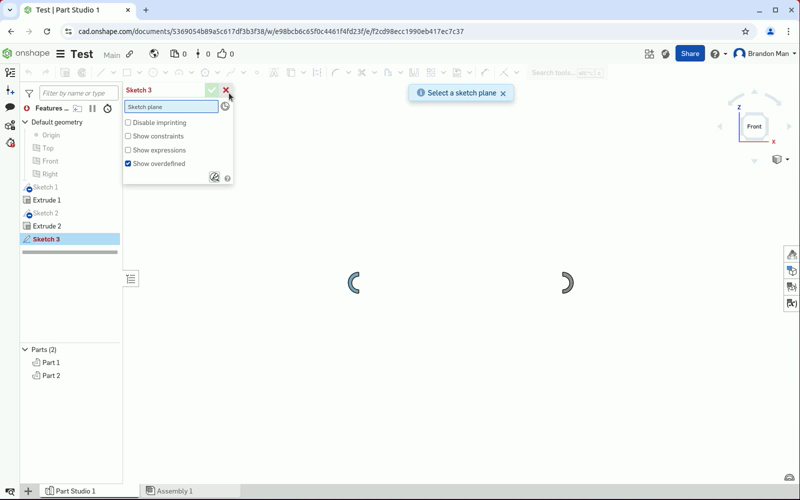
mouse_move(73, 163)
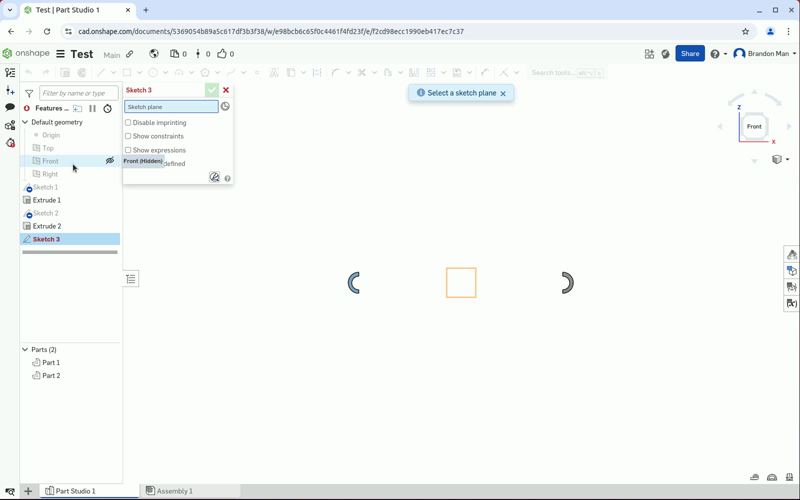
click(73, 163)
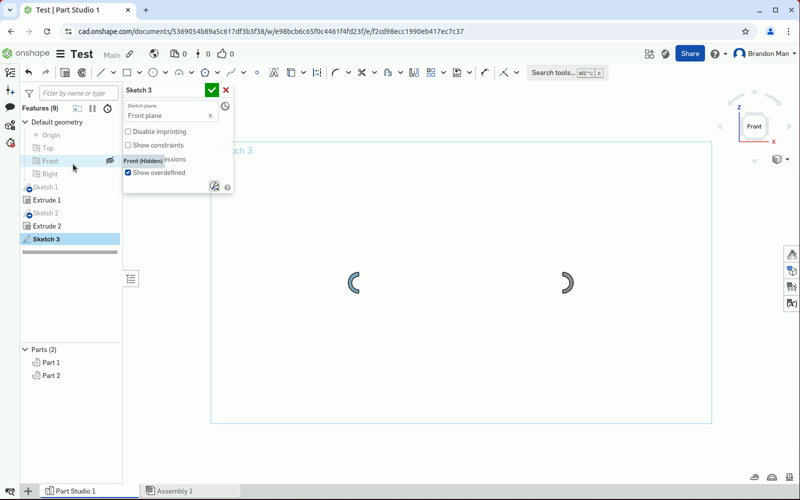
mouse_move(73, 352)
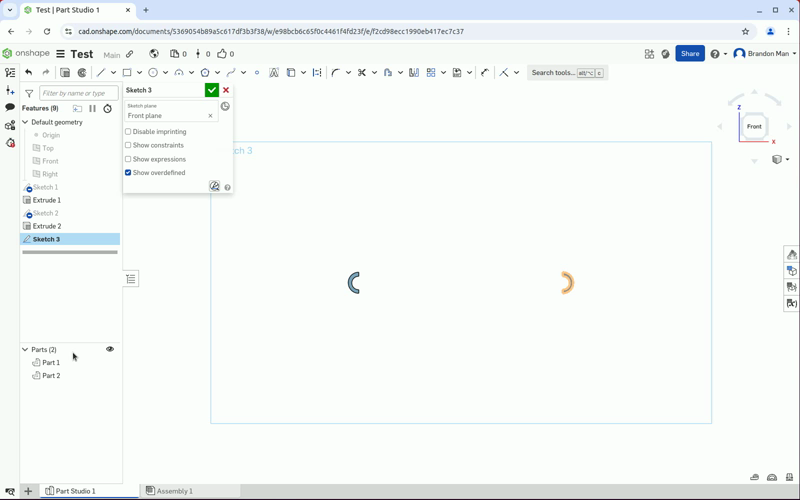
key(y)
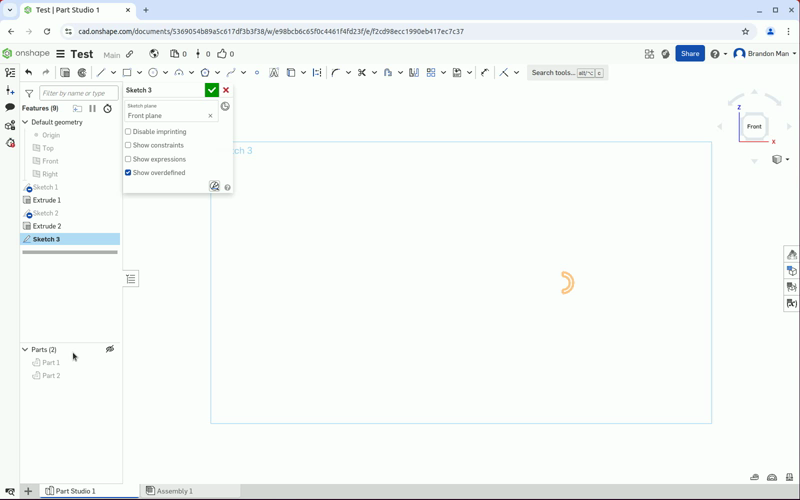
key(l)
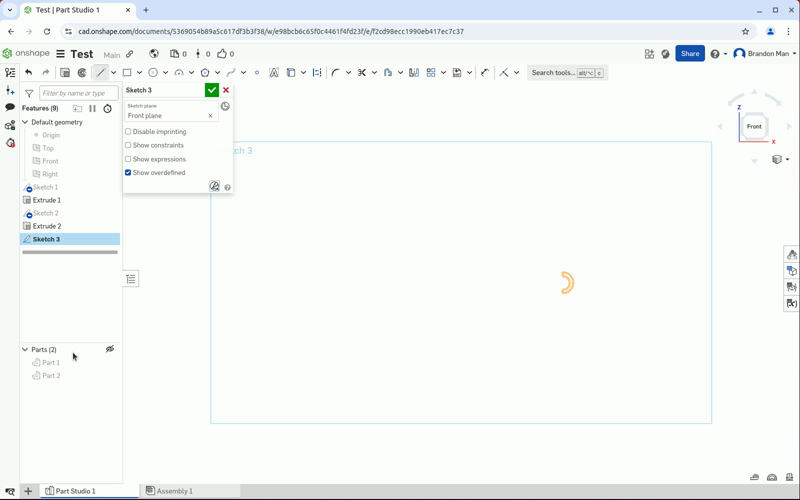
key_down(shift)
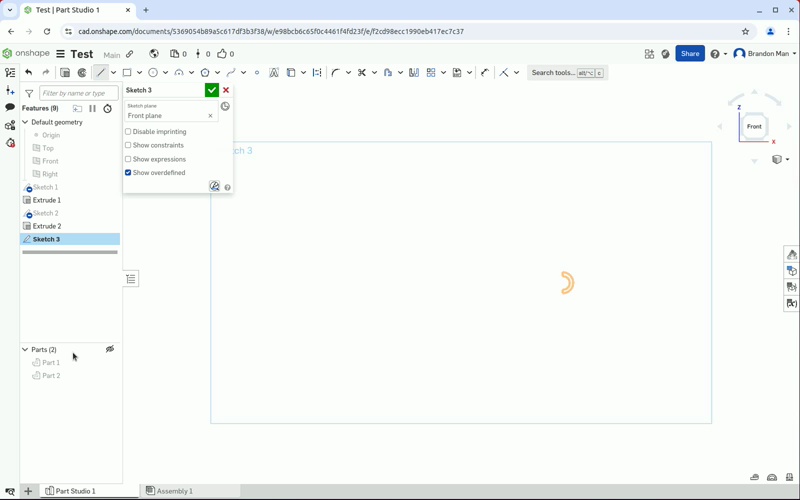
mouse_move(358, 293)
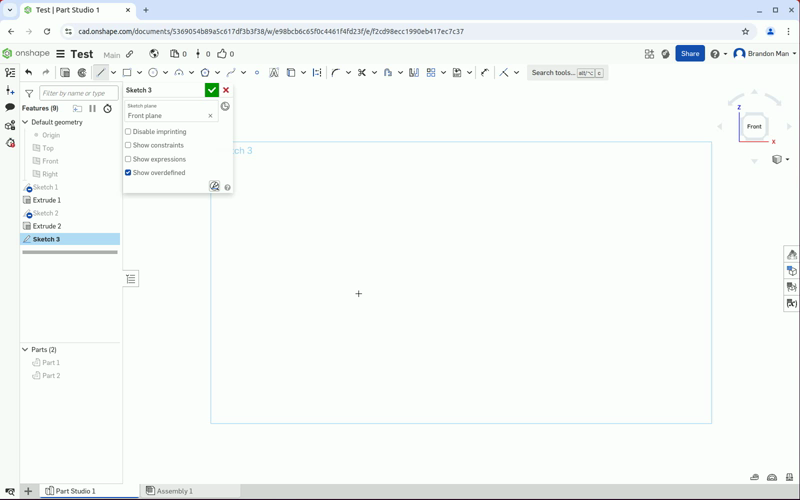
click(358, 293)
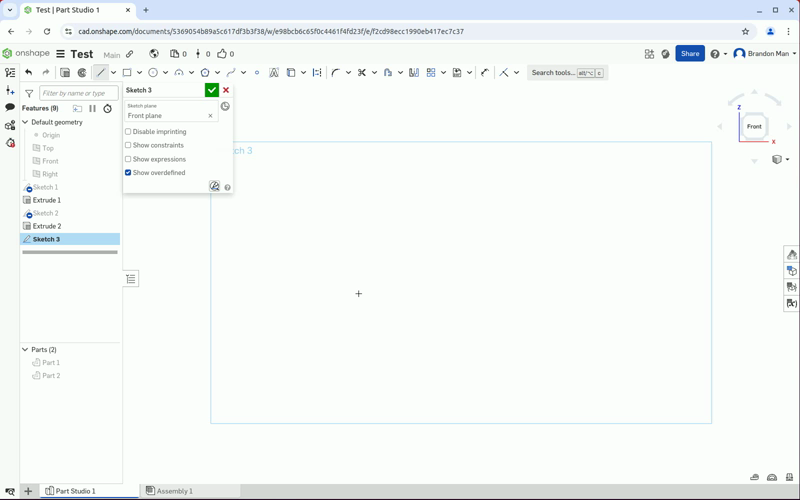
key_up(shift)
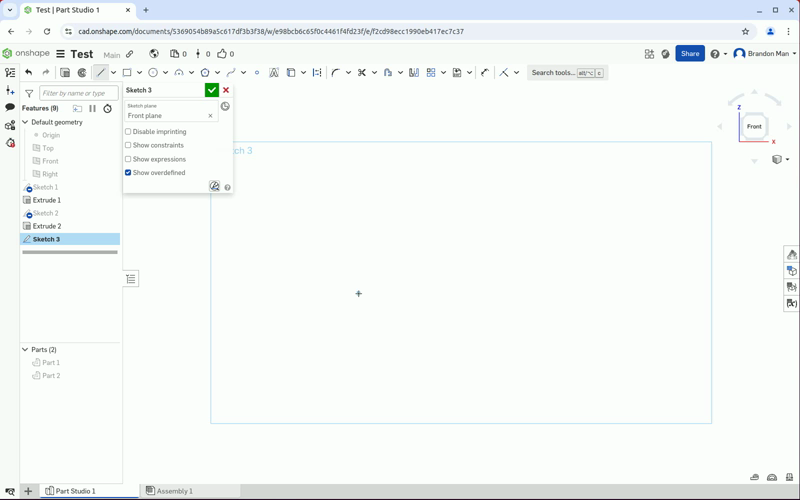
key_down(shift)
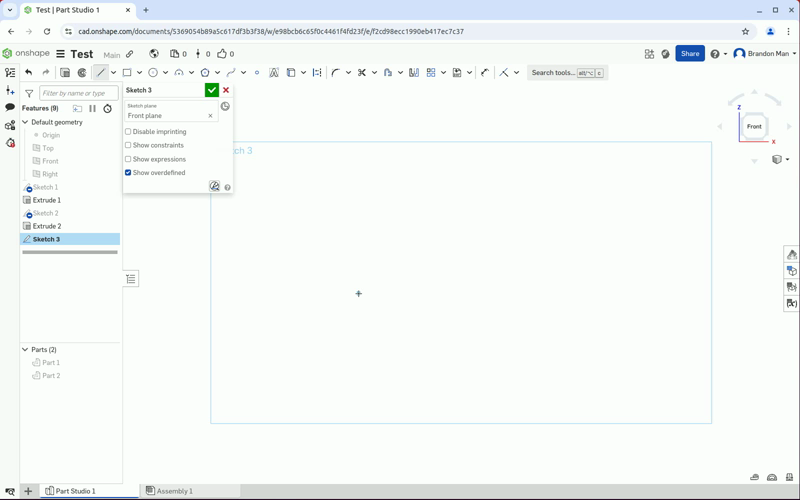
mouse_move(562, 293)
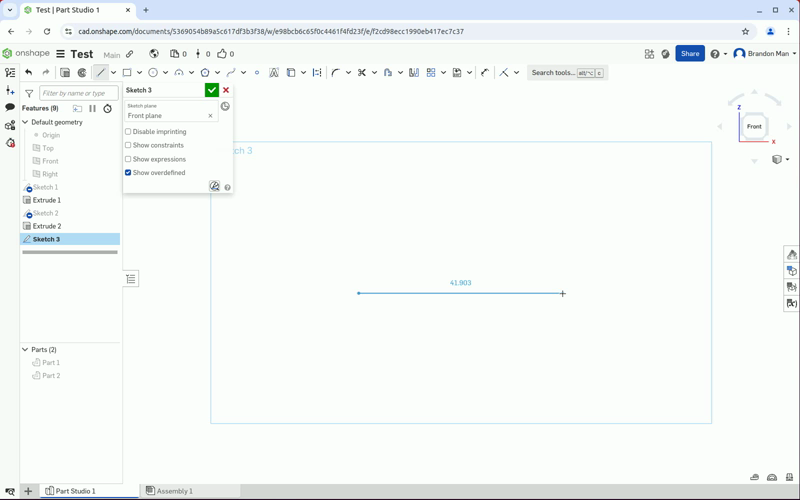
click(562, 293)
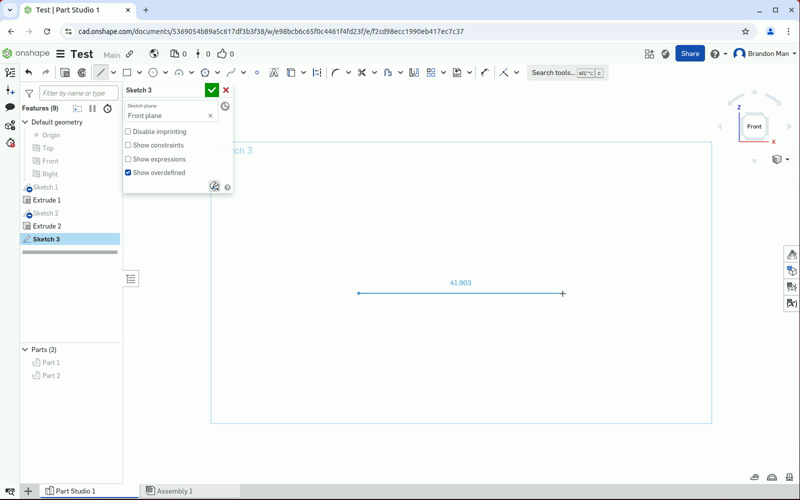
key_up(shift)
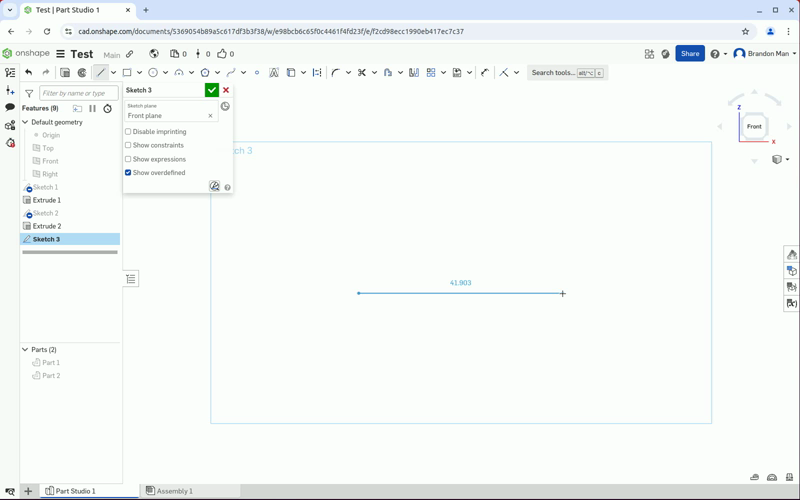
key_down(shift)
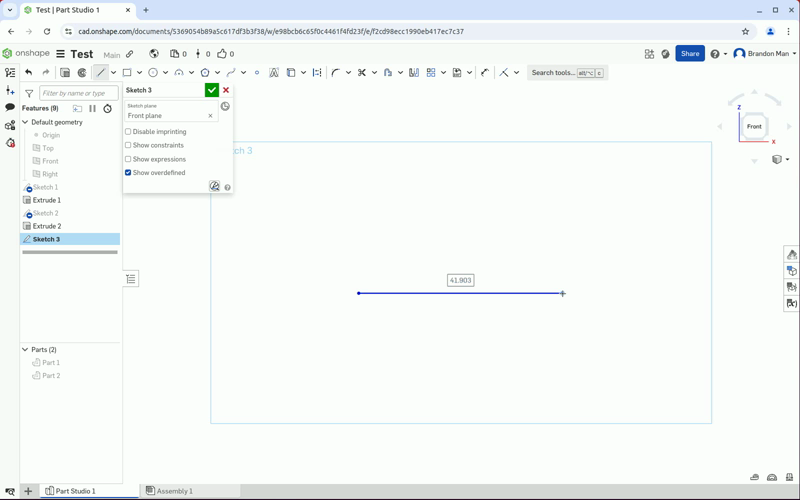
mouse_move(589, 293)
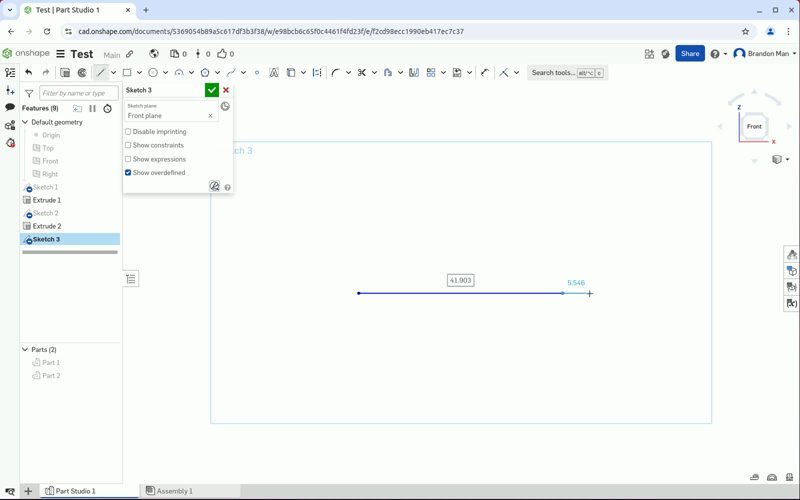
mouse_move(562, 289)
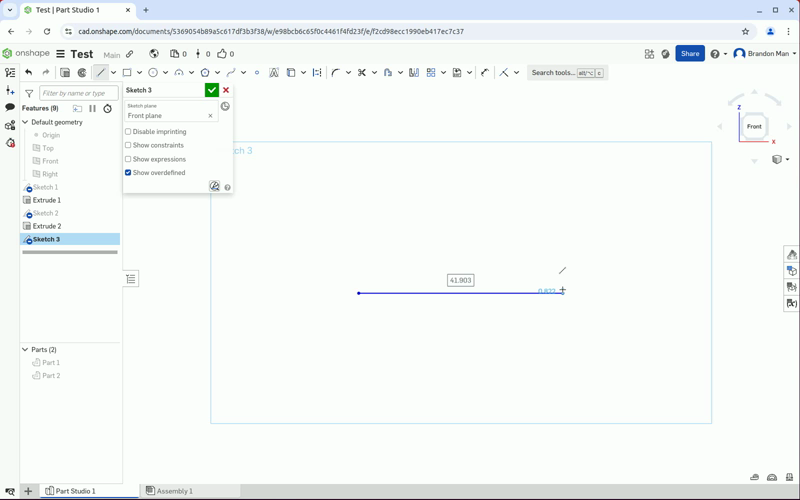
scroll(6)
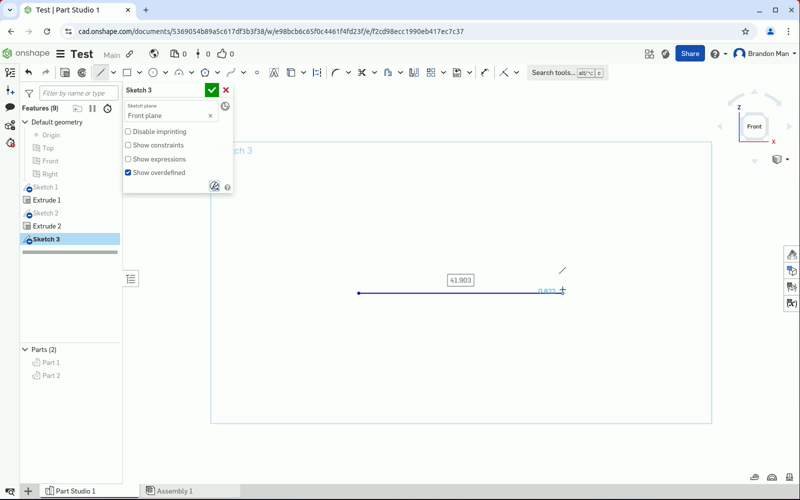
scroll(6)
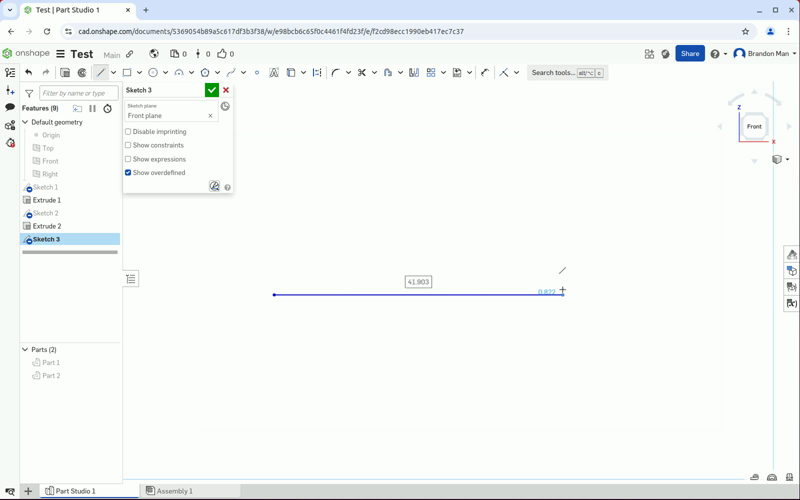
scroll(6)
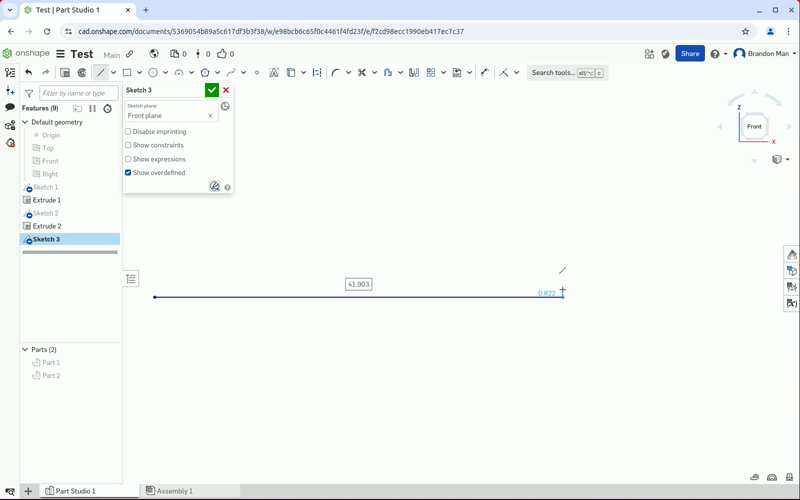
scroll(6)
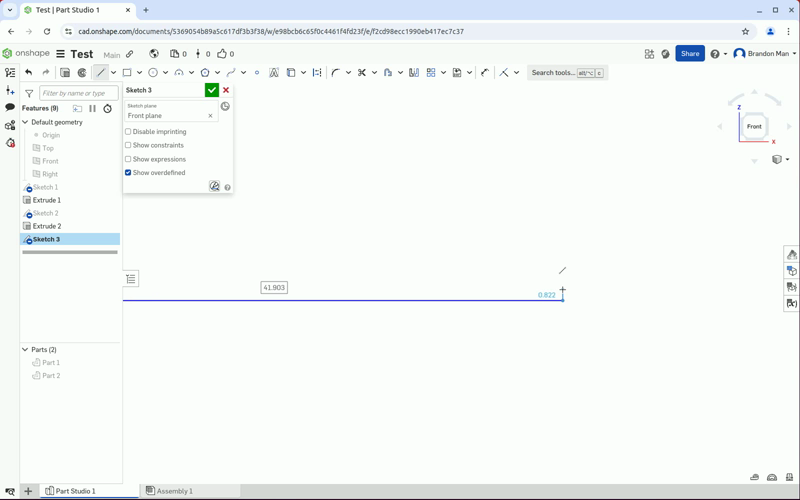
scroll(6)
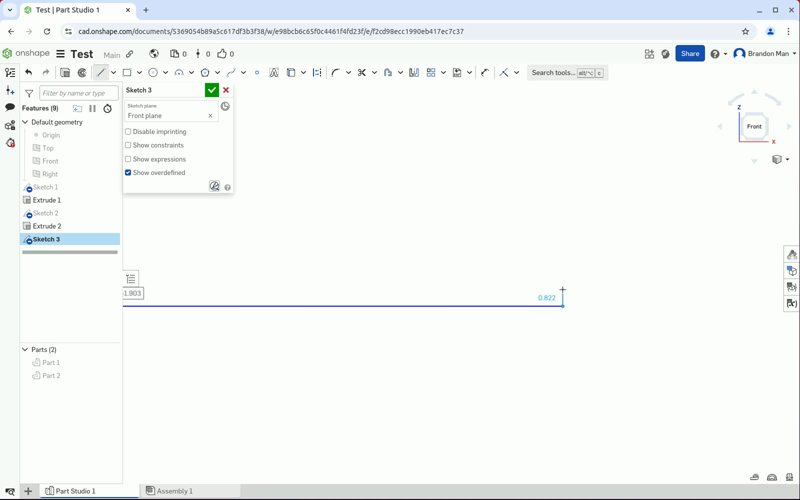
scroll(6)
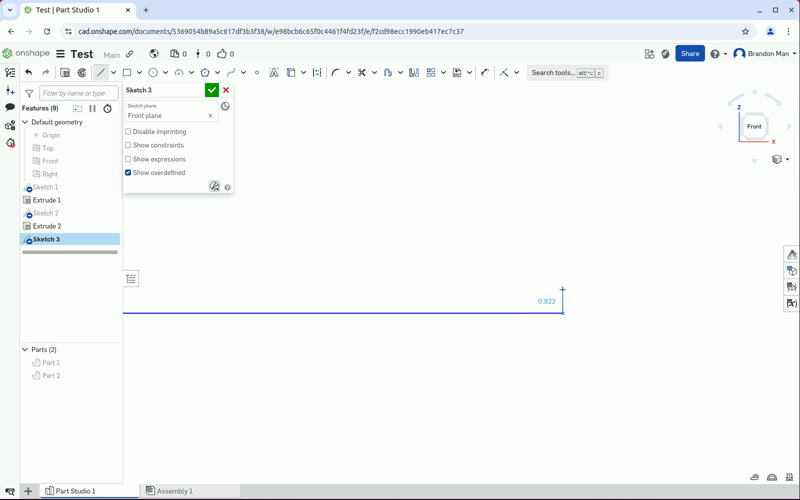
scroll(6)
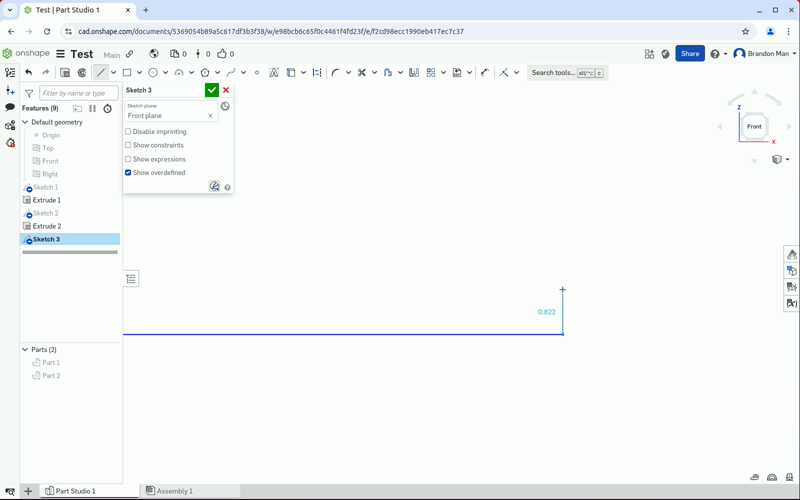
click(562, 289)
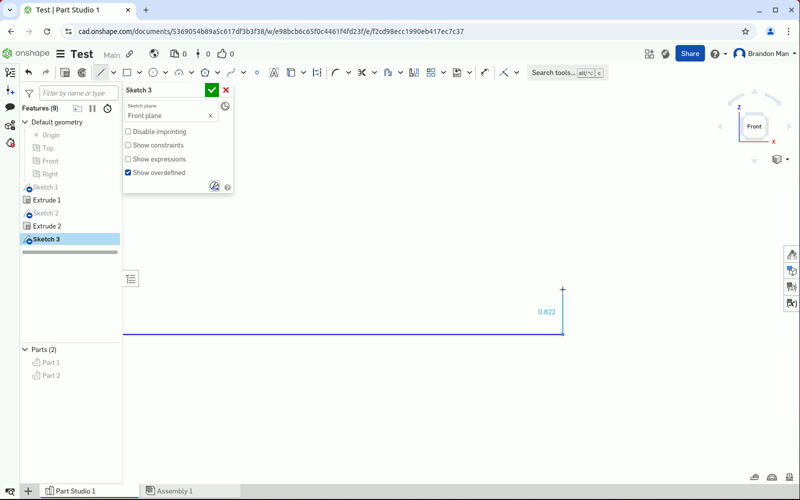
scroll(-6)
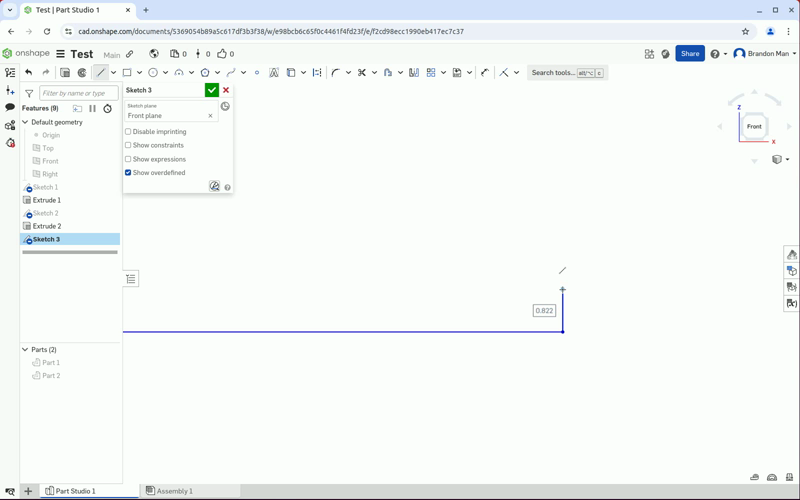
scroll(-6)
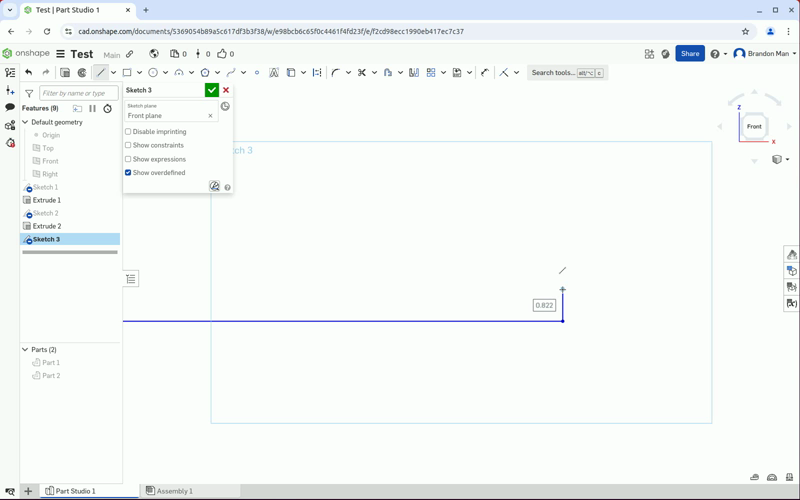
scroll(-6)
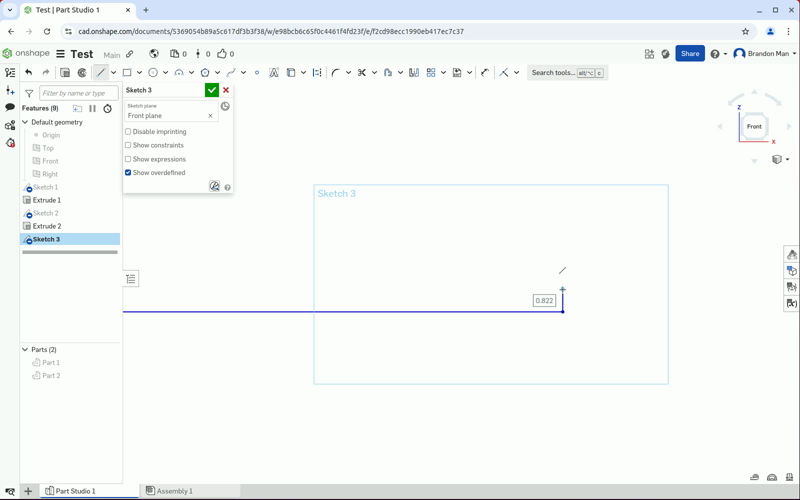
scroll(-6)
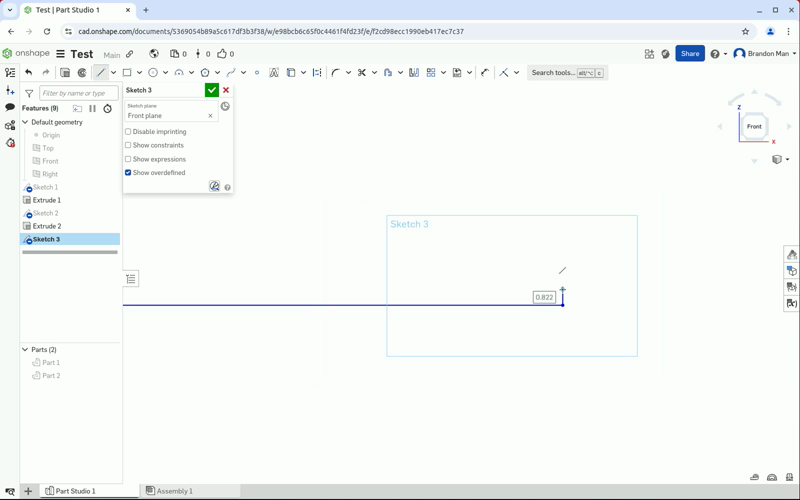
scroll(-6)
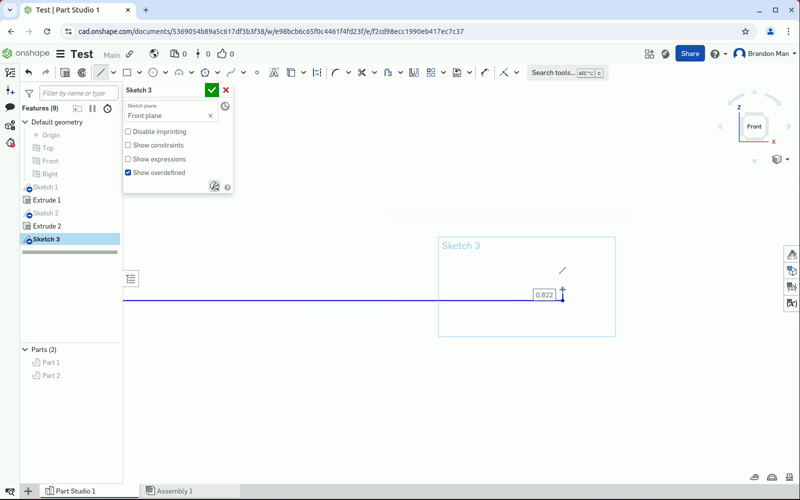
scroll(-6)
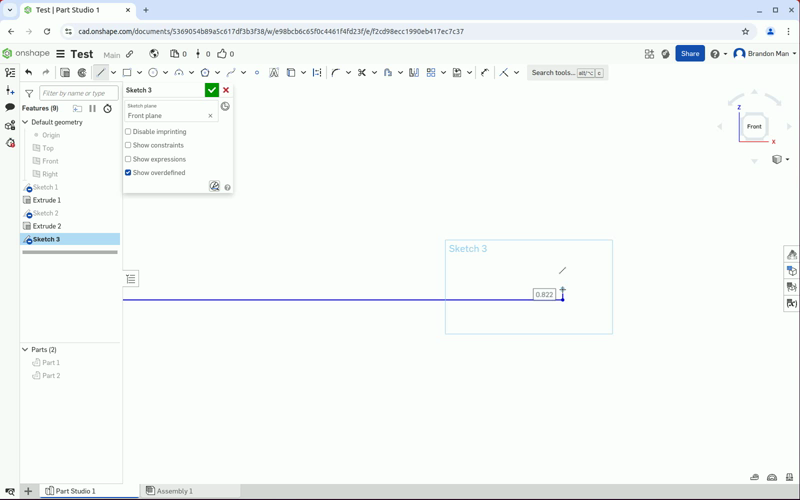
scroll(-6)
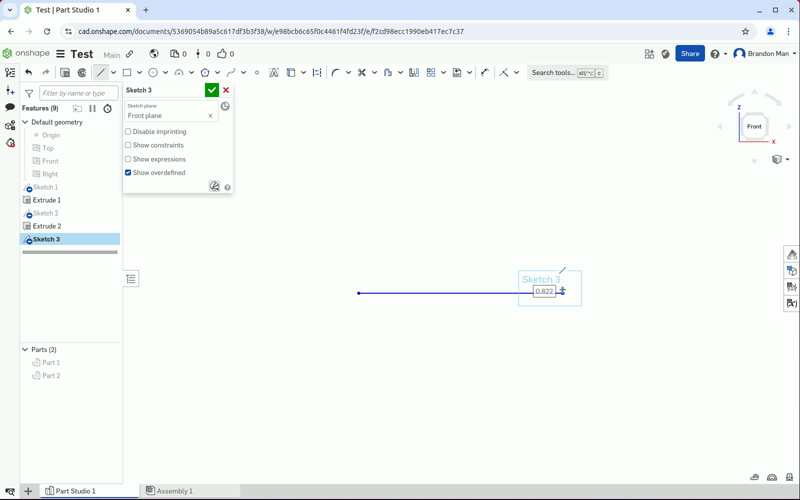
key_up(shift)
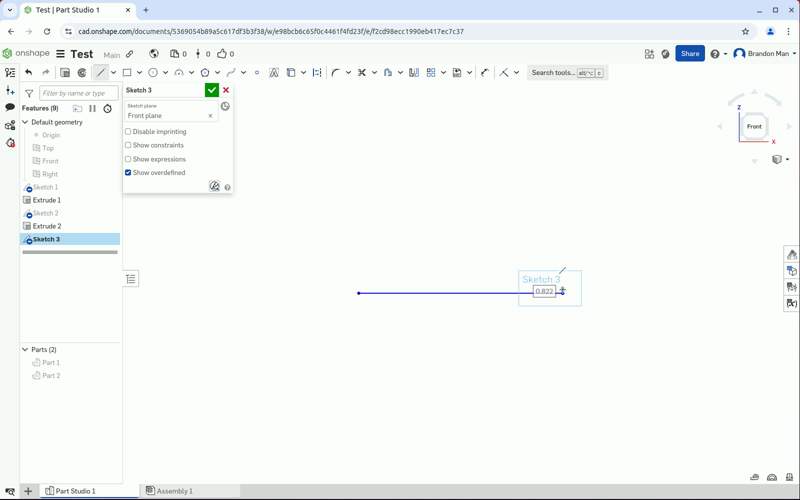
key(esc)
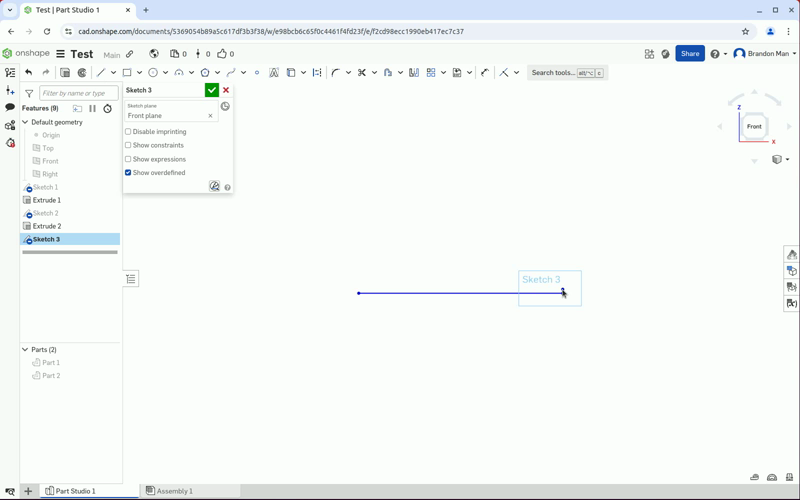
key(a)
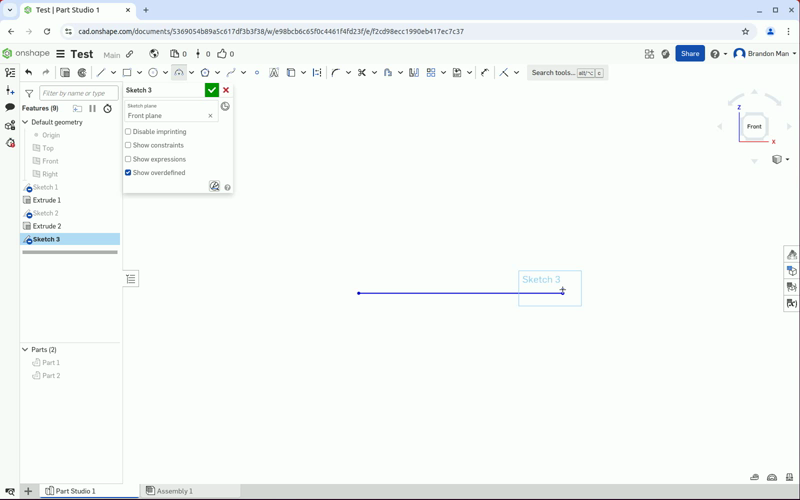
mouse_move(562, 289)
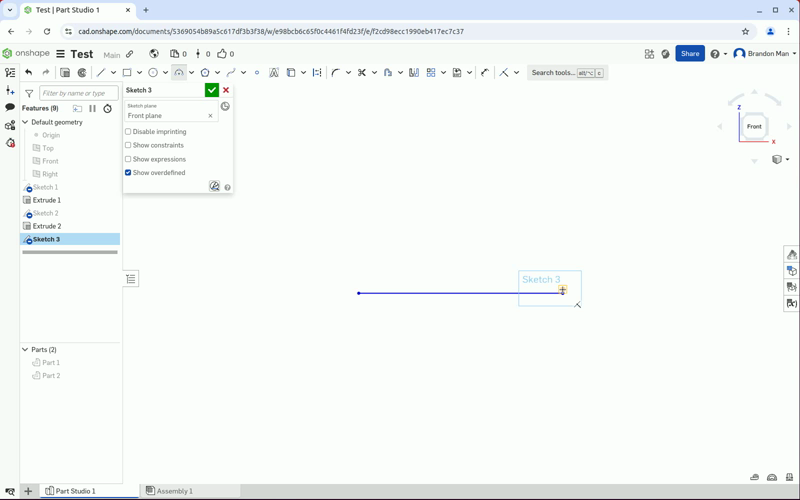
scroll(6)
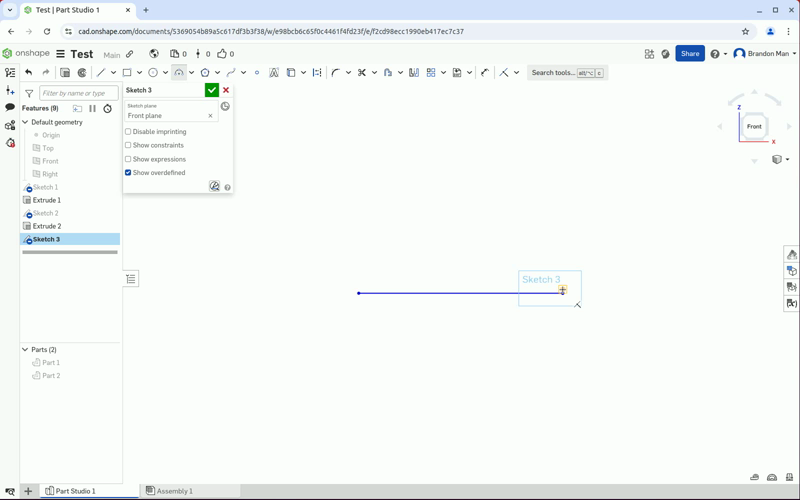
scroll(6)
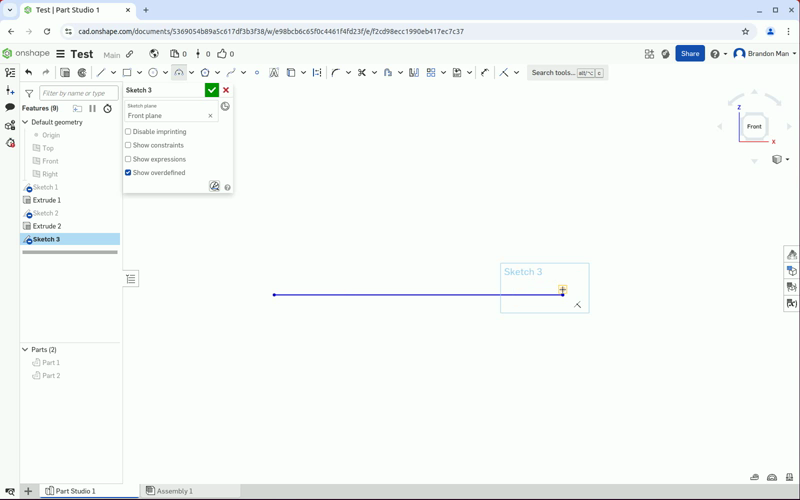
scroll(6)
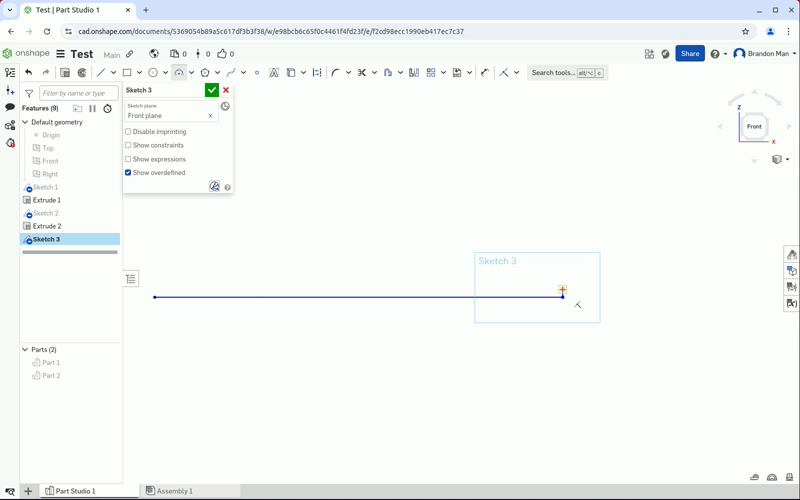
scroll(6)
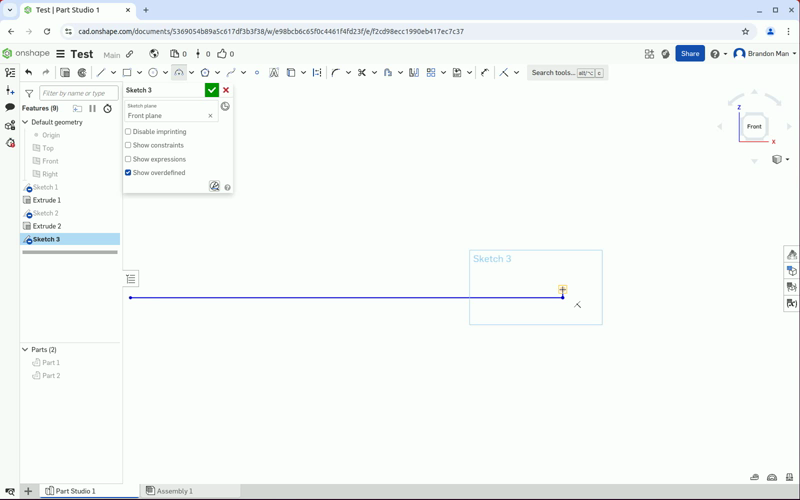
scroll(6)
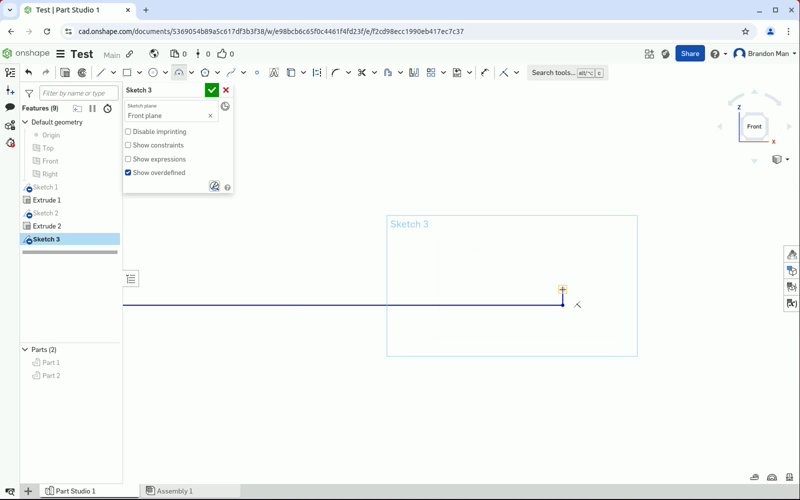
scroll(6)
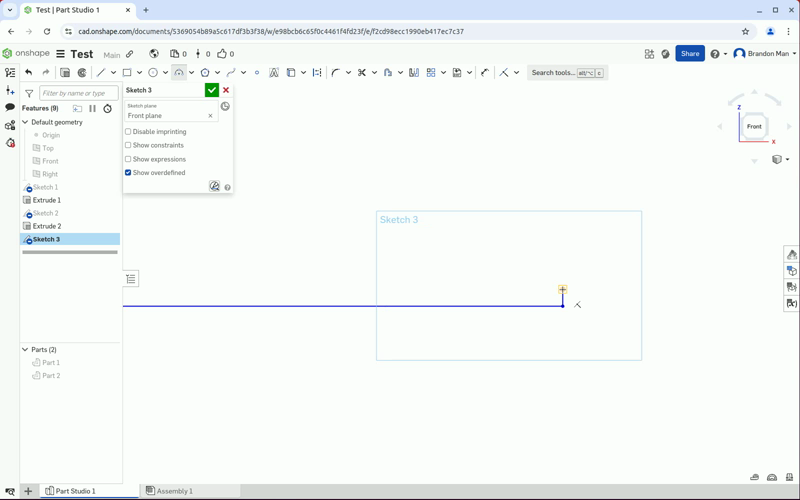
scroll(6)
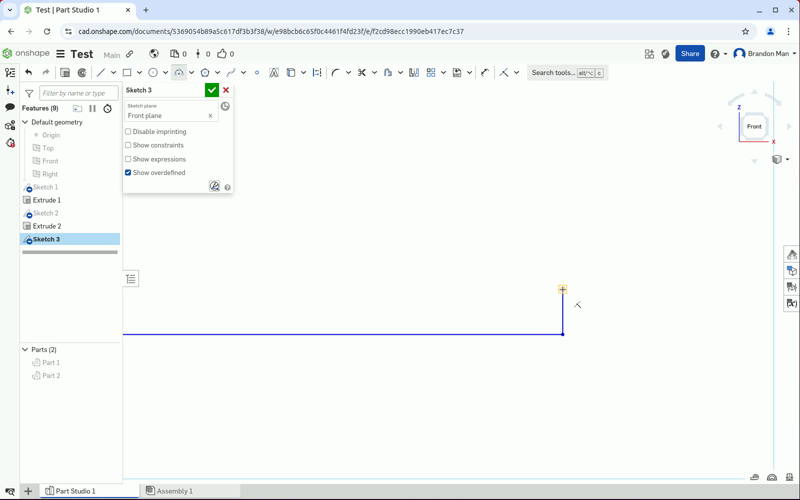
click(562, 289)
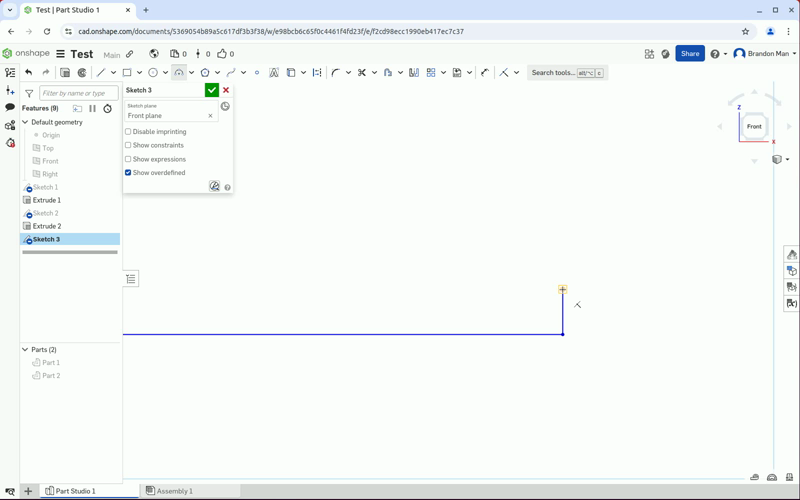
scroll(-6)
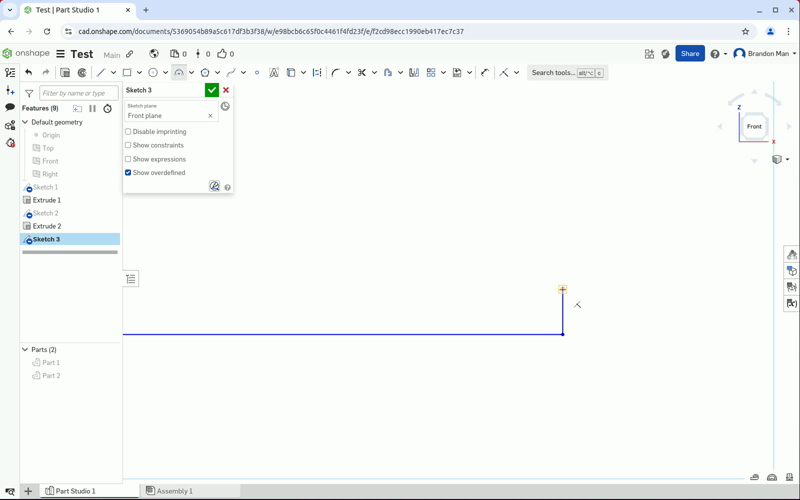
scroll(-6)
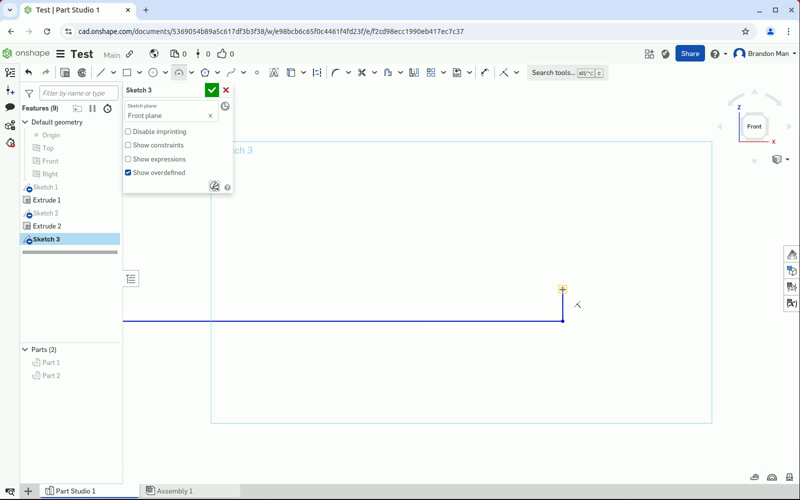
scroll(-6)
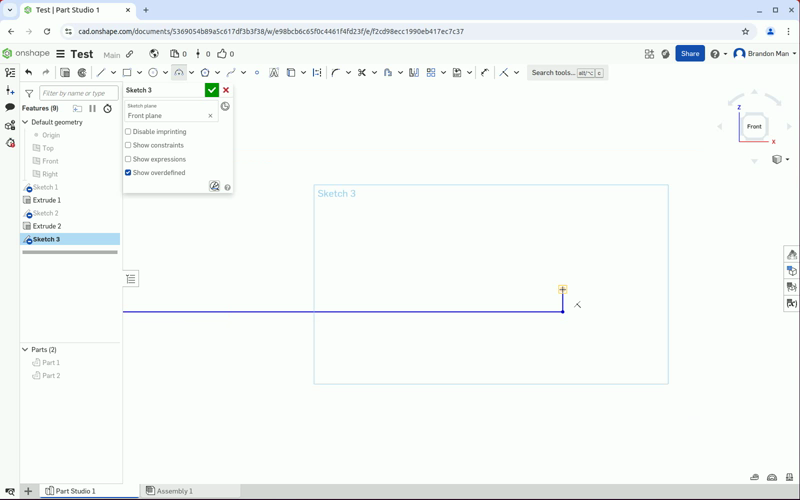
scroll(-6)
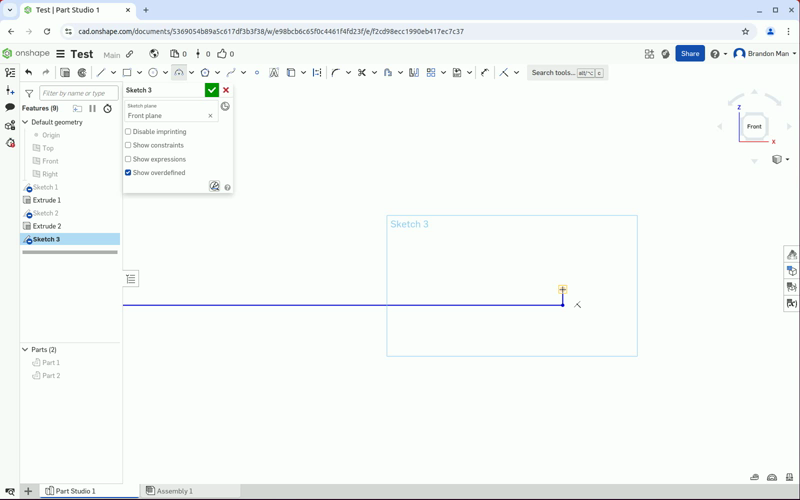
scroll(-6)
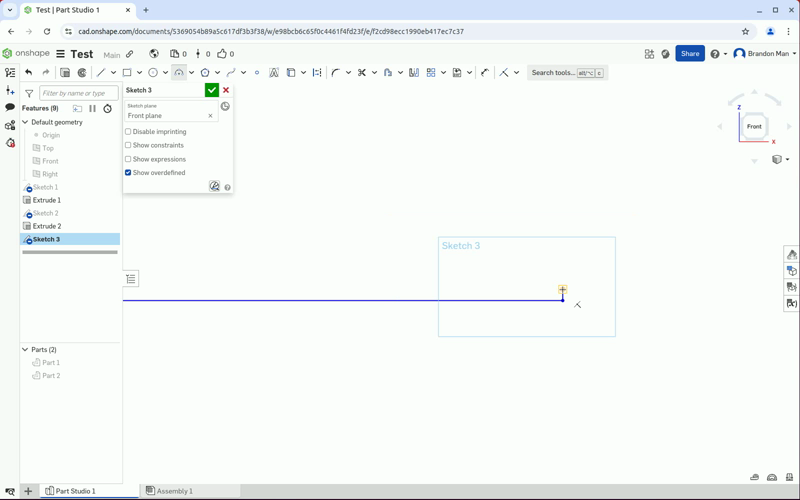
scroll(-6)
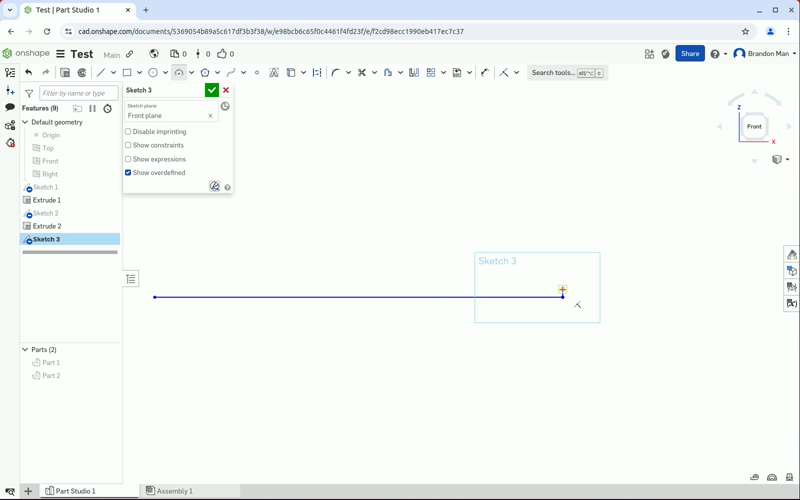
scroll(-6)
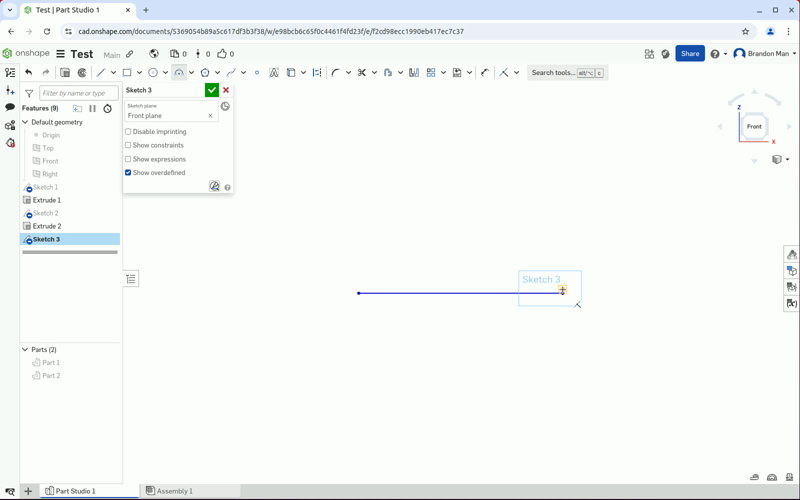
key_down(shift)
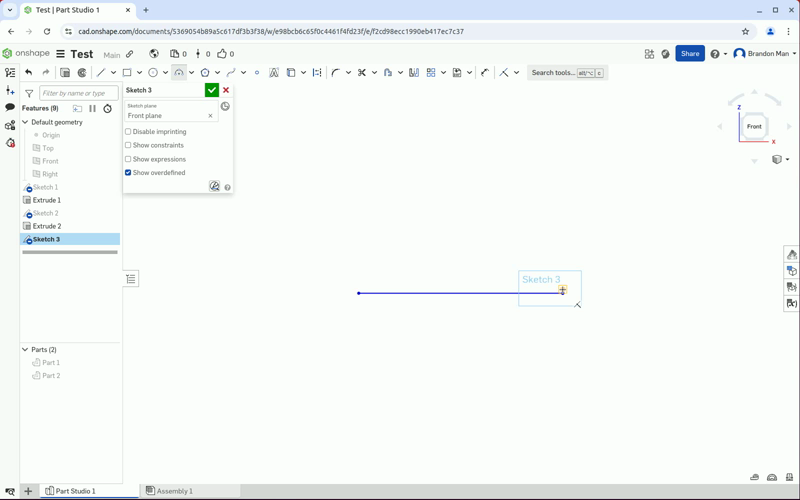
mouse_move(562, 276)
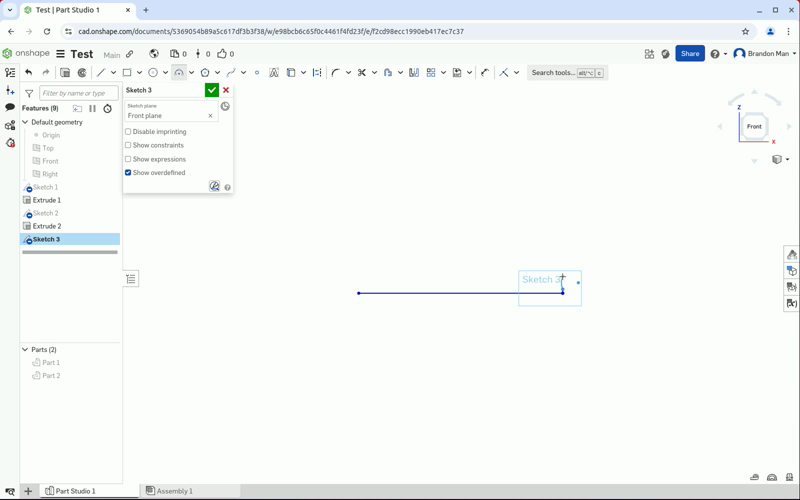
click(562, 276)
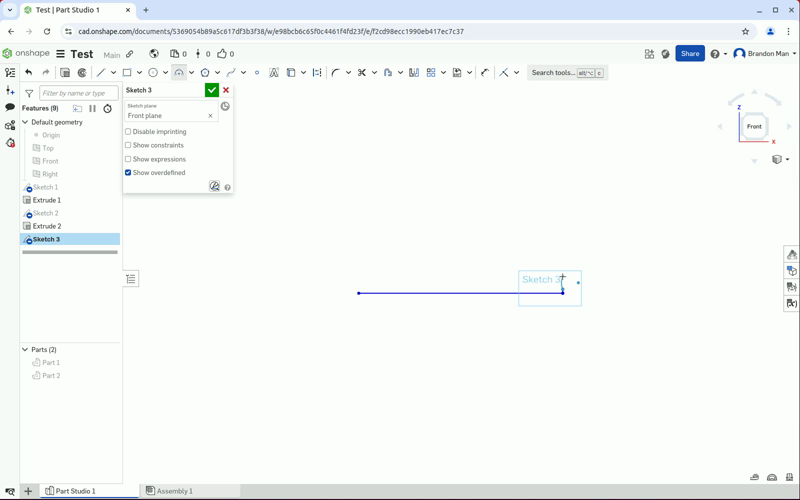
mouse_move(556, 282)
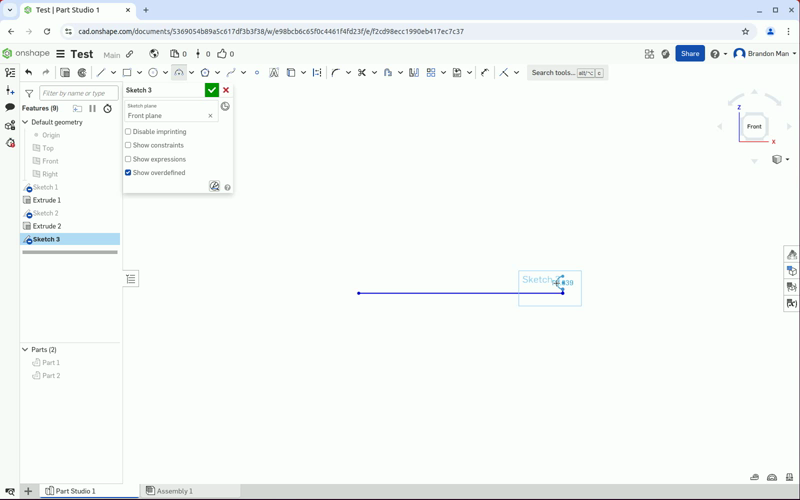
click(556, 282)
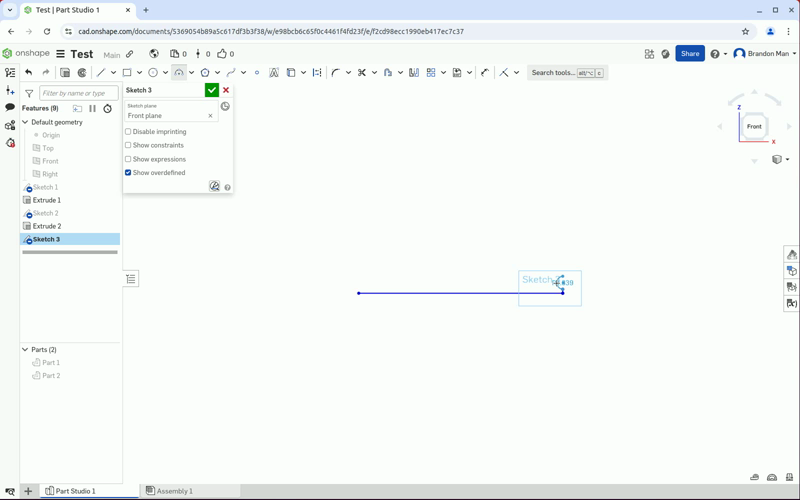
key_up(shift)
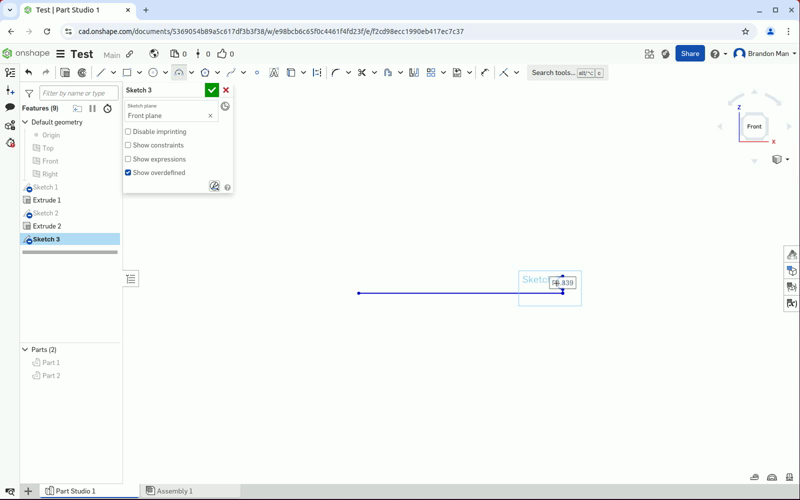
key(esc)
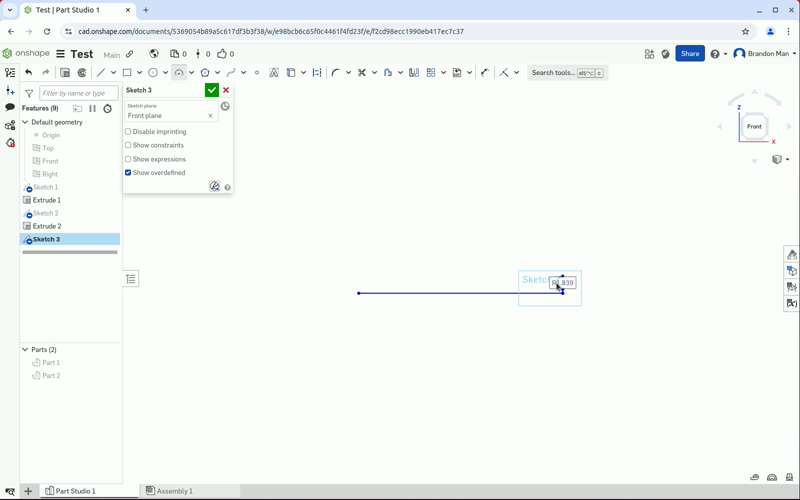
key(l)
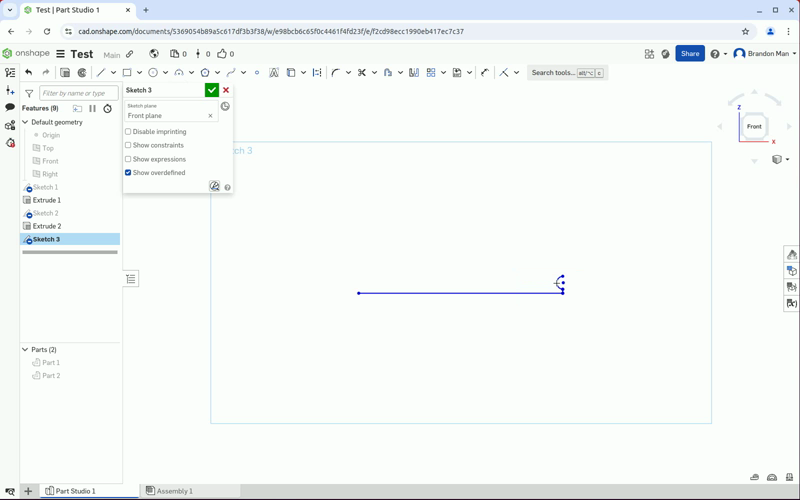
mouse_move(562, 276)
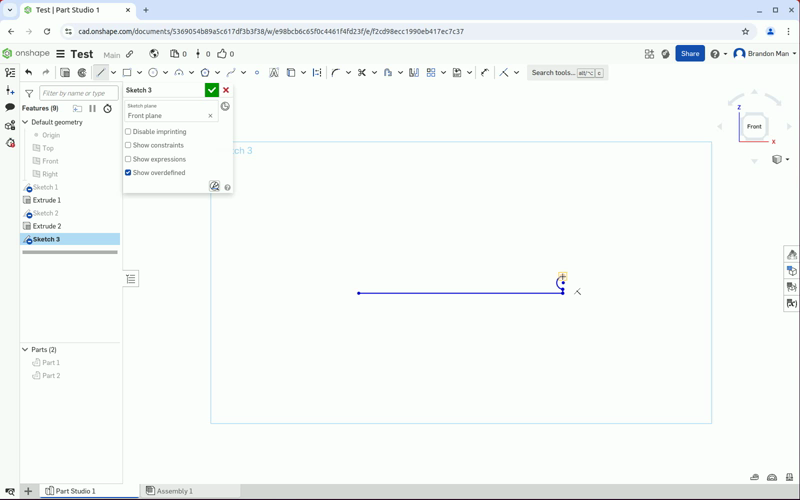
click(562, 276)
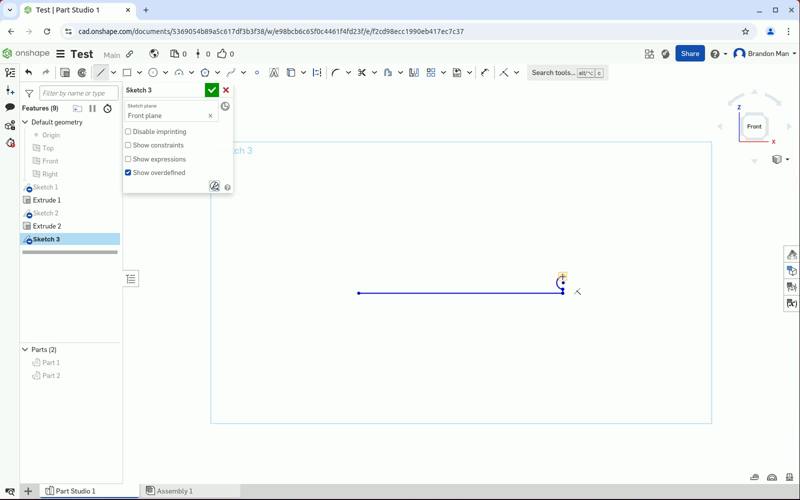
key_down(shift)
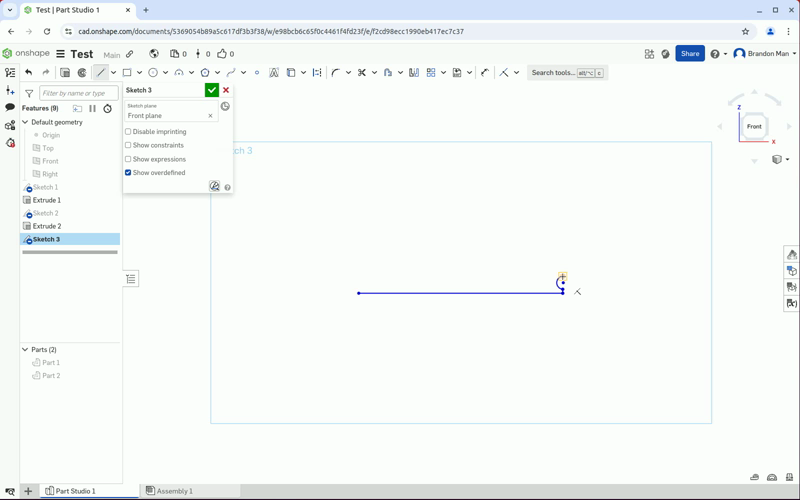
mouse_move(589, 276)
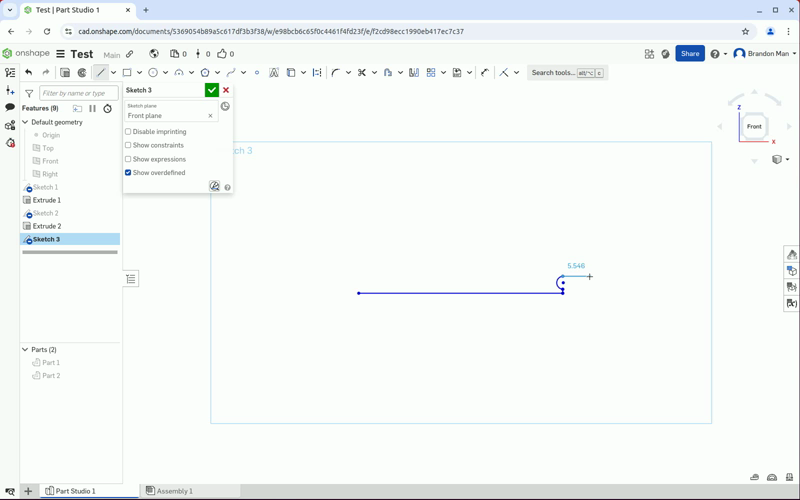
mouse_move(562, 271)
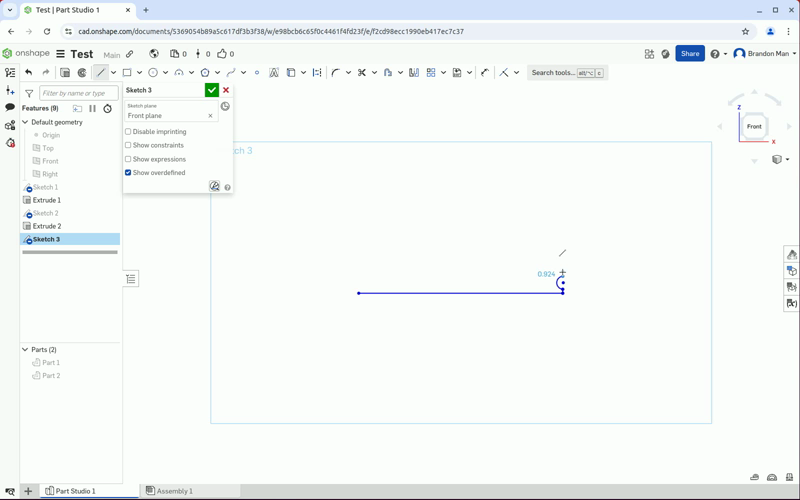
scroll(6)
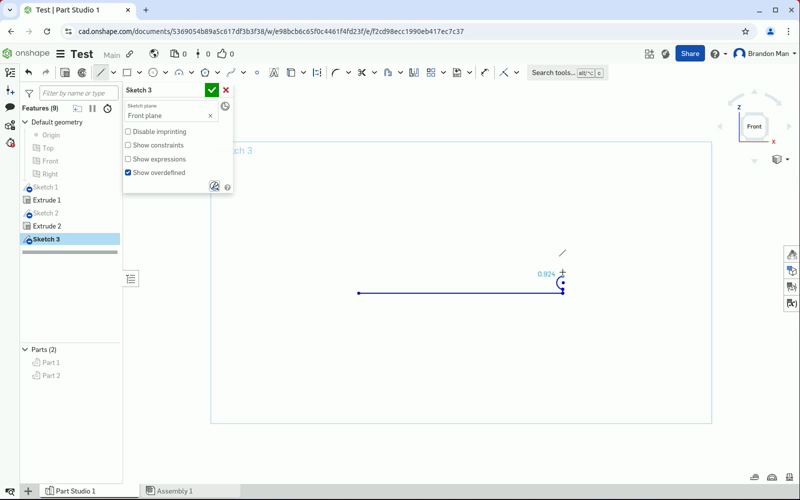
scroll(6)
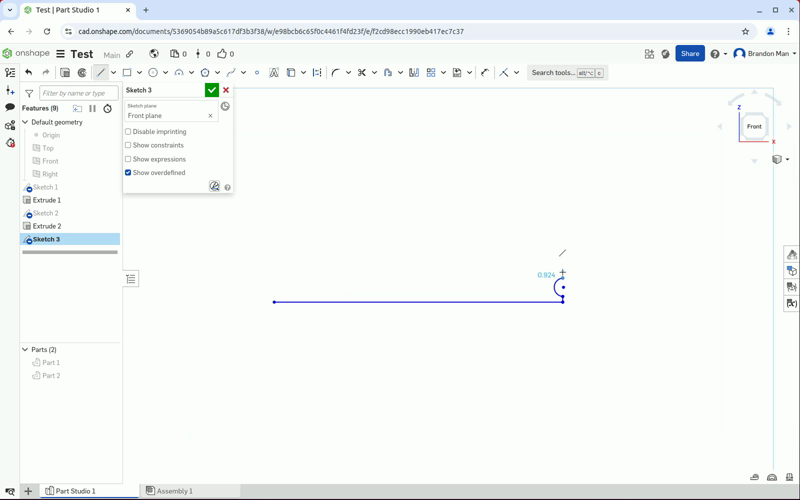
scroll(6)
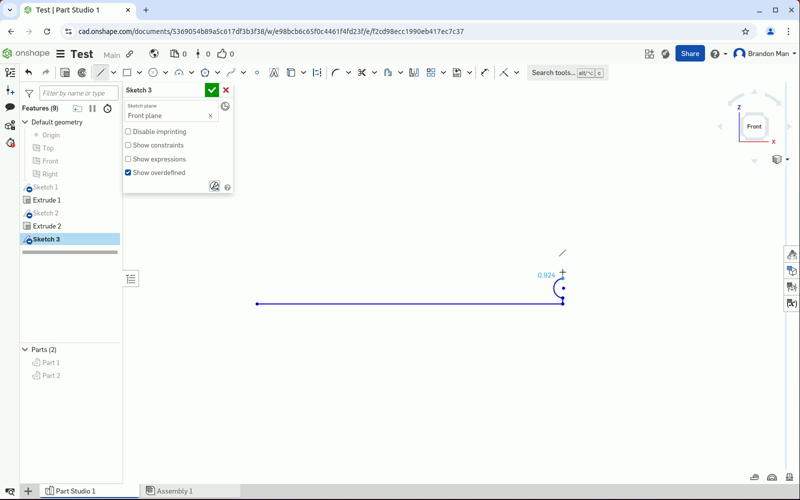
scroll(6)
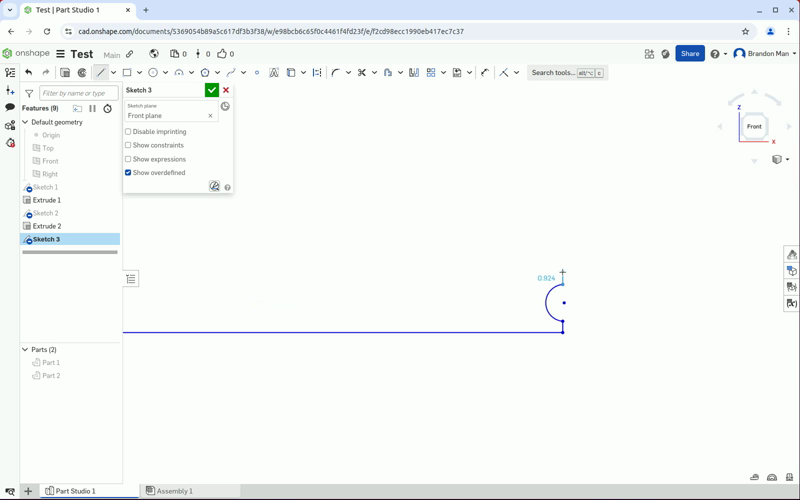
scroll(6)
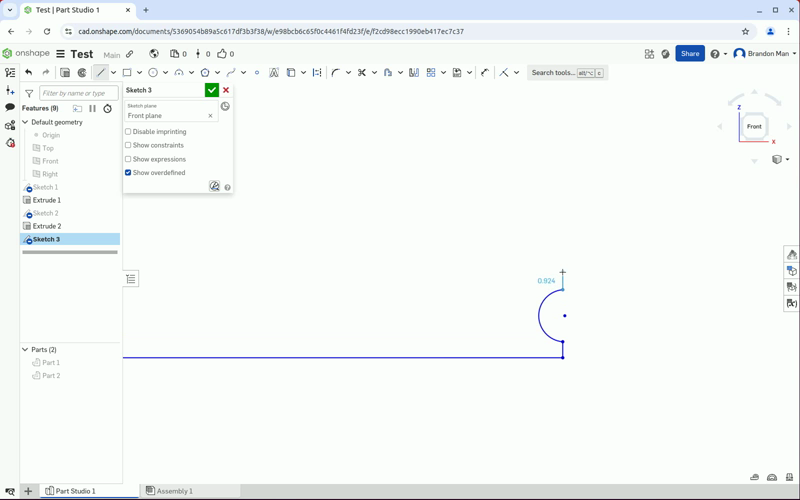
scroll(6)
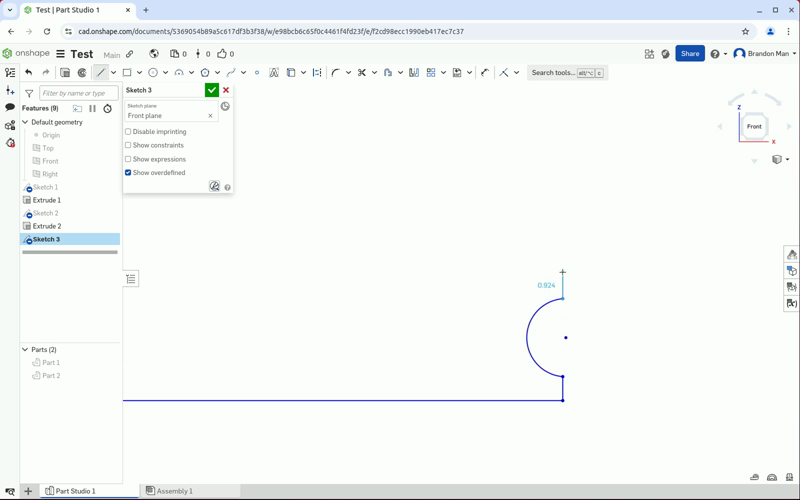
scroll(6)
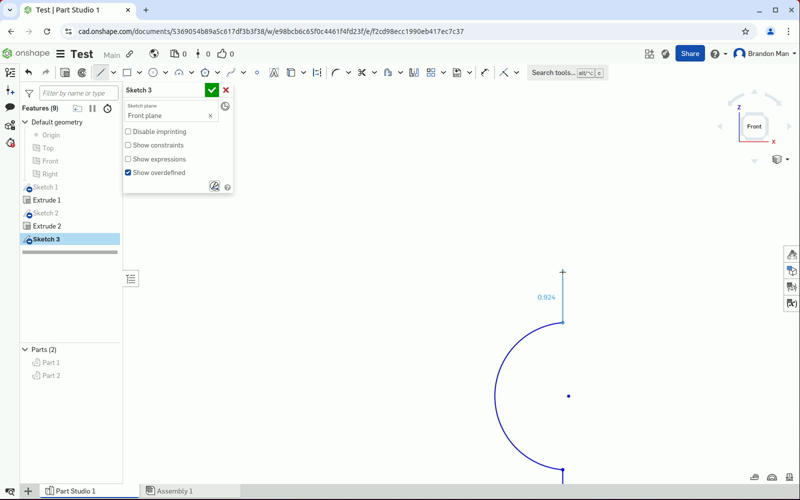
click(562, 271)
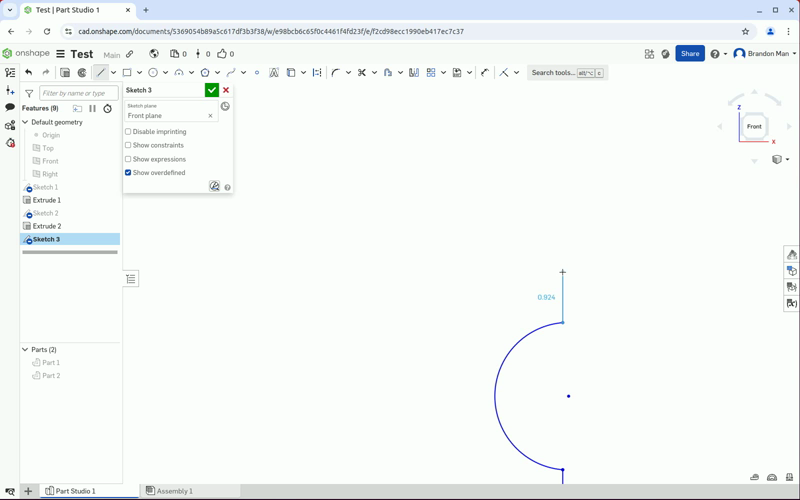
scroll(-6)
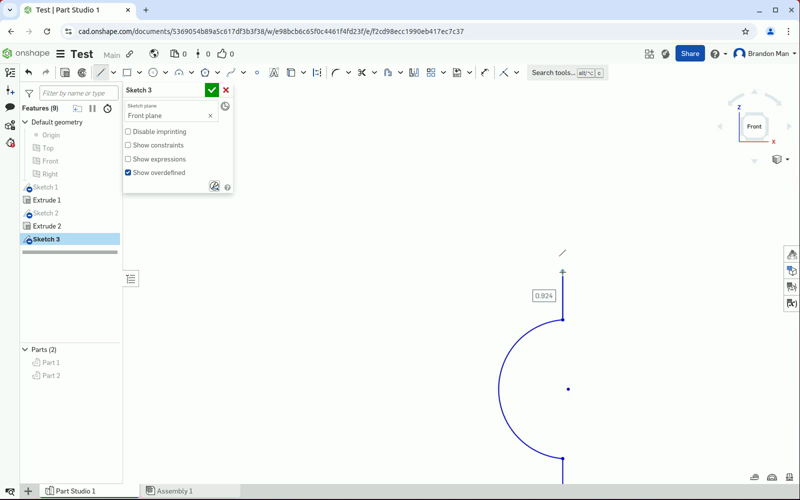
scroll(-6)
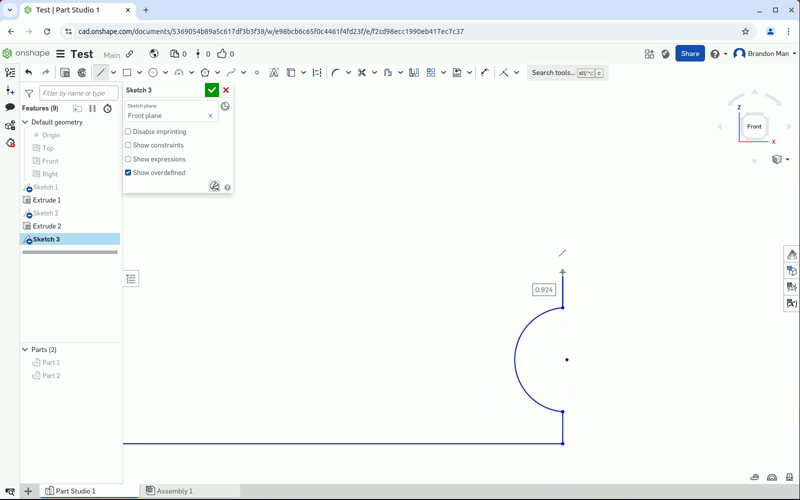
scroll(-6)
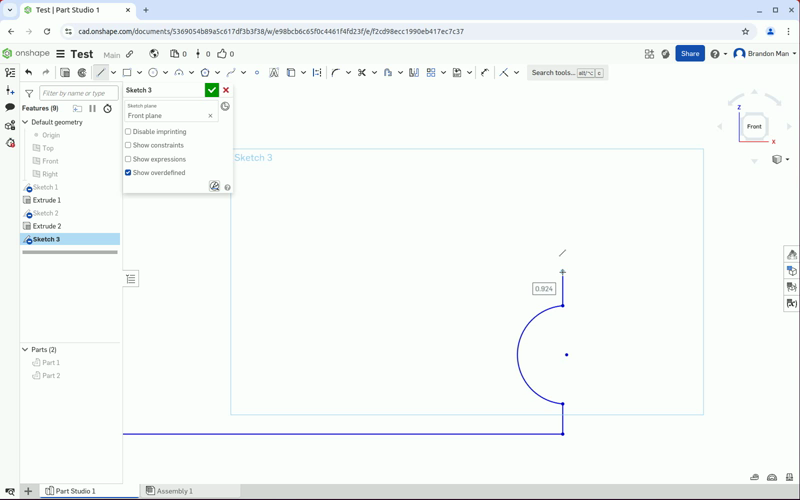
scroll(-6)
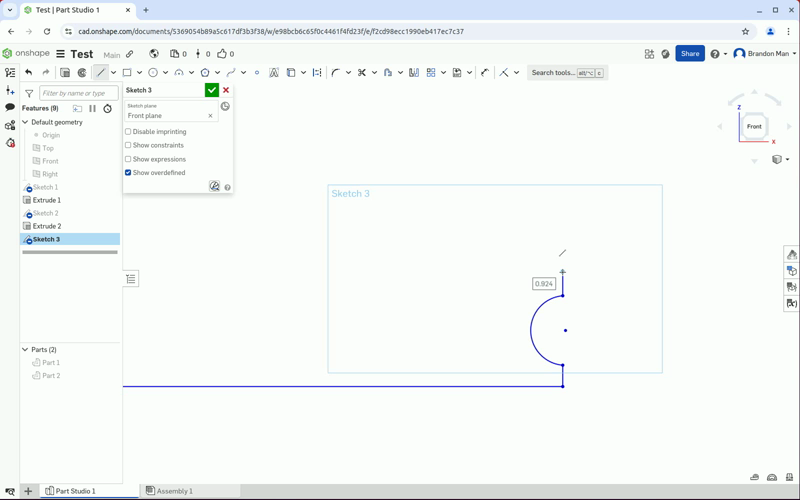
scroll(-6)
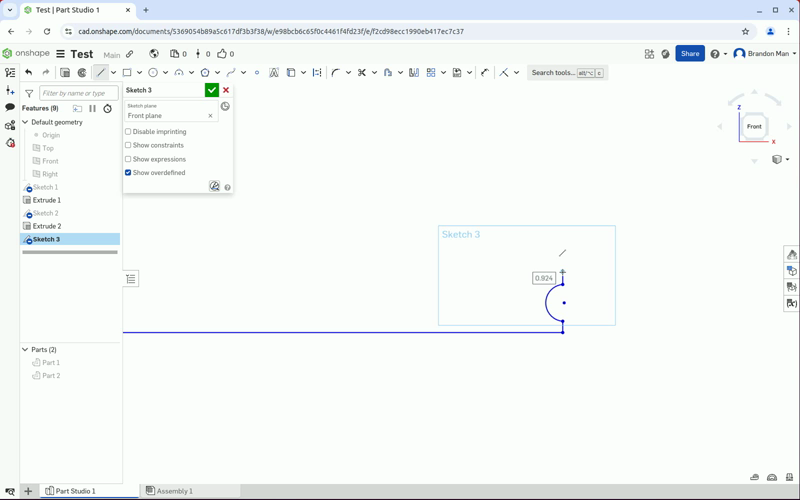
scroll(-6)
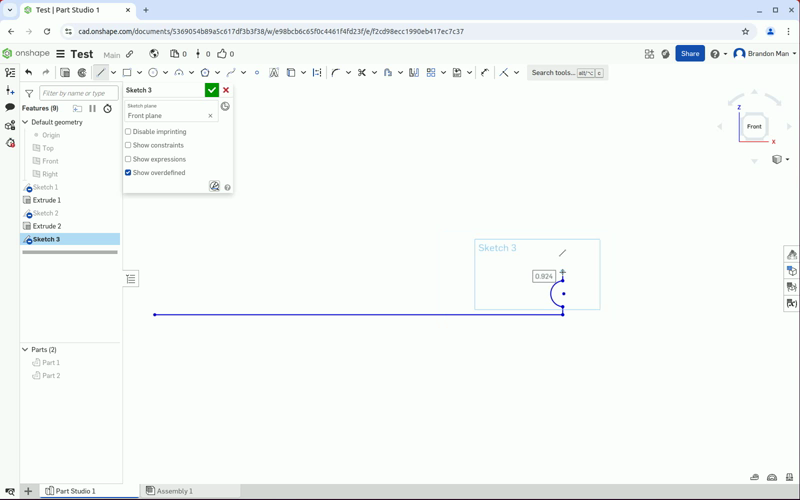
scroll(-6)
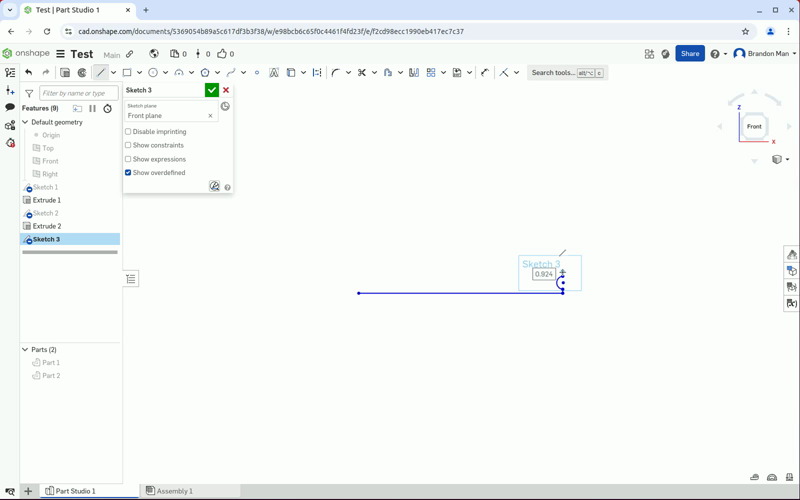
key_up(shift)
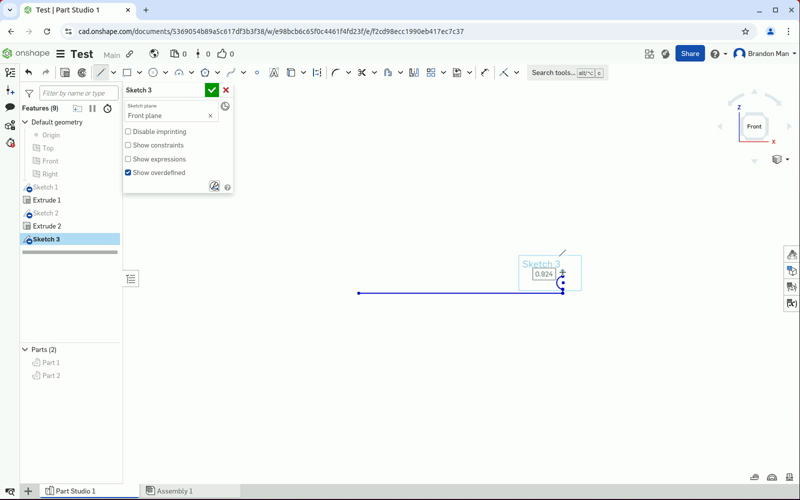
key_down(shift)
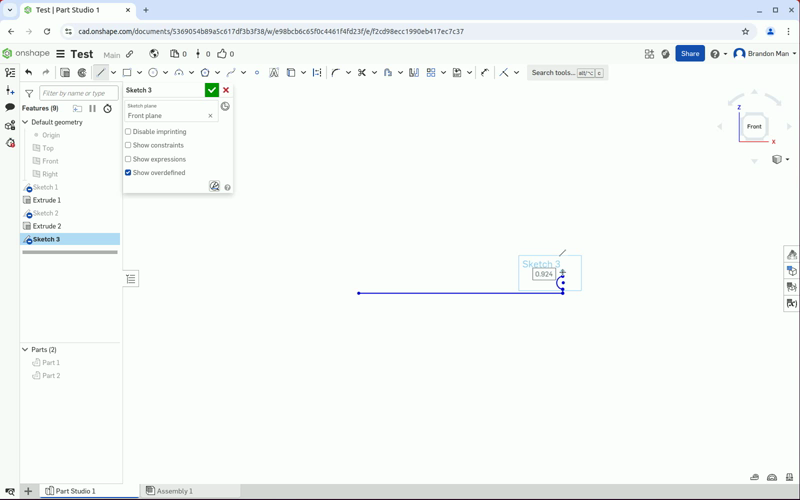
mouse_move(358, 271)
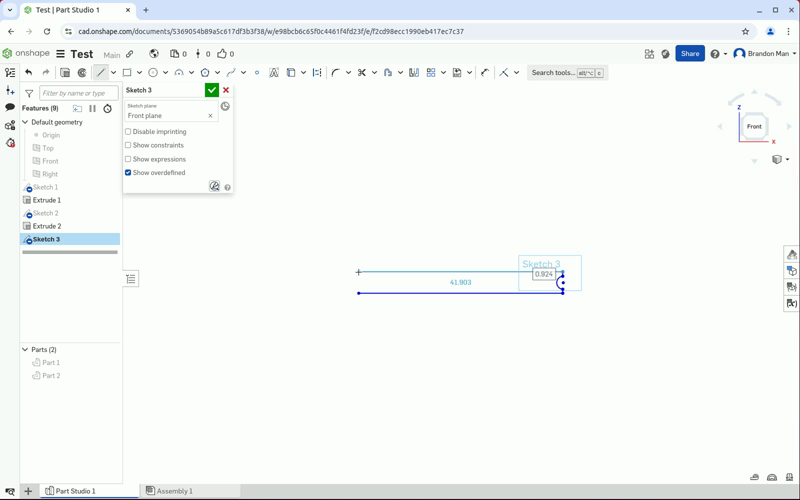
click(358, 271)
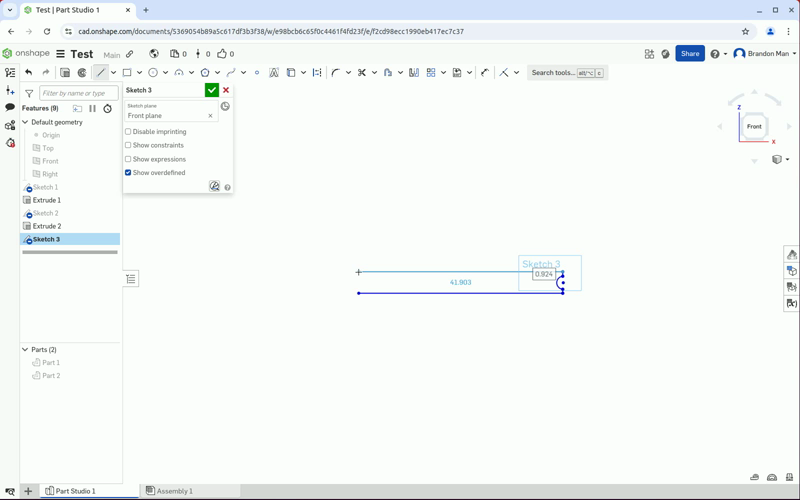
key_up(shift)
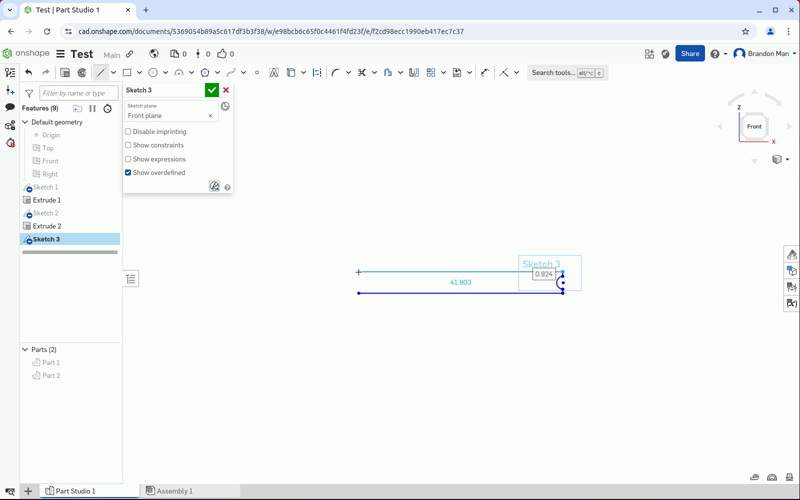
key_down(shift)
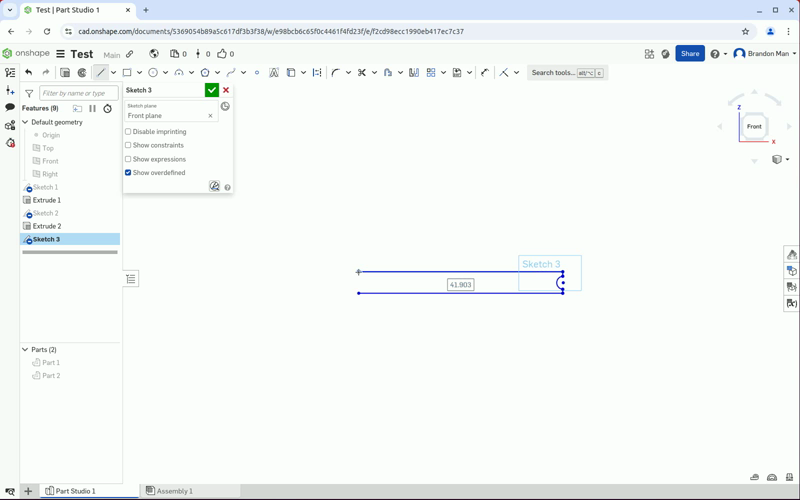
mouse_move(388, 271)
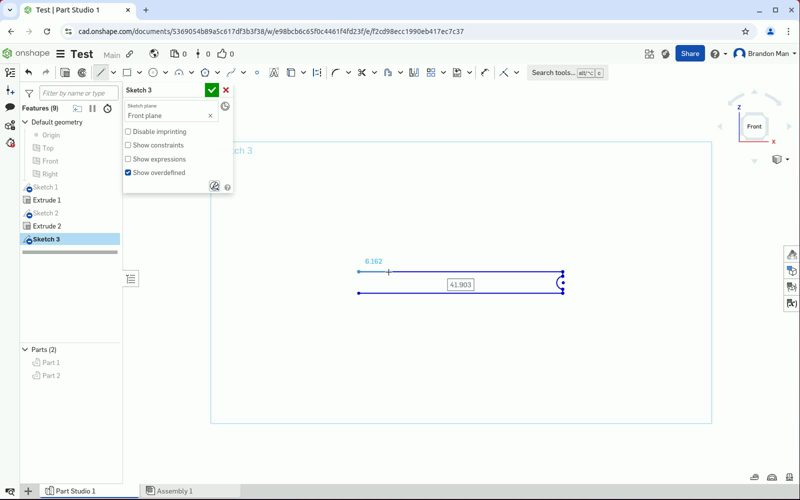
mouse_move(358, 276)
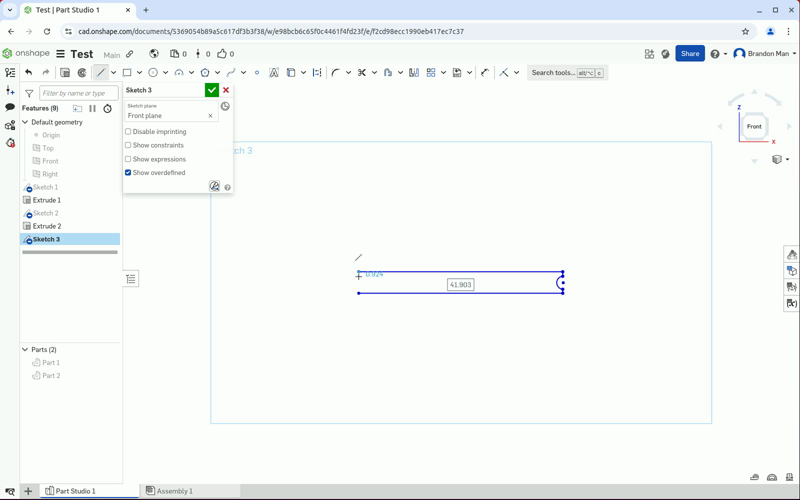
scroll(6)
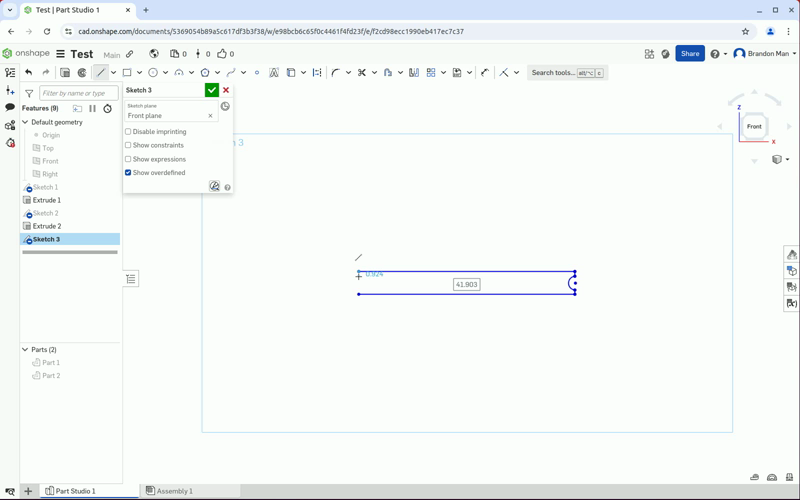
scroll(6)
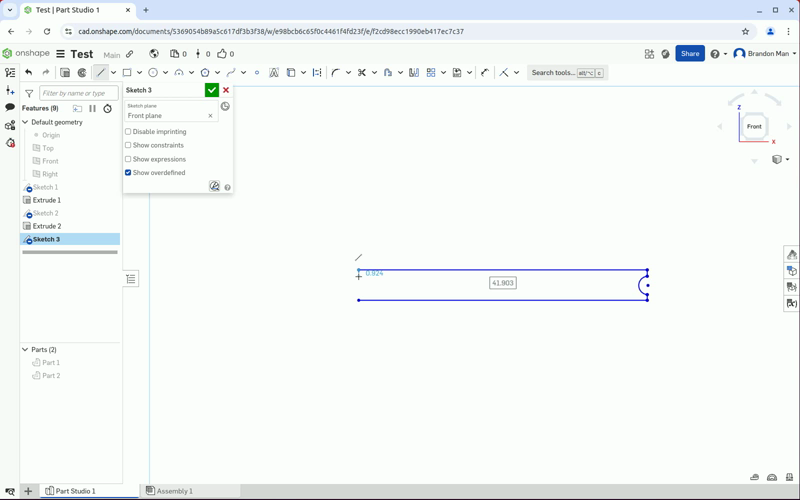
scroll(6)
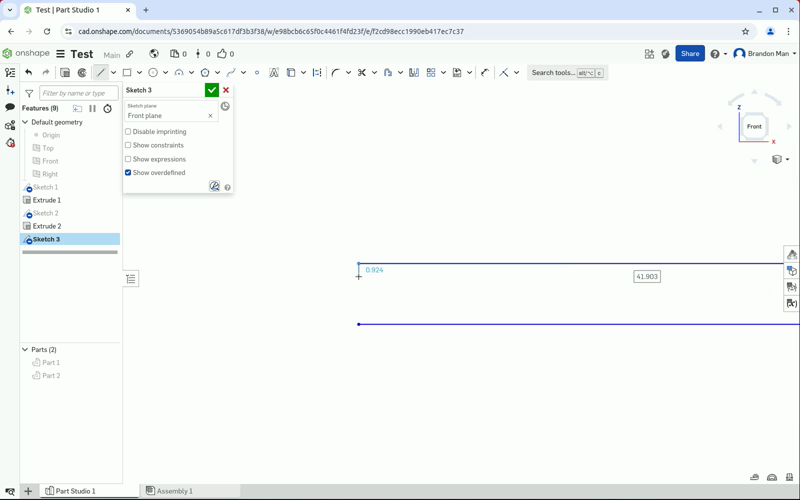
scroll(6)
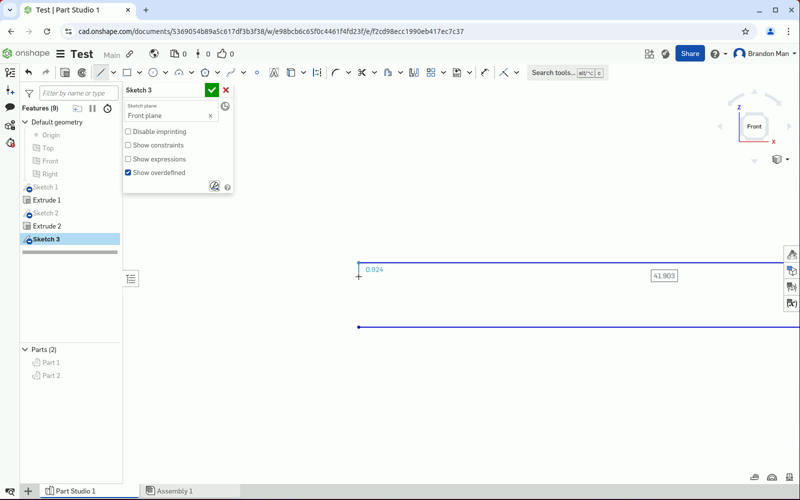
scroll(6)
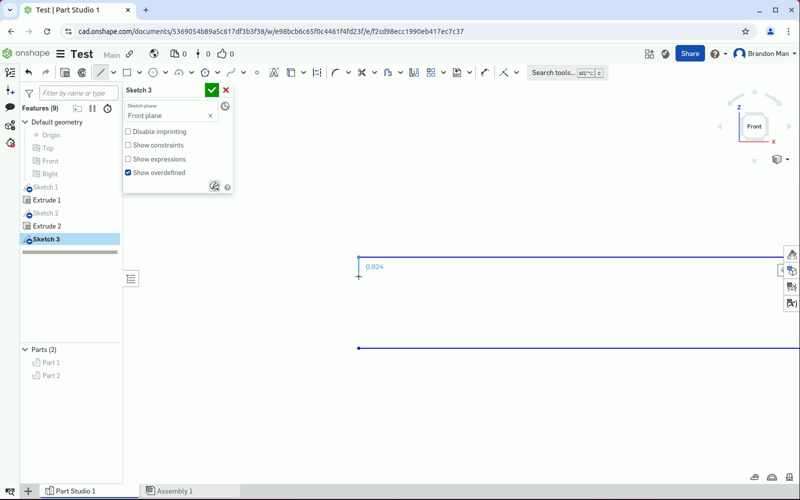
scroll(6)
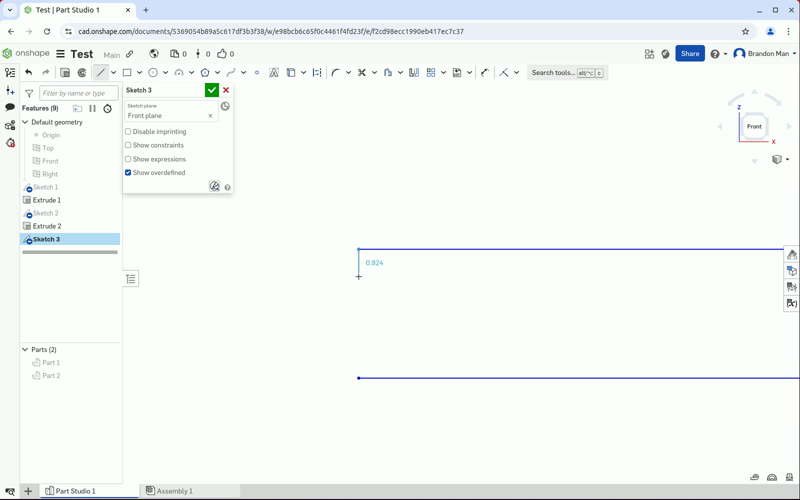
scroll(6)
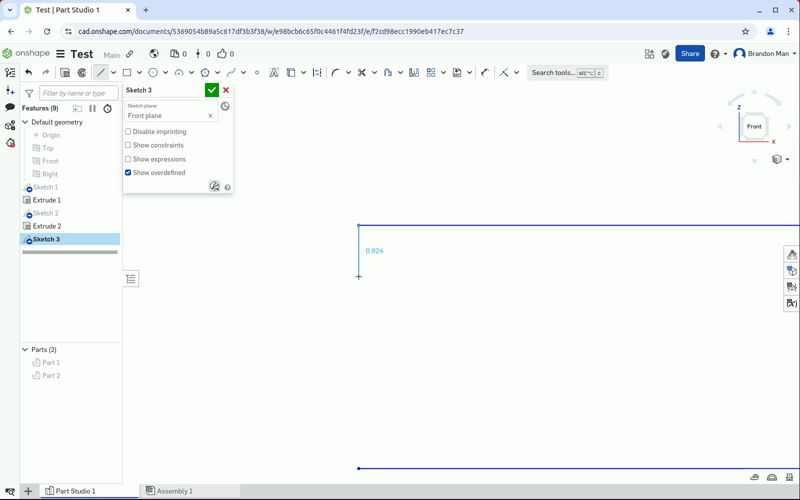
click(358, 276)
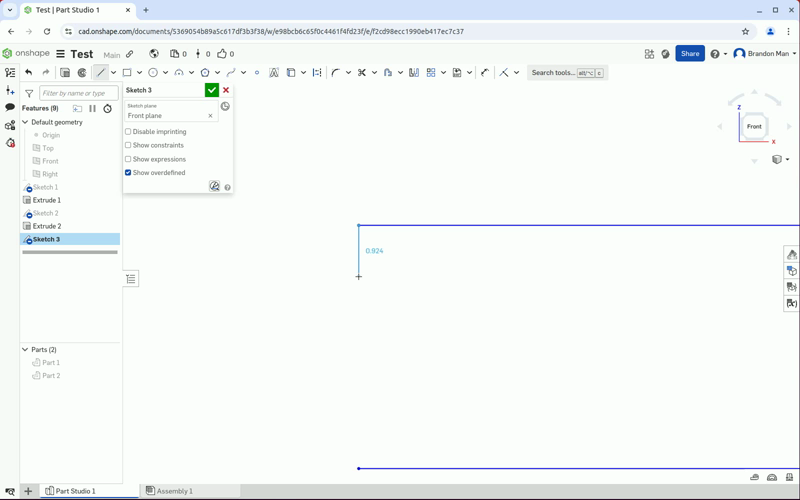
scroll(-6)
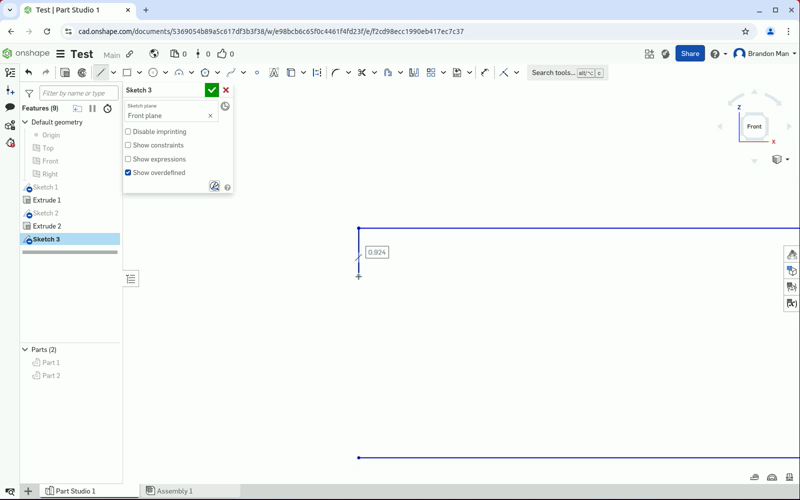
scroll(-6)
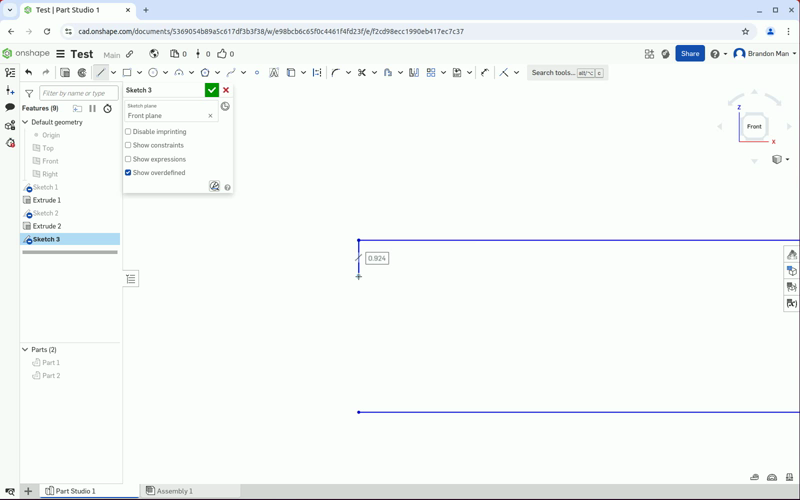
scroll(-6)
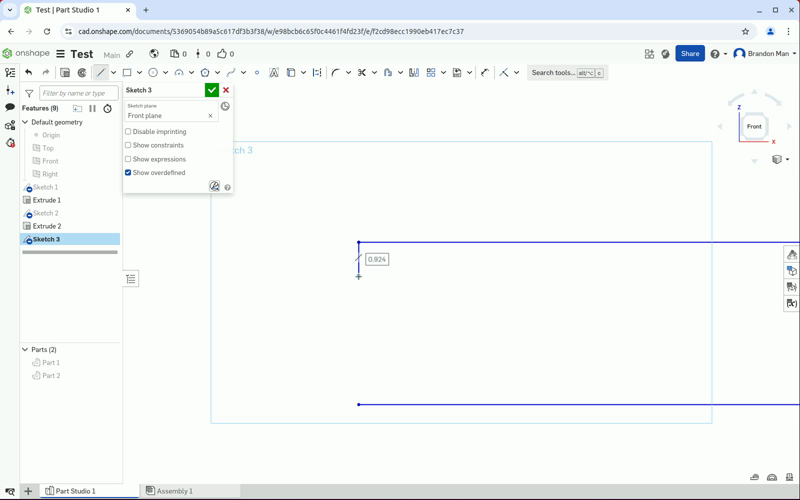
scroll(-6)
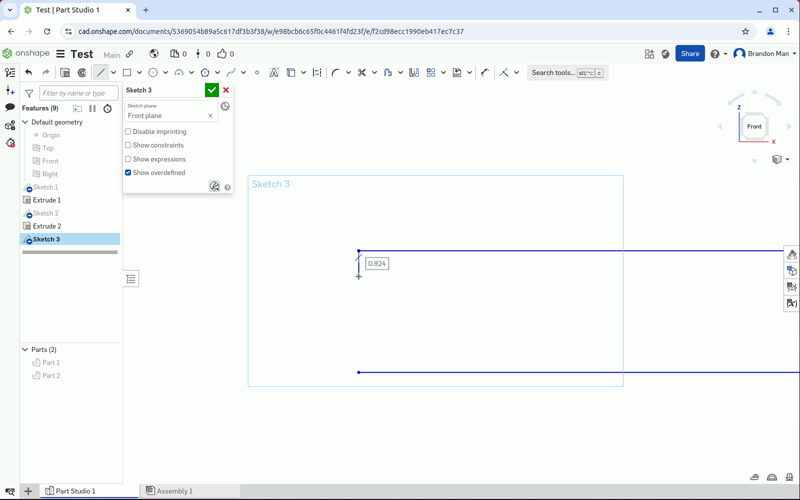
scroll(-6)
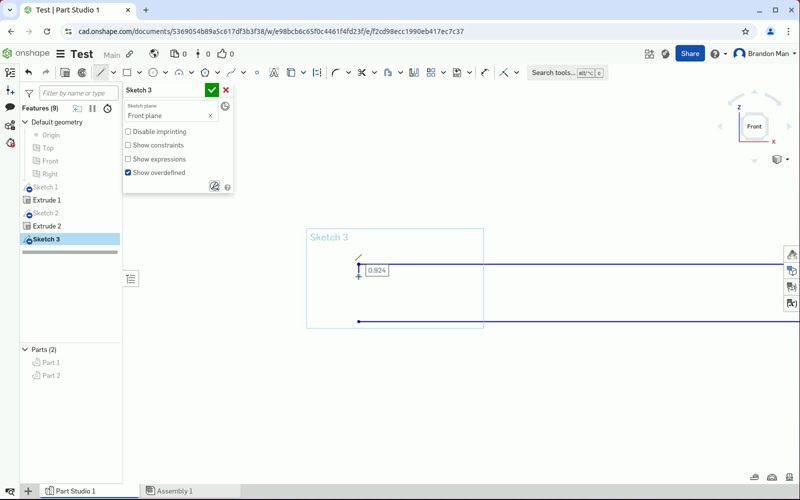
scroll(-6)
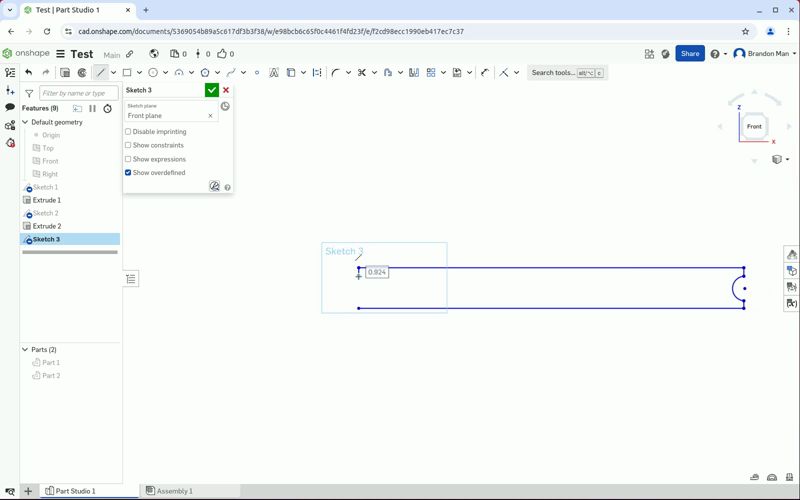
scroll(-6)
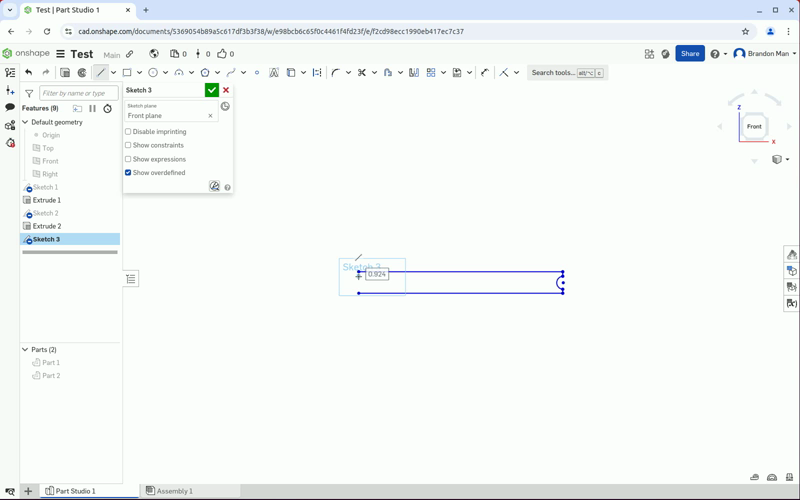
key_up(shift)
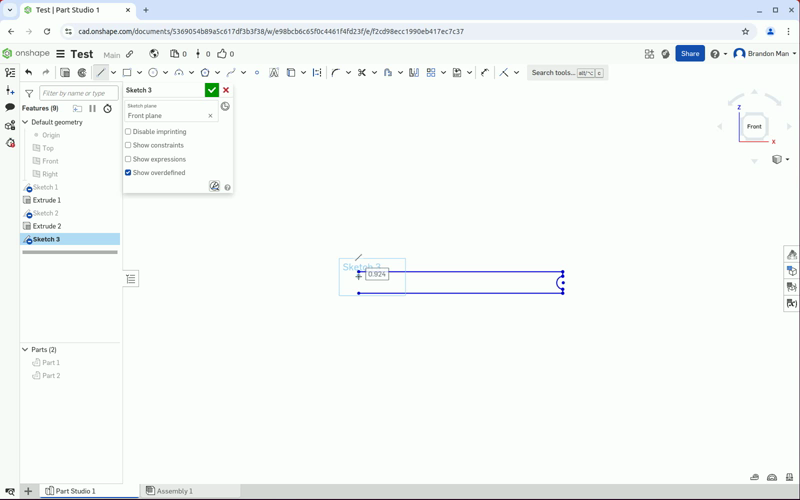
key(esc)
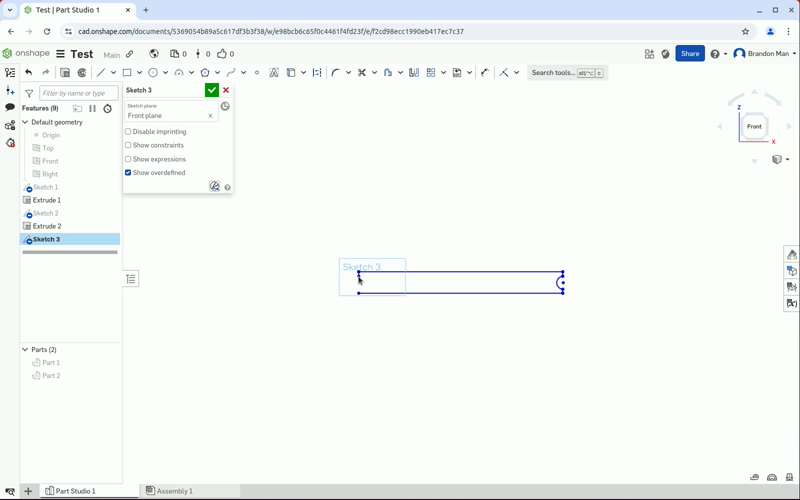
key(a)
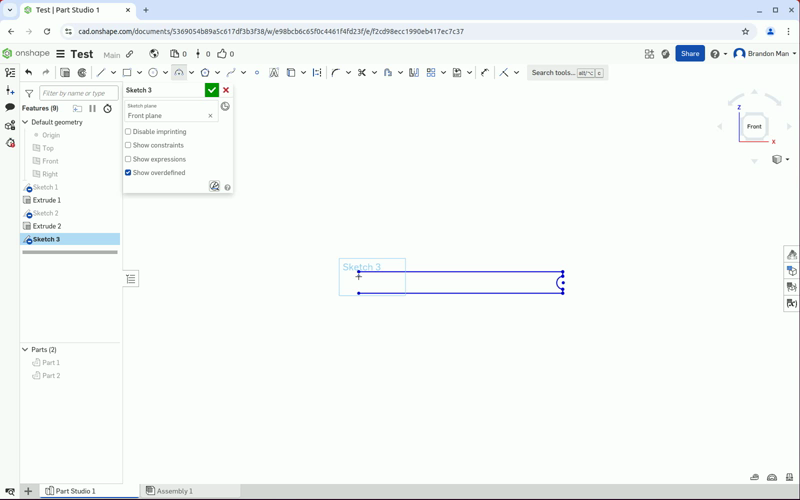
mouse_move(358, 276)
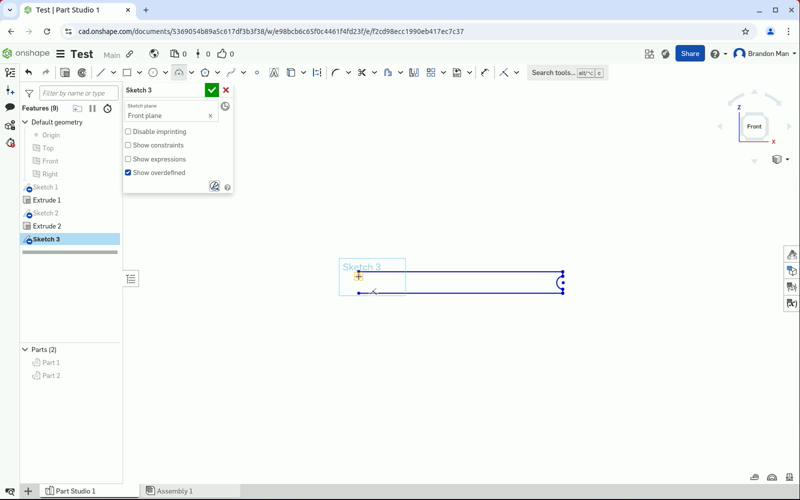
scroll(6)
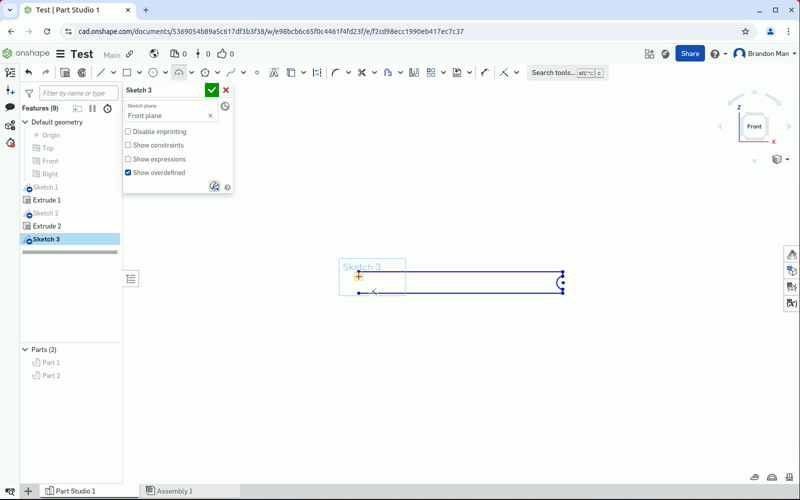
scroll(6)
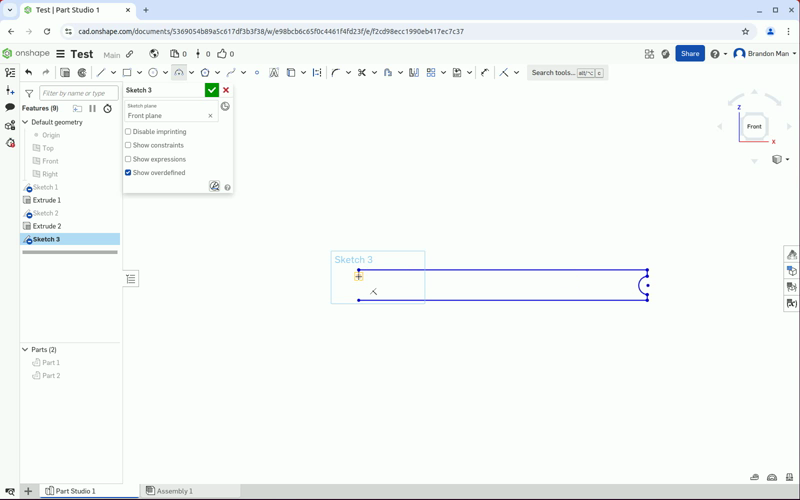
scroll(6)
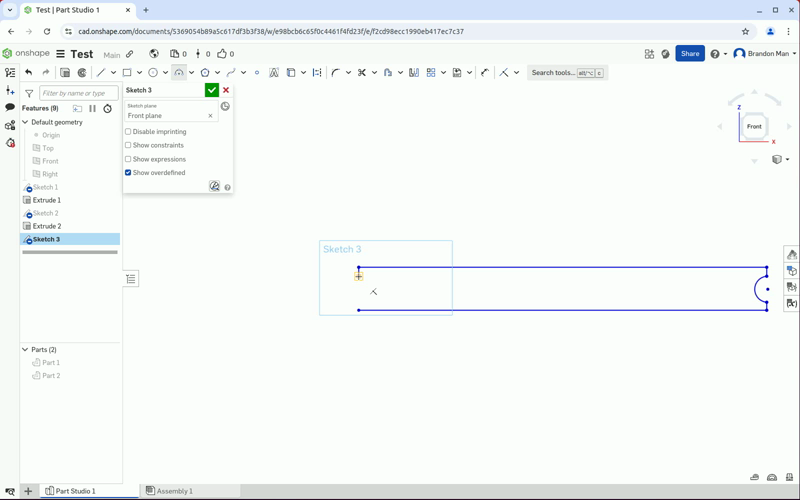
scroll(6)
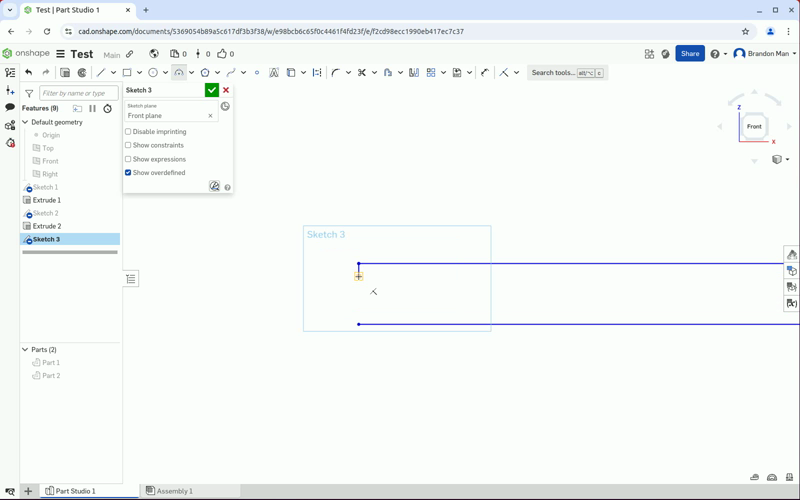
scroll(6)
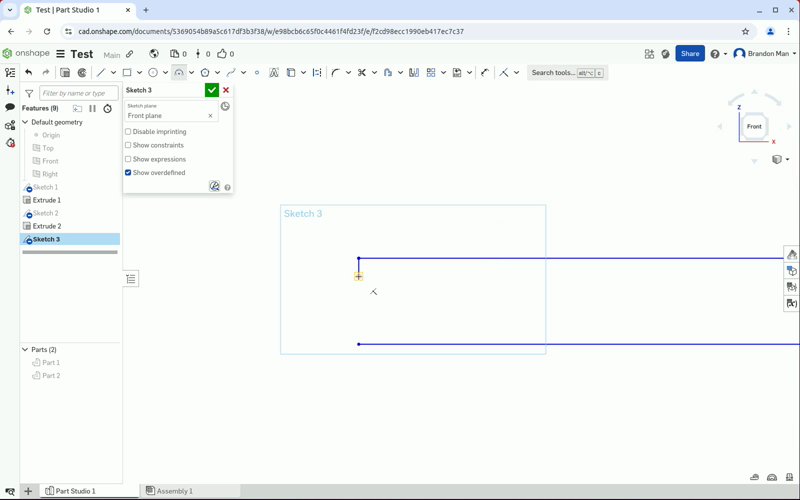
scroll(6)
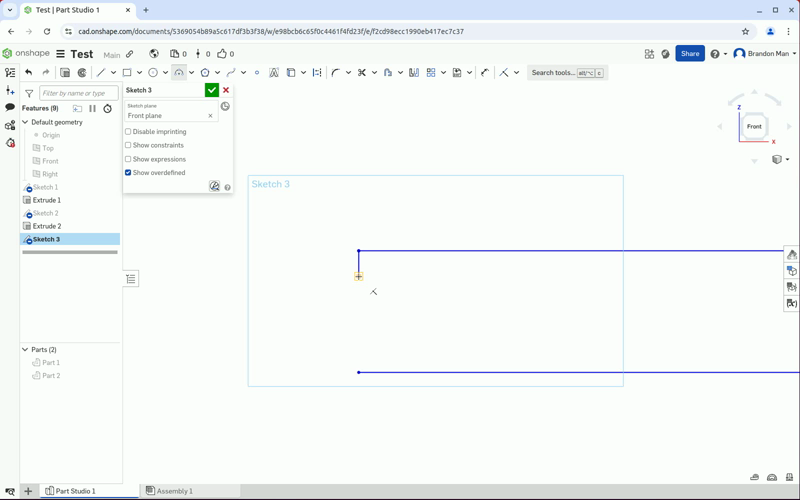
scroll(6)
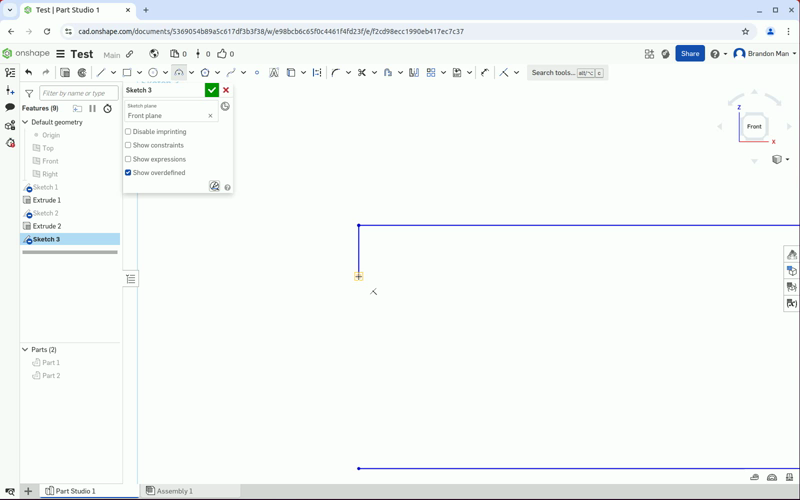
click(358, 276)
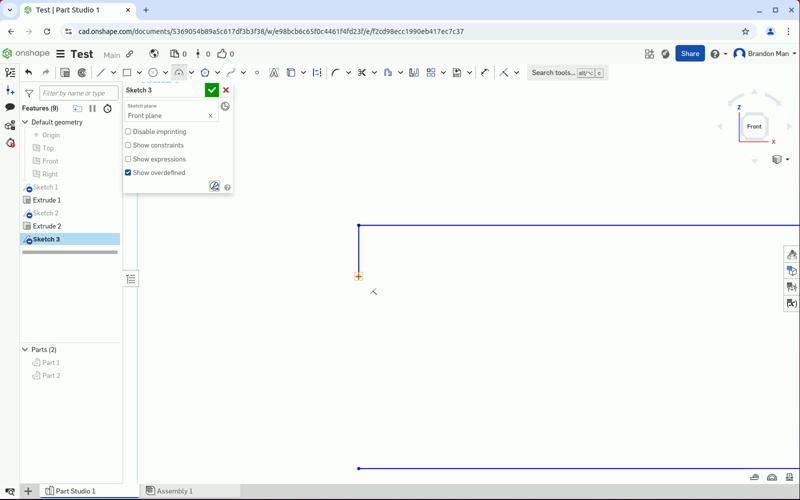
scroll(-6)
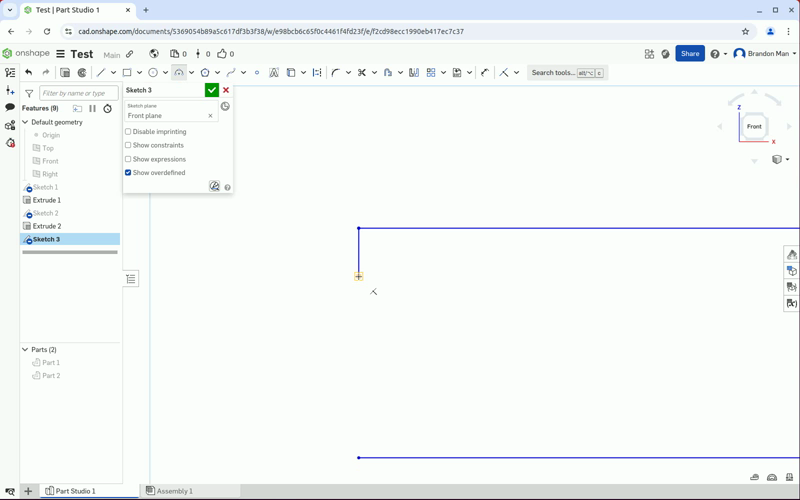
scroll(-6)
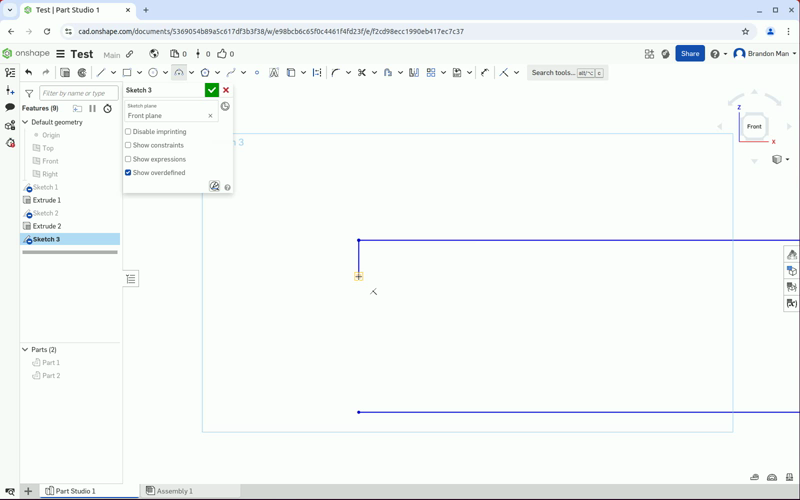
scroll(-6)
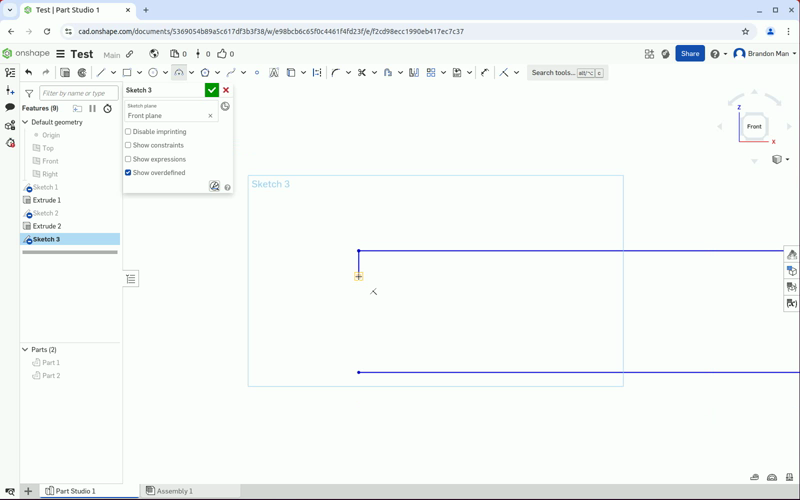
scroll(-6)
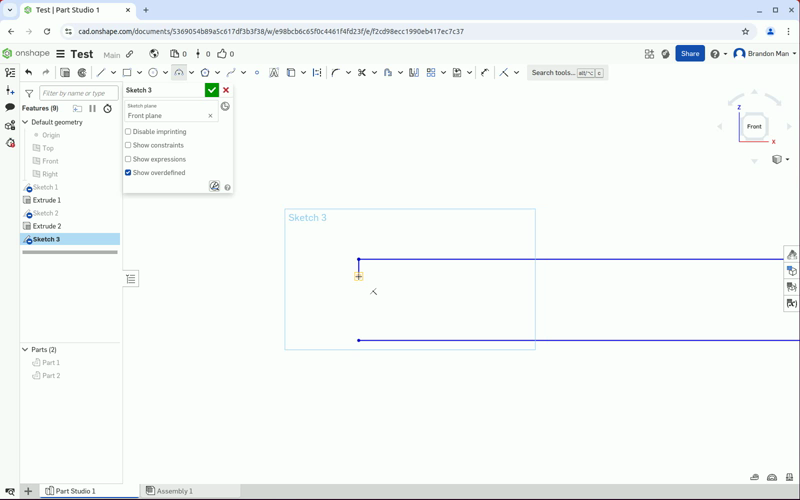
scroll(-6)
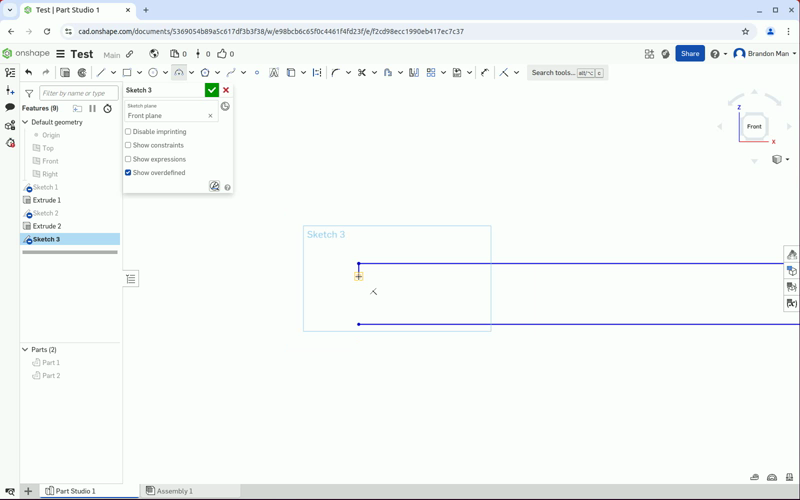
scroll(-6)
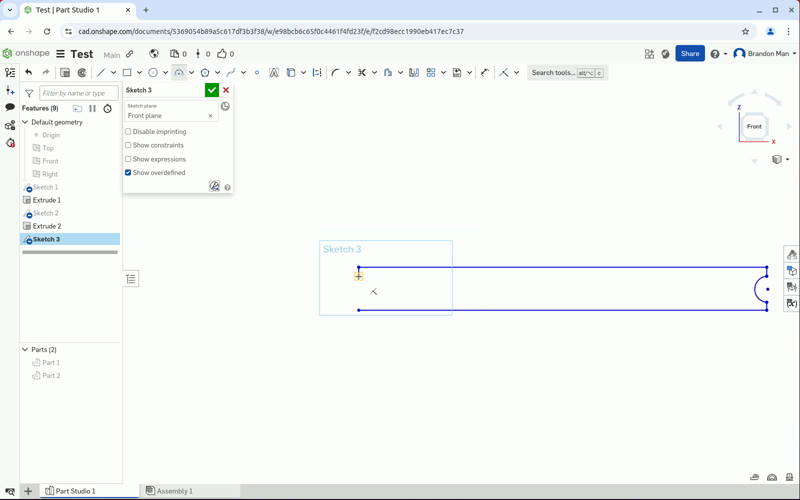
scroll(-6)
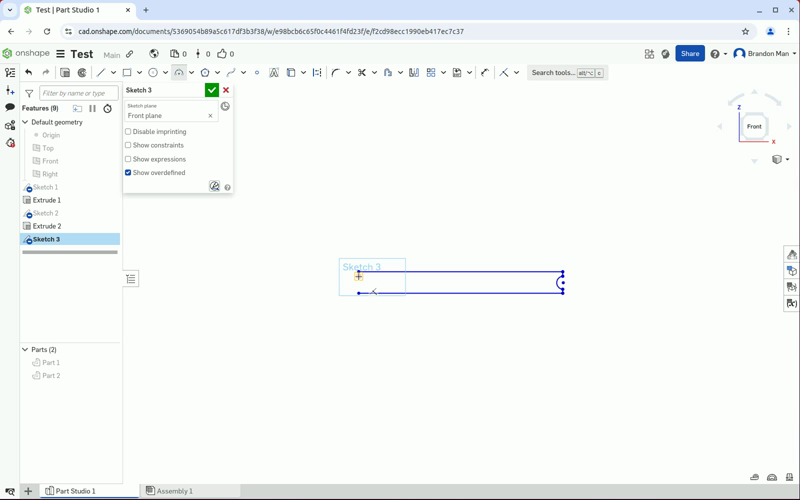
key_down(shift)
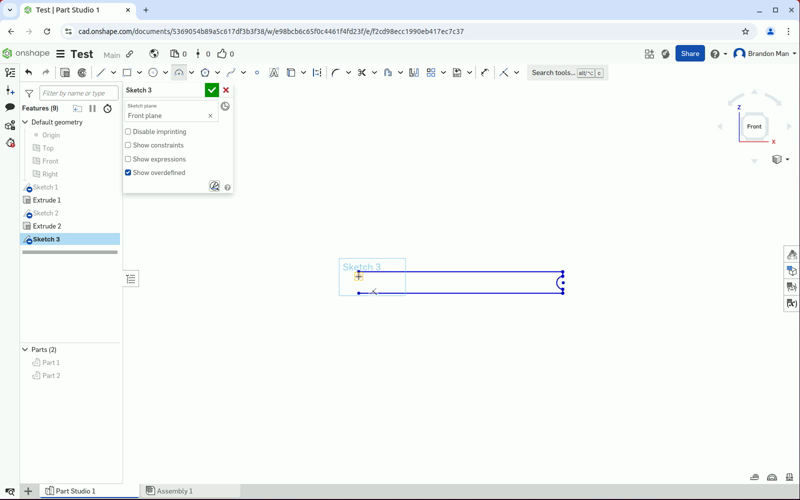
mouse_move(358, 289)
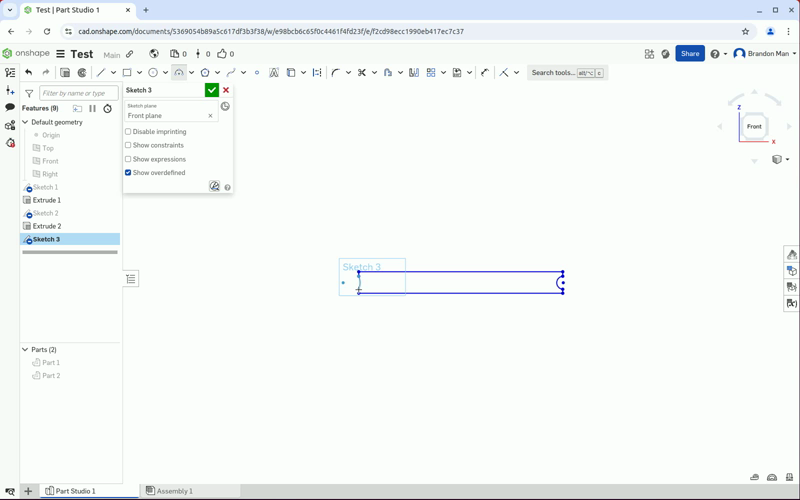
scroll(6)
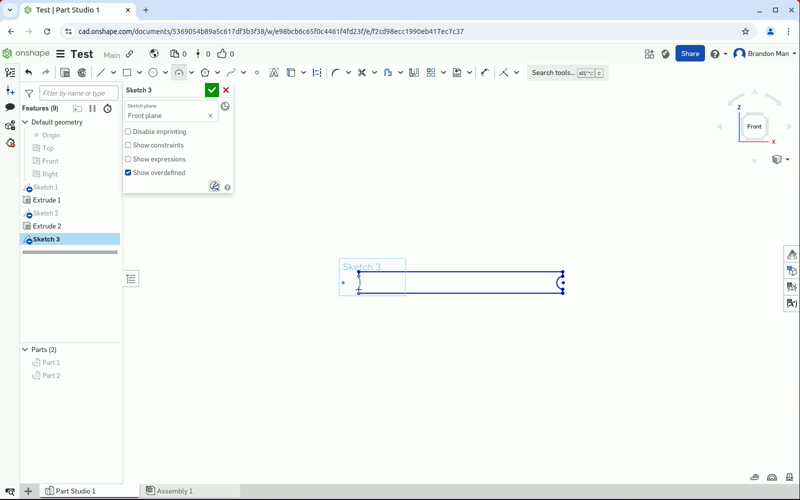
scroll(6)
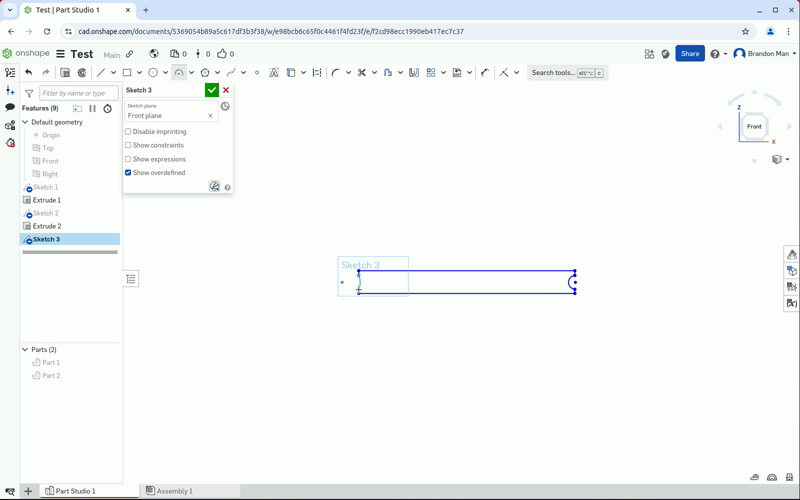
scroll(6)
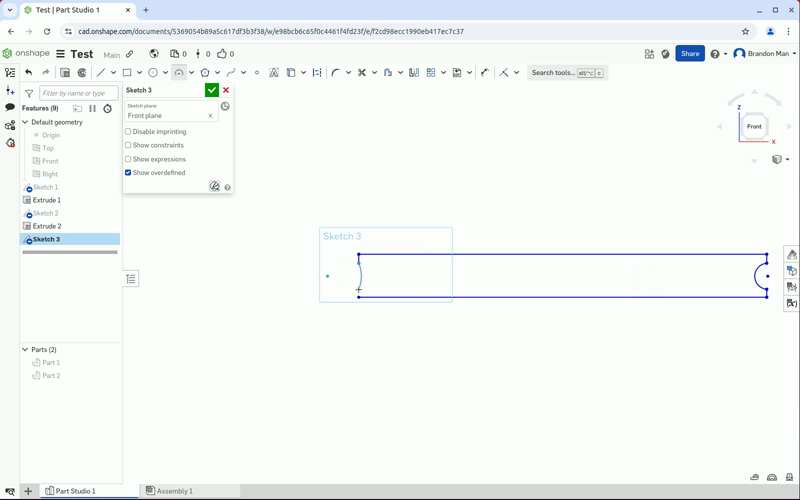
scroll(6)
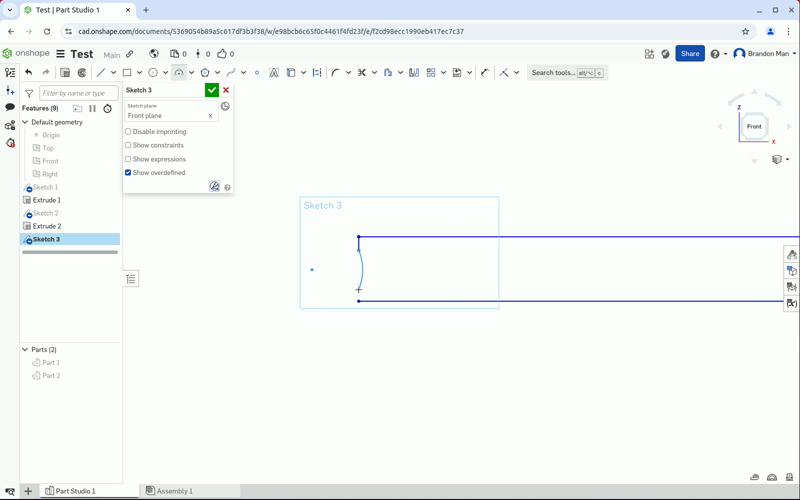
scroll(6)
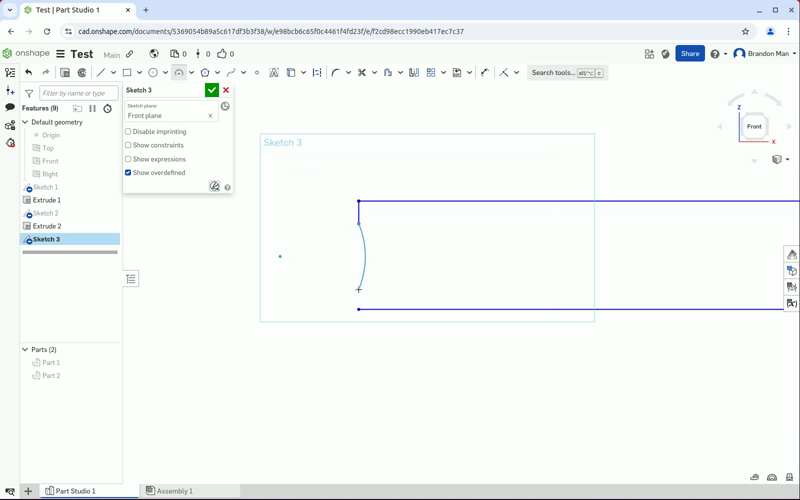
scroll(6)
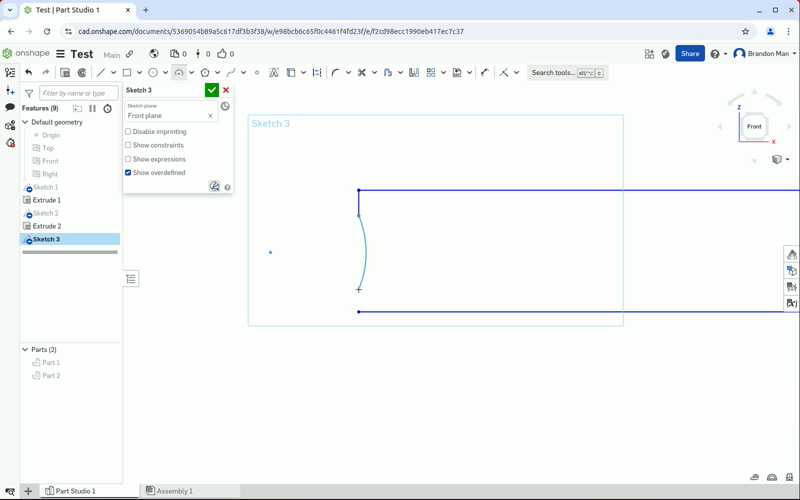
scroll(6)
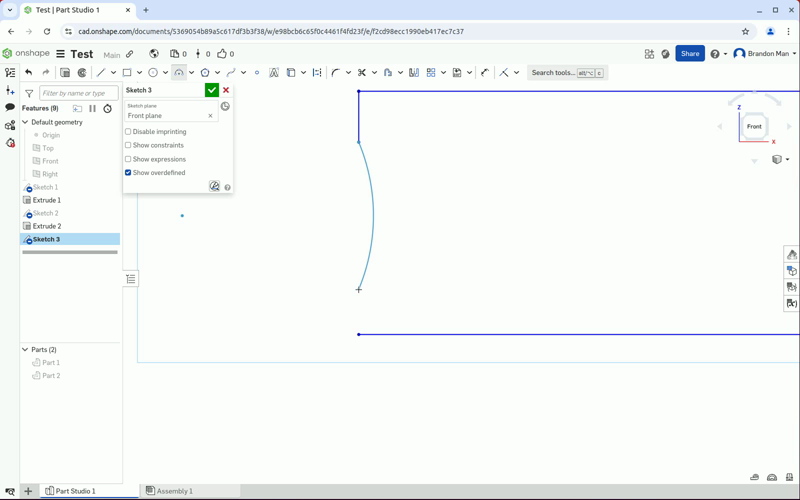
click(358, 289)
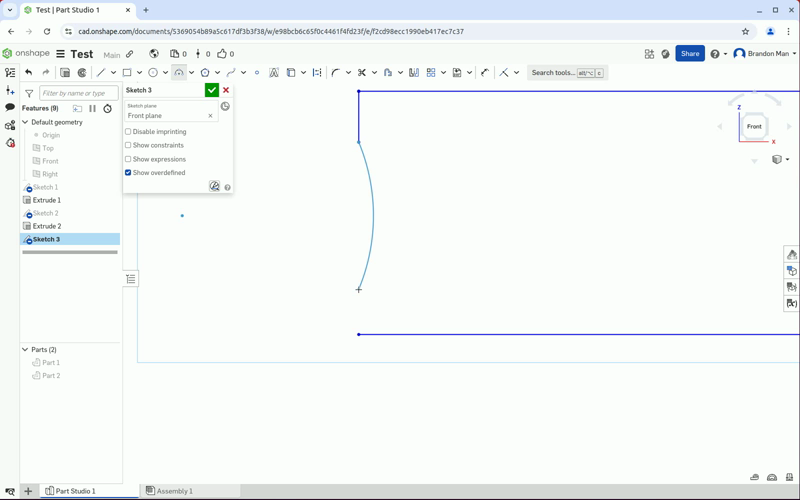
scroll(-6)
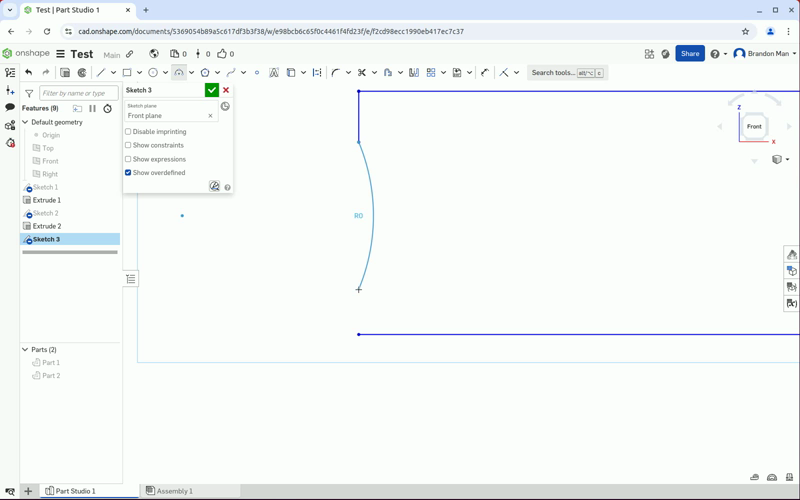
scroll(-6)
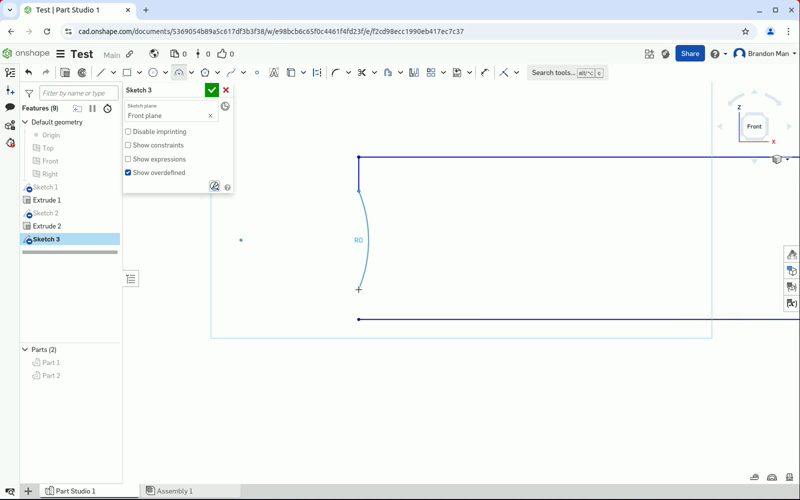
scroll(-6)
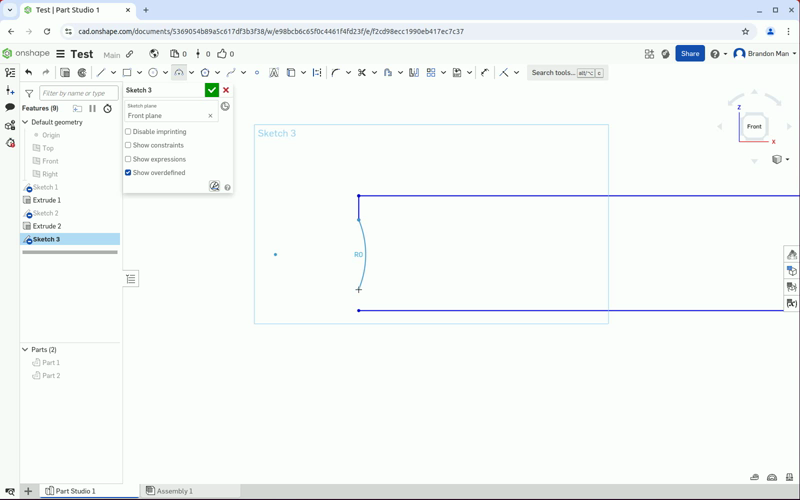
scroll(-6)
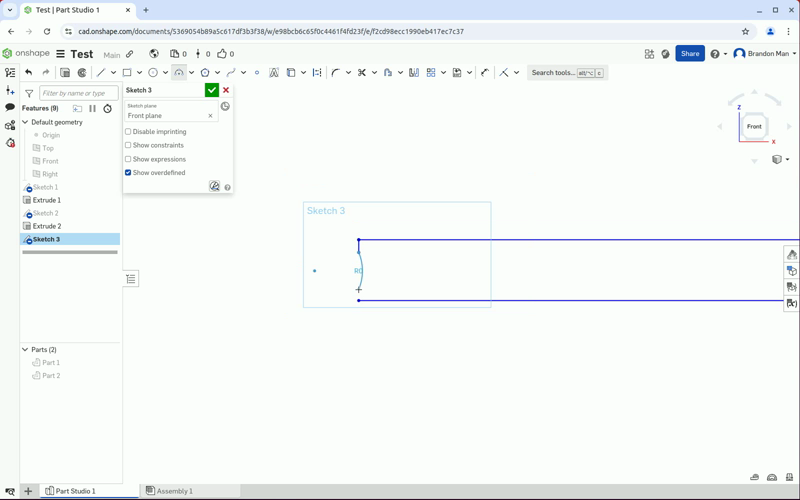
scroll(-6)
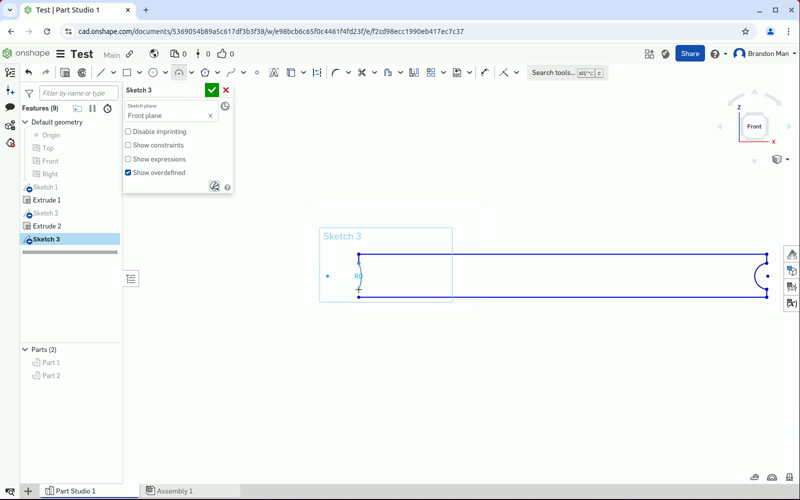
scroll(-6)
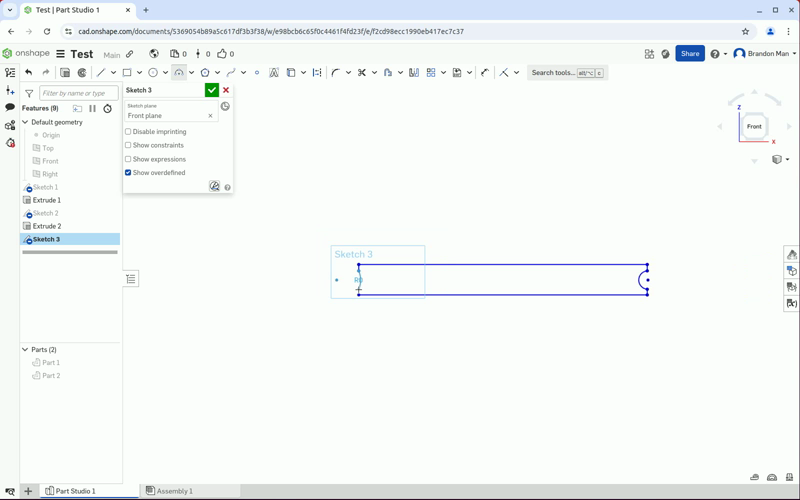
scroll(-6)
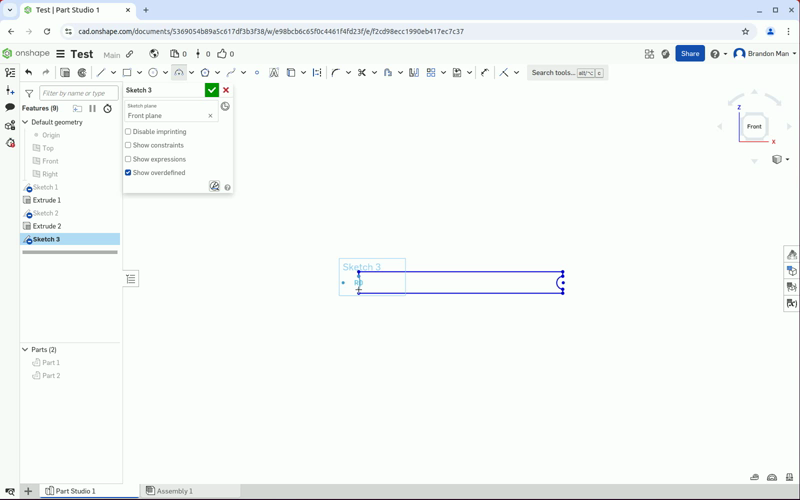
mouse_move(365, 282)
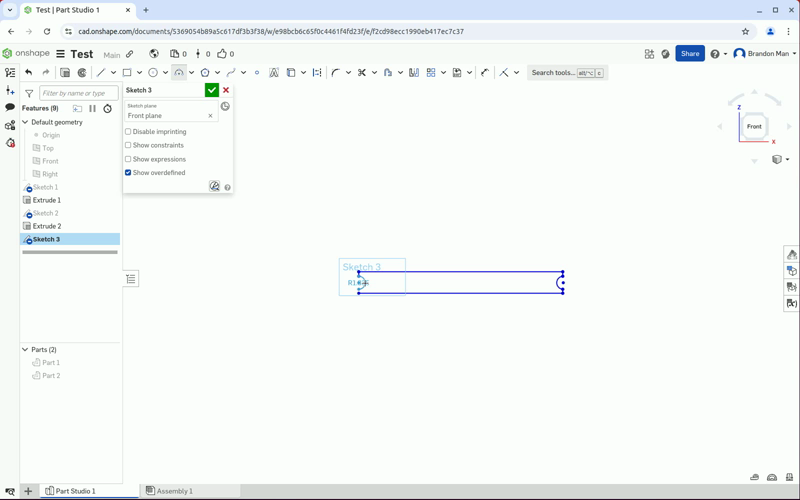
click(365, 282)
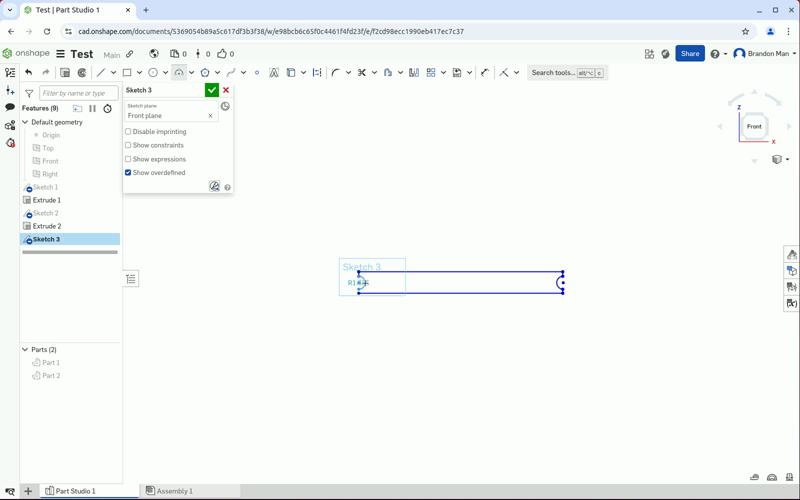
key_up(shift)
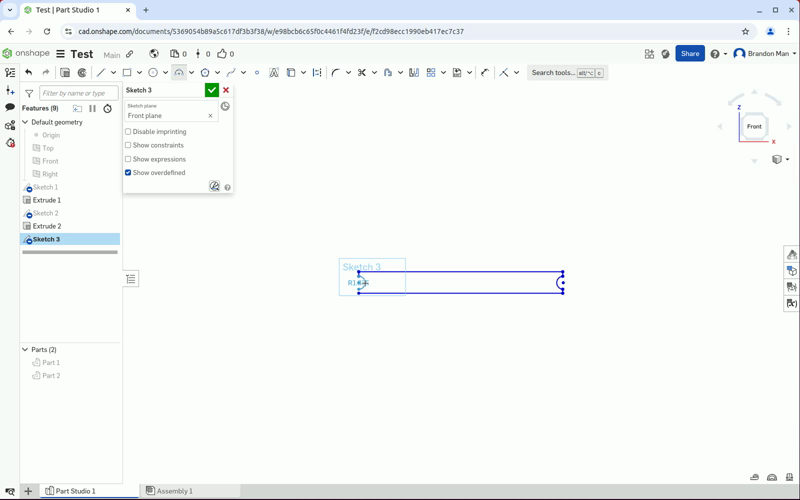
key(esc)
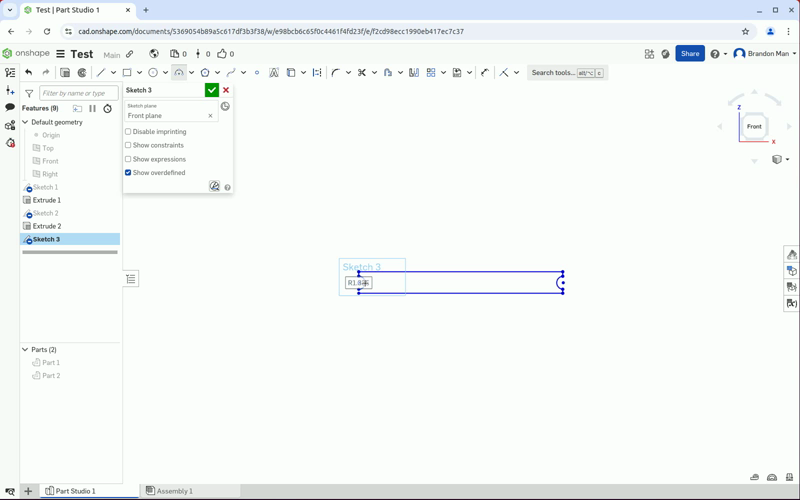
key(l)
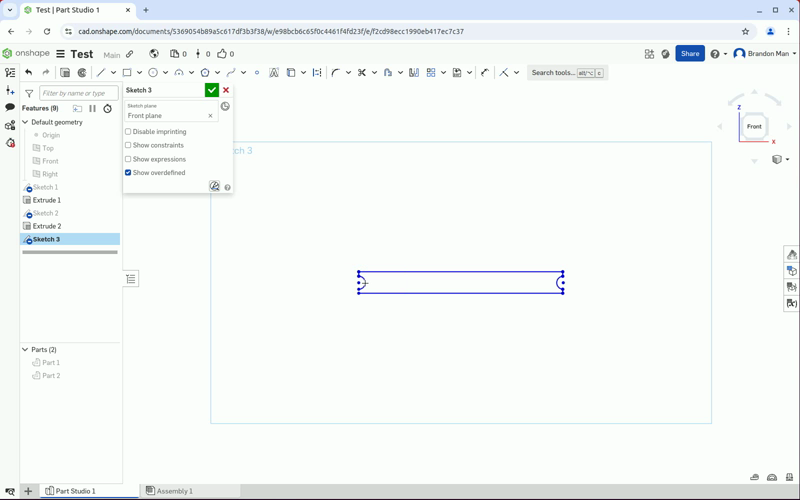
mouse_move(358, 289)
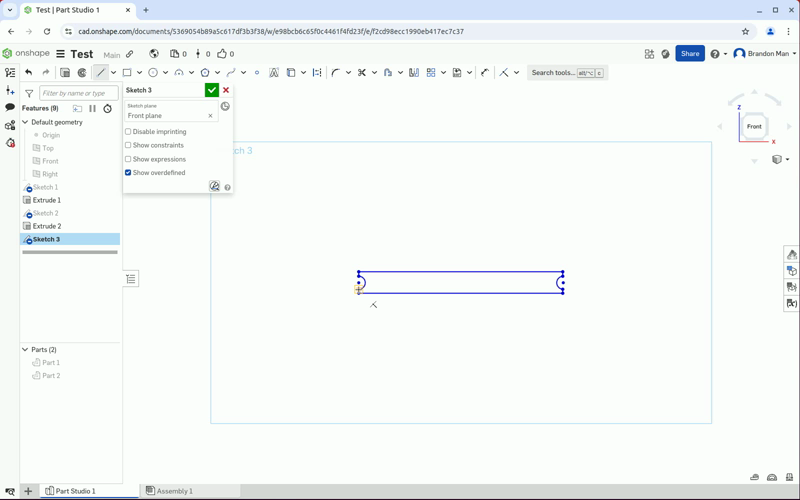
scroll(6)
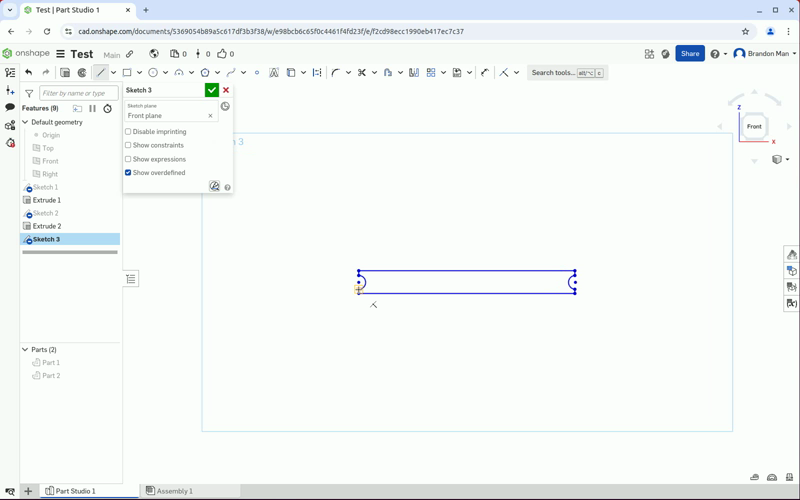
scroll(6)
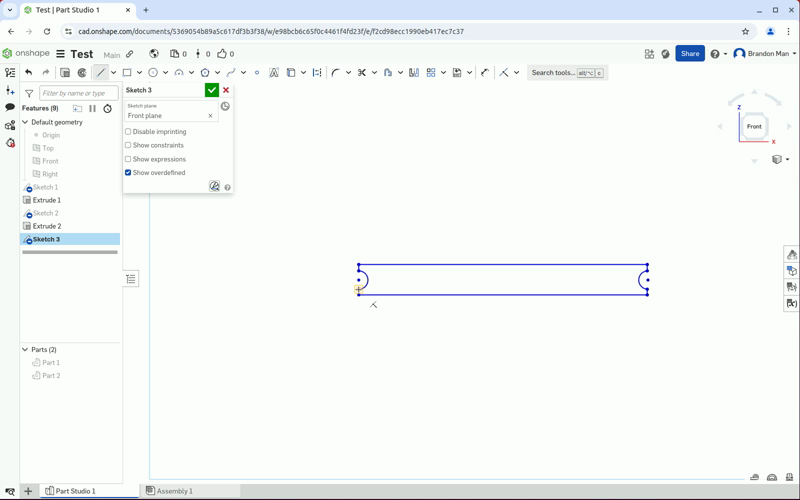
scroll(6)
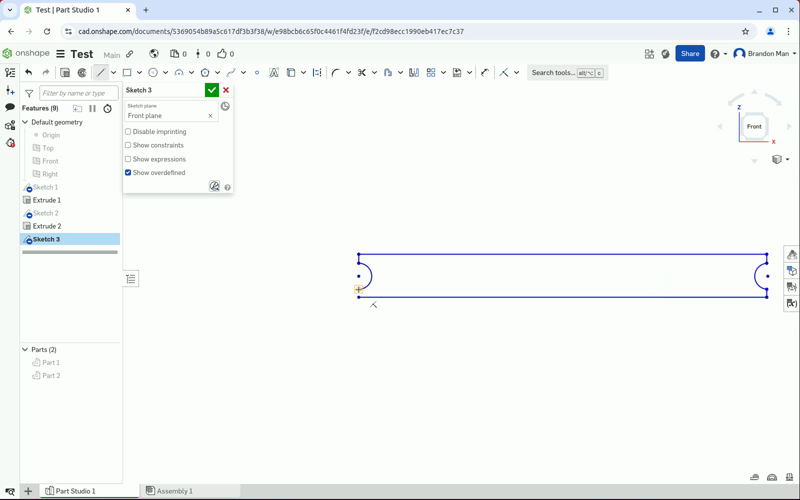
scroll(6)
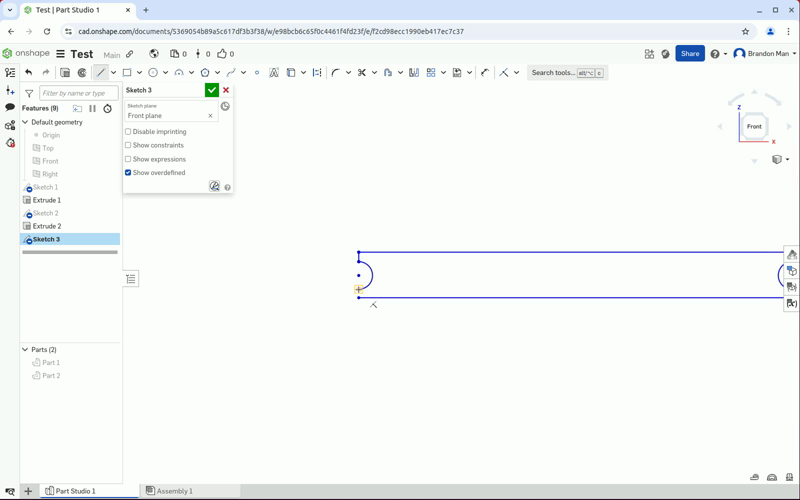
scroll(6)
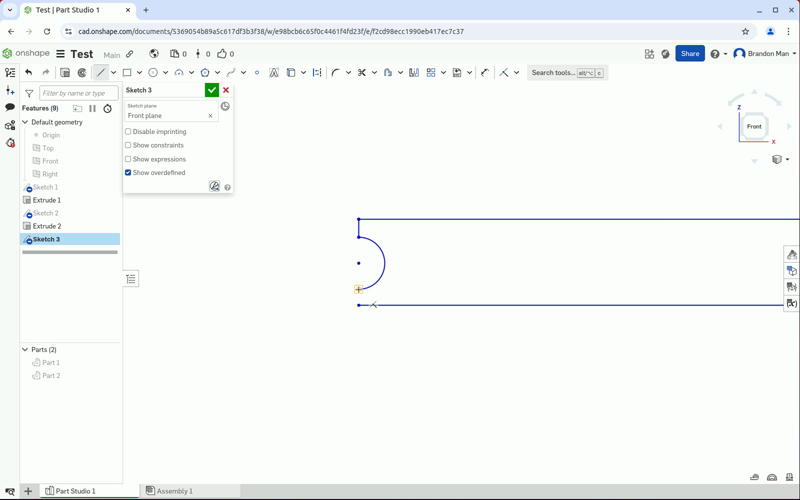
scroll(6)
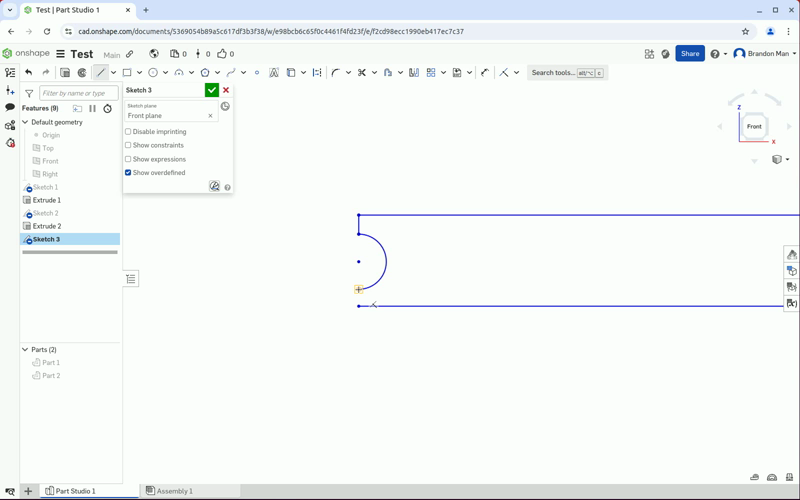
scroll(6)
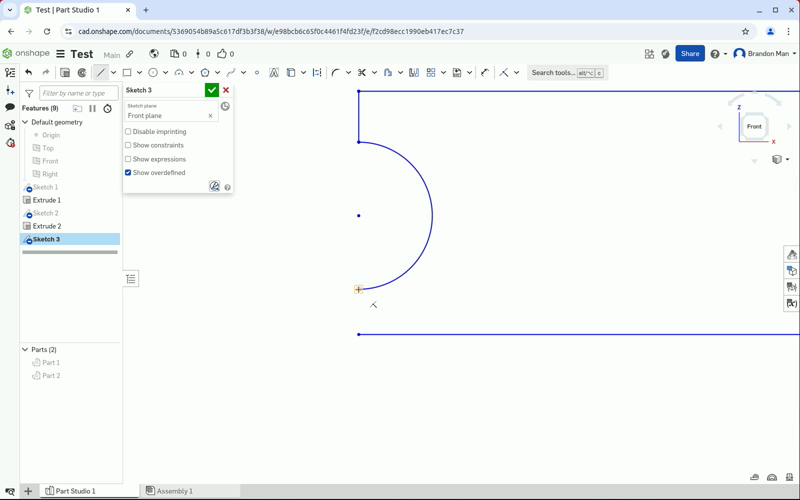
click(358, 289)
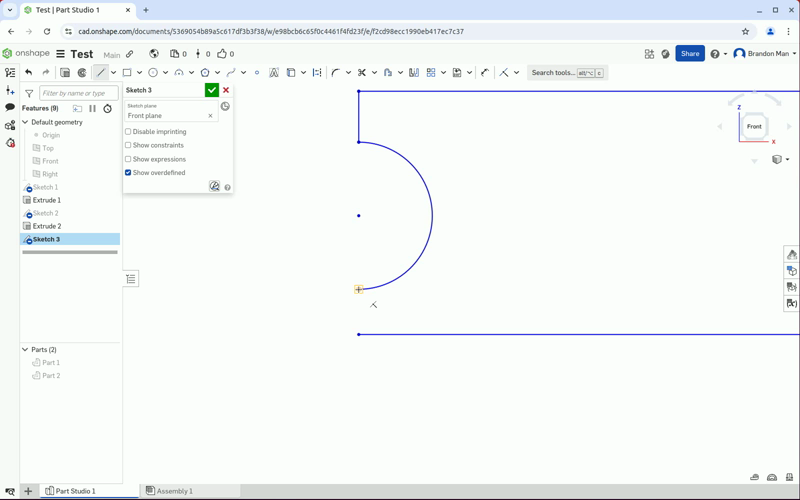
scroll(-6)
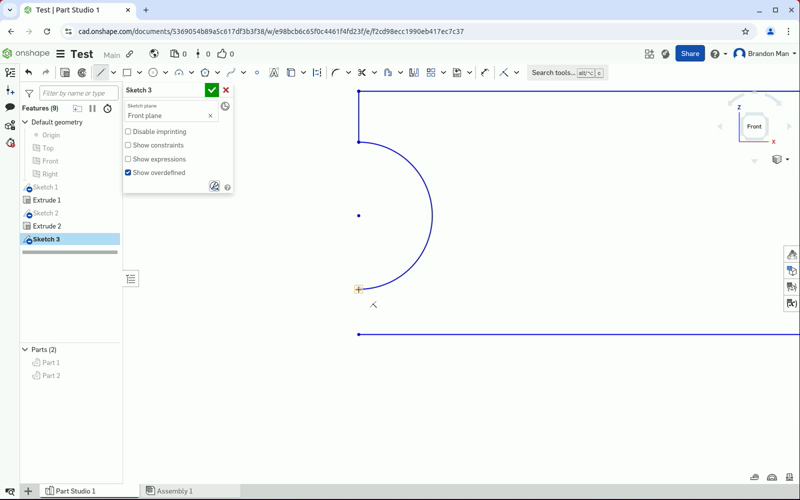
scroll(-6)
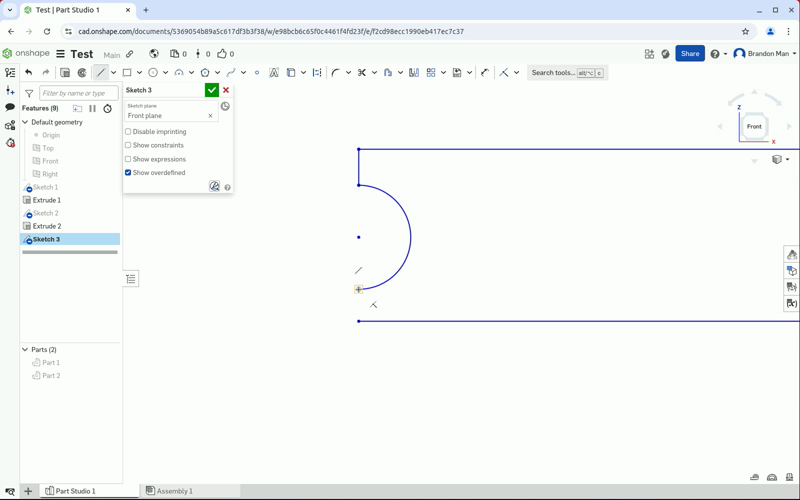
scroll(-6)
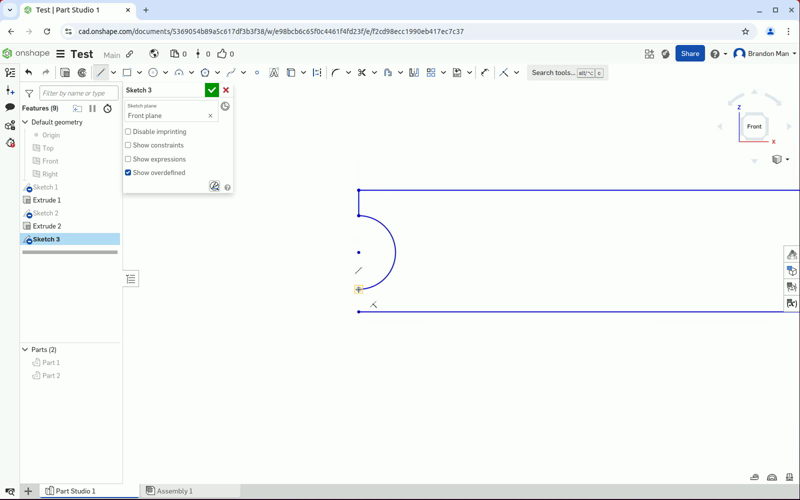
scroll(-6)
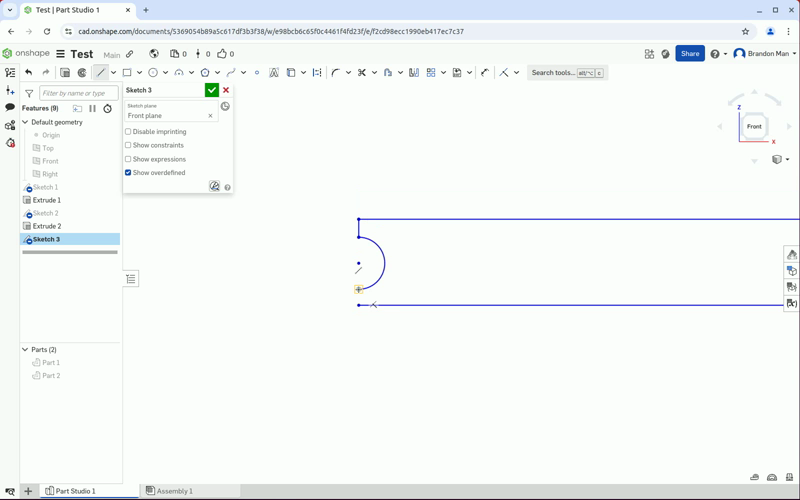
scroll(-6)
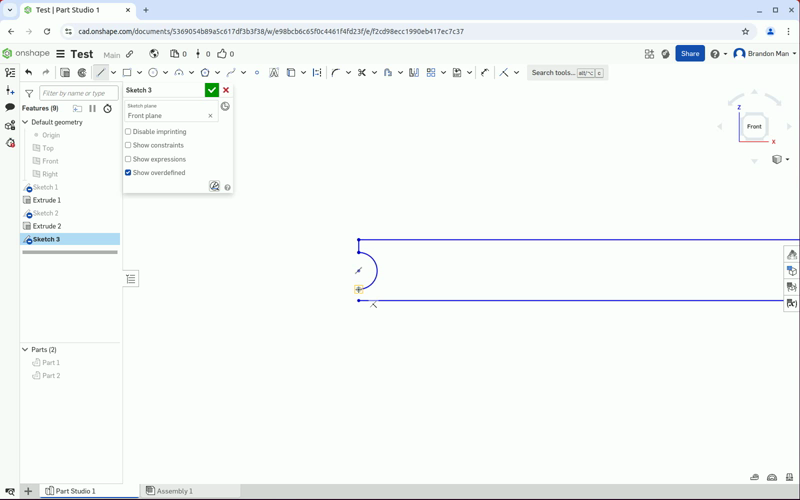
scroll(-6)
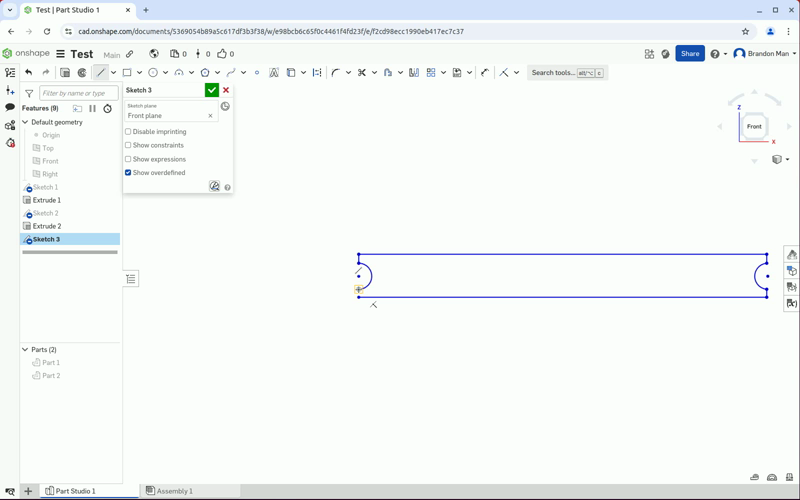
scroll(-6)
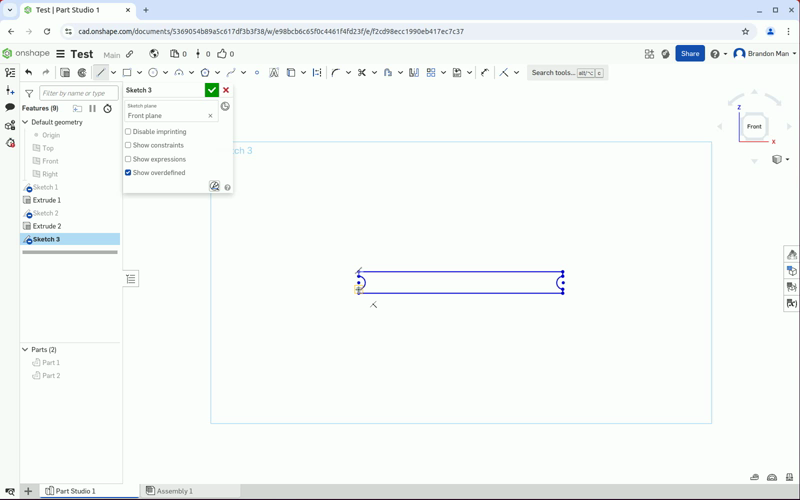
mouse_move(388, 289)
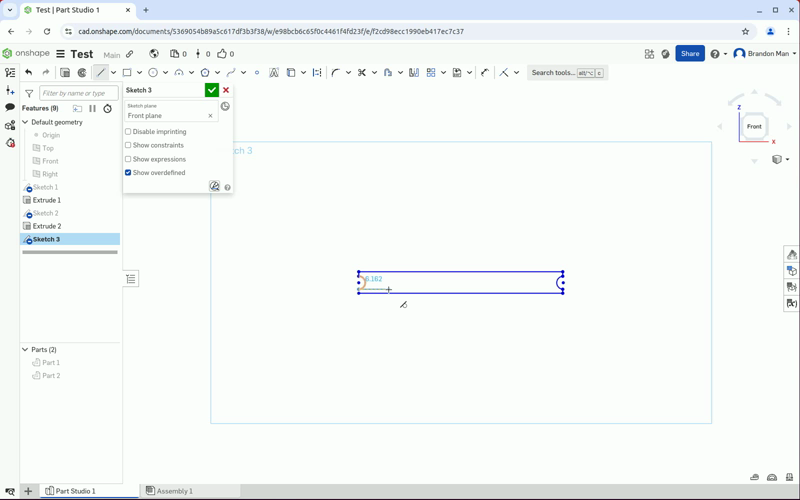
key_down(shift)
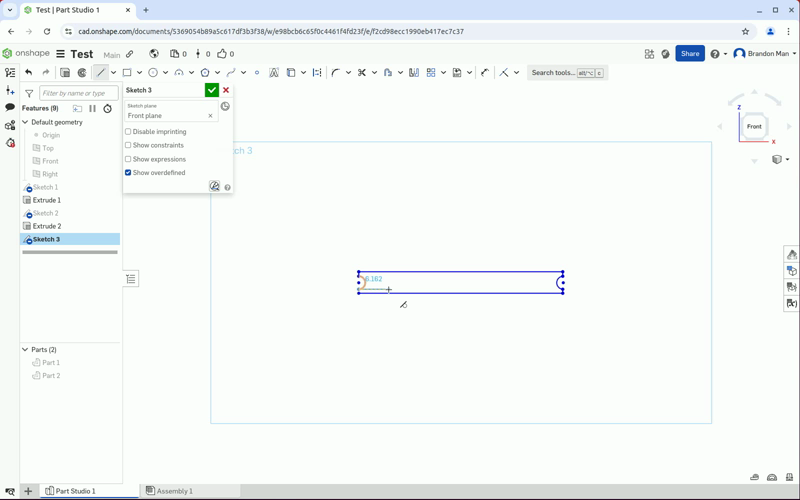
mouse_move(358, 293)
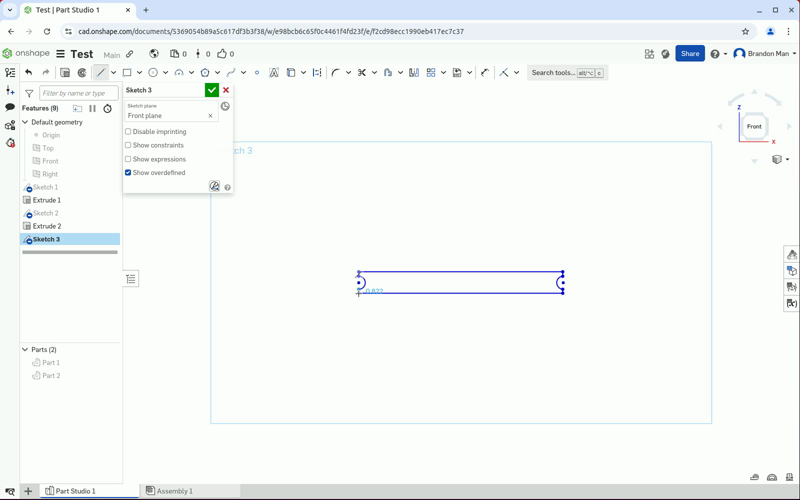
scroll(6)
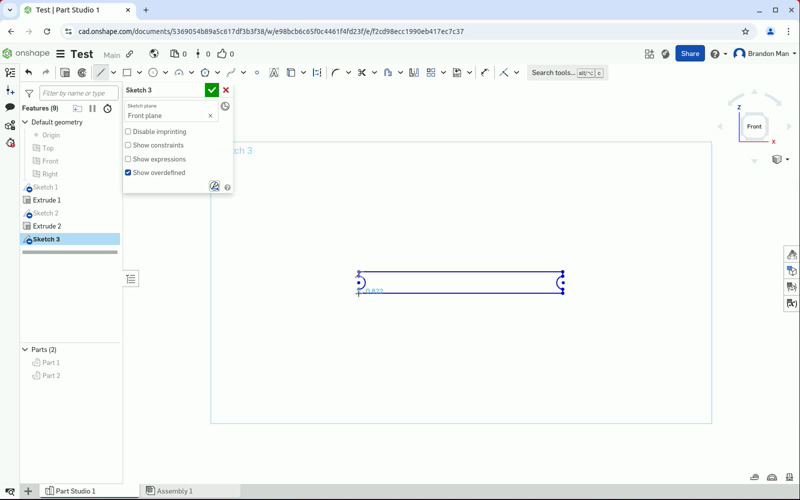
scroll(6)
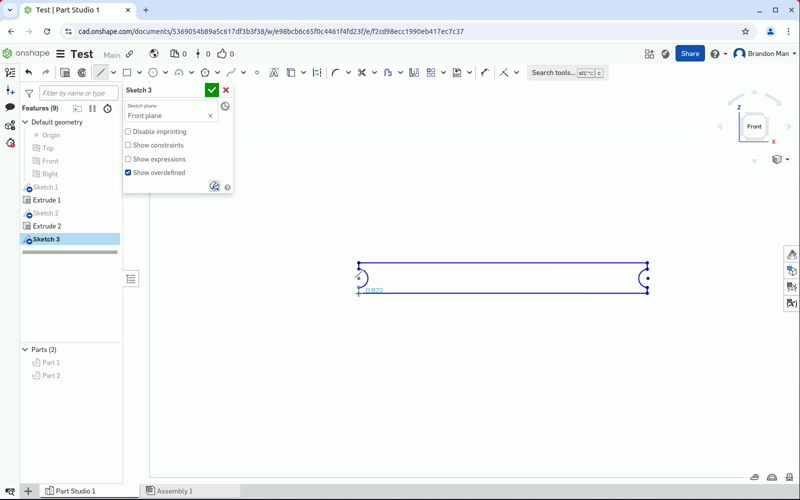
scroll(6)
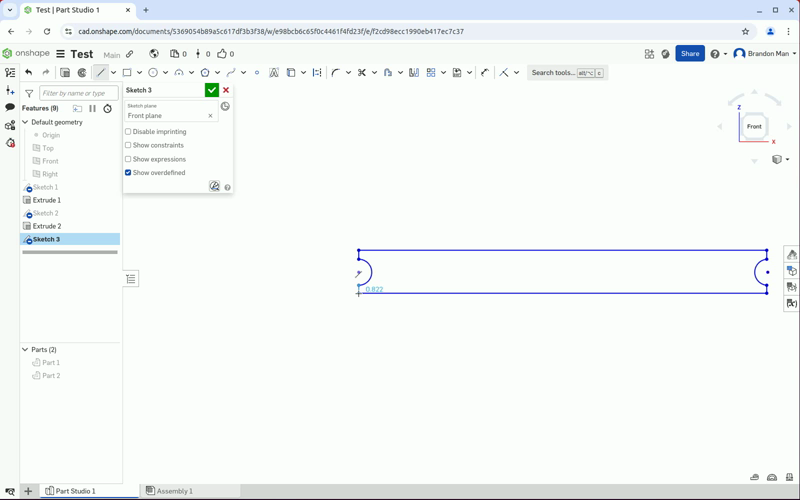
scroll(6)
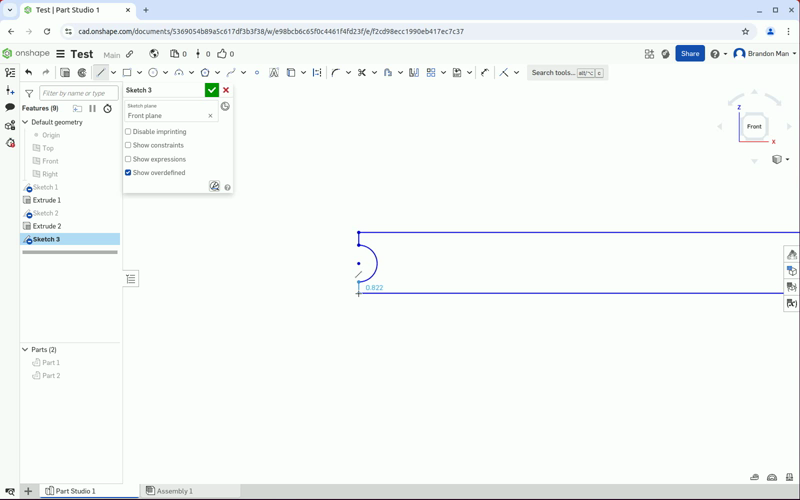
scroll(6)
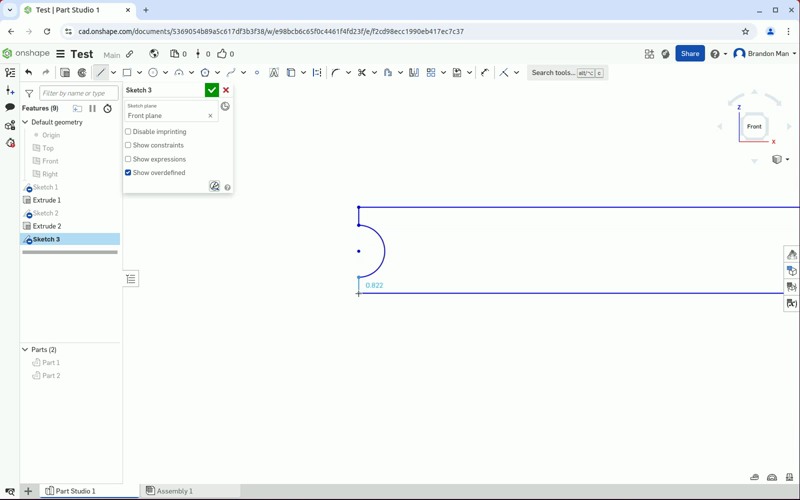
scroll(6)
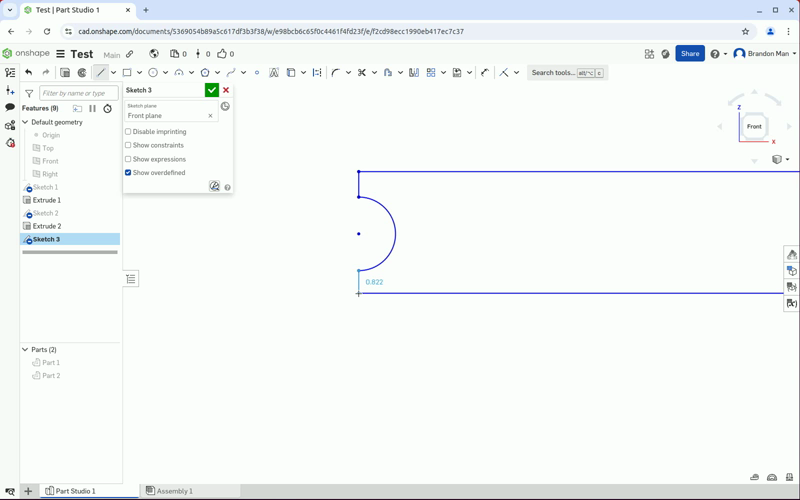
scroll(6)
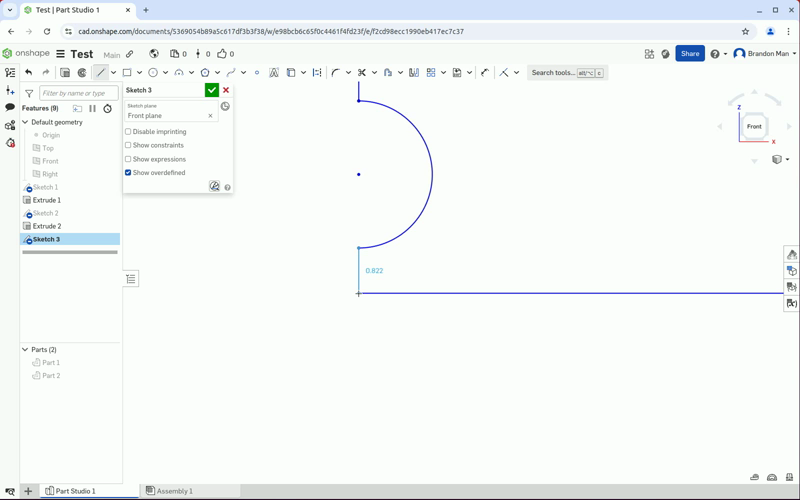
key_up(shift)
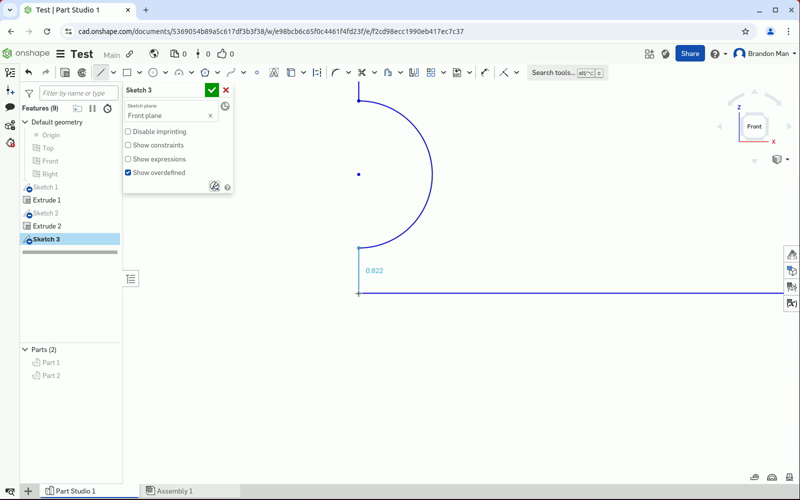
click(358, 293)
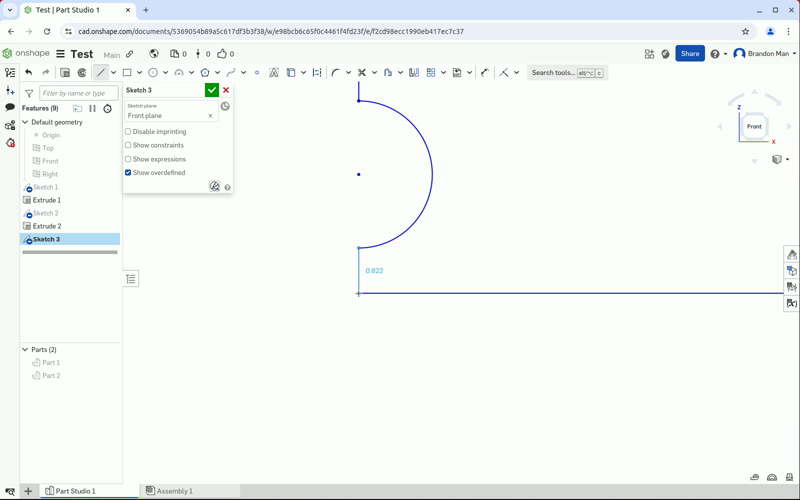
scroll(-6)
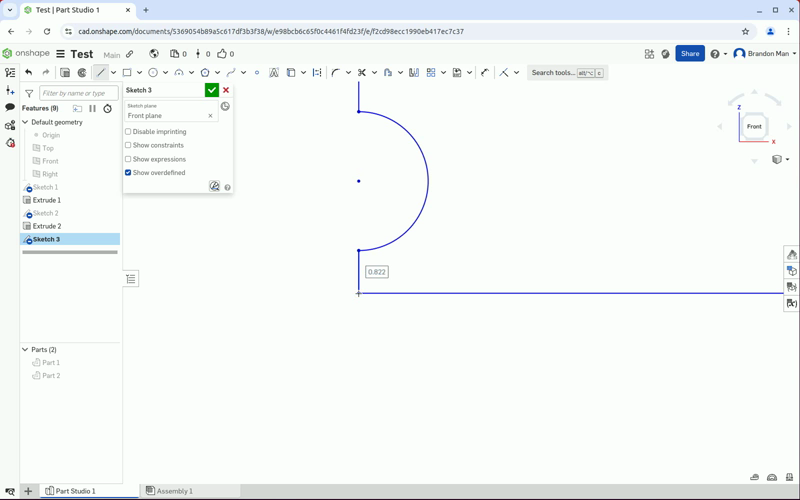
scroll(-6)
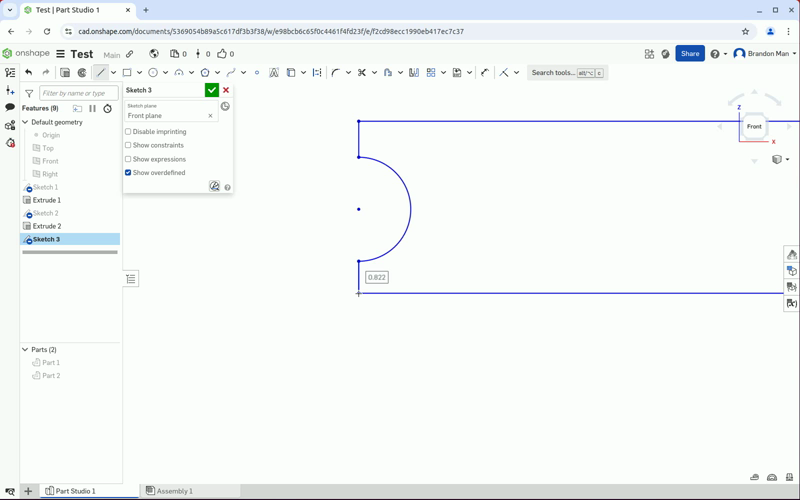
scroll(-6)
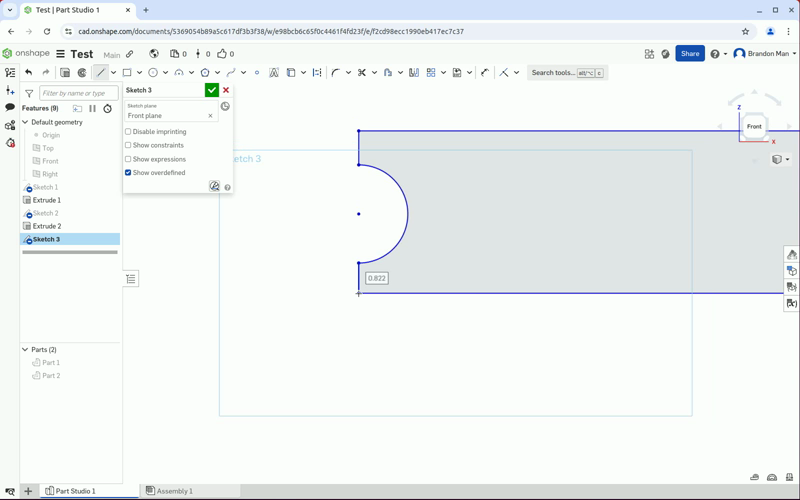
scroll(-6)
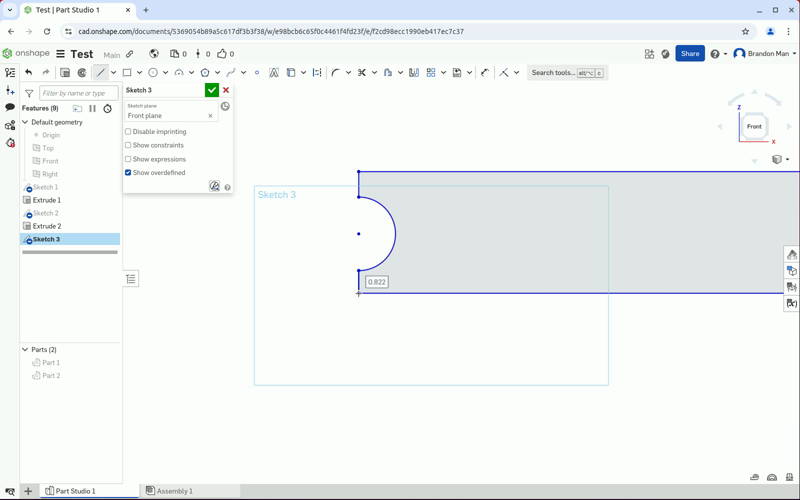
scroll(-6)
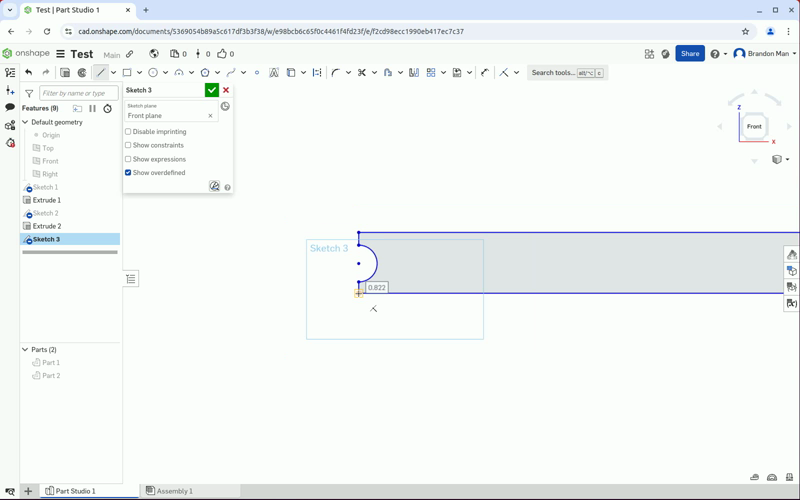
scroll(-6)
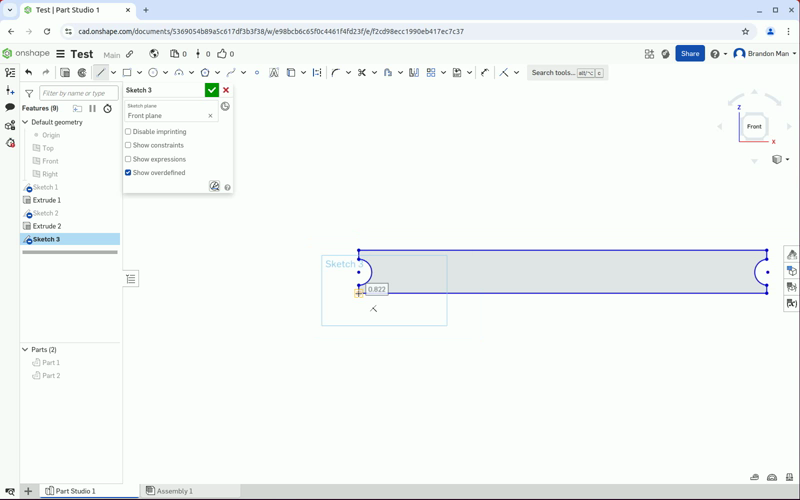
scroll(-6)
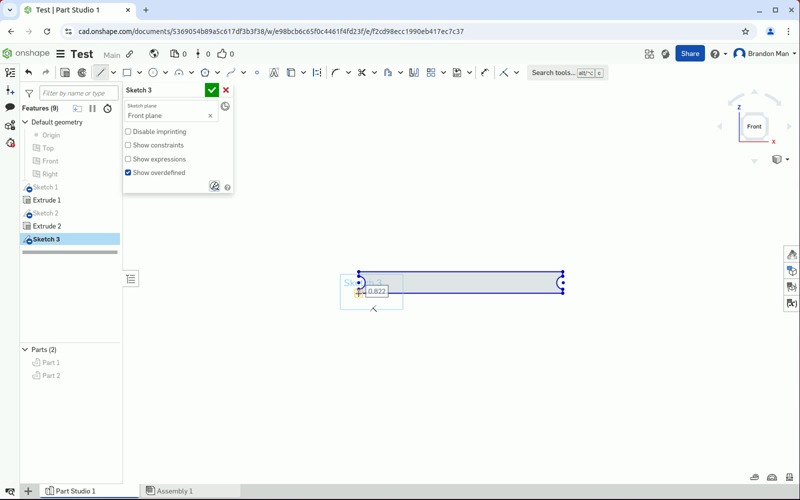
key(esc)
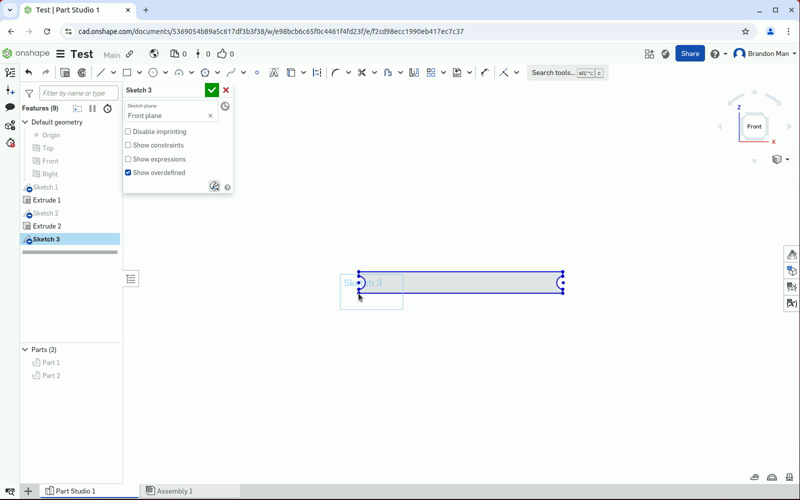
key(c)
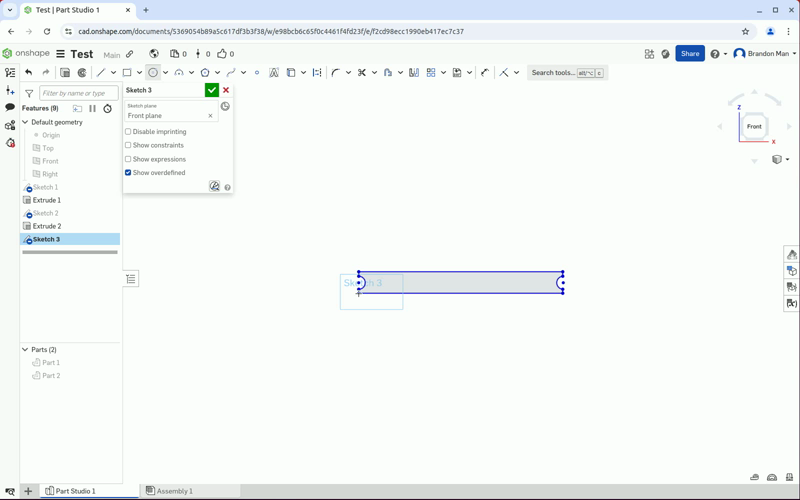
key_down(shift)
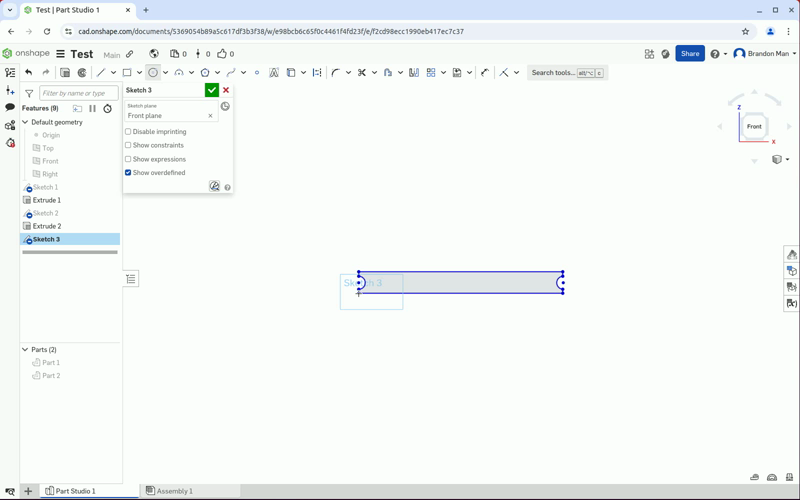
mouse_move(461, 282)
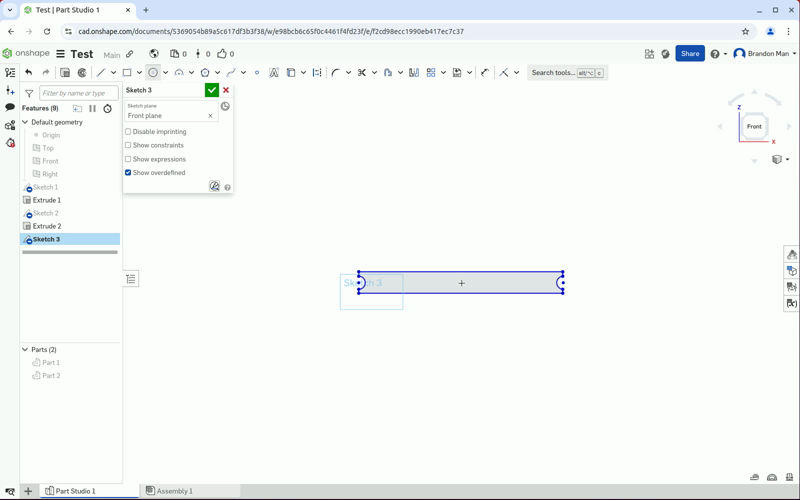
click(461, 282)
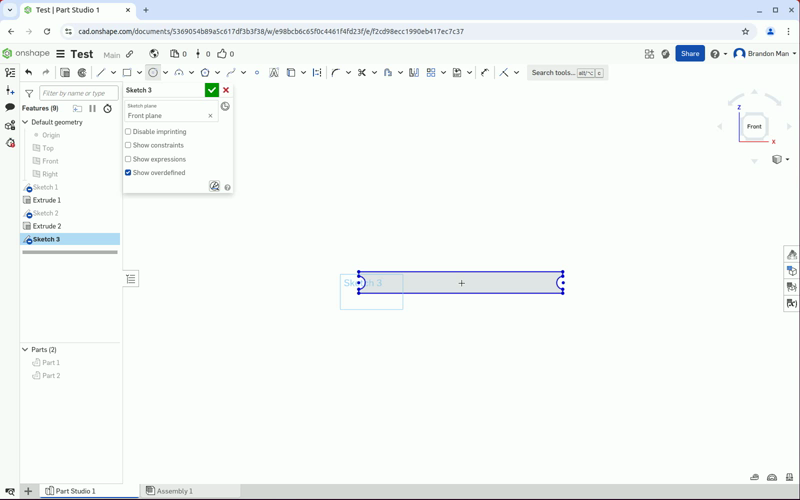
key_up(shift)
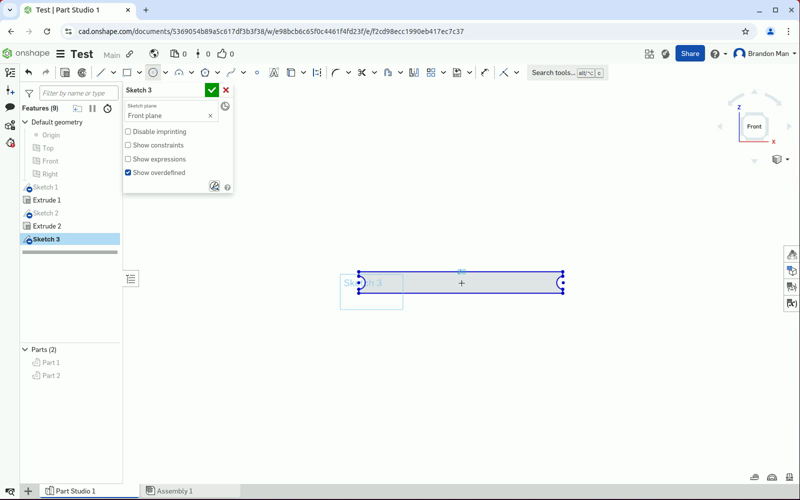
mouse_move(468, 282)
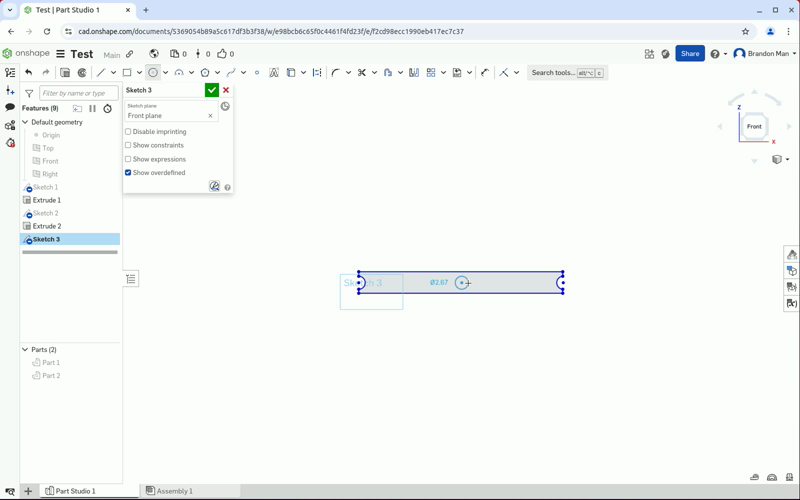
click(468, 282)
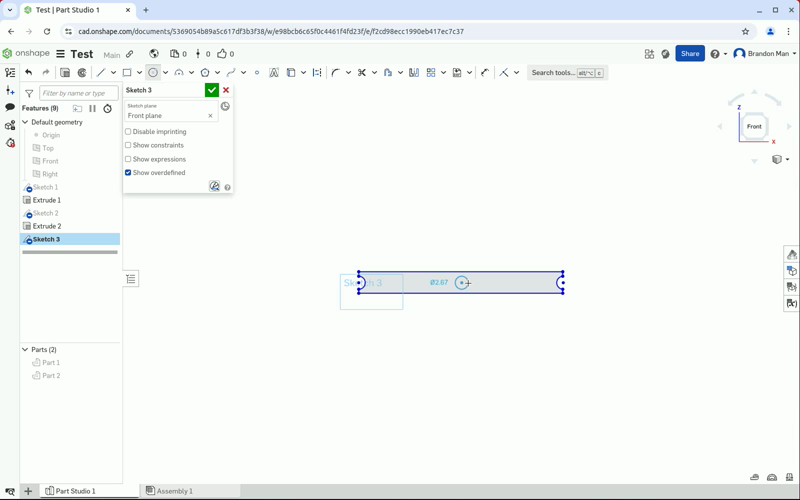
key(esc)
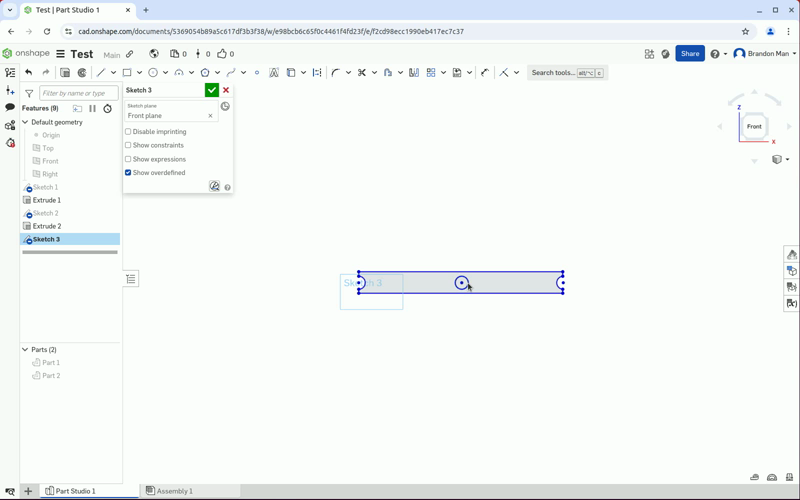
mouse_move(512, 279)
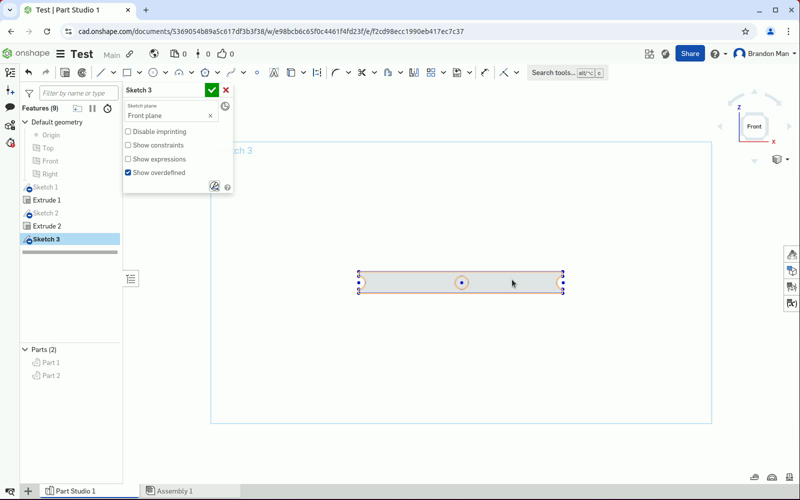
click(512, 279)
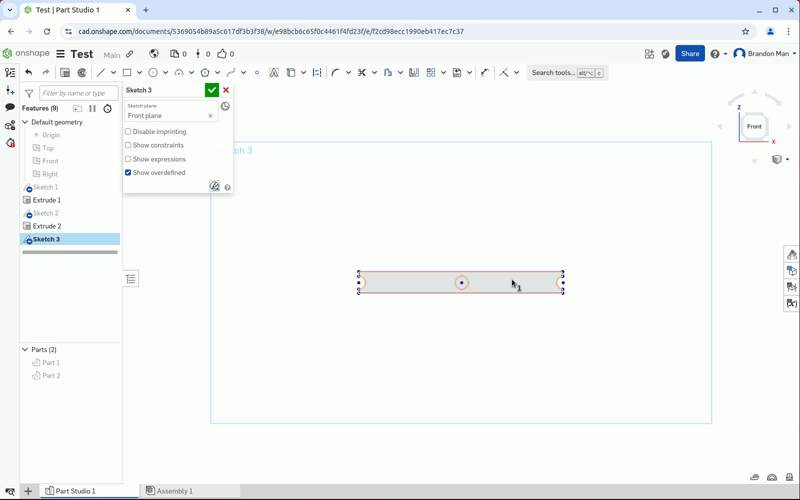
mouse_move(73, 352)
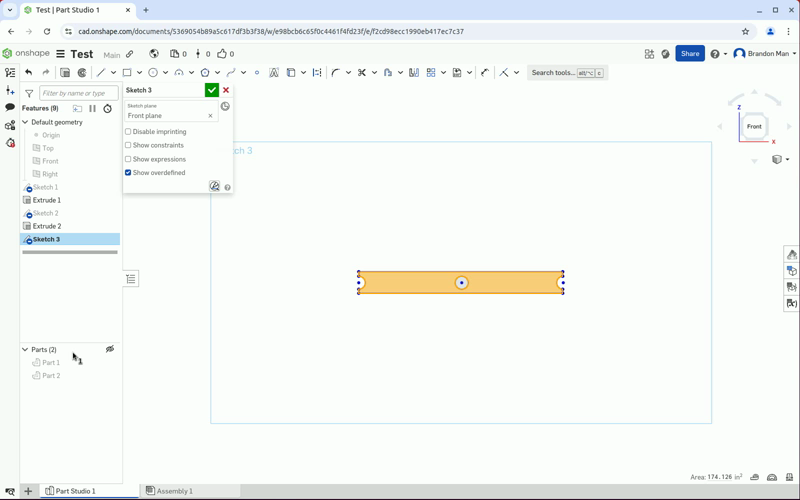
key(shift+y)
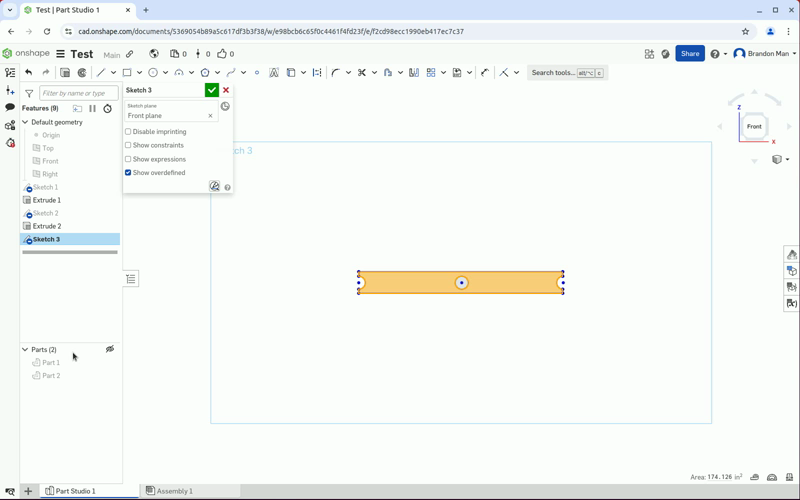
key(shift+e)
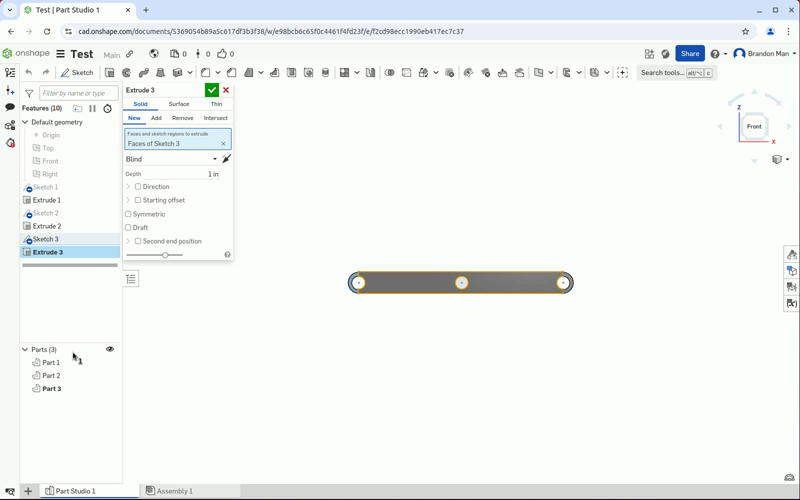
mouse_move(143, 106)
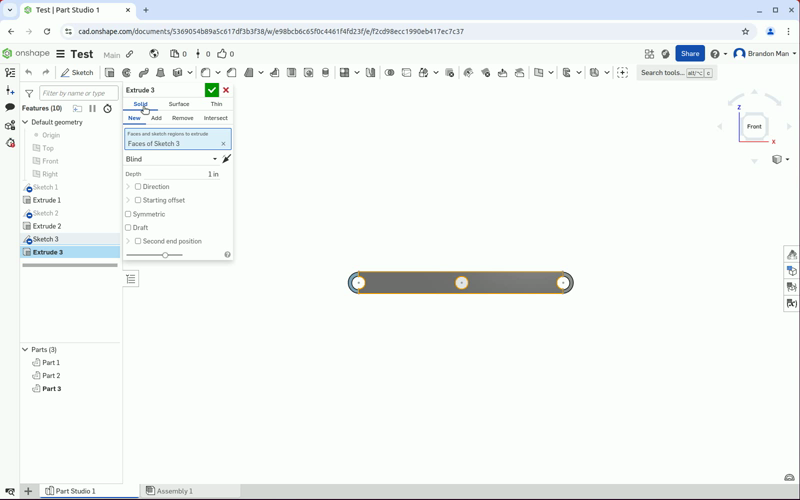
click(143, 106)
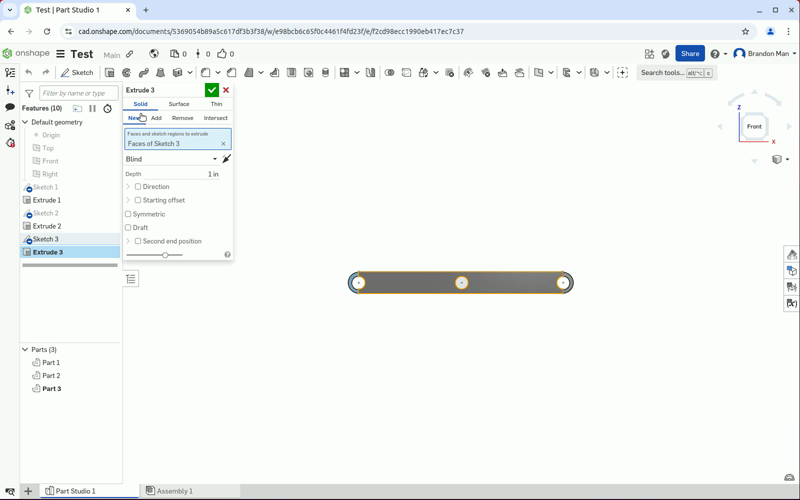
mouse_move(137, 120)
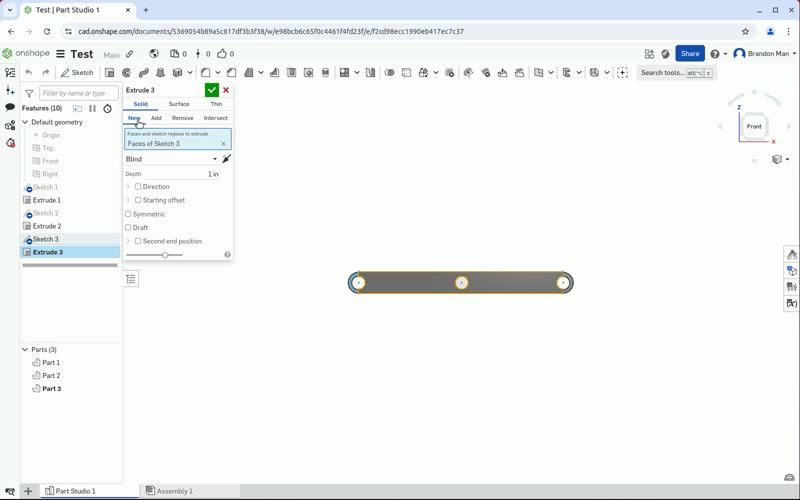
click(137, 120)
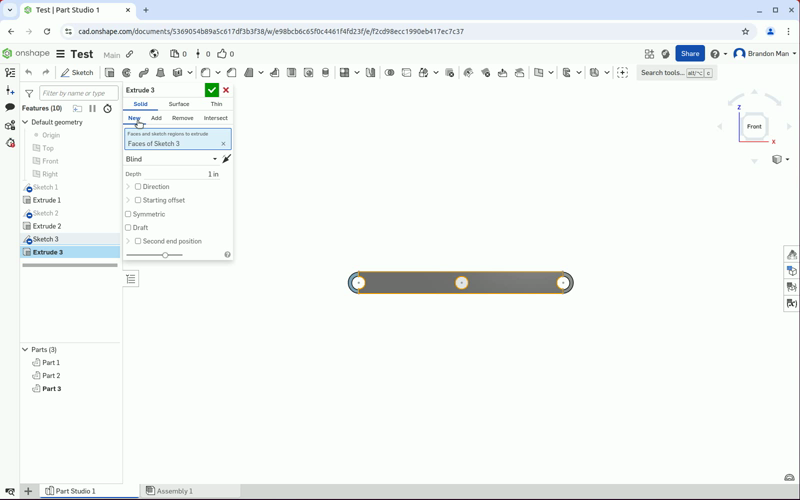
key(tab, 4)
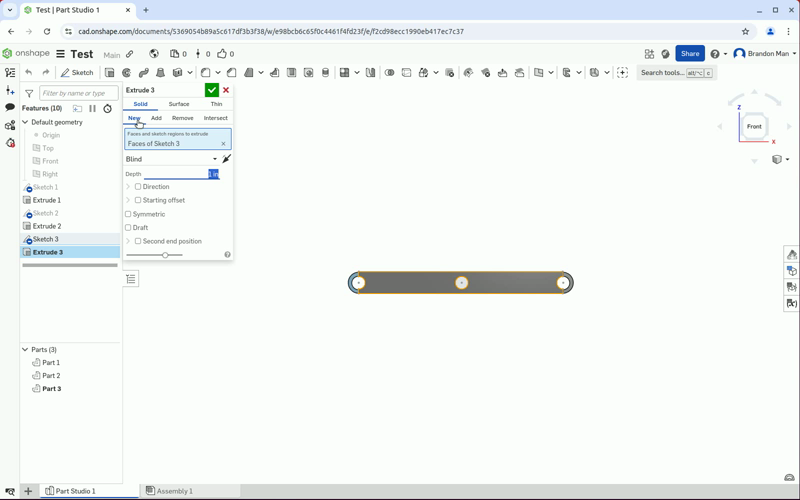
text(1.926)
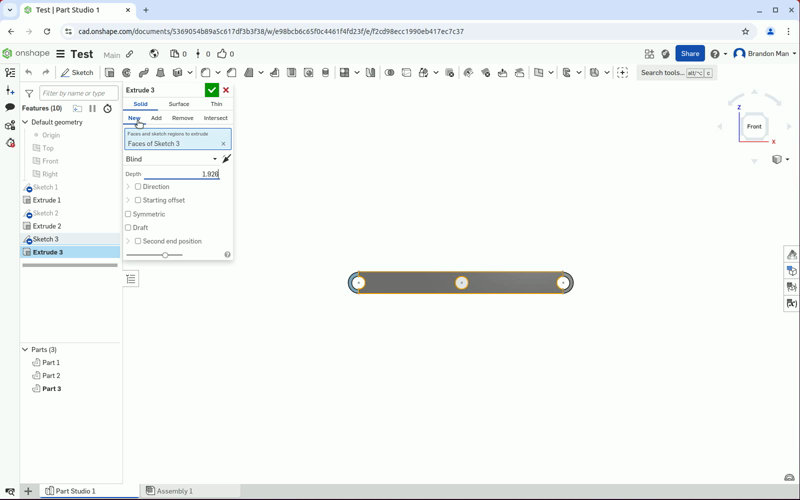
key(tab, 3)
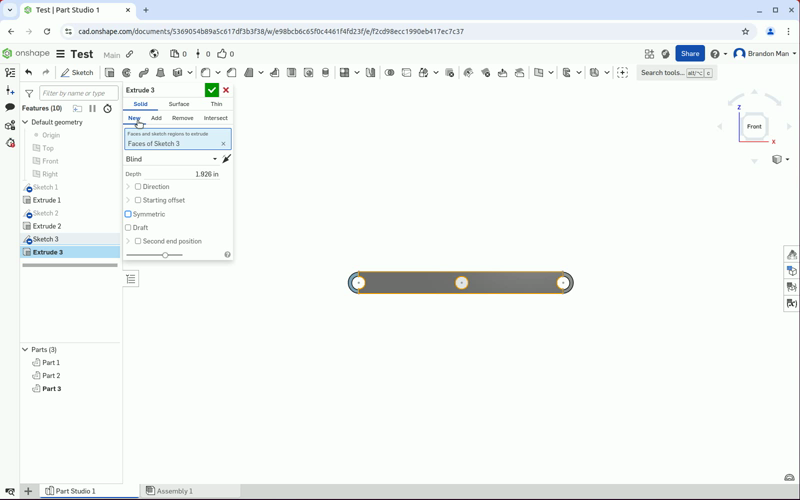
key(space)
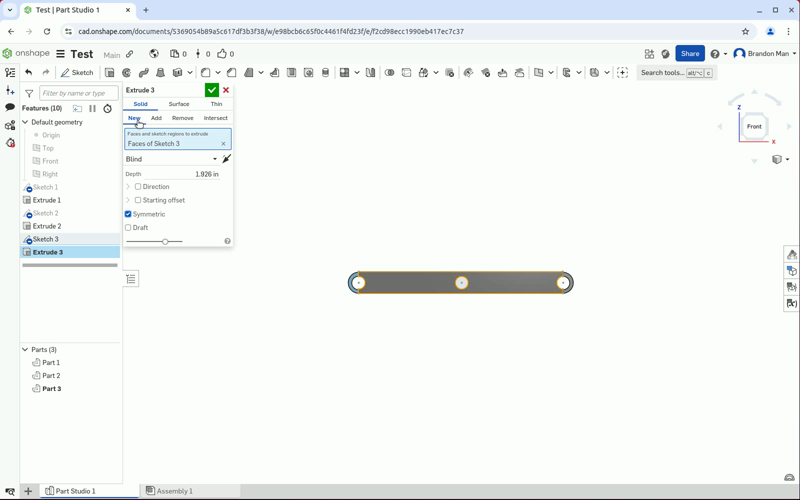
key(enter)
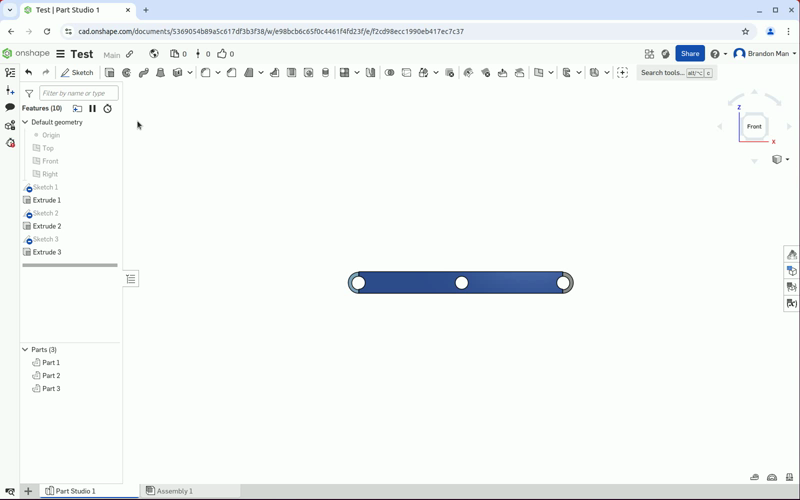
key(shift+h)
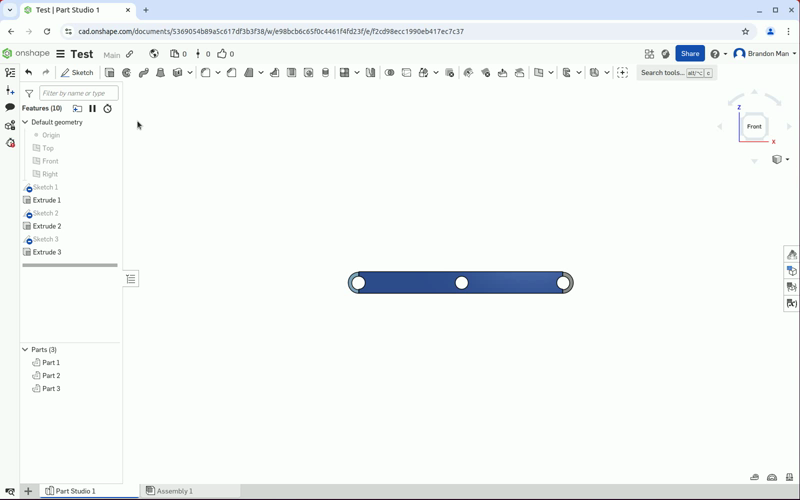
key(shift+h)
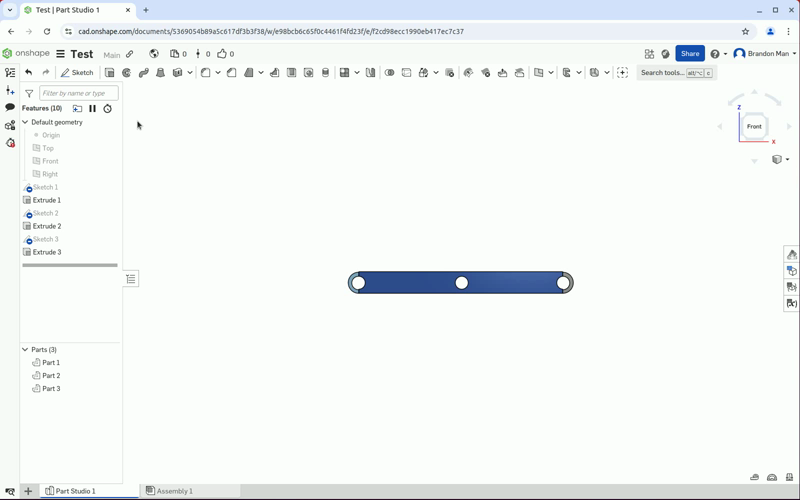
mouse_move(73, 189)
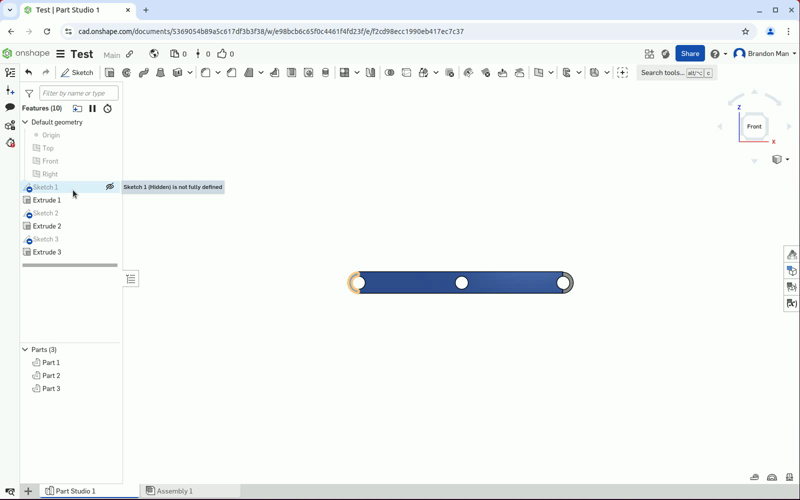
click(73, 189)
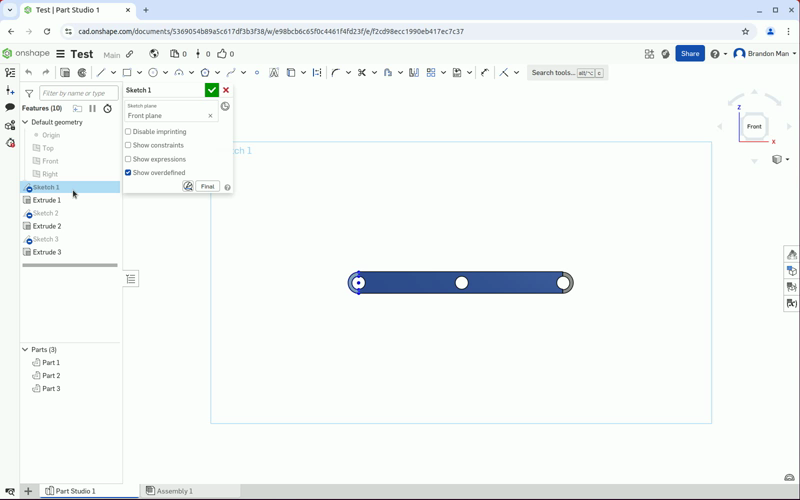
mouse_move(229, 92)
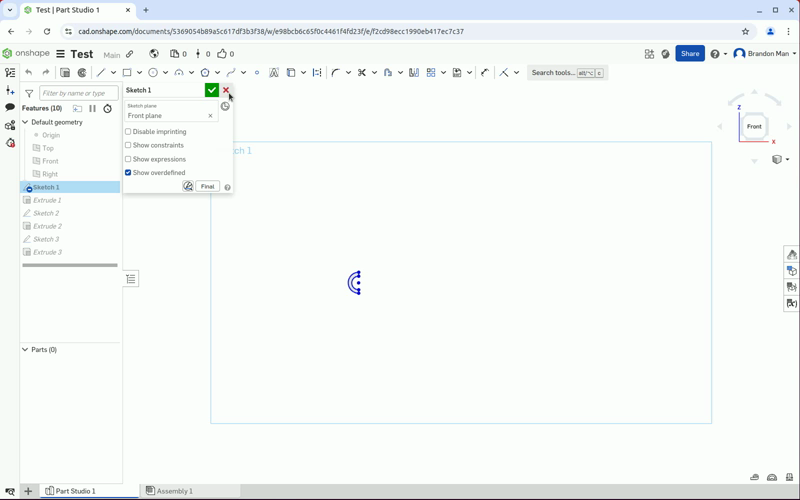
click(229, 92)
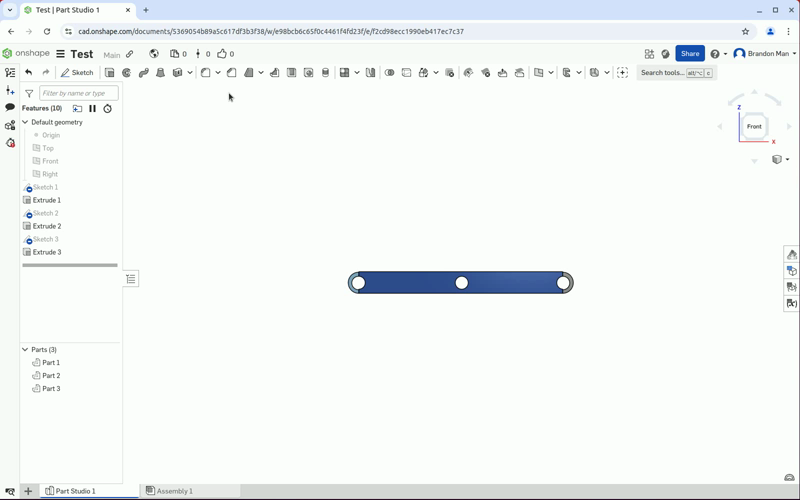
mouse_move(73, 352)
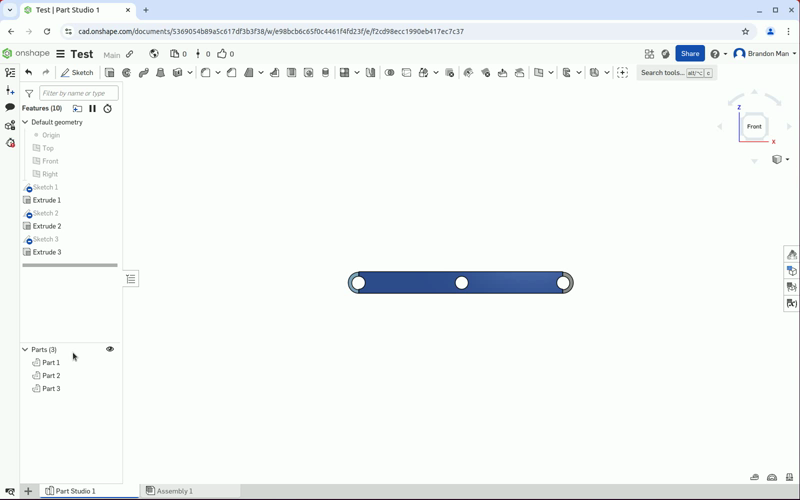
key(y)
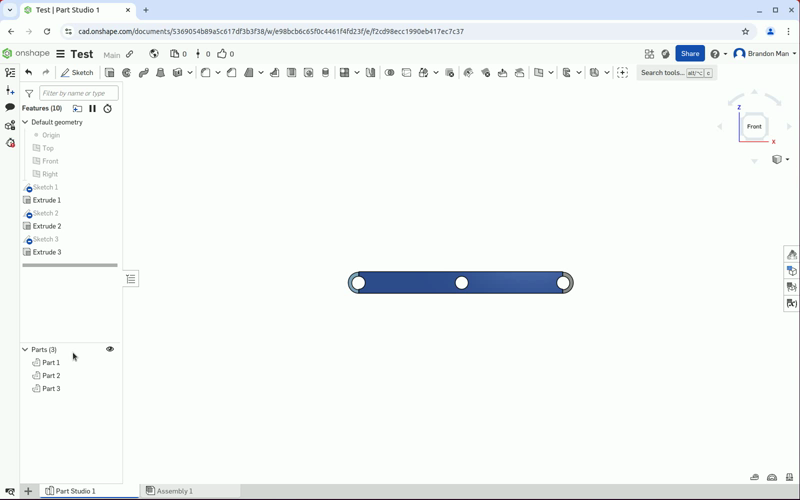
key(shift+p)
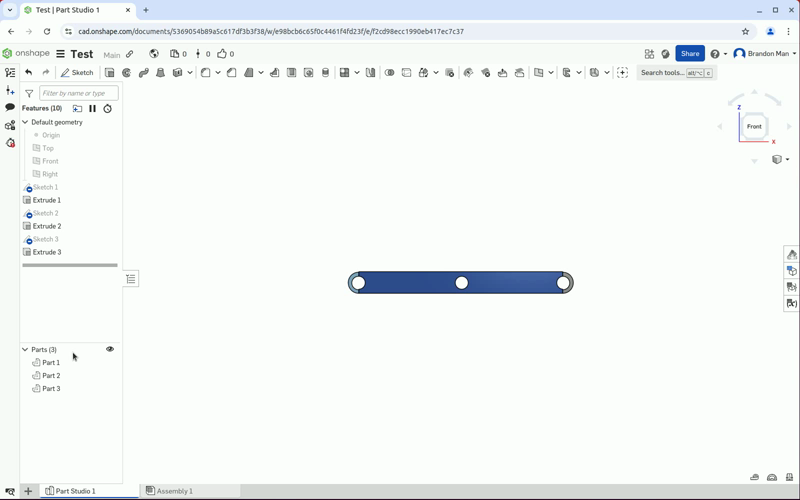
key(space)
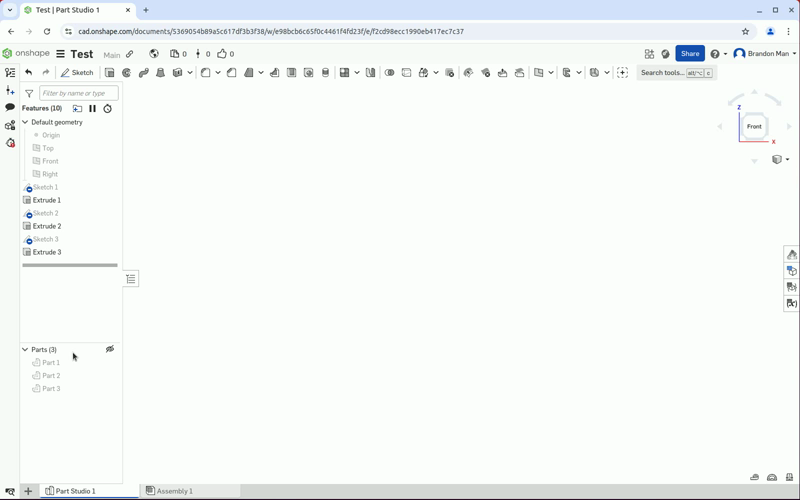
key_down(shift)
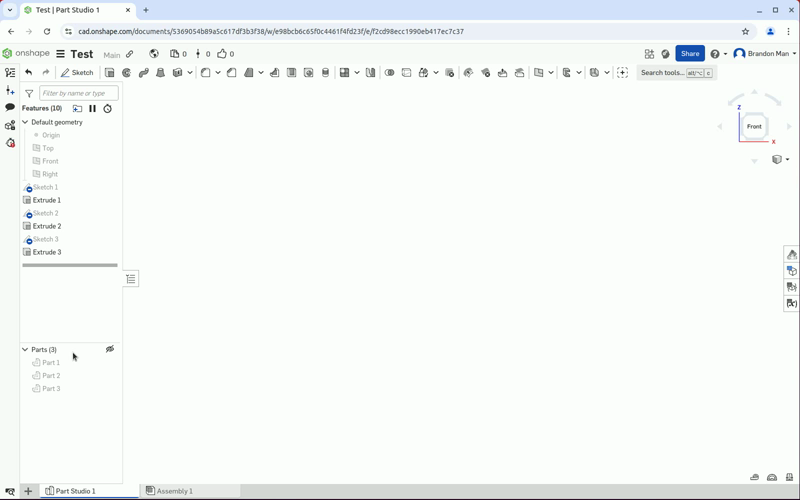
key(down)
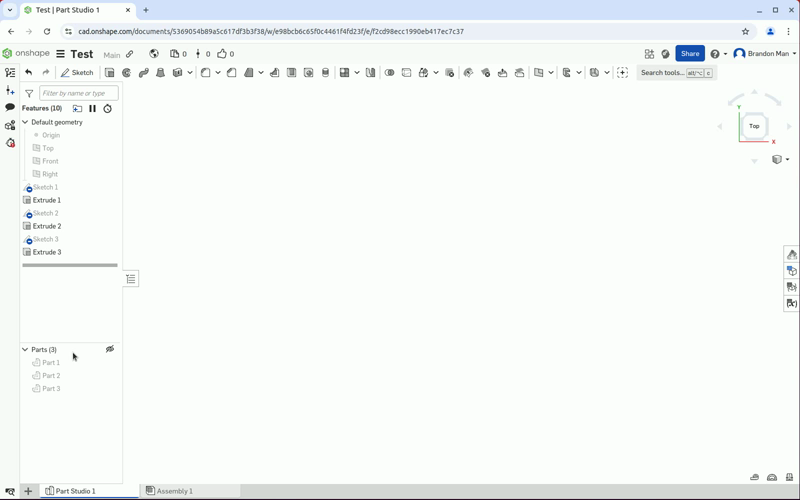
key_up(shift)
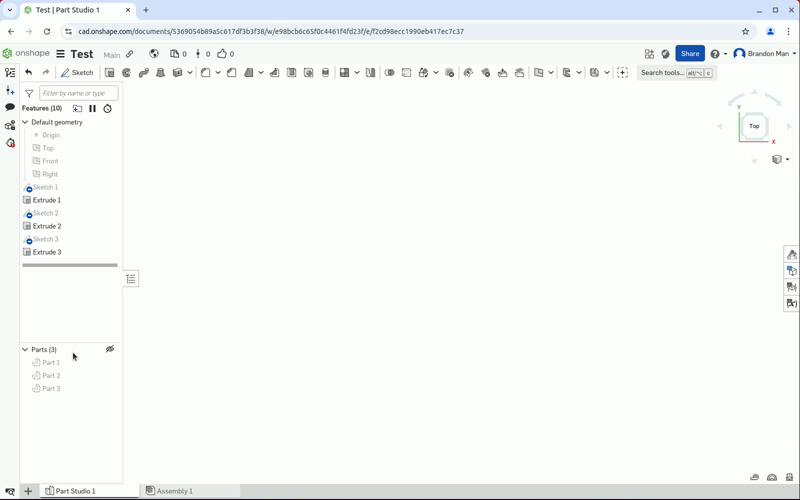
mouse_move(73, 352)
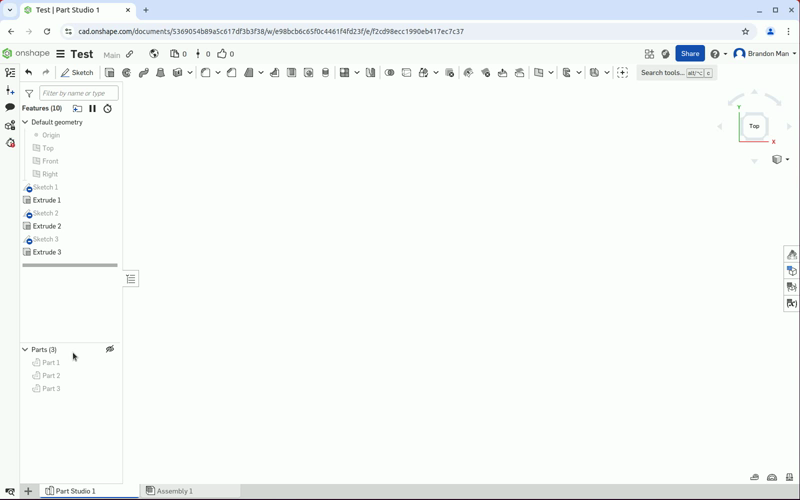
key(shift+y)
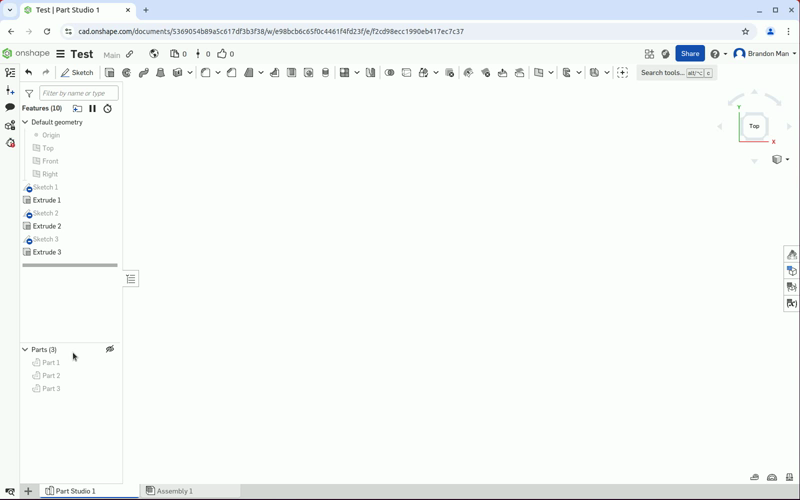
key(shift+s)
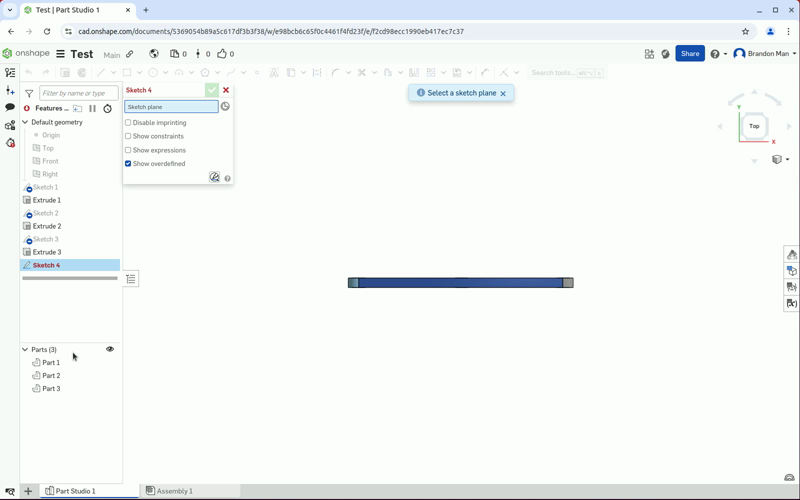
mouse_move(73, 150)
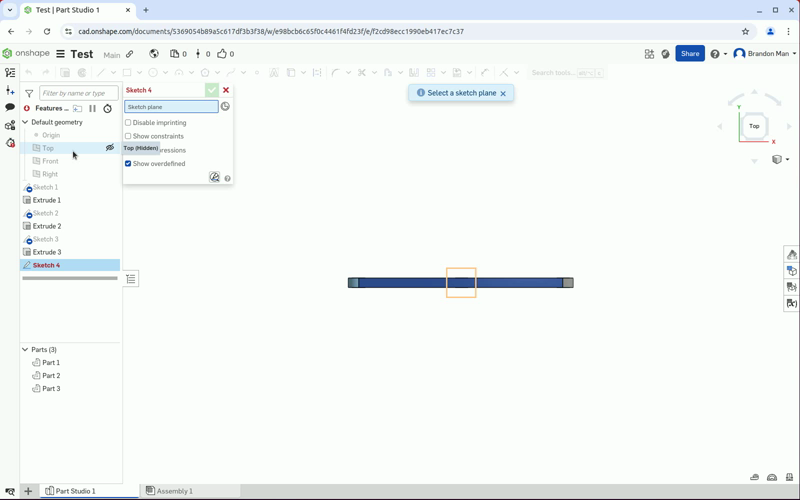
click(73, 150)
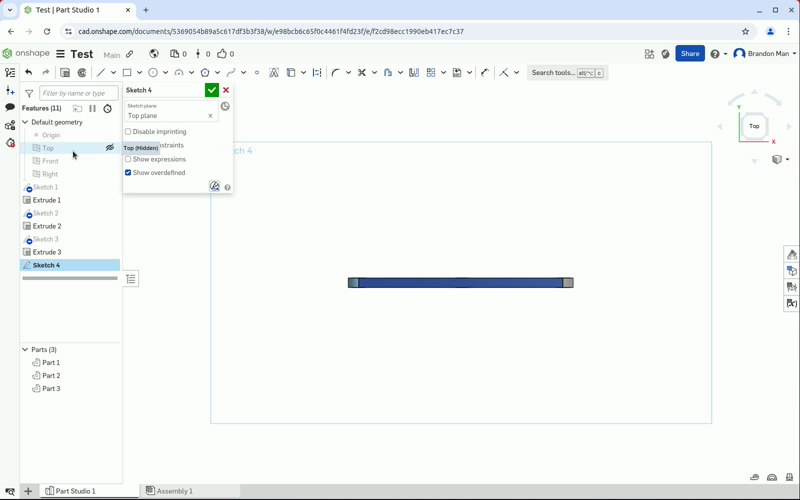
mouse_move(73, 352)
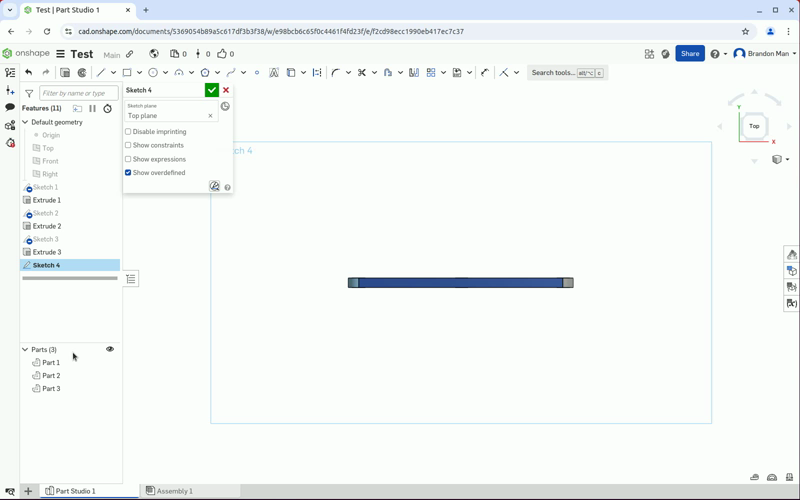
key(y)
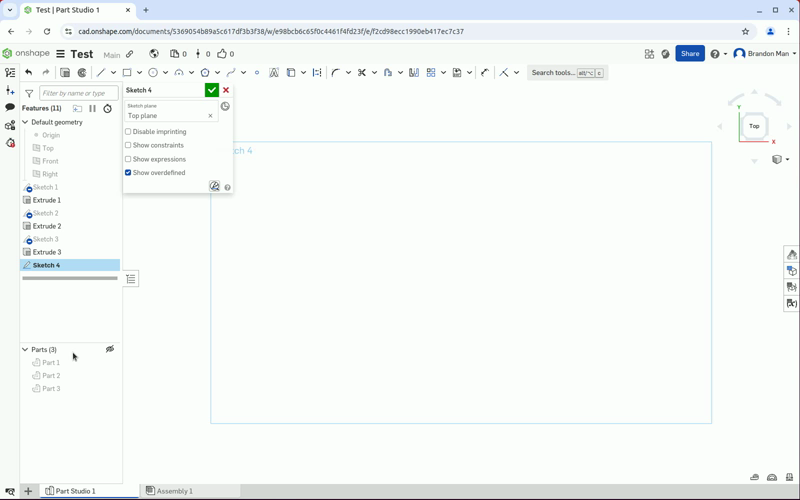
key(l)
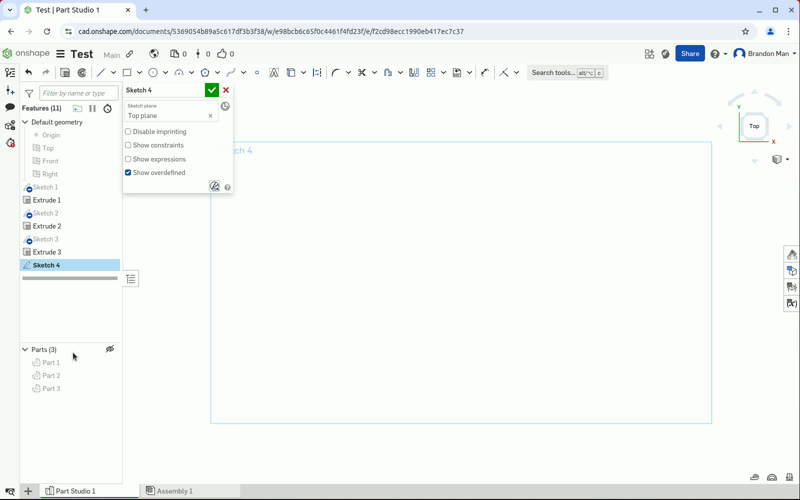
key_down(shift)
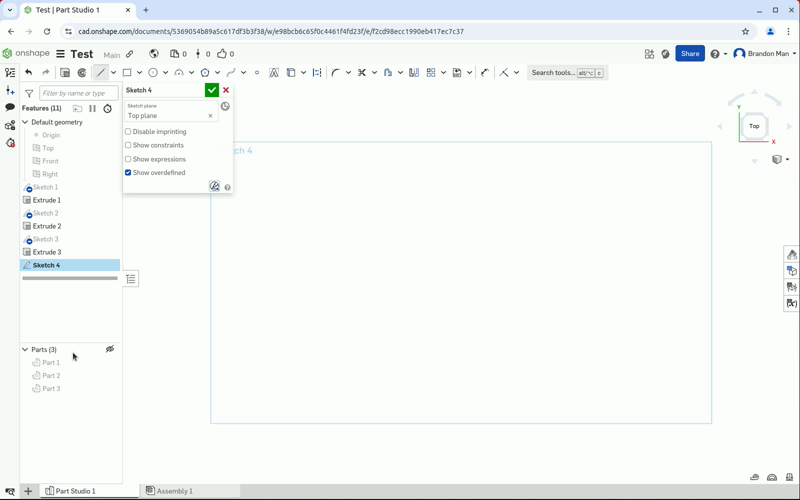
mouse_move(348, 284)
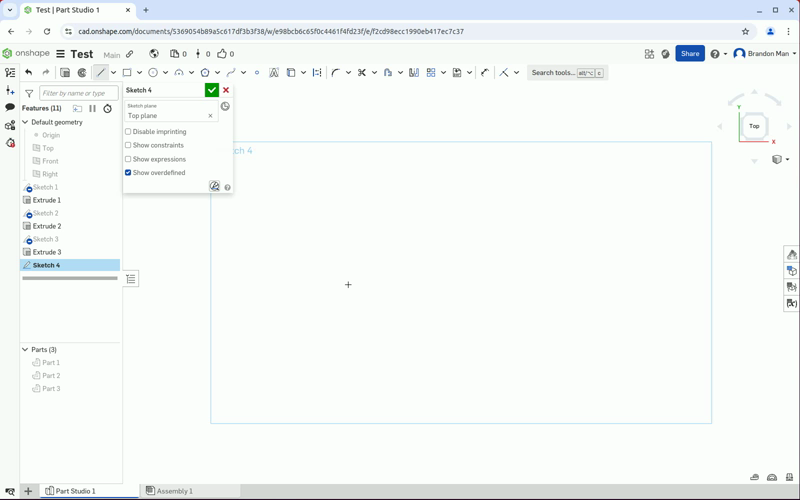
click(348, 284)
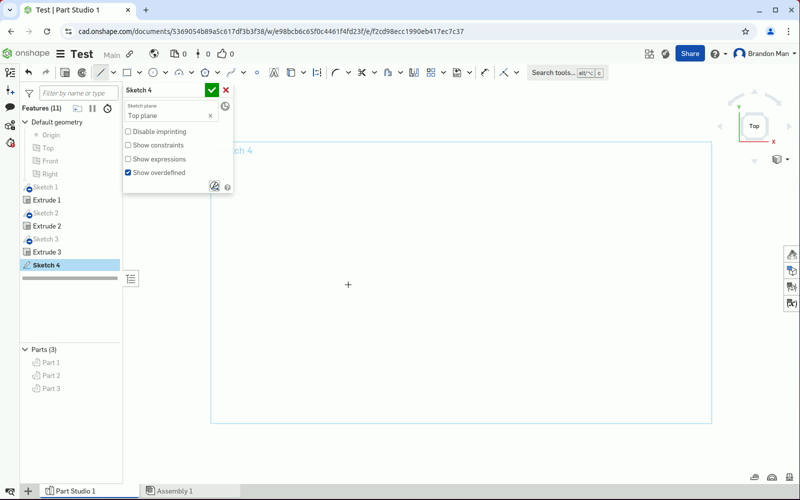
key_up(shift)
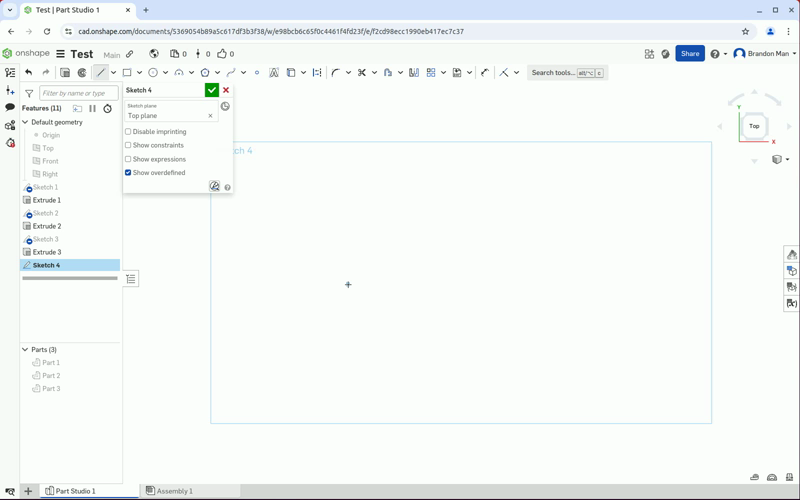
key_down(shift)
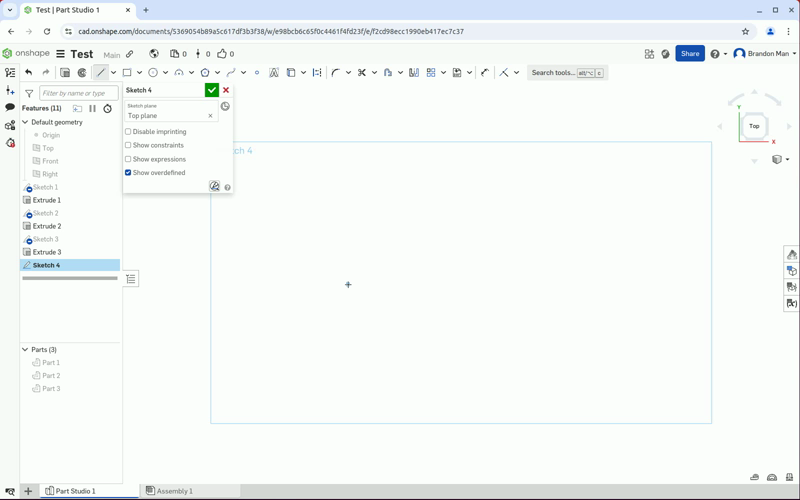
mouse_move(378, 284)
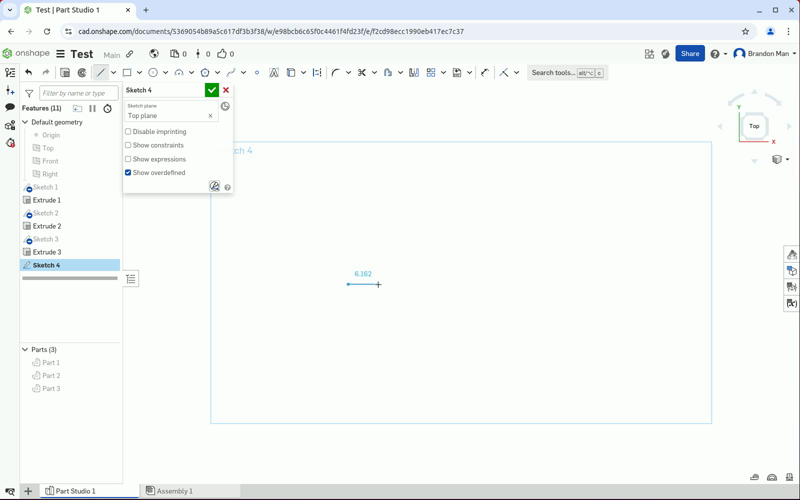
mouse_move(383, 284)
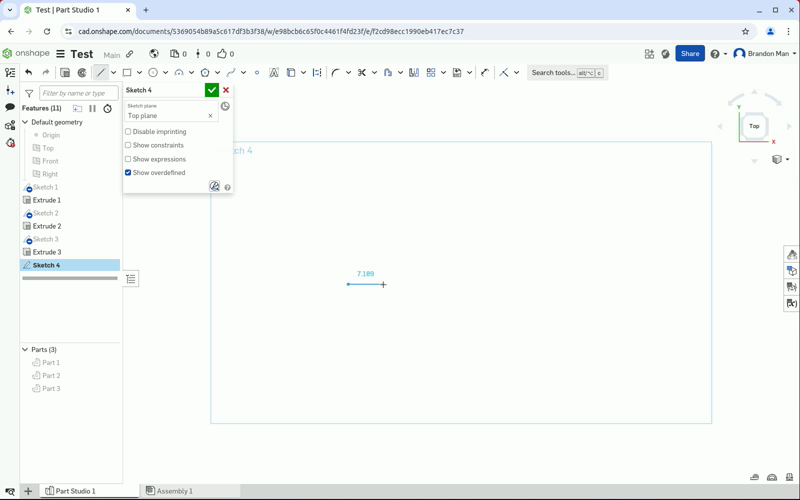
click(383, 284)
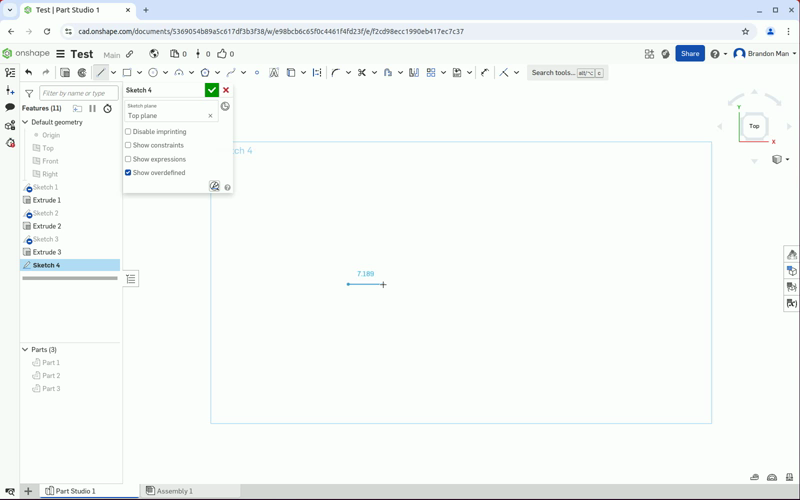
key_up(shift)
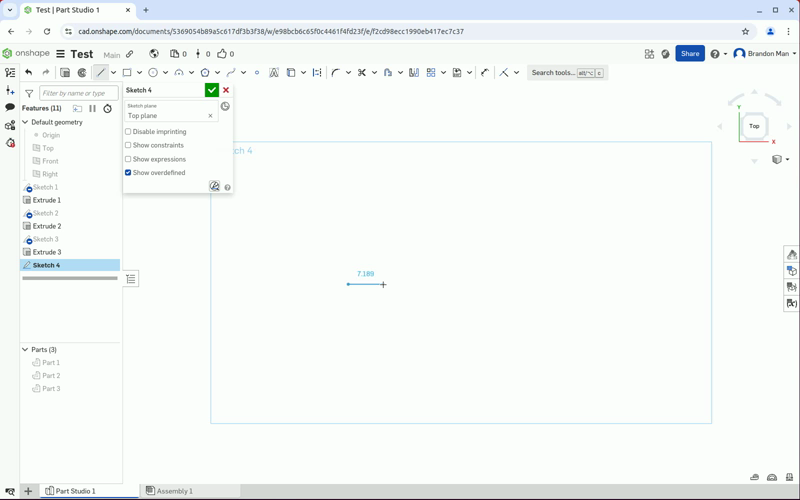
key_down(shift)
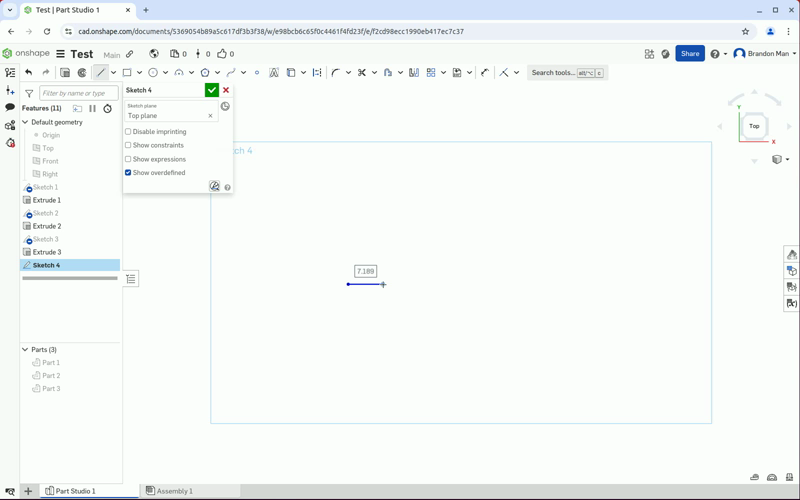
mouse_move(413, 284)
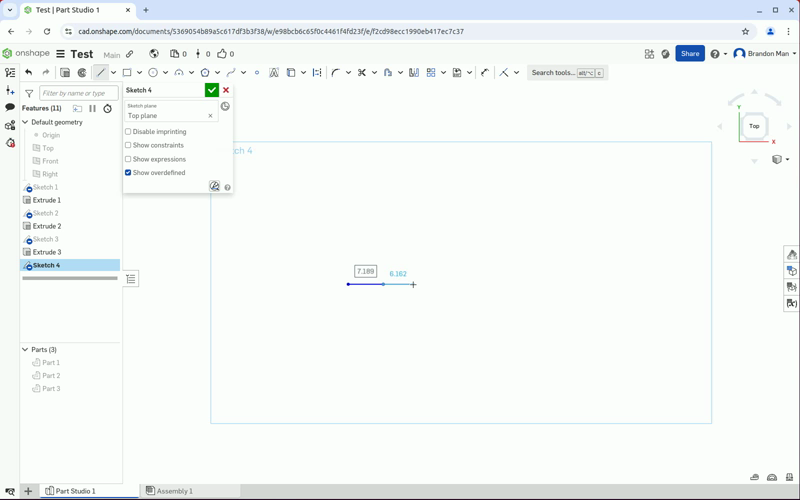
mouse_move(383, 280)
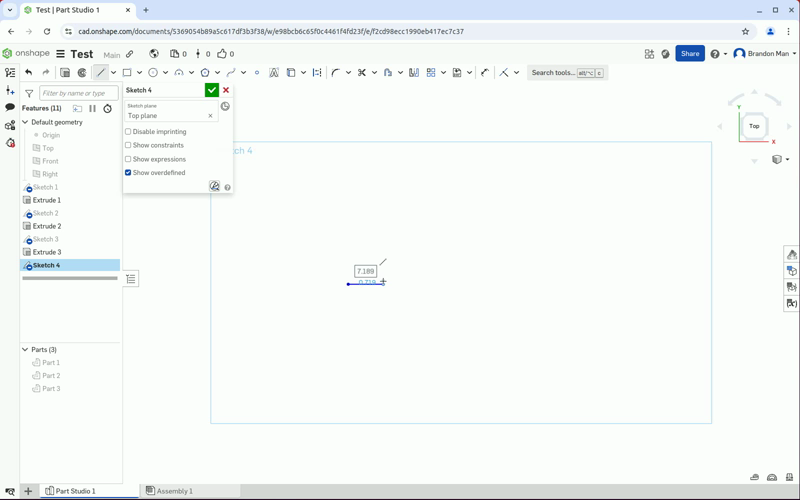
scroll(6)
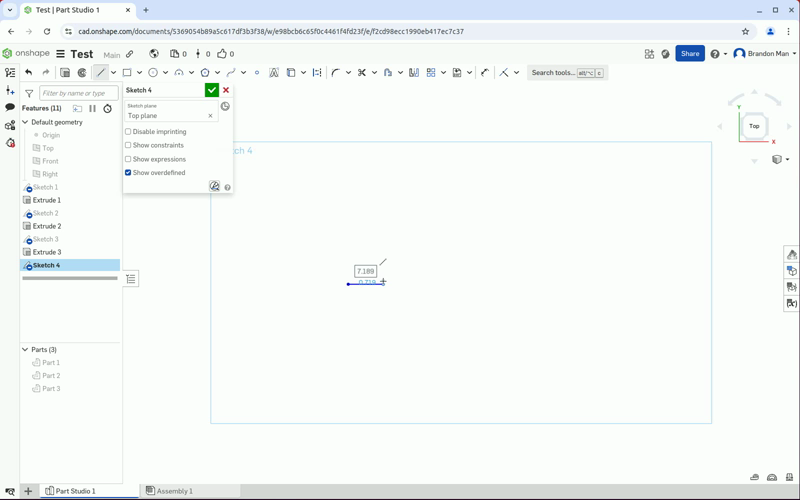
scroll(6)
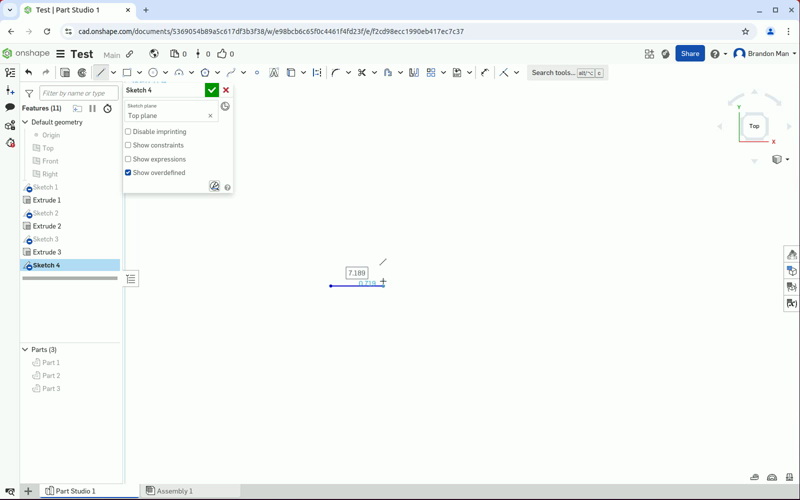
scroll(6)
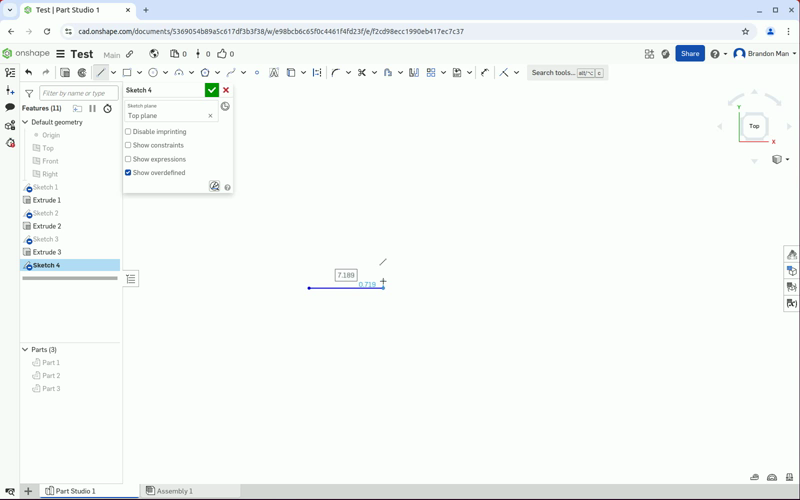
scroll(6)
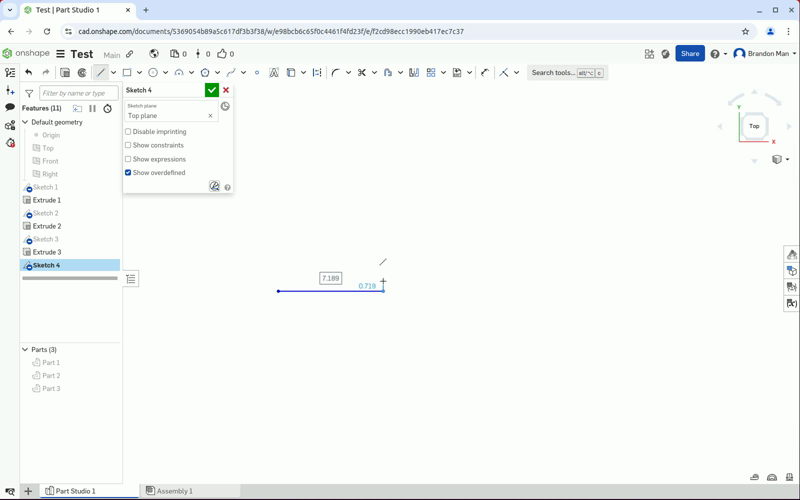
scroll(6)
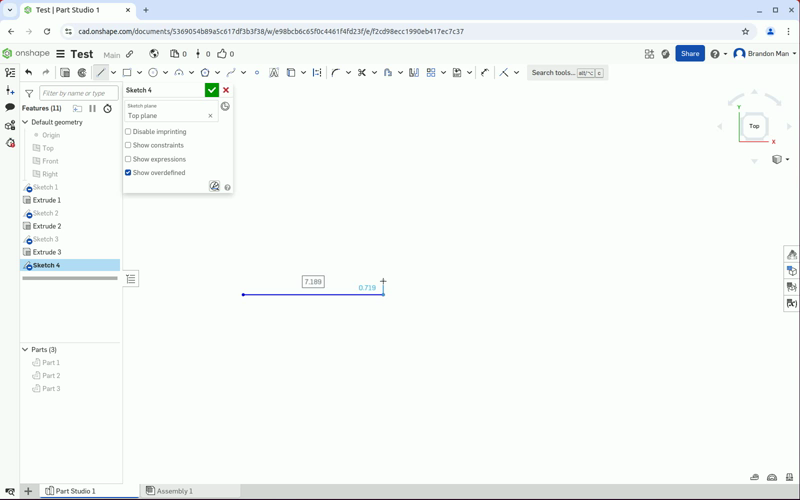
scroll(6)
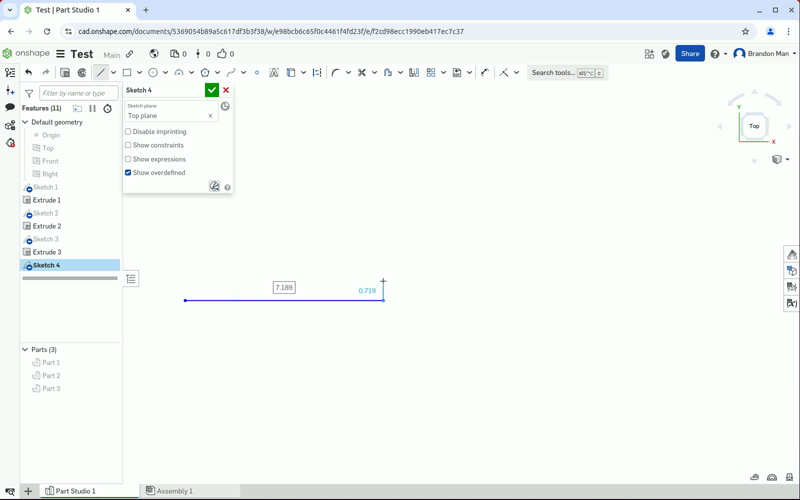
scroll(6)
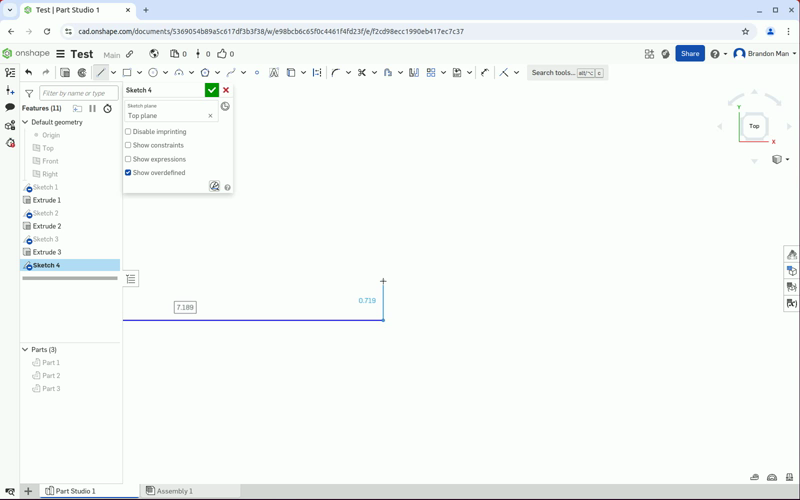
click(383, 280)
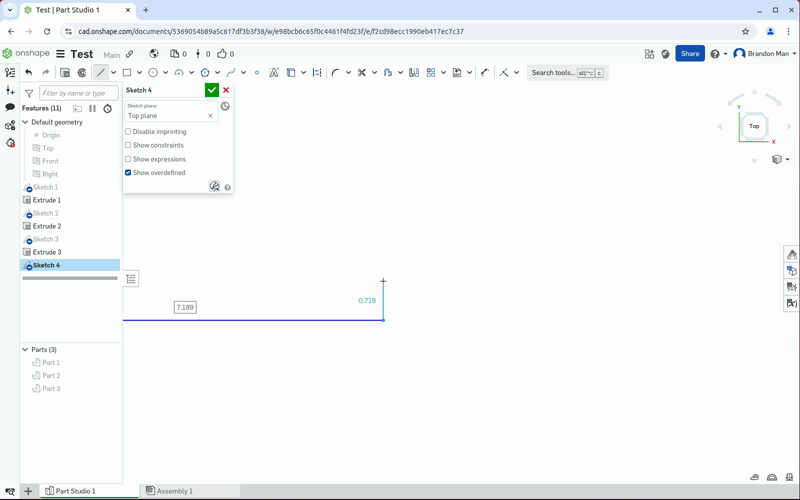
scroll(-6)
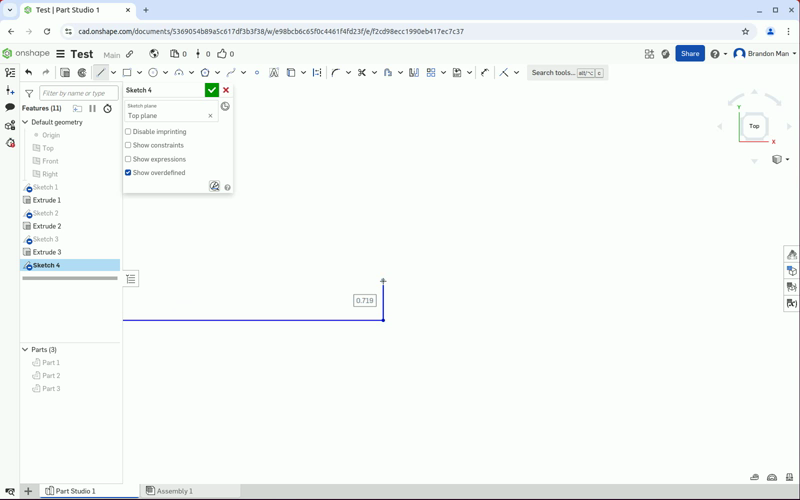
scroll(-6)
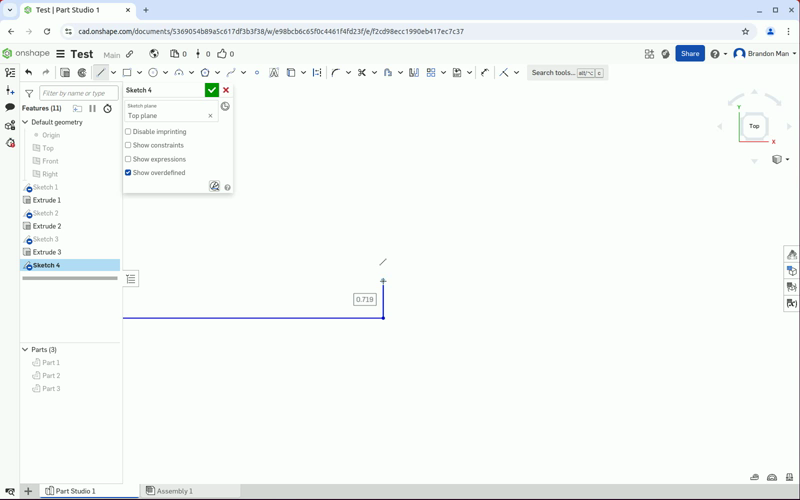
scroll(-6)
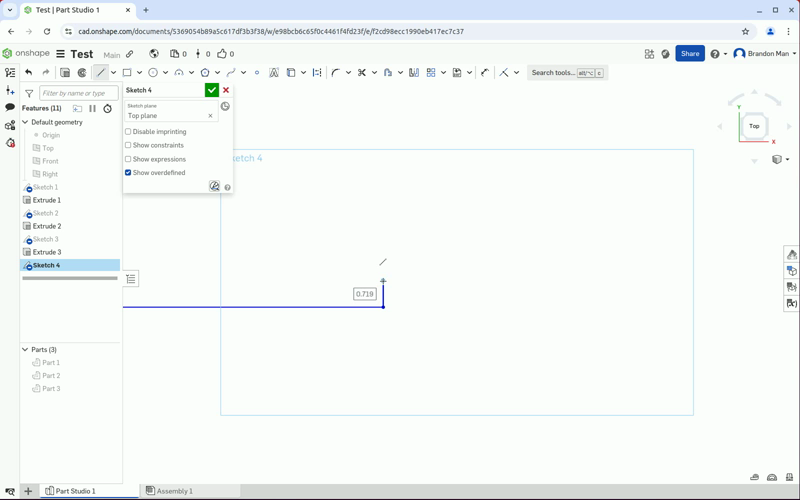
scroll(-6)
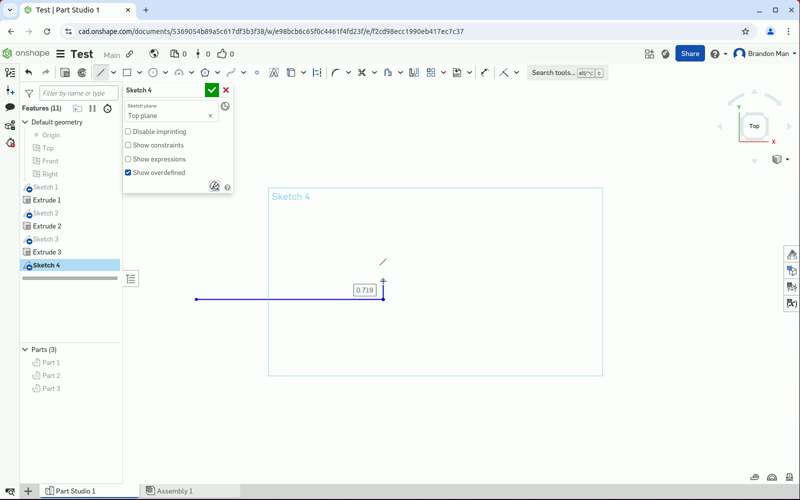
scroll(-6)
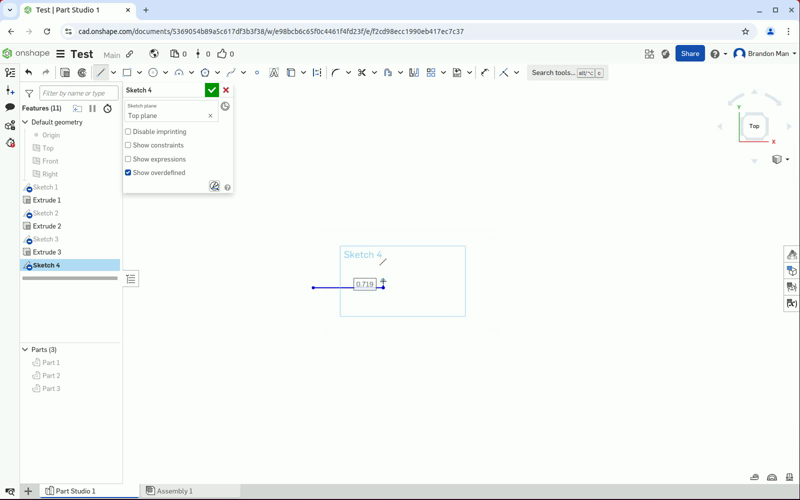
scroll(-6)
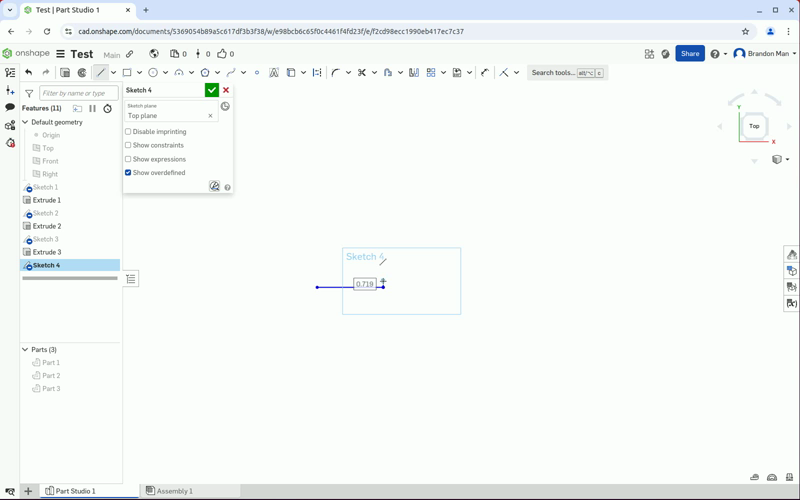
scroll(-6)
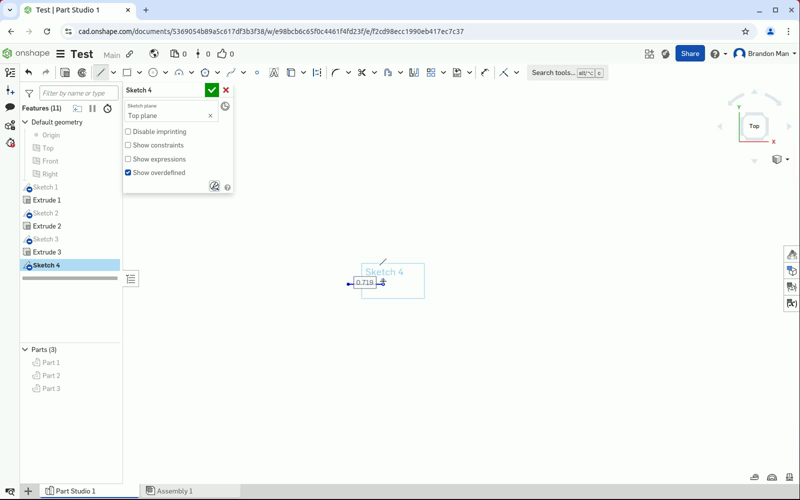
key_up(shift)
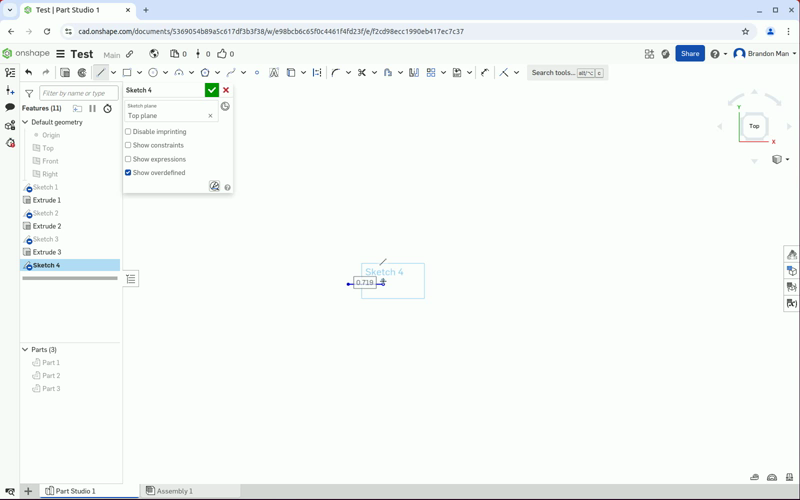
key_down(shift)
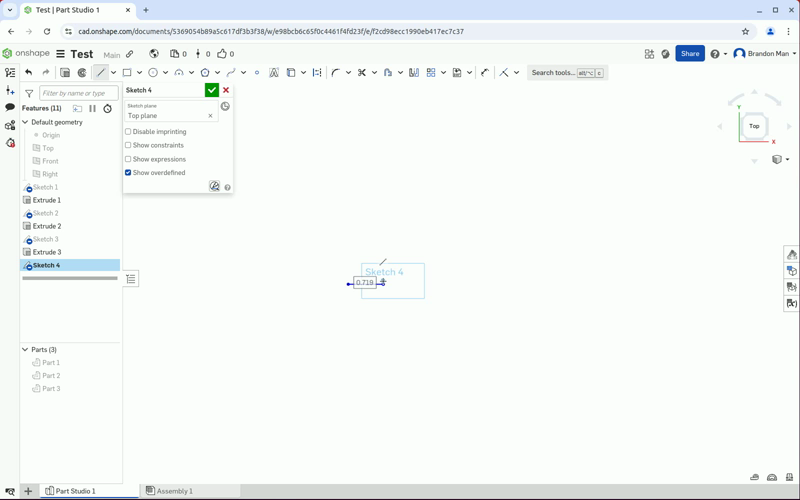
mouse_move(413, 280)
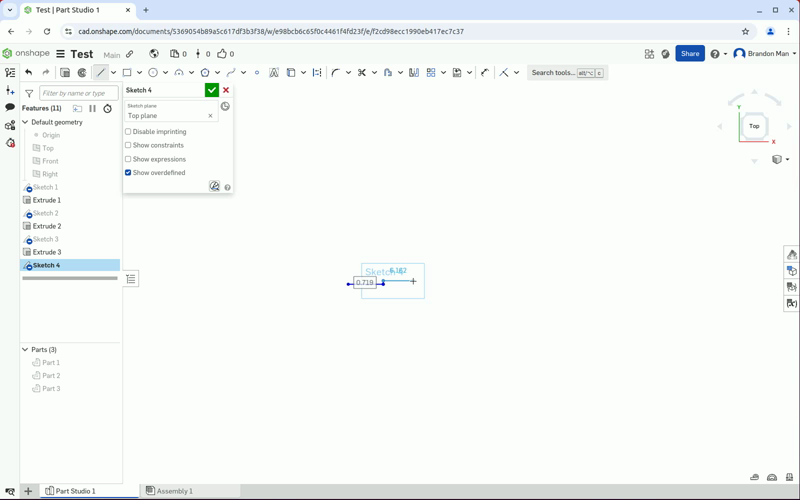
mouse_move(348, 280)
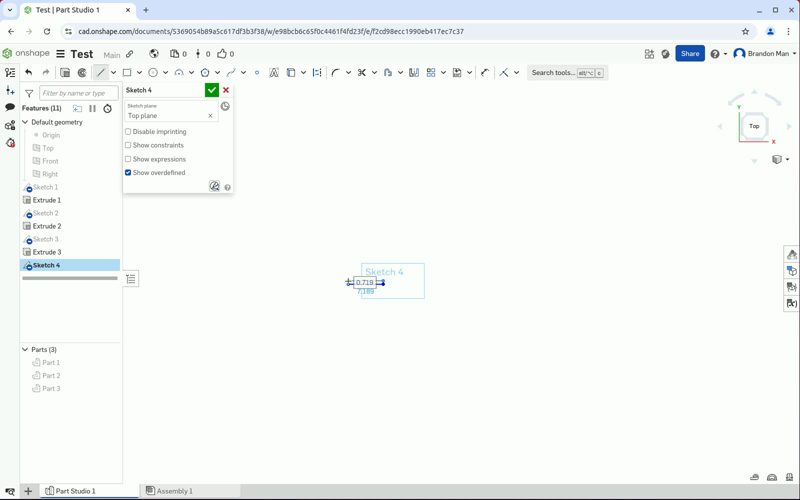
scroll(6)
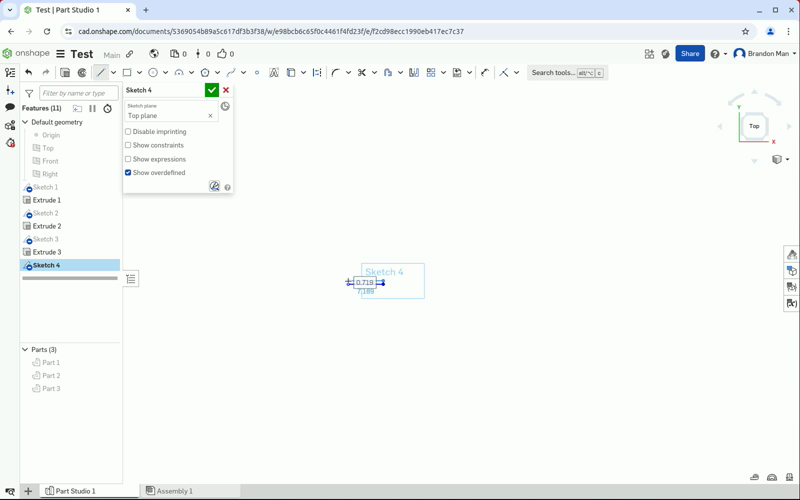
scroll(6)
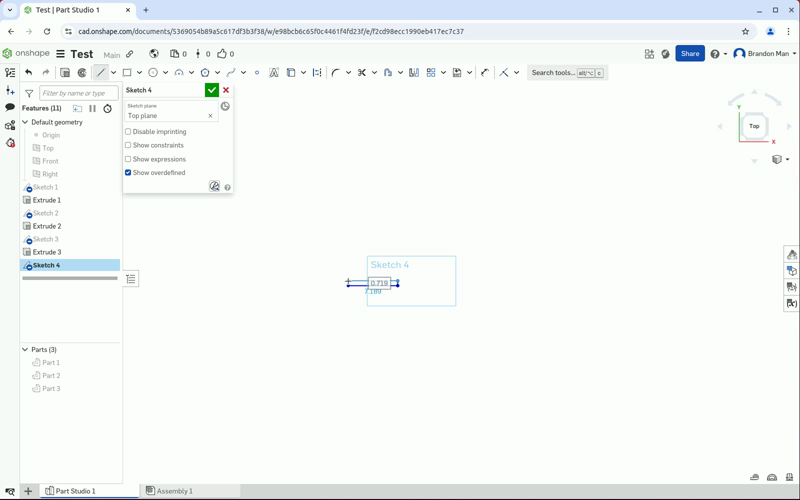
scroll(6)
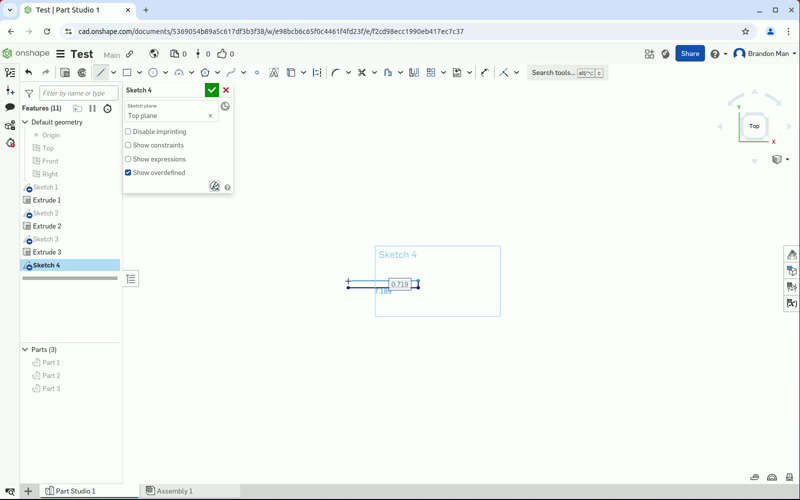
scroll(6)
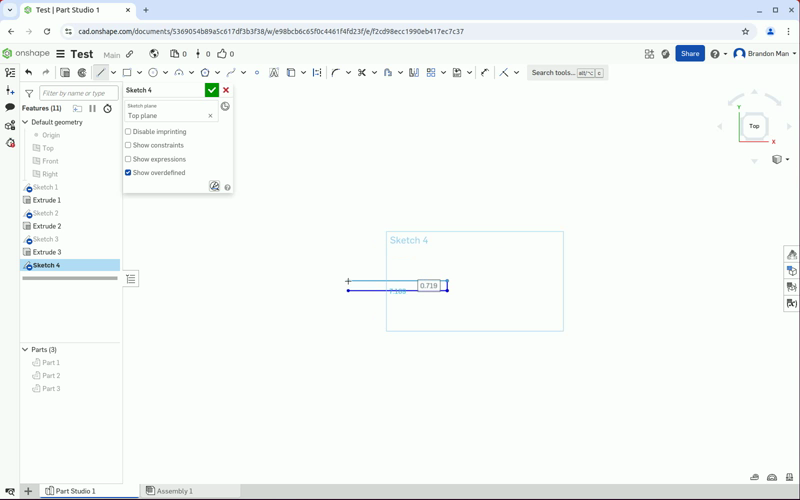
scroll(6)
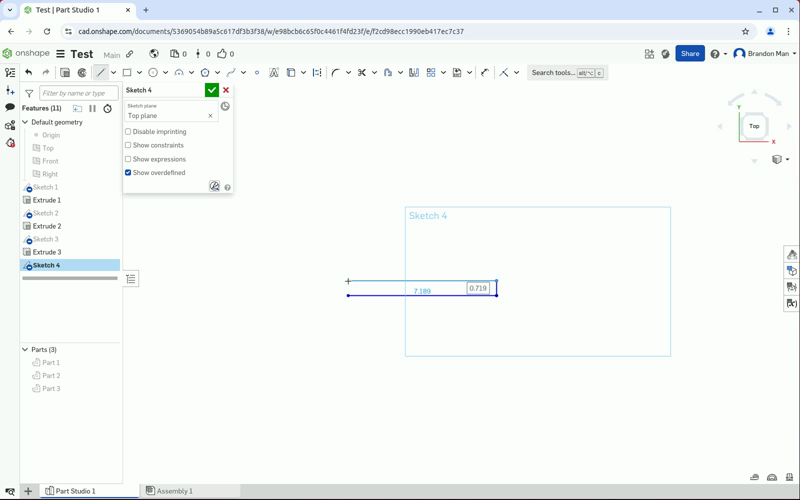
scroll(6)
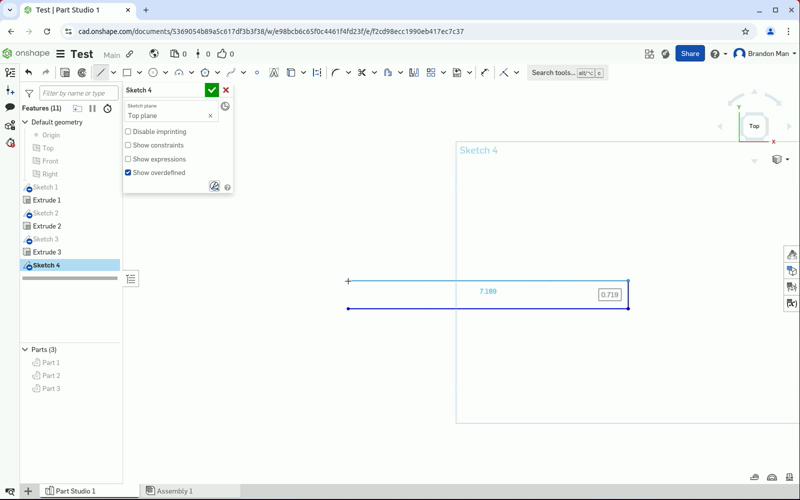
scroll(6)
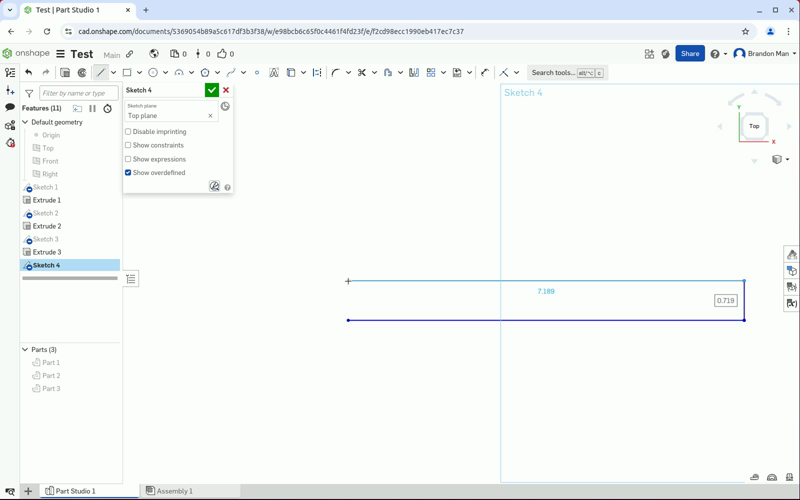
click(348, 280)
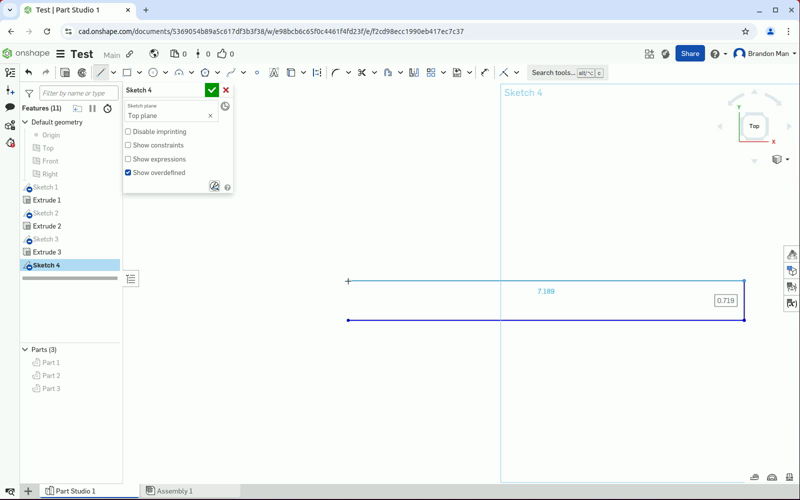
scroll(-6)
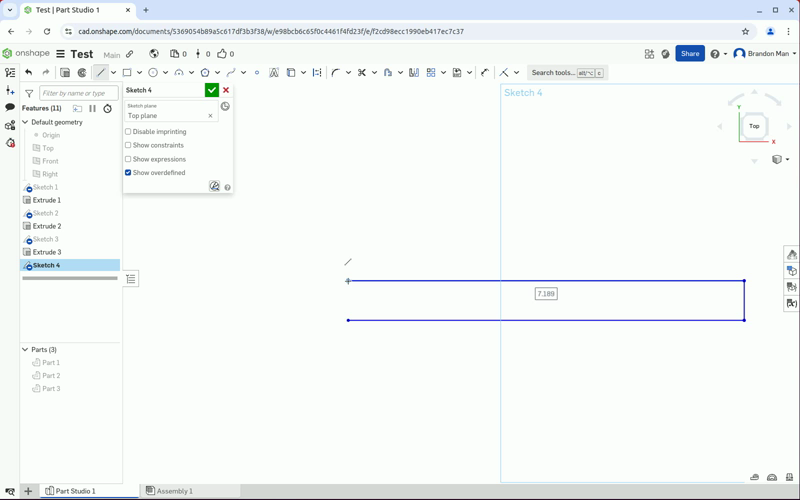
scroll(-6)
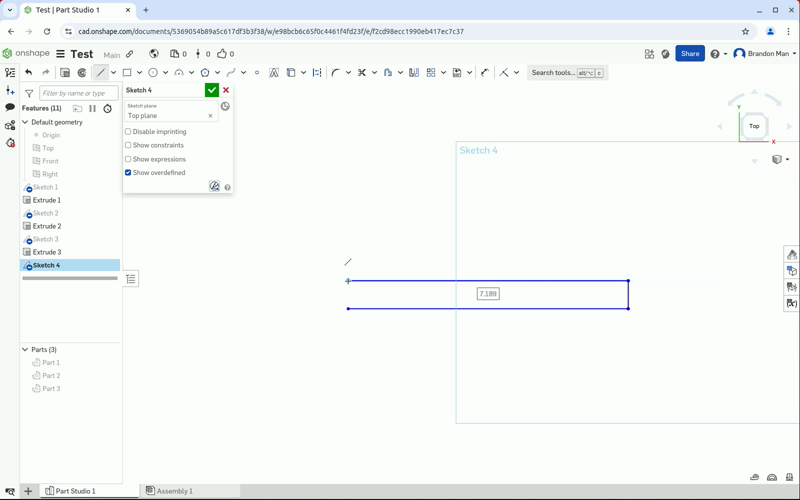
scroll(-6)
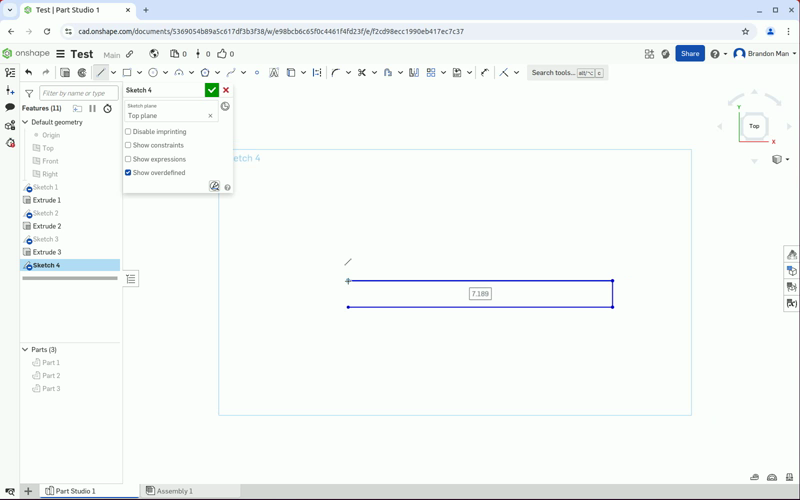
scroll(-6)
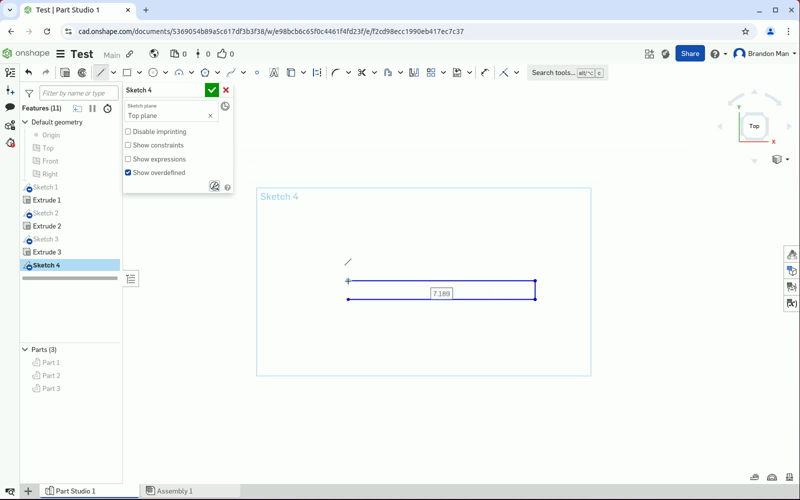
scroll(-6)
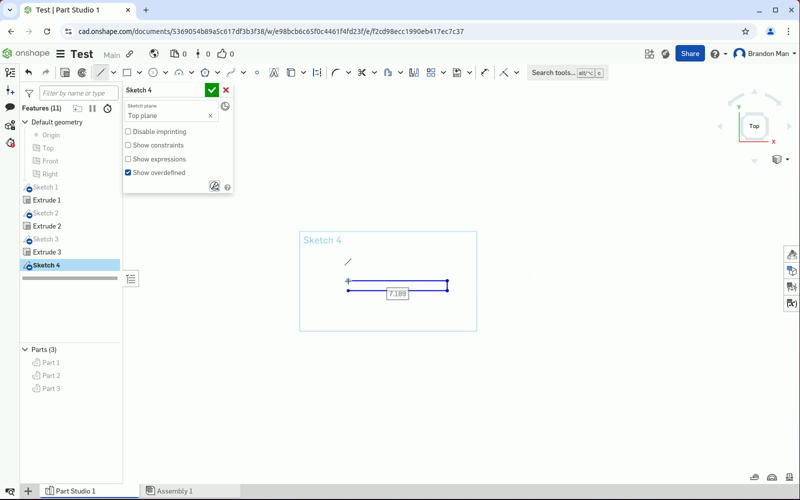
scroll(-6)
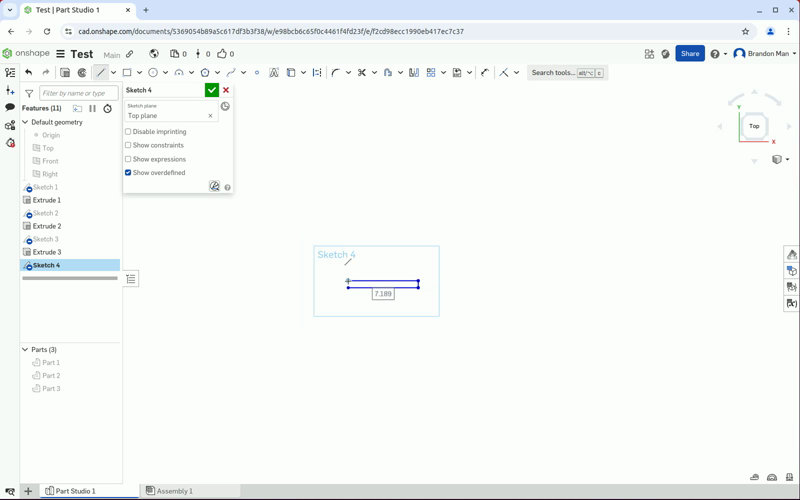
scroll(-6)
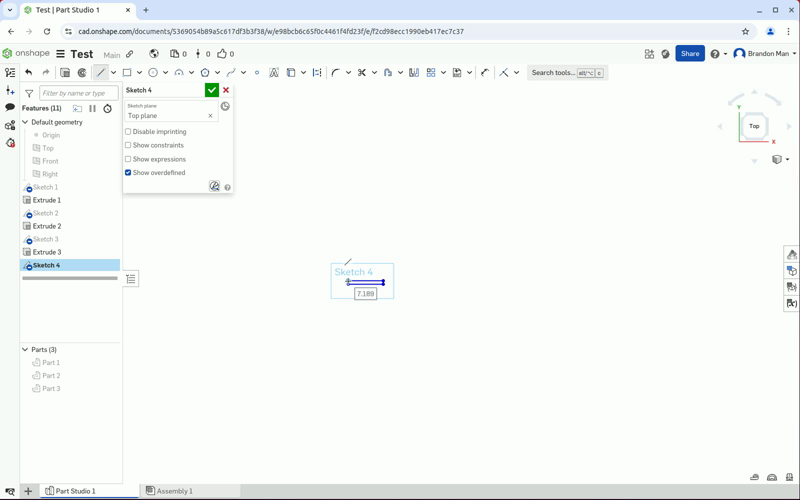
key_up(shift)
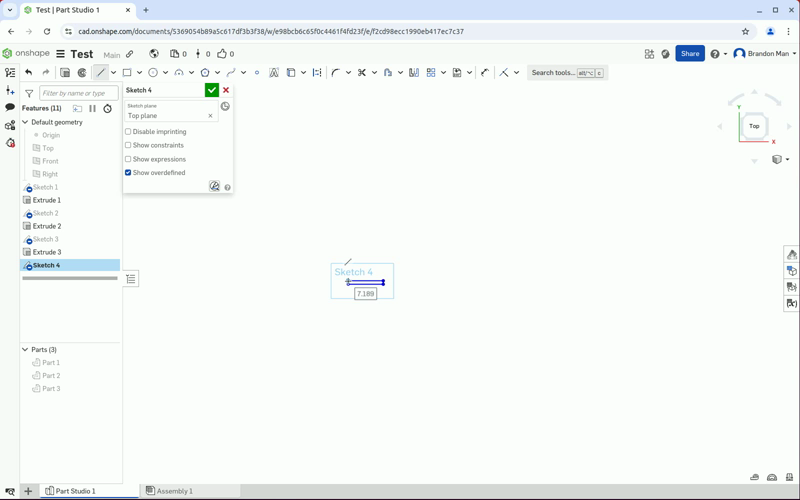
mouse_move(378, 280)
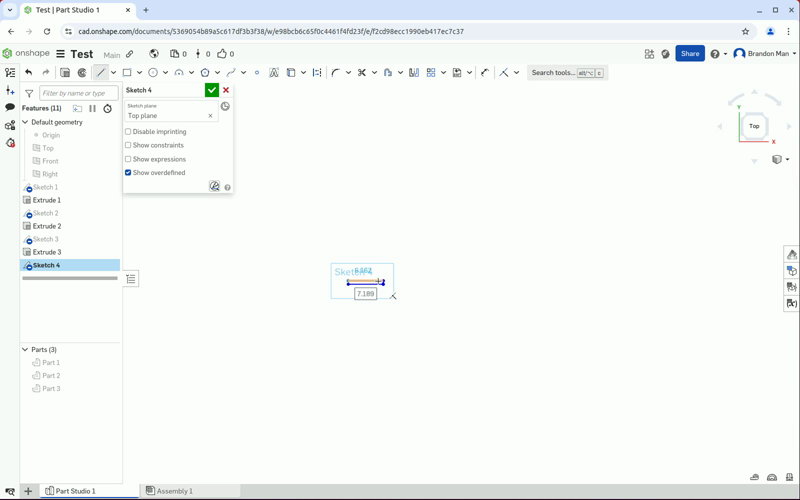
key_down(shift)
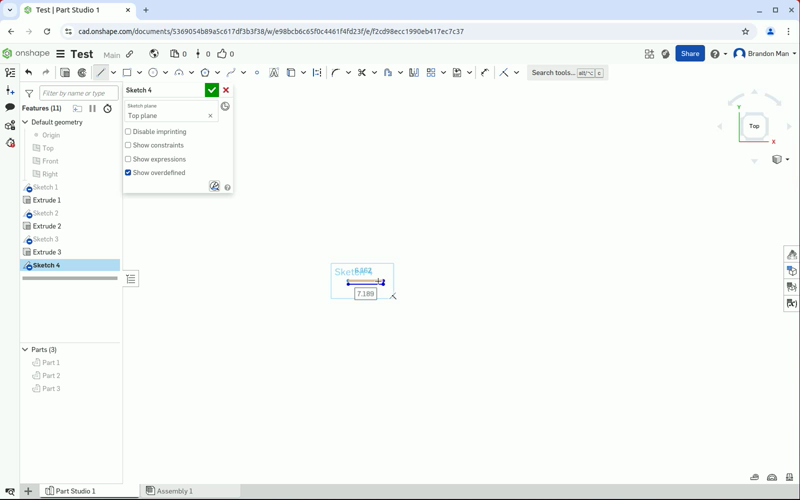
mouse_move(348, 284)
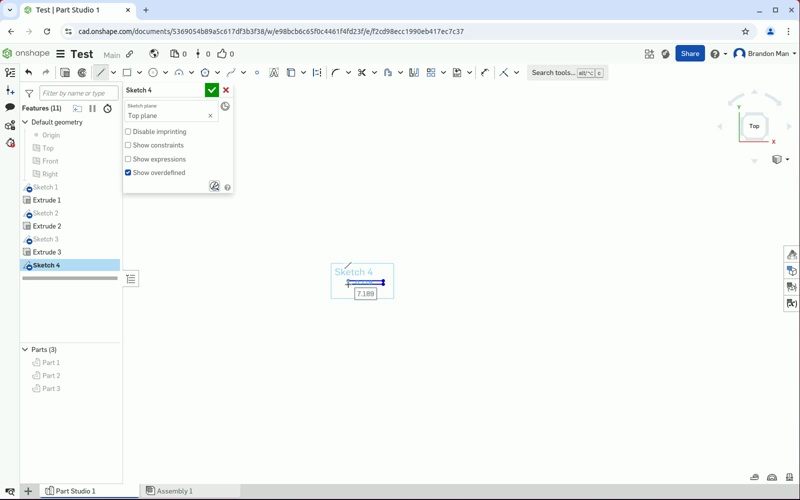
scroll(6)
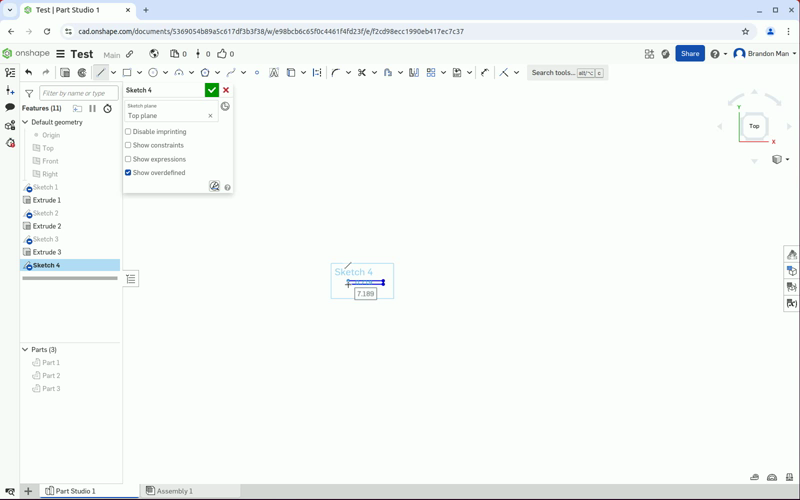
scroll(6)
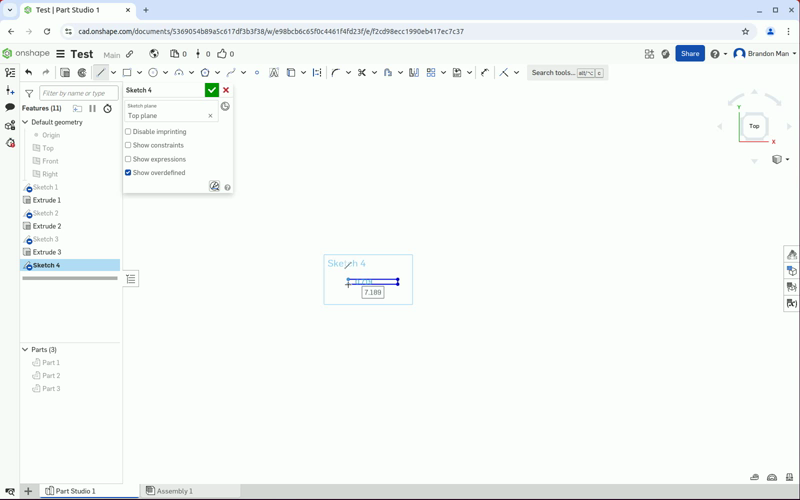
scroll(6)
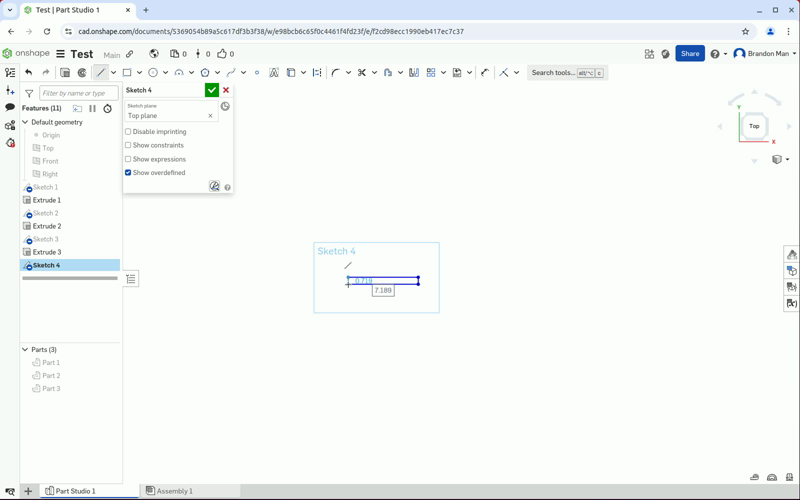
scroll(6)
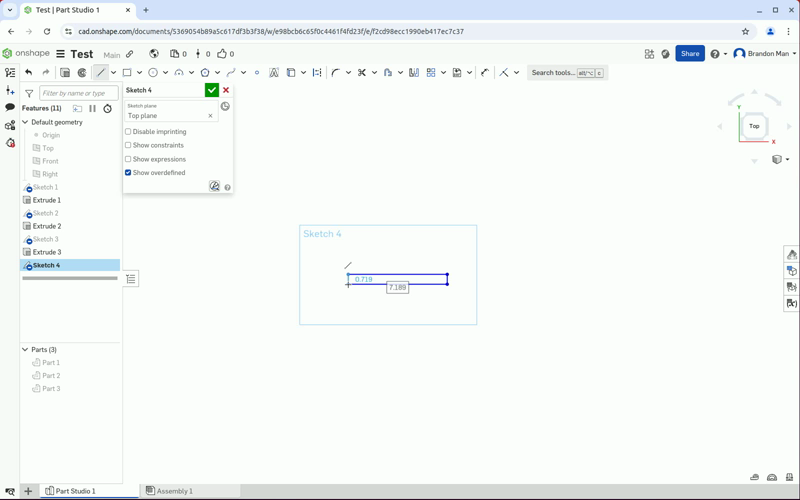
scroll(6)
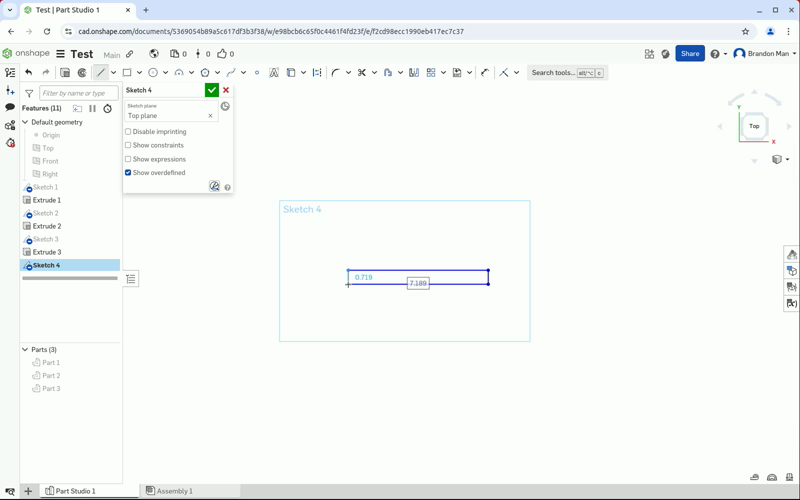
scroll(6)
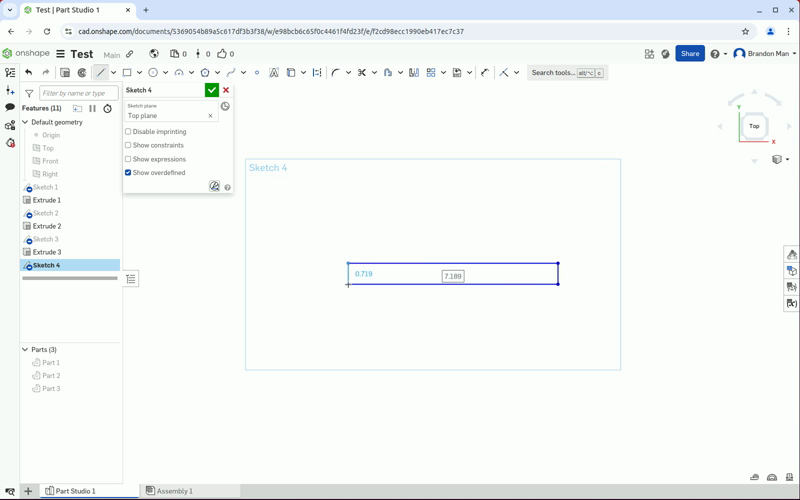
scroll(6)
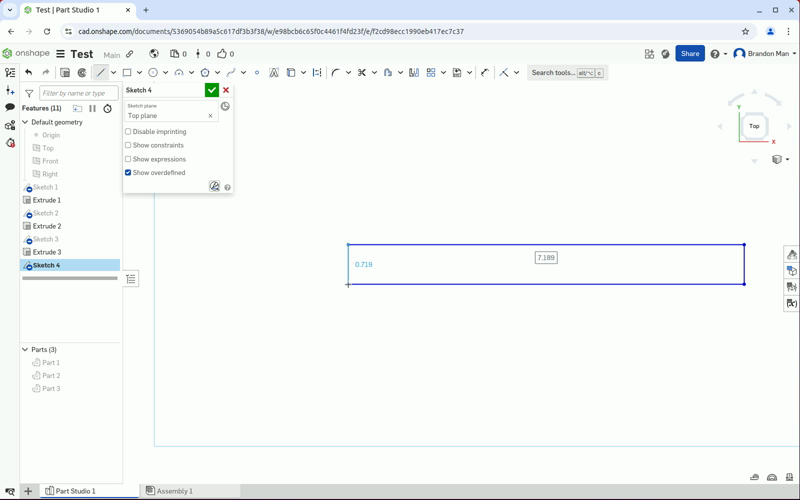
key_up(shift)
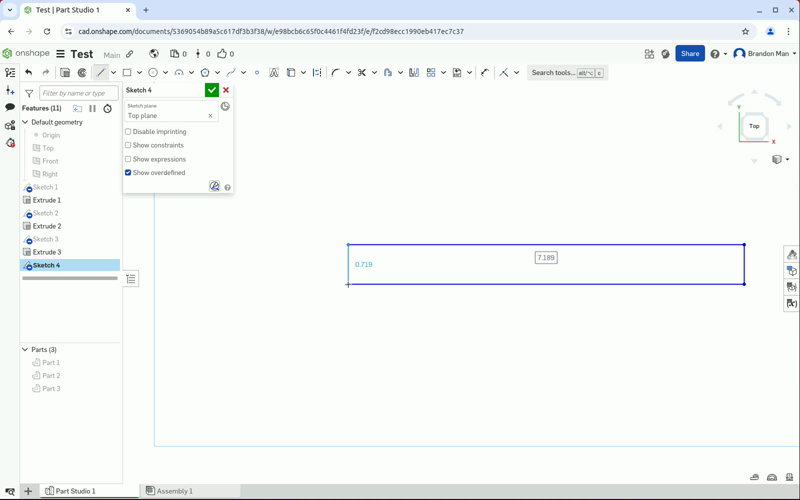
click(348, 284)
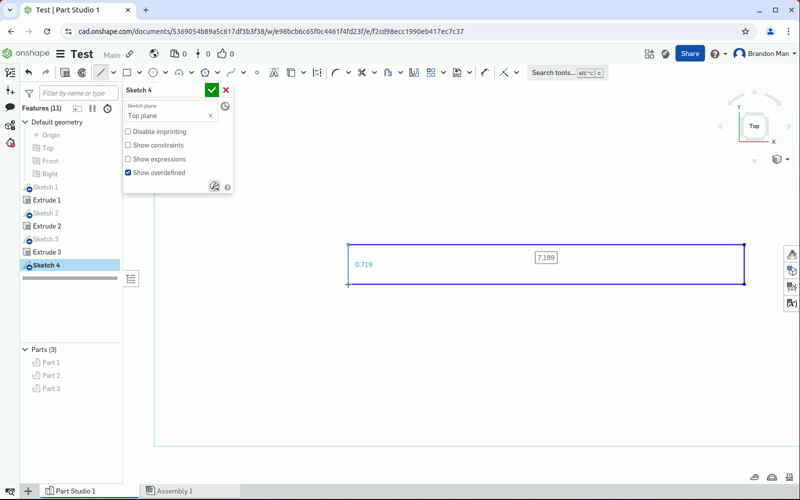
scroll(-6)
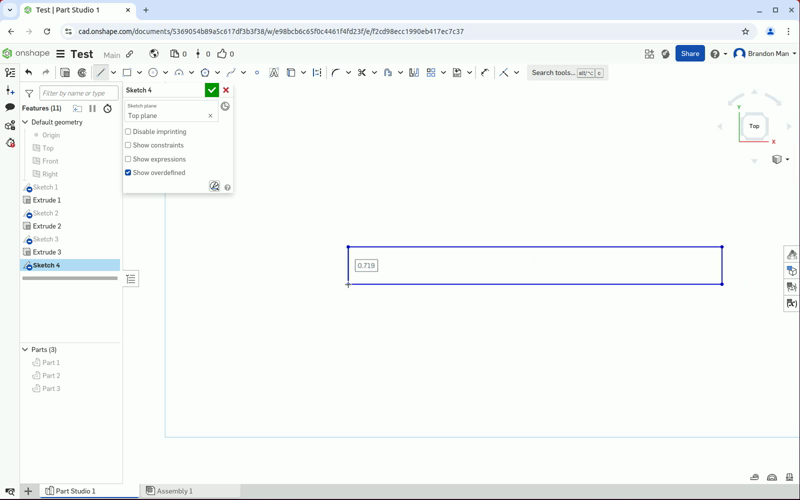
scroll(-6)
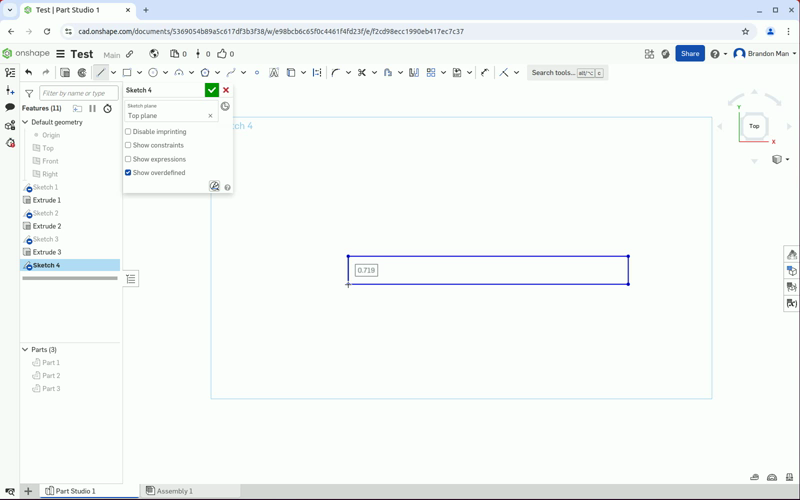
scroll(-6)
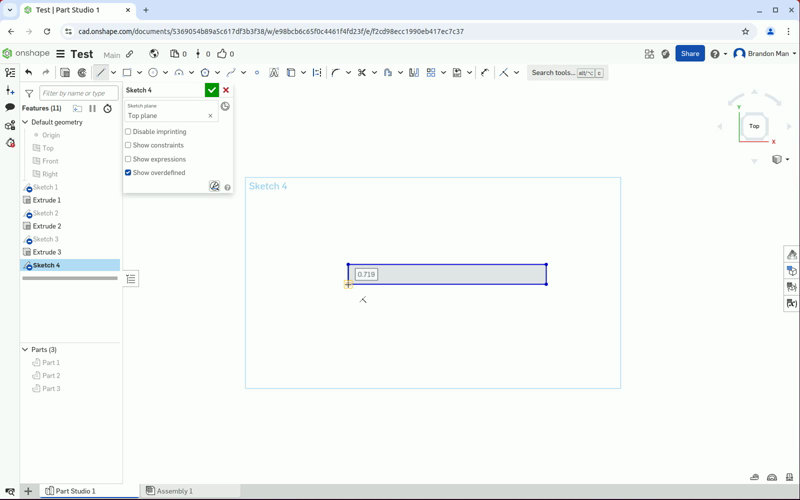
scroll(-6)
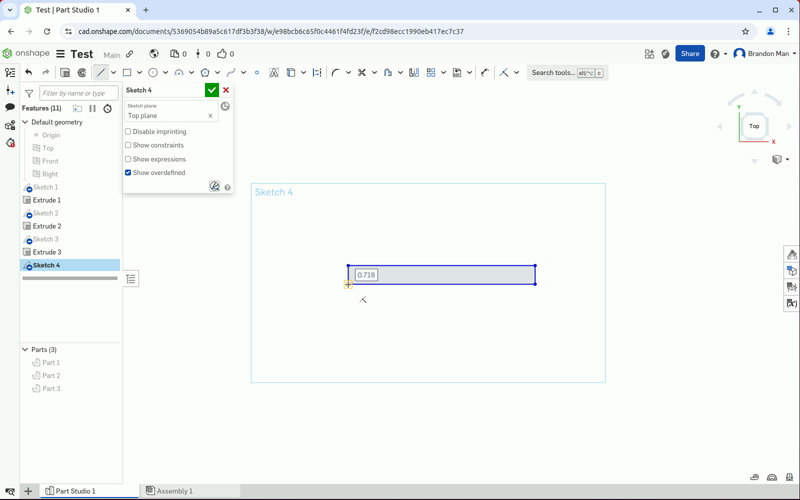
scroll(-6)
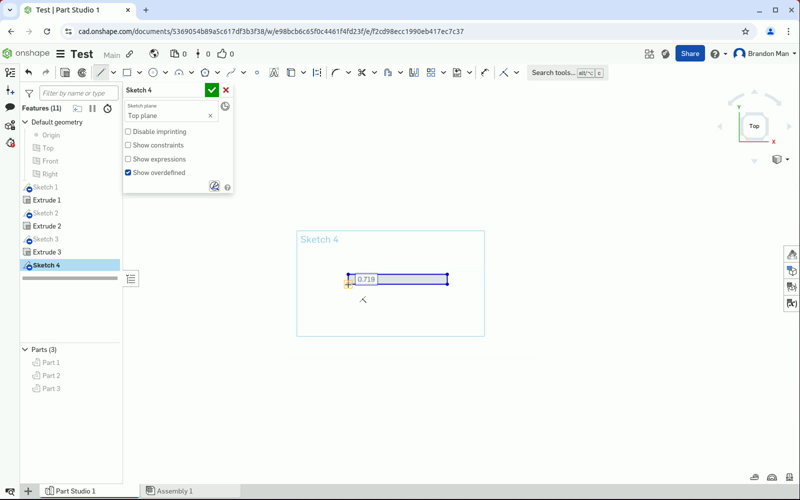
scroll(-6)
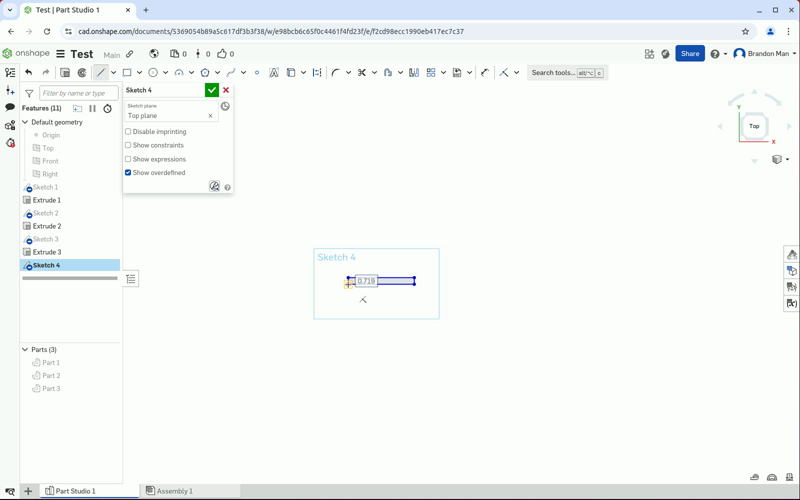
scroll(-6)
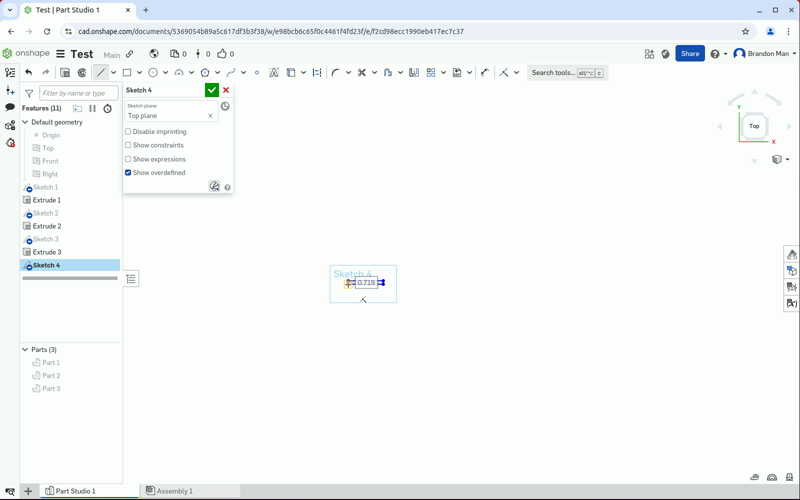
key(esc)
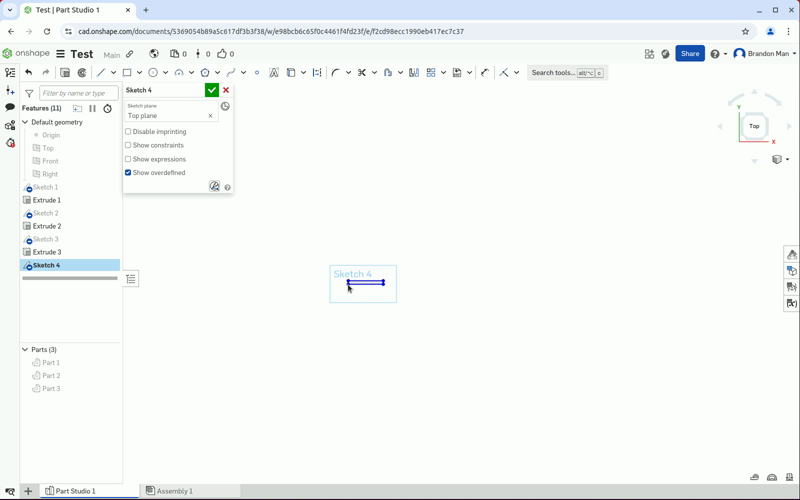
mouse_move(351, 282)
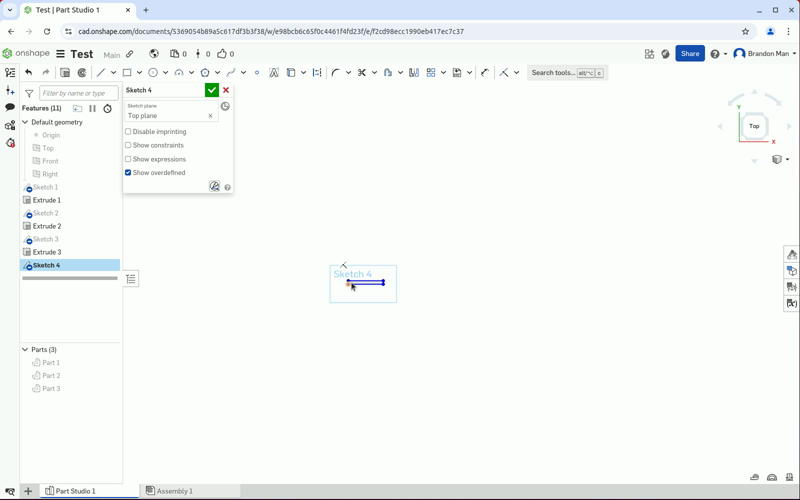
scroll(6)
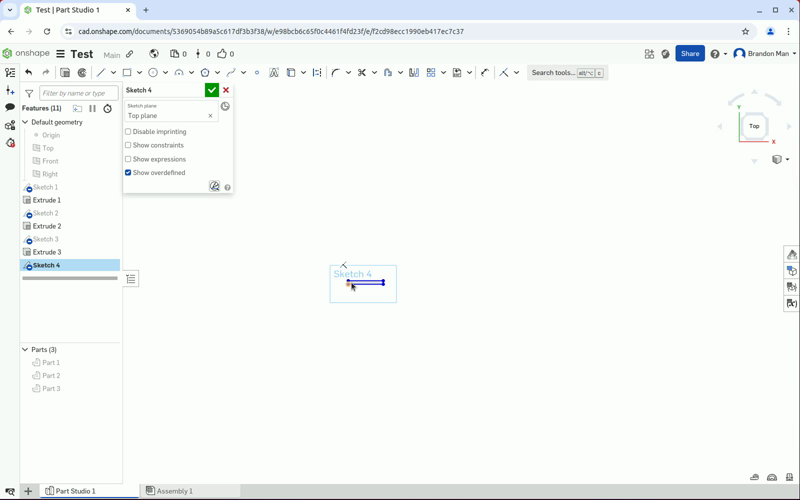
scroll(6)
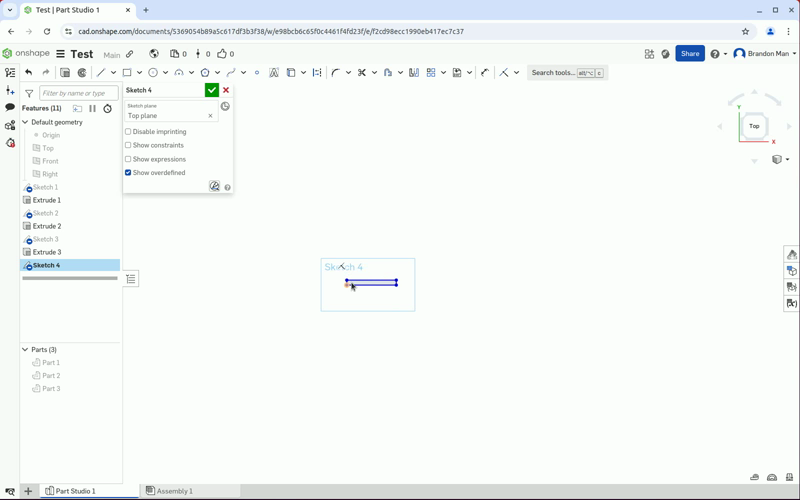
scroll(6)
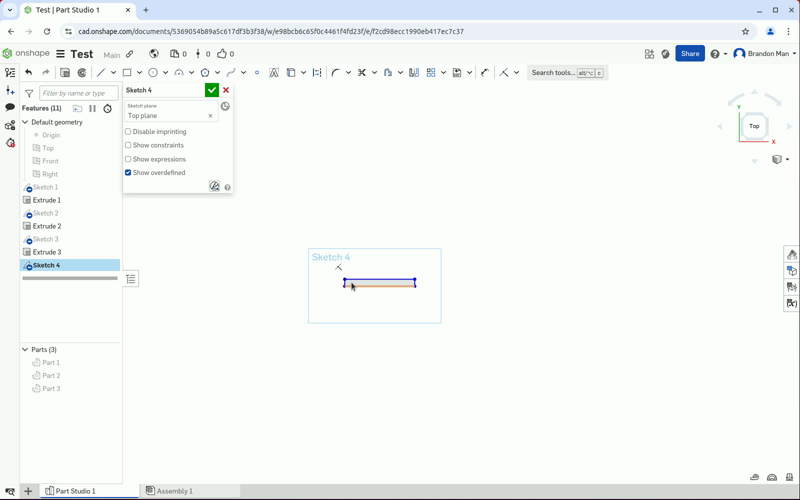
scroll(6)
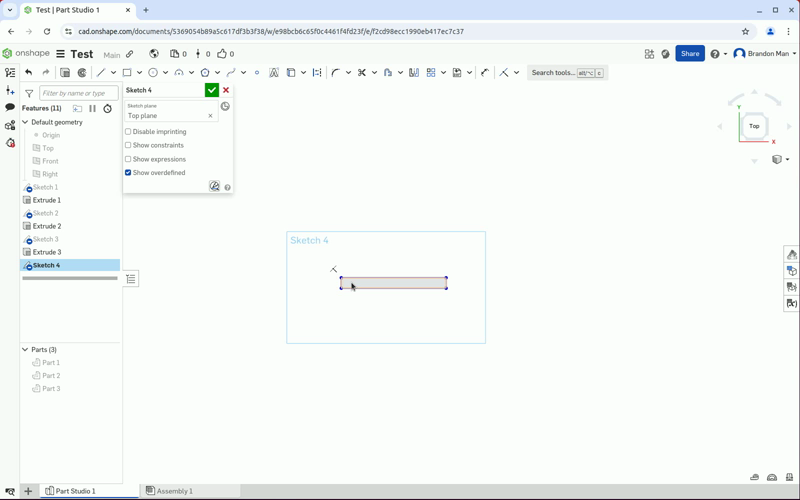
scroll(6)
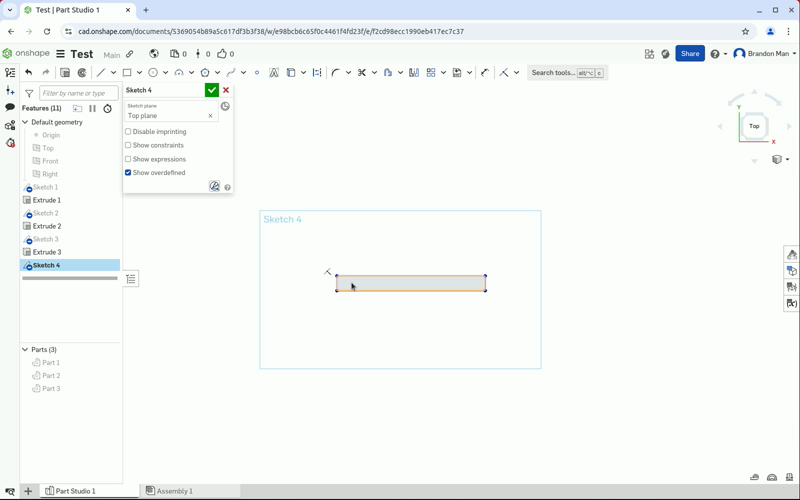
scroll(6)
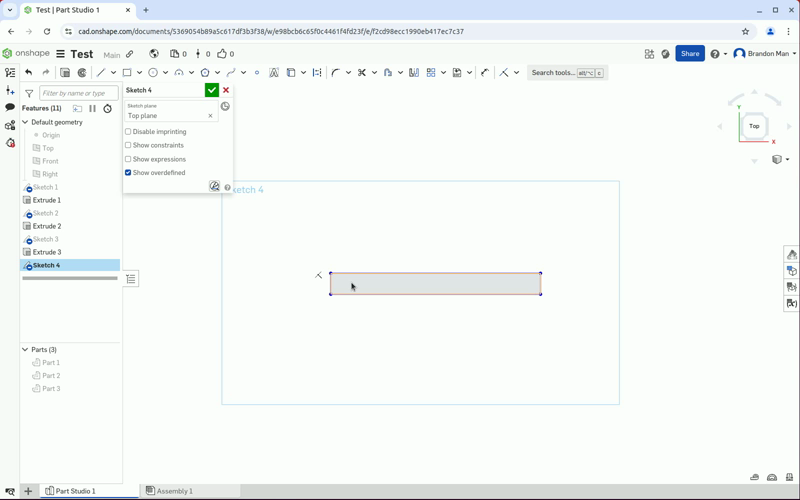
scroll(6)
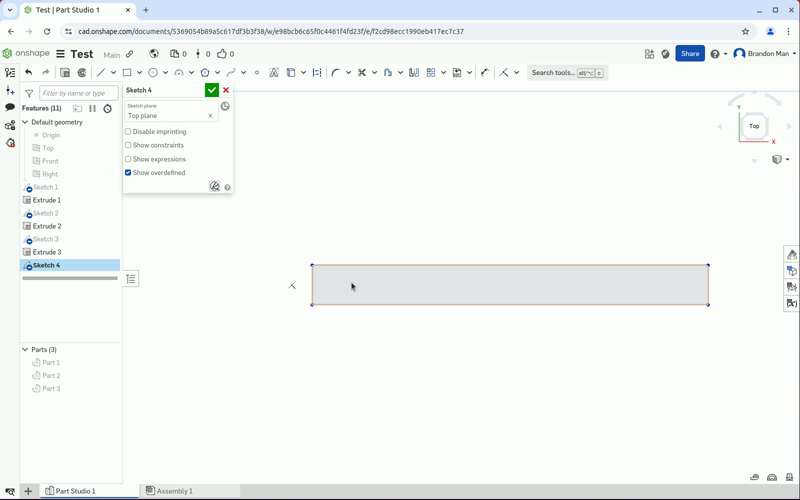
click(351, 282)
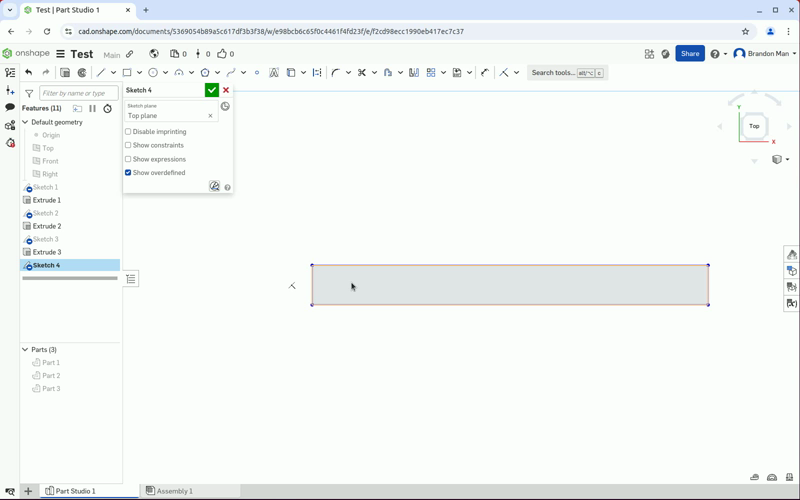
scroll(-6)
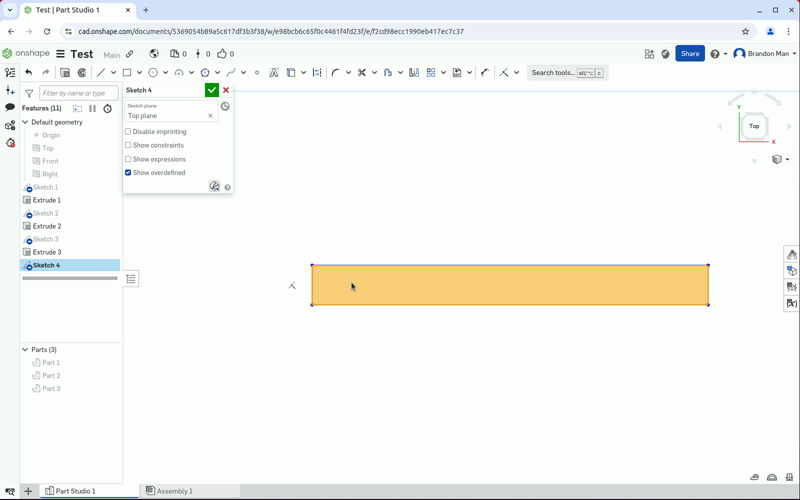
scroll(-6)
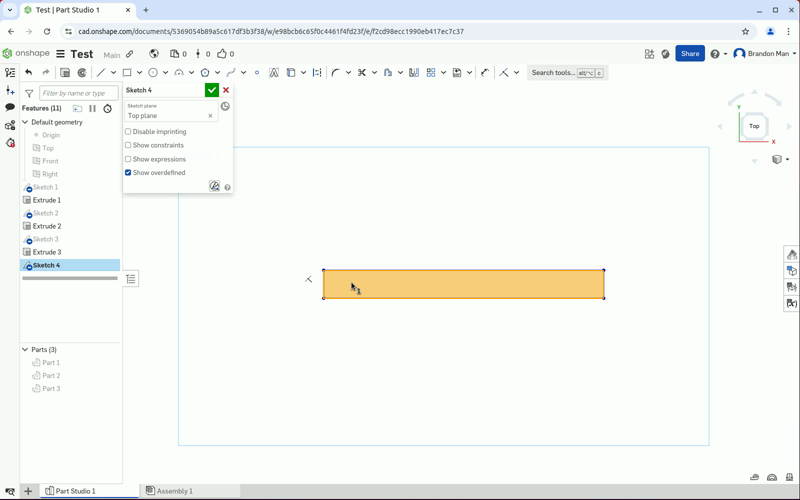
scroll(-6)
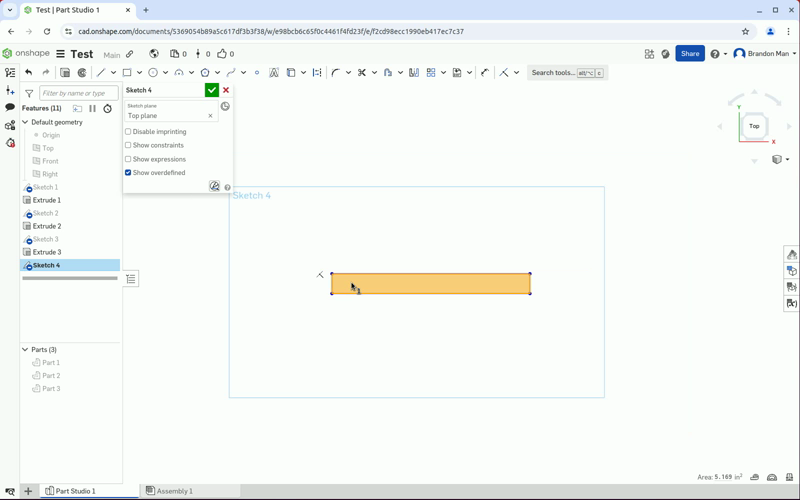
scroll(-6)
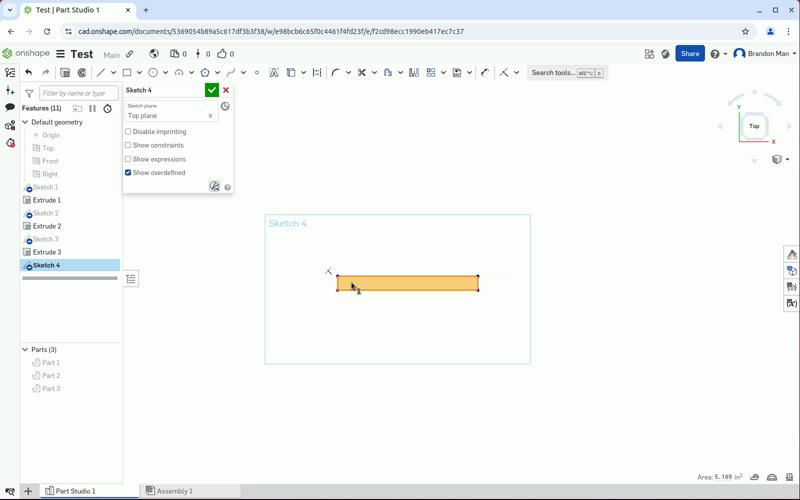
scroll(-6)
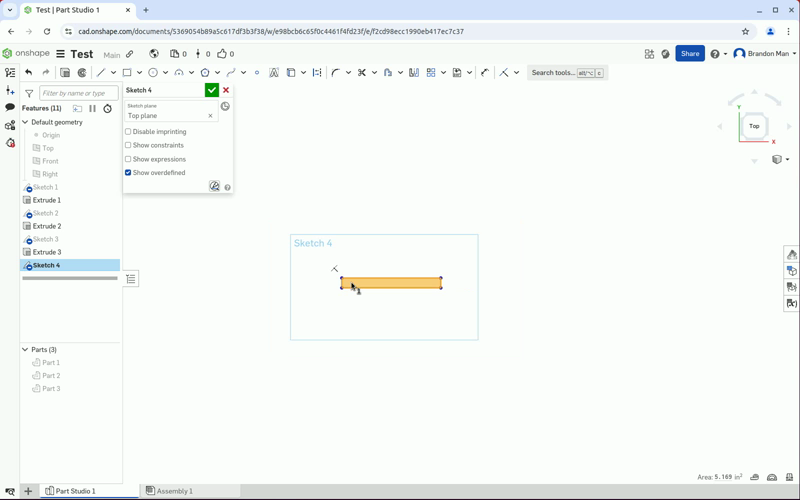
scroll(-6)
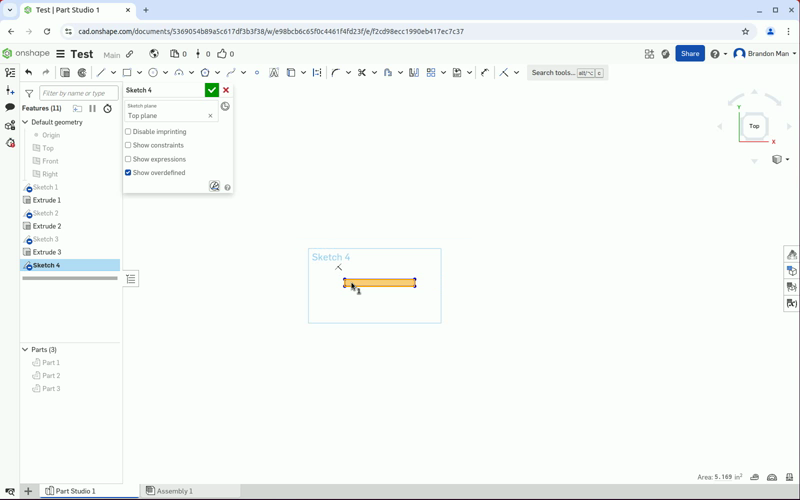
scroll(-6)
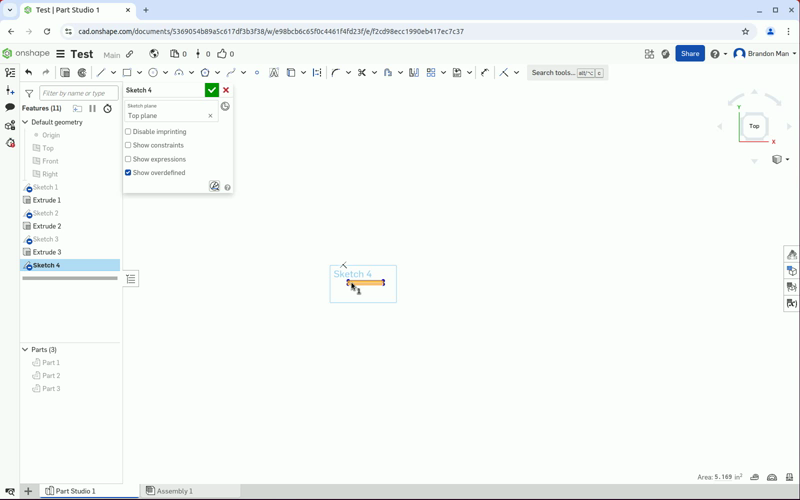
mouse_move(73, 352)
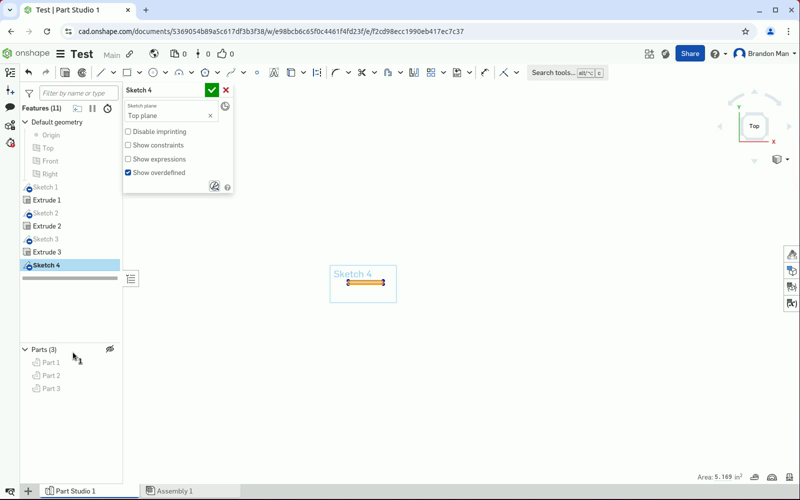
key(shift+y)
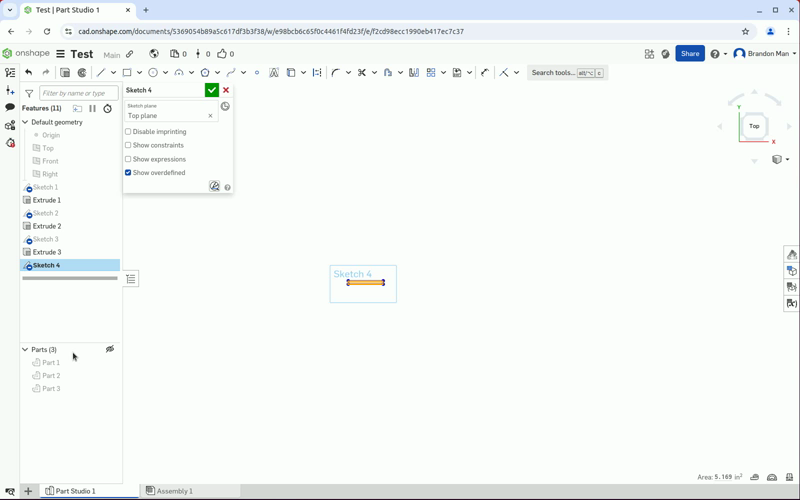
key(shift+e)
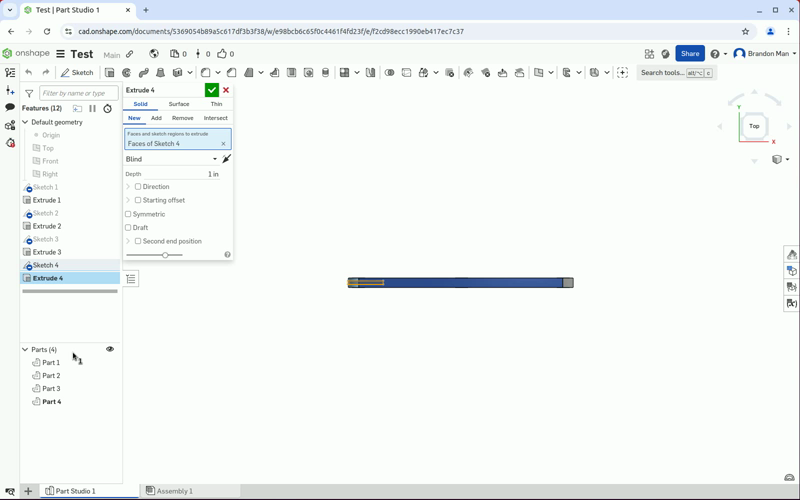
mouse_move(143, 106)
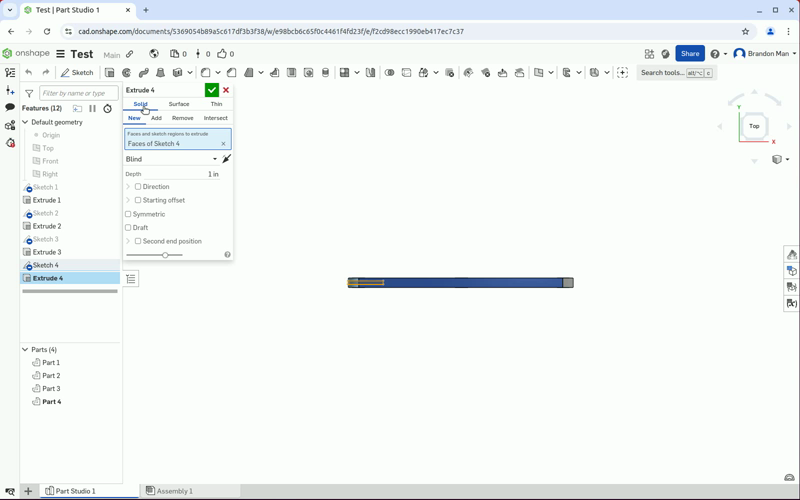
click(143, 106)
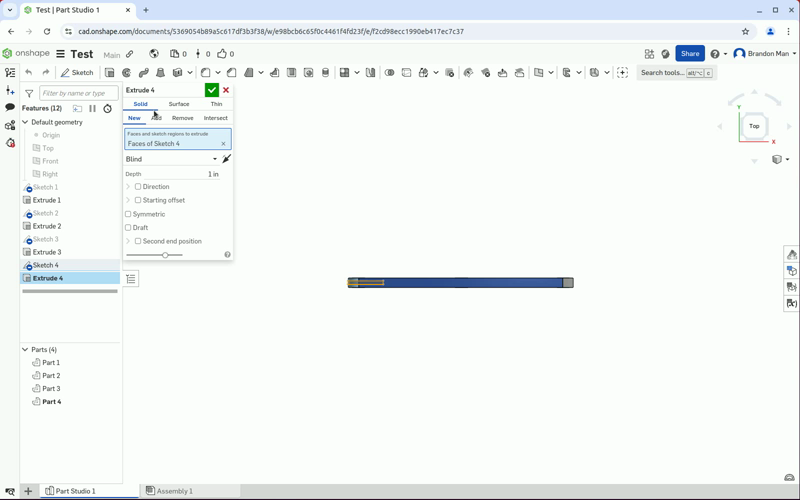
mouse_move(186, 120)
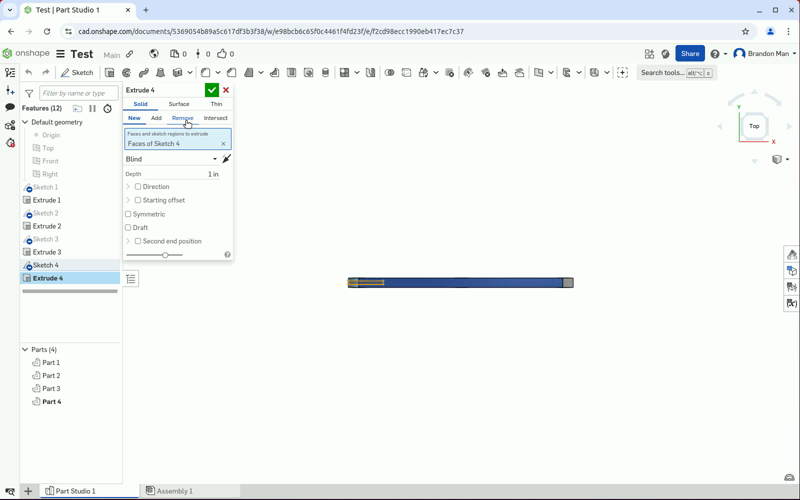
click(186, 120)
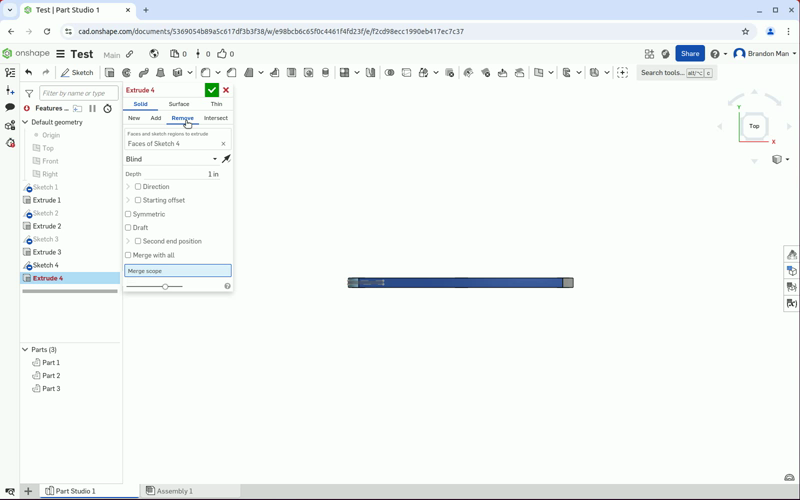
key(tab, 4)
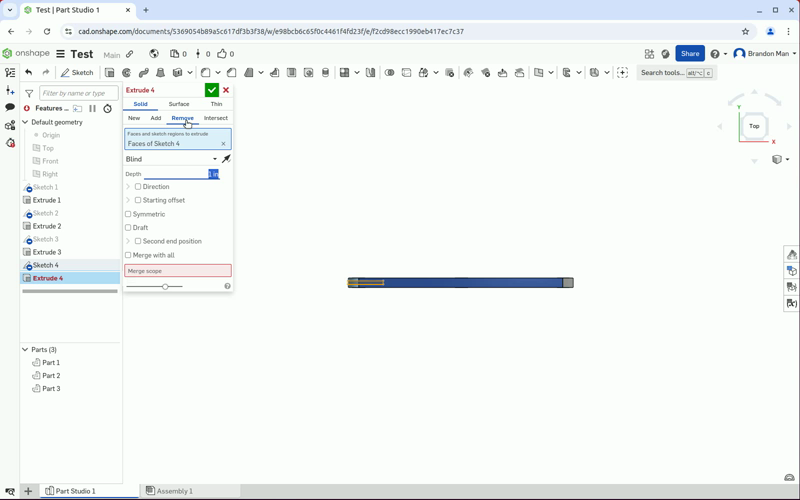
text(4.332)
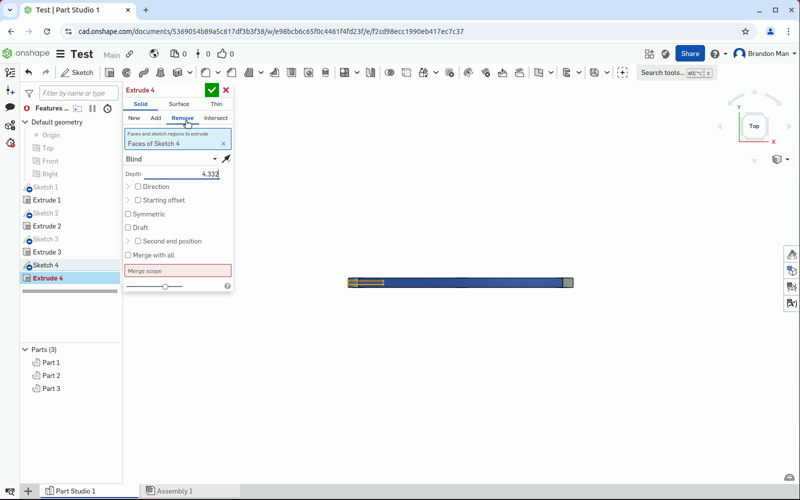
key(tab, 3)
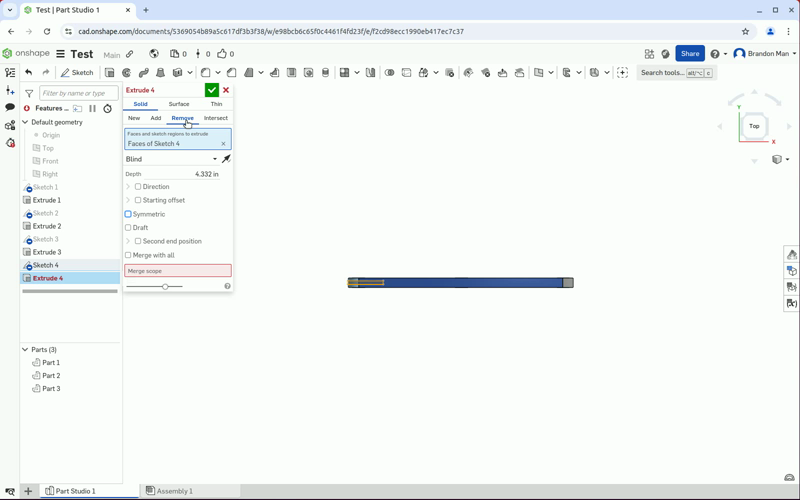
key(space)
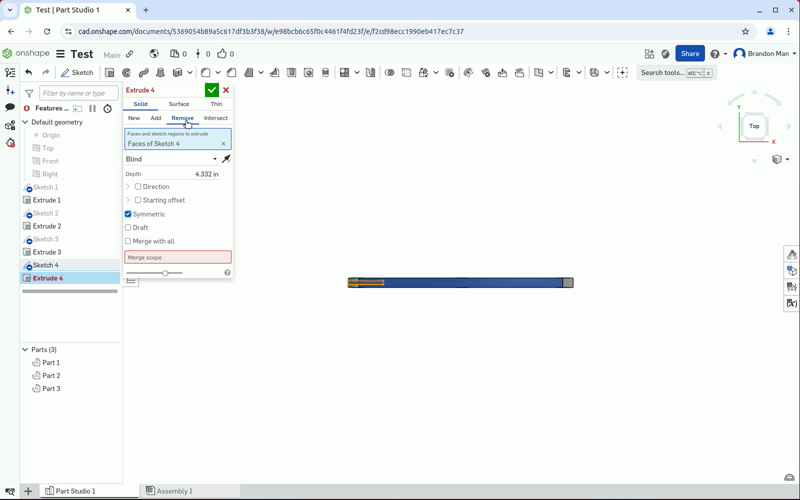
key(tab, 2)
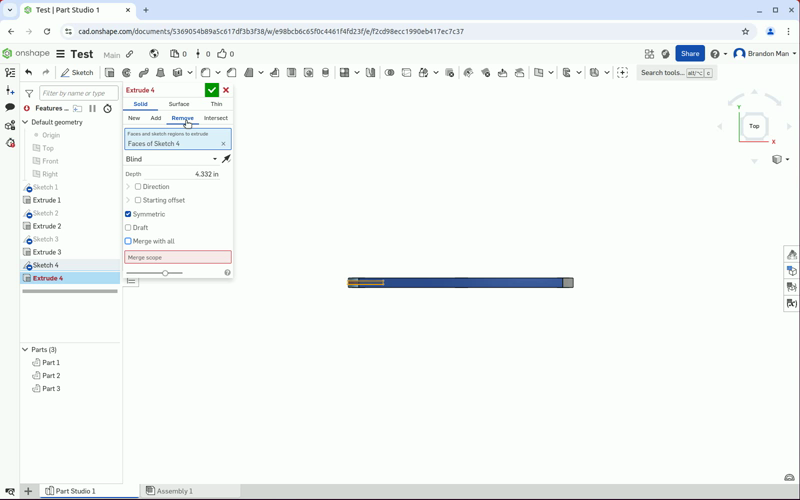
key(space)
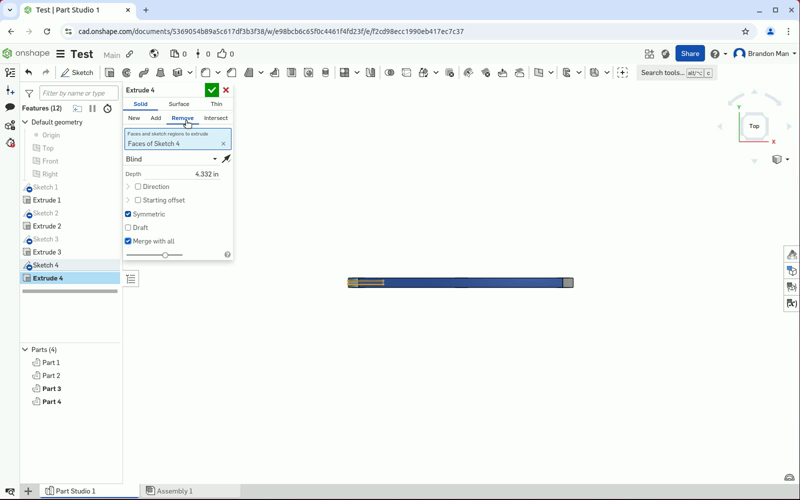
key(enter)
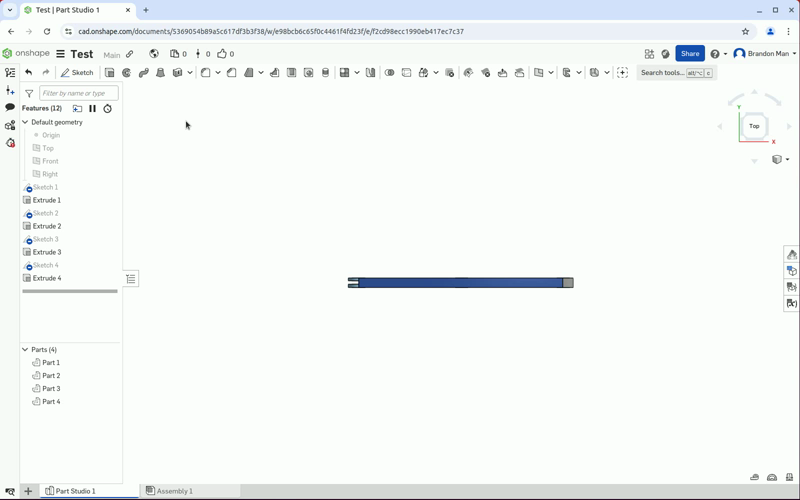
key(shift+h)
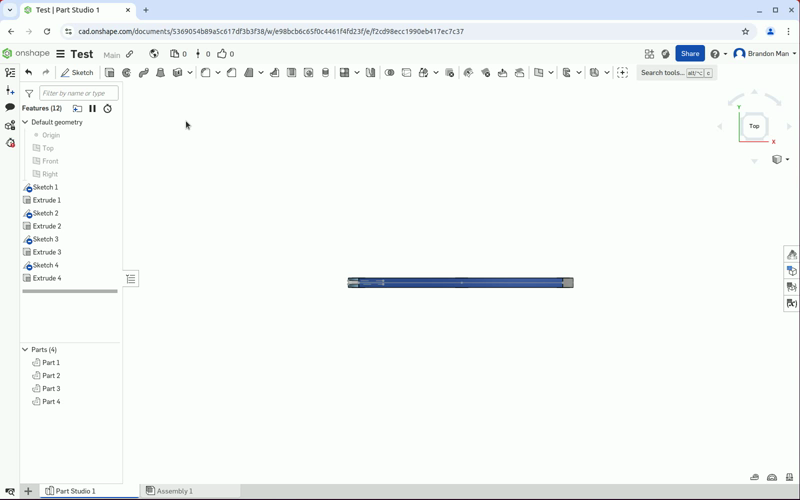
key(shift+h)
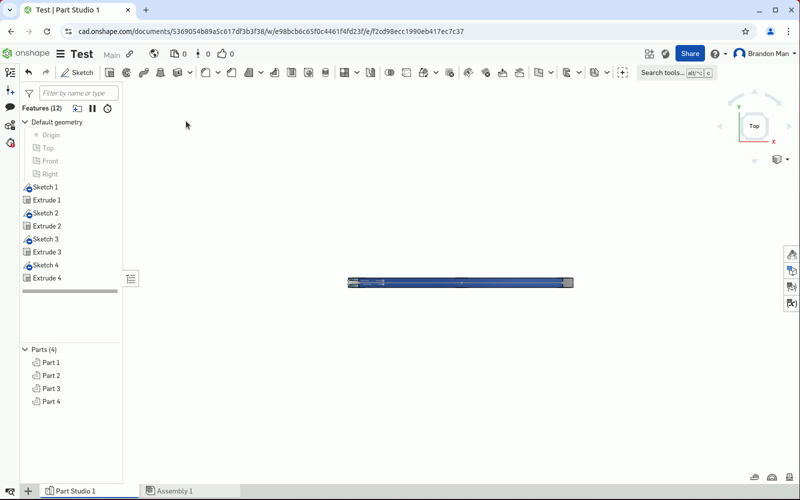
key(shift+7)
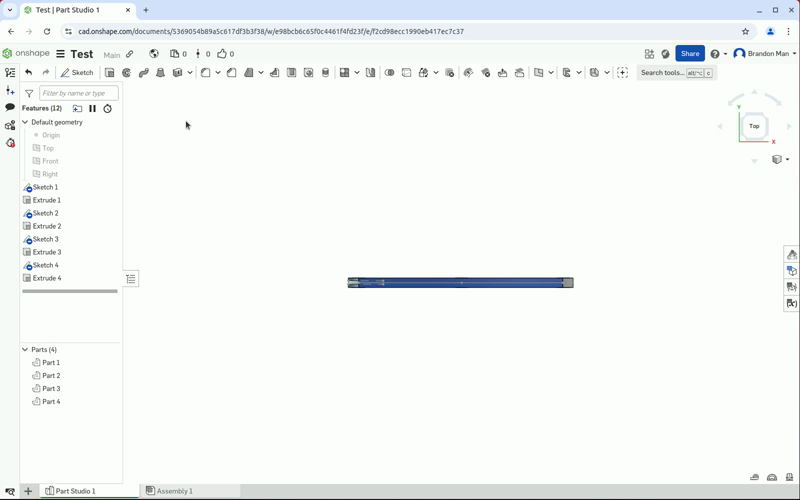
key(up, 3)
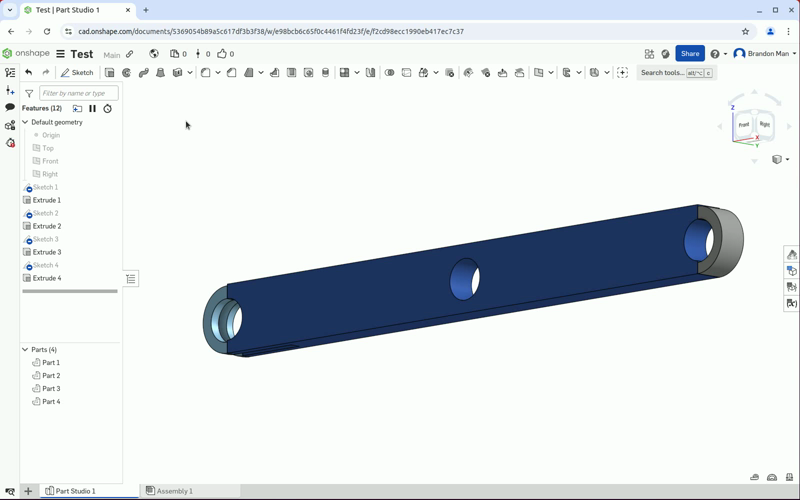
key(left, 3)
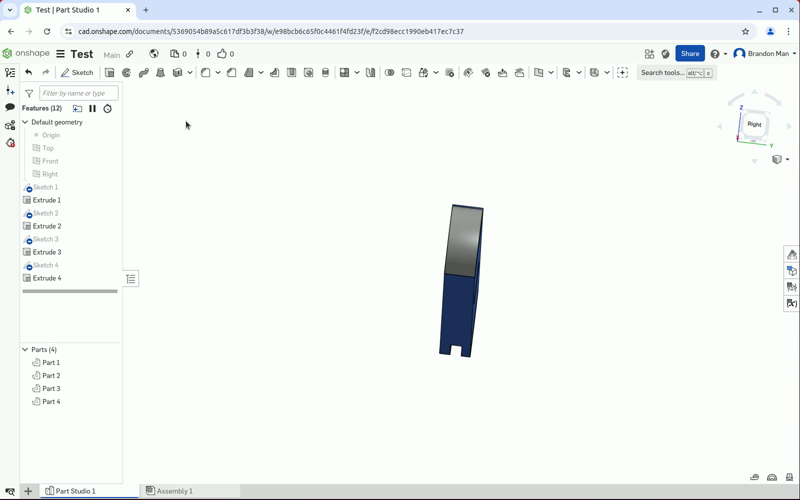
key(right, 3)
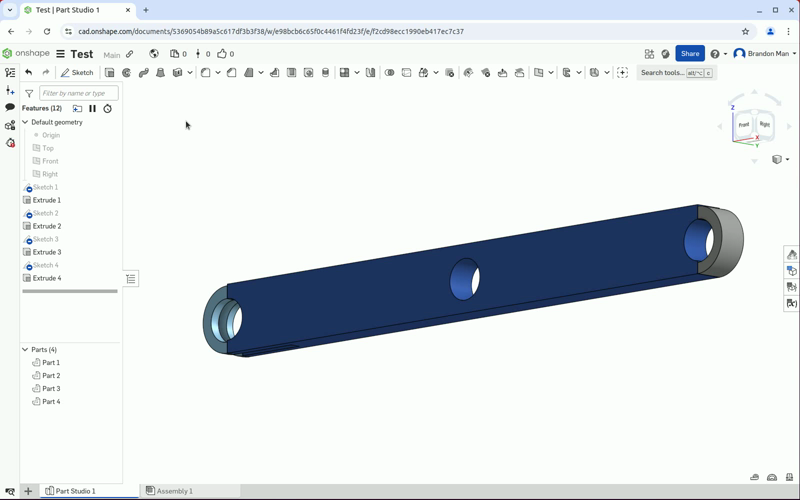
key(down, 3)
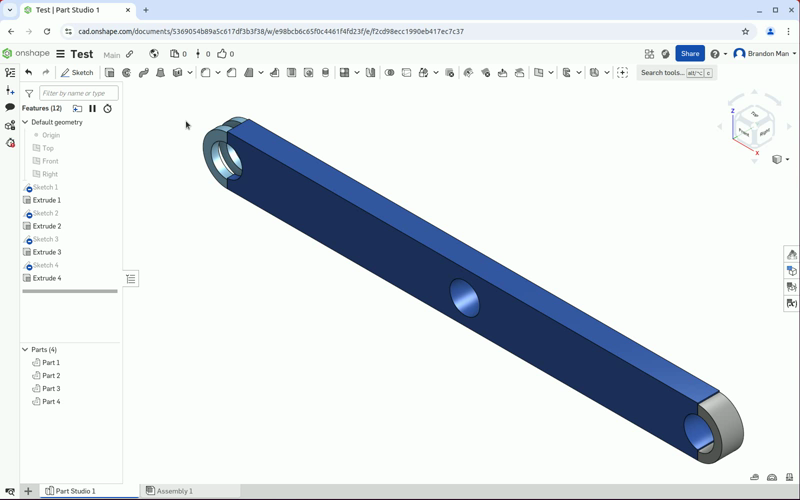
mouse_move(73, 189)
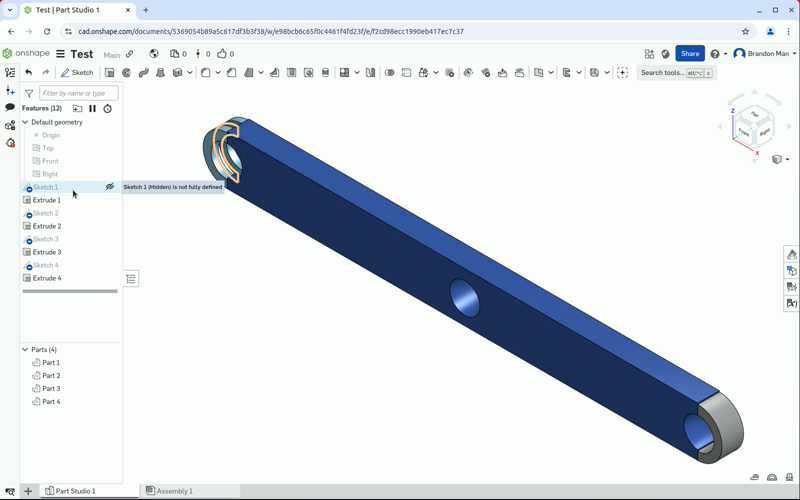
click(73, 189)